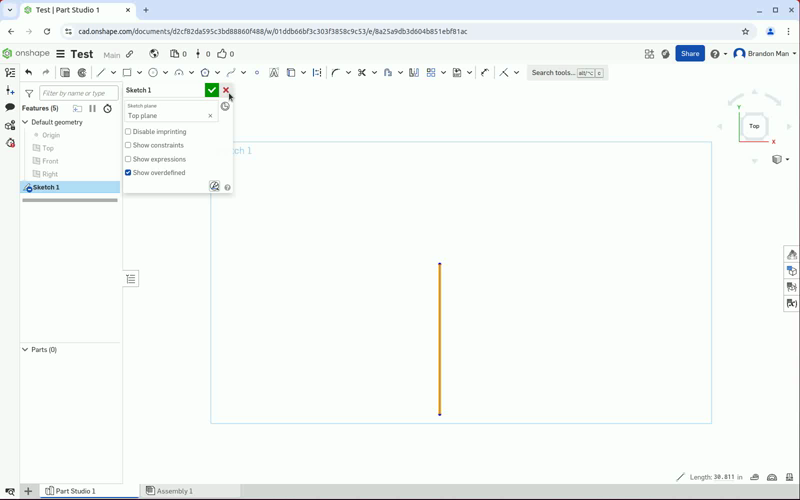
key(shift+h)
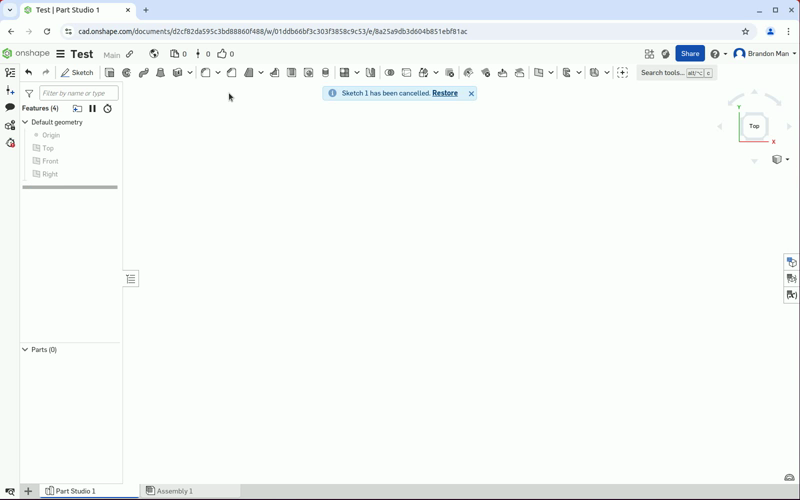
mouse_move(73, 352)
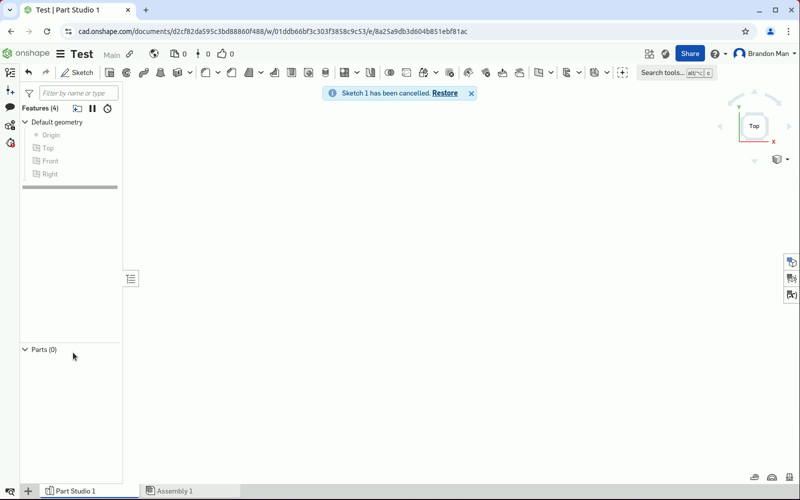
key(y)
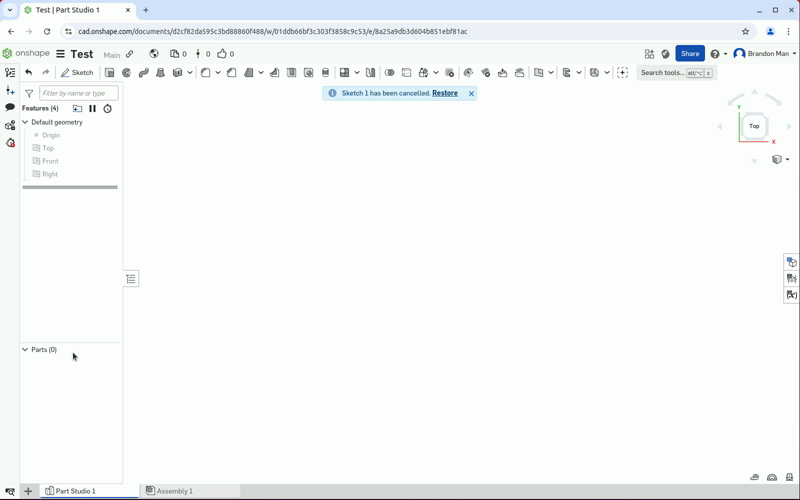
key(shift+p)
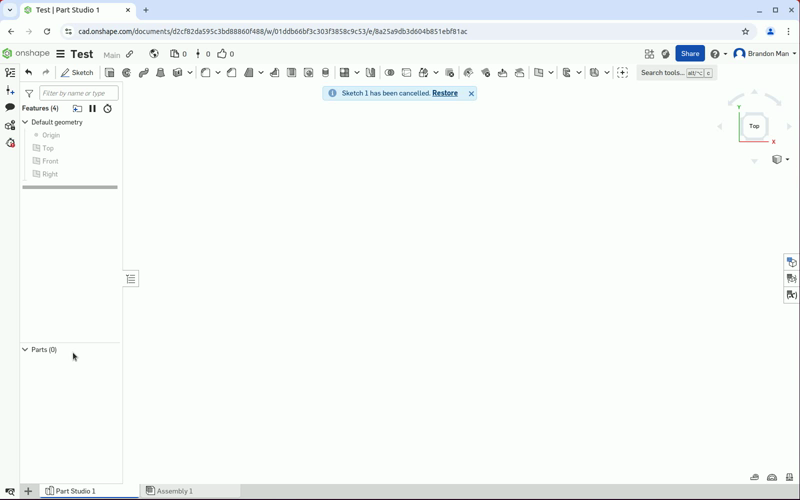
key(space)
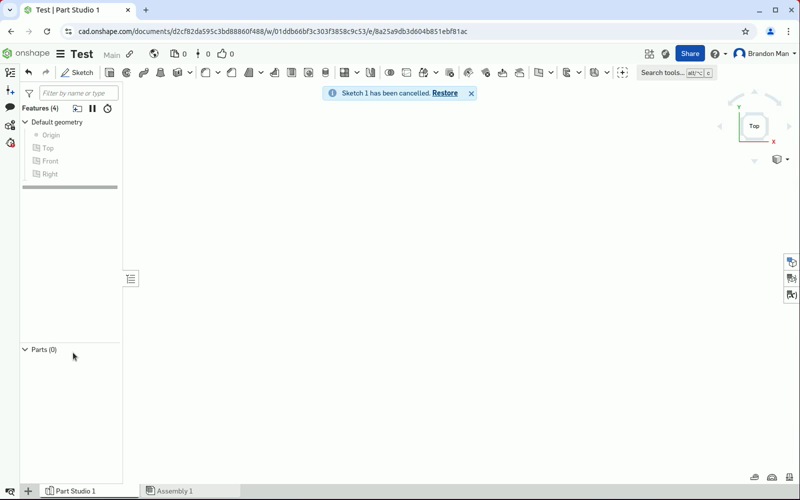
key_down(shift)
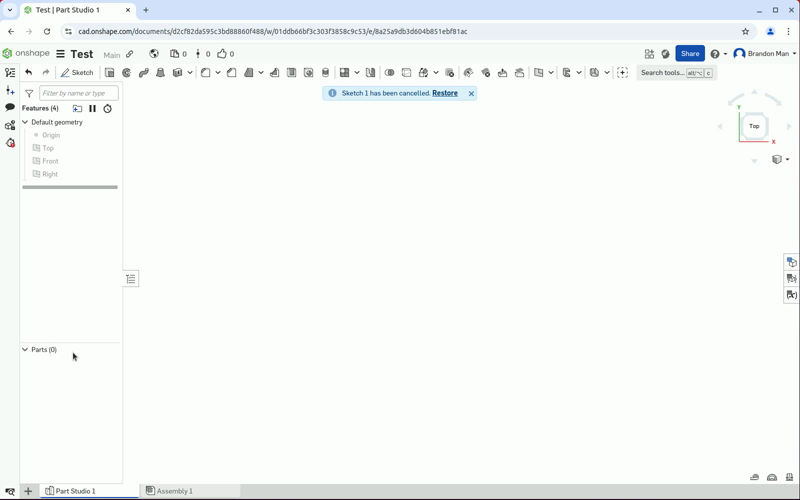
key(up)
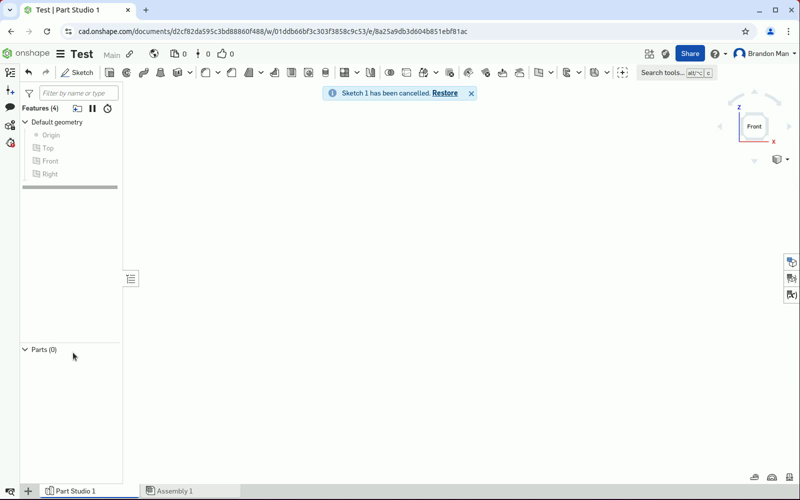
key_up(shift)
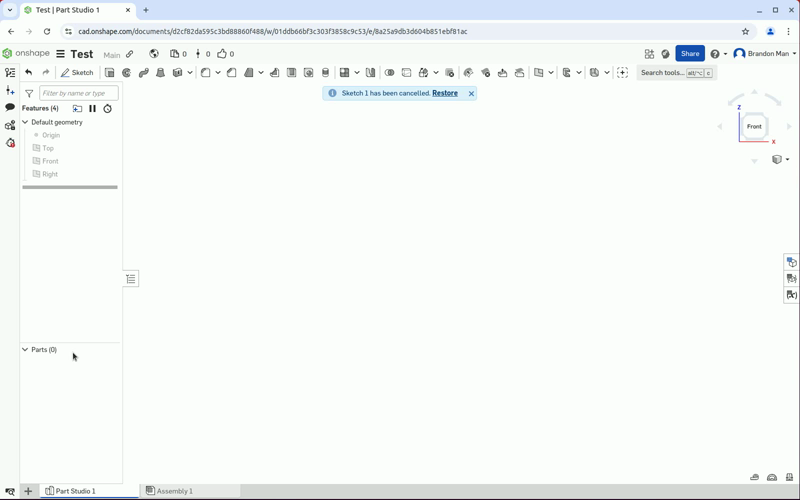
mouse_move(73, 352)
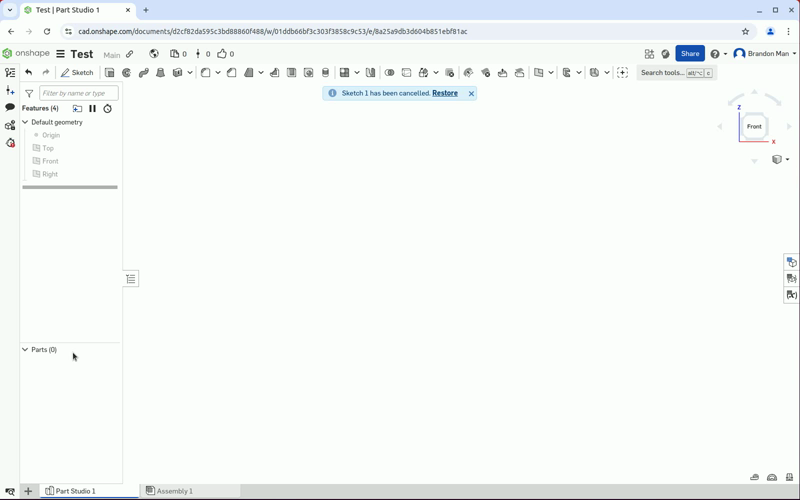
key(shift+y)
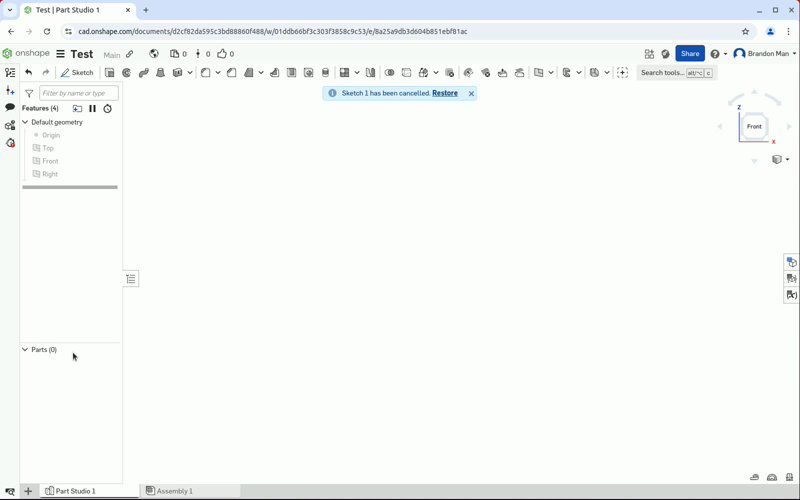
key(shift+s)
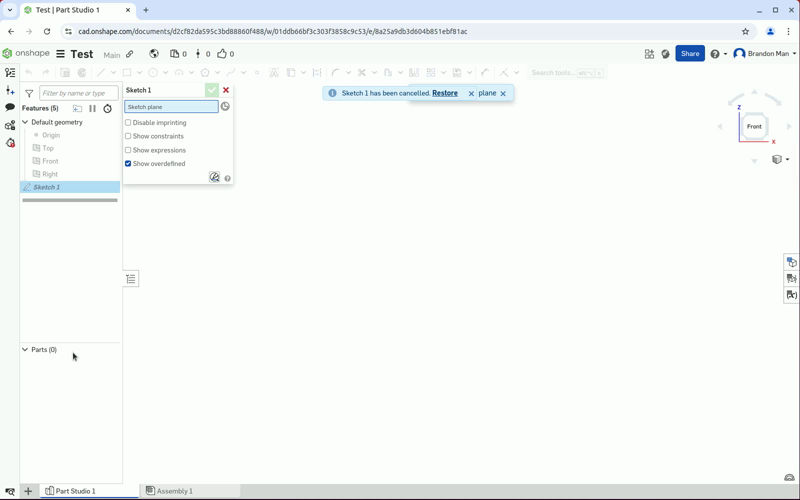
mouse_move(73, 163)
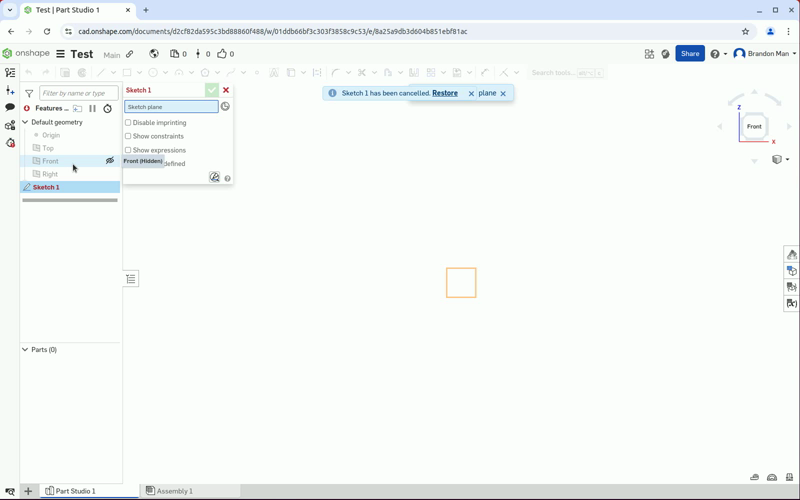
click(73, 163)
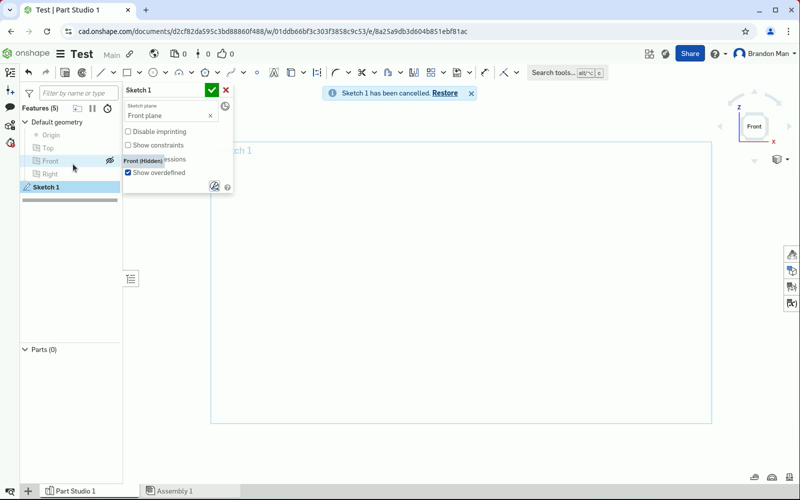
mouse_move(73, 352)
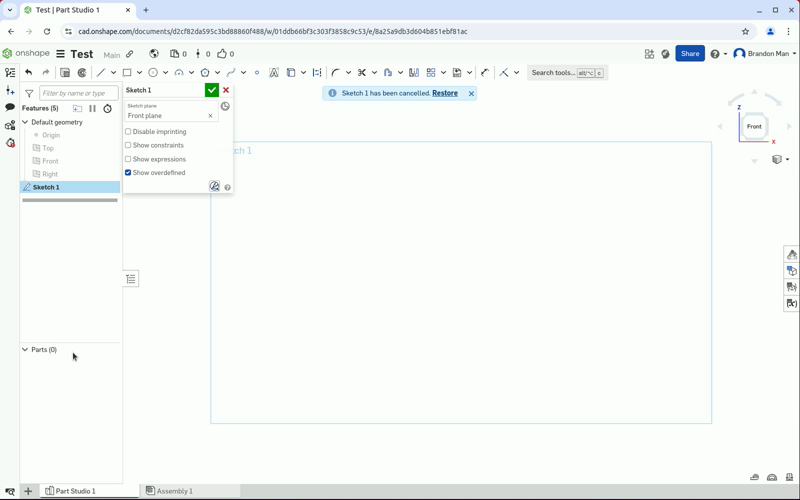
key(y)
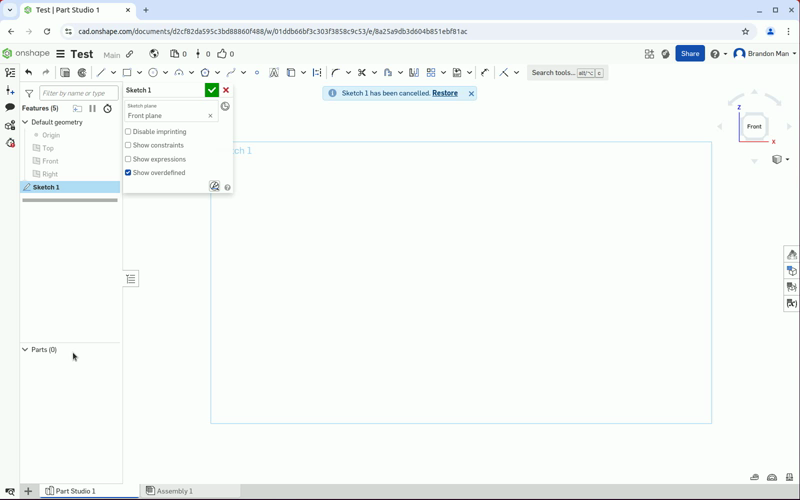
key(l)
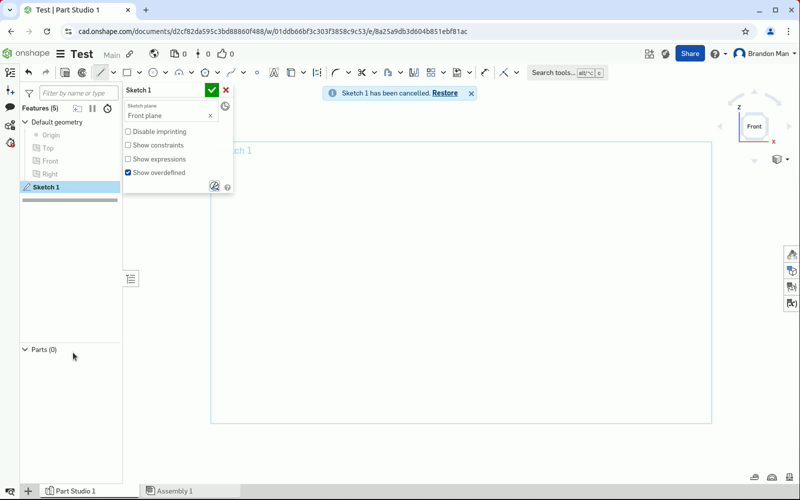
key_down(shift)
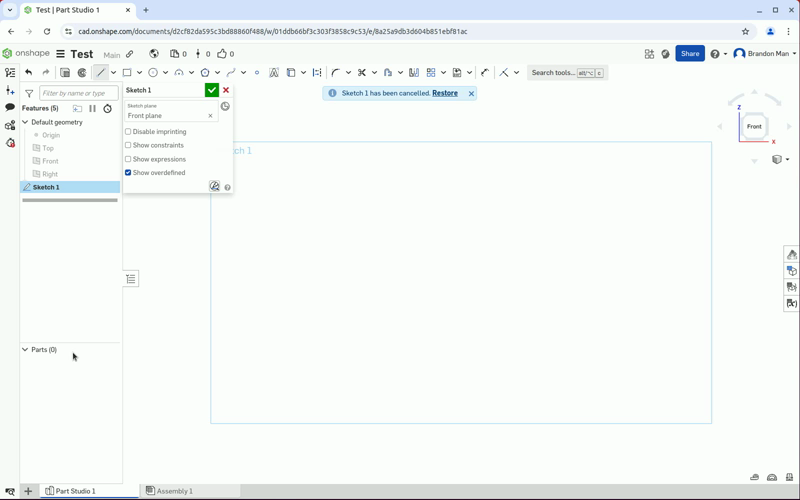
mouse_move(413, 395)
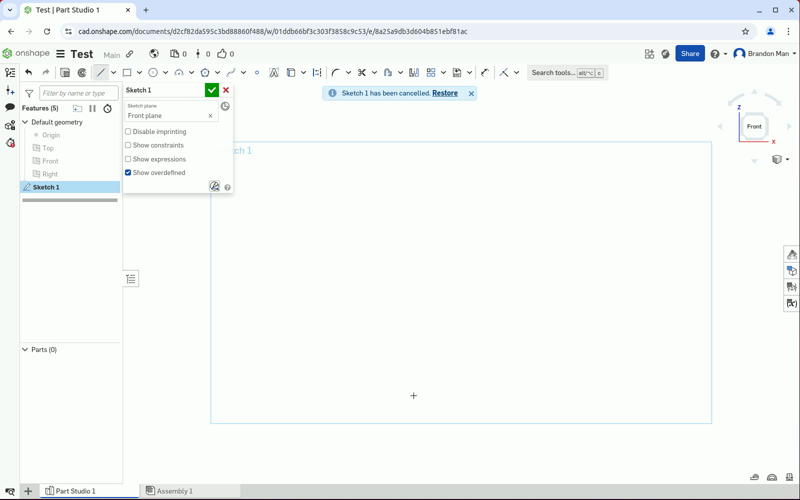
click(413, 395)
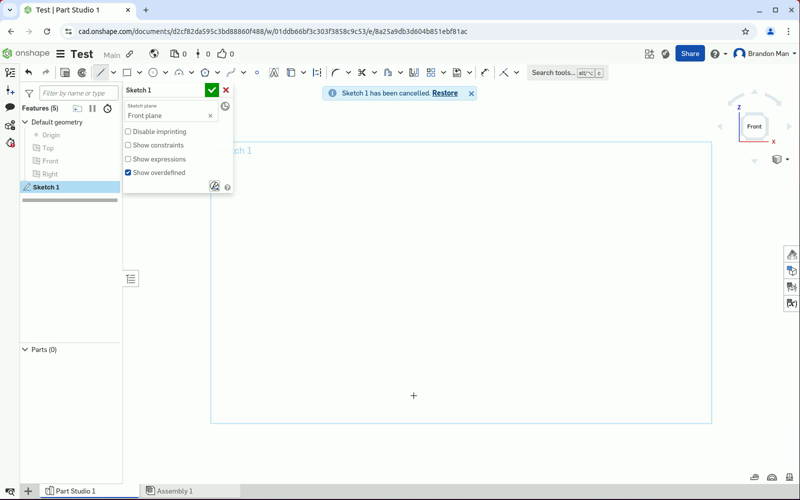
key_up(shift)
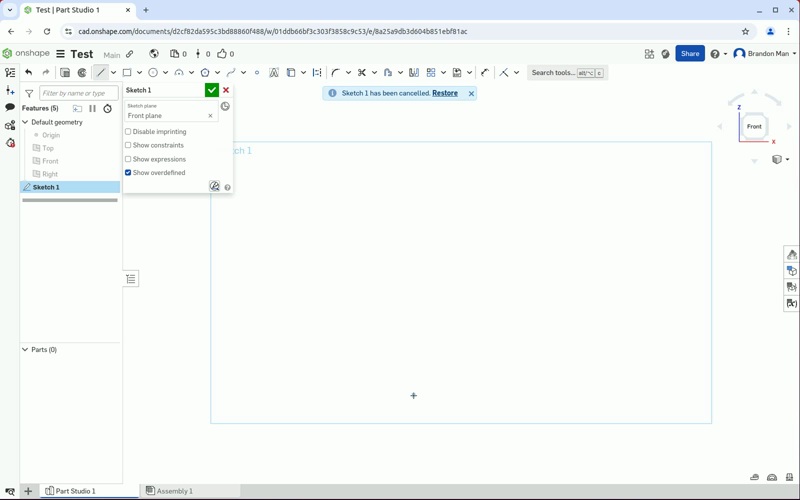
key_down(shift)
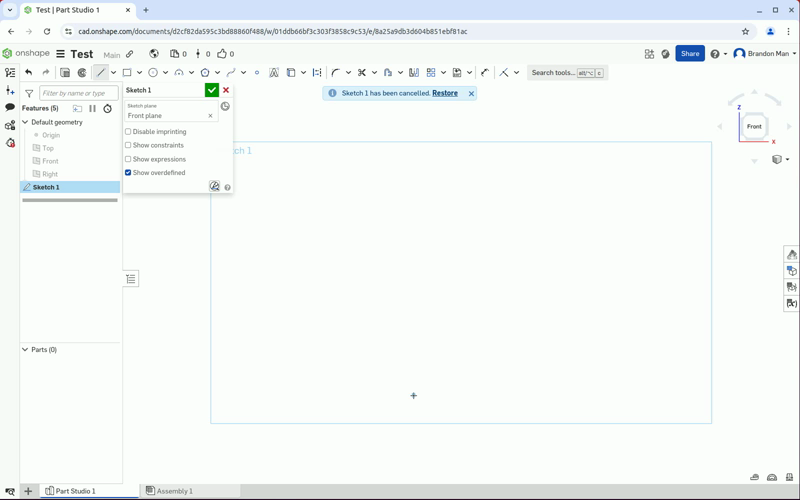
mouse_move(508, 395)
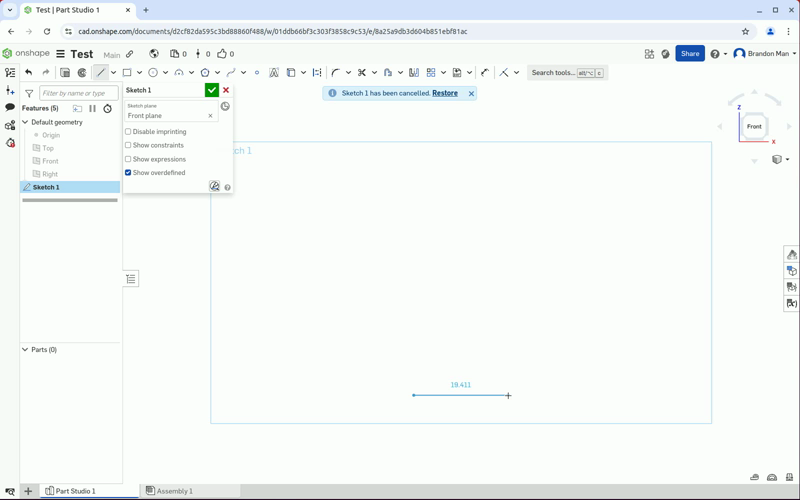
click(508, 395)
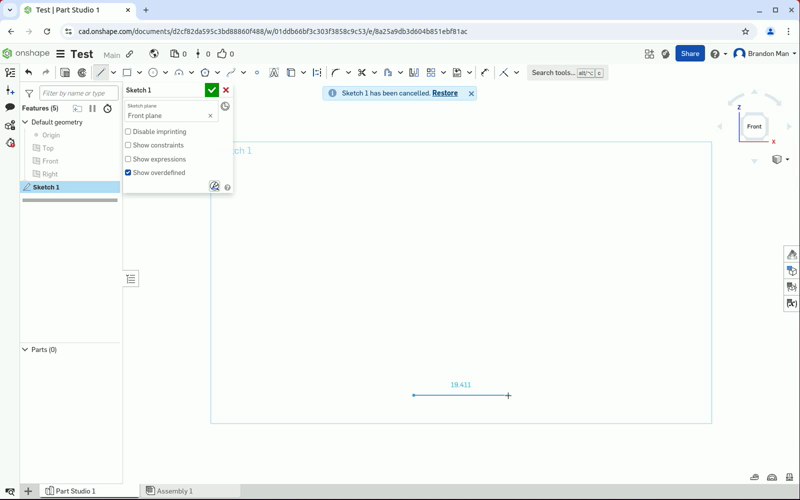
key_up(shift)
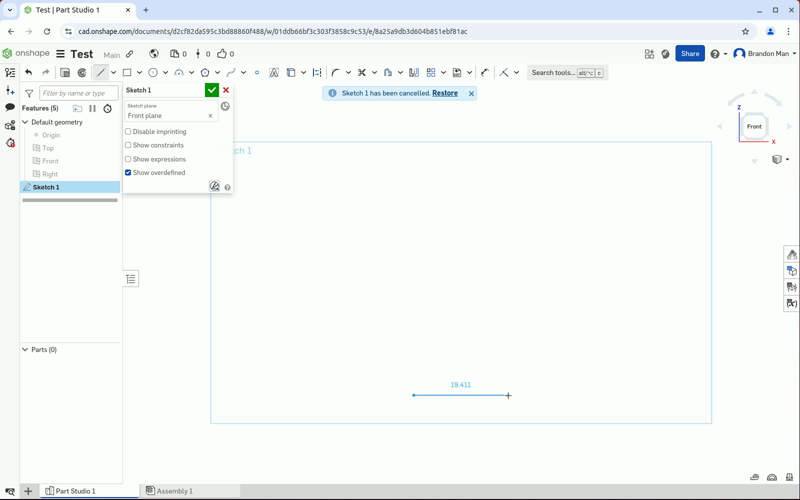
key_down(shift)
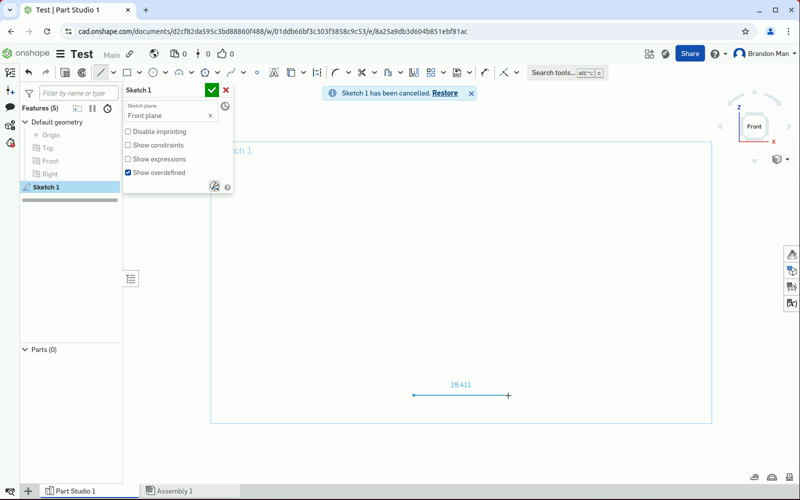
mouse_move(508, 171)
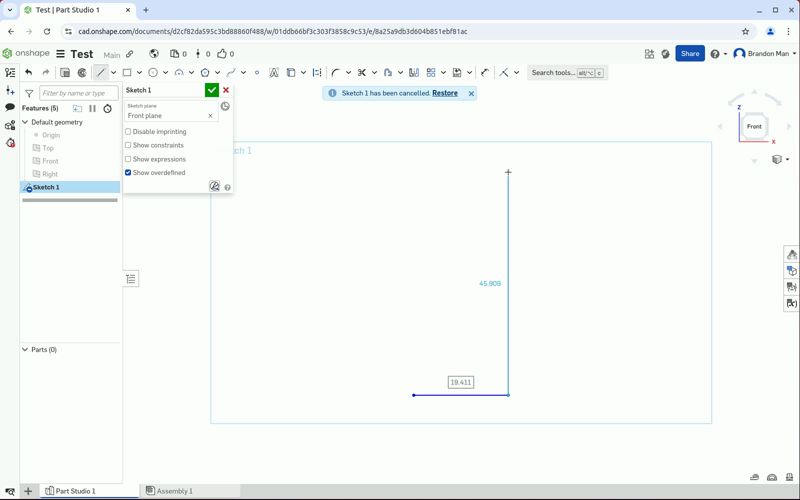
click(508, 171)
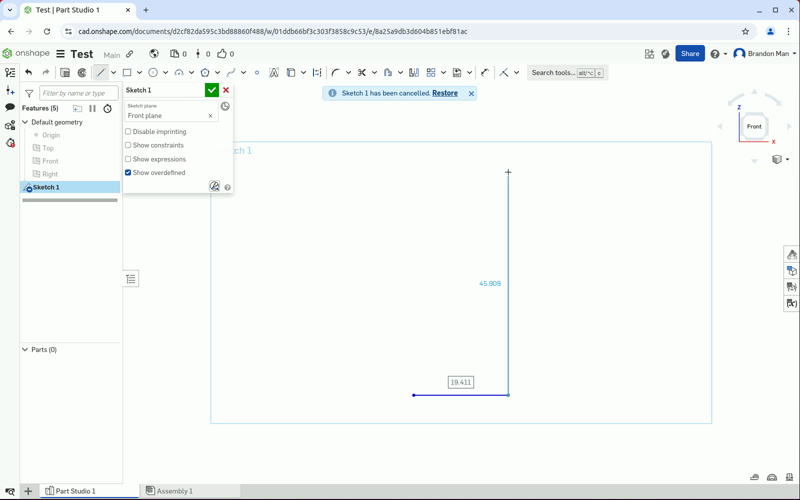
key_up(shift)
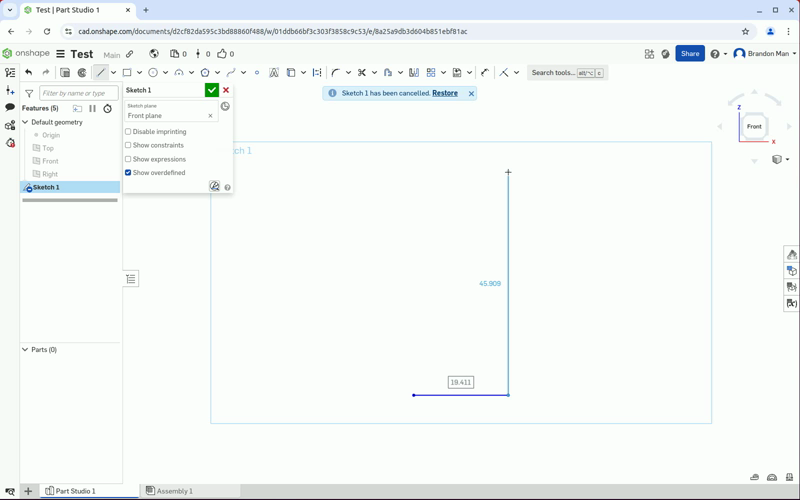
key_down(shift)
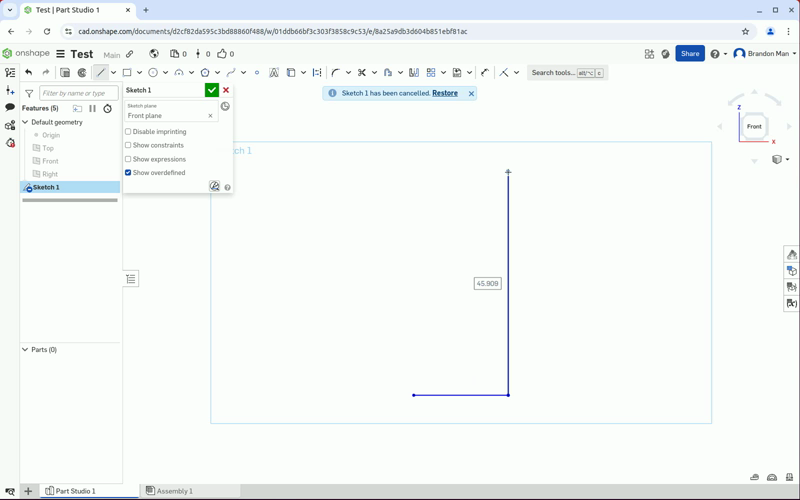
mouse_move(413, 171)
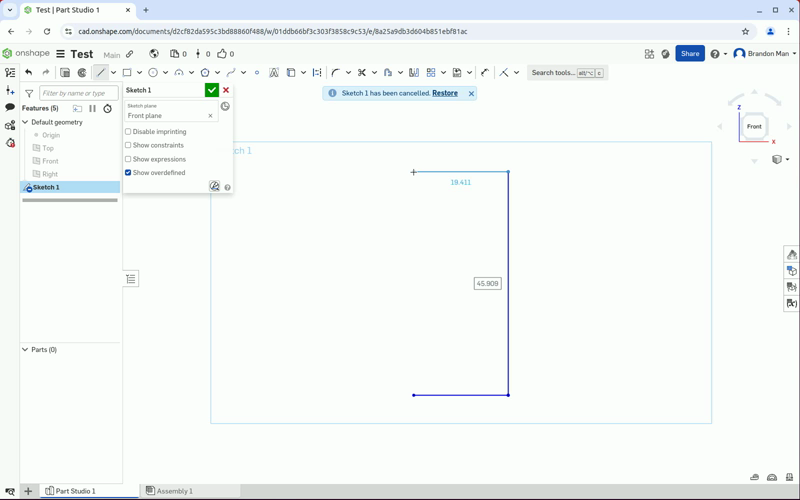
click(413, 171)
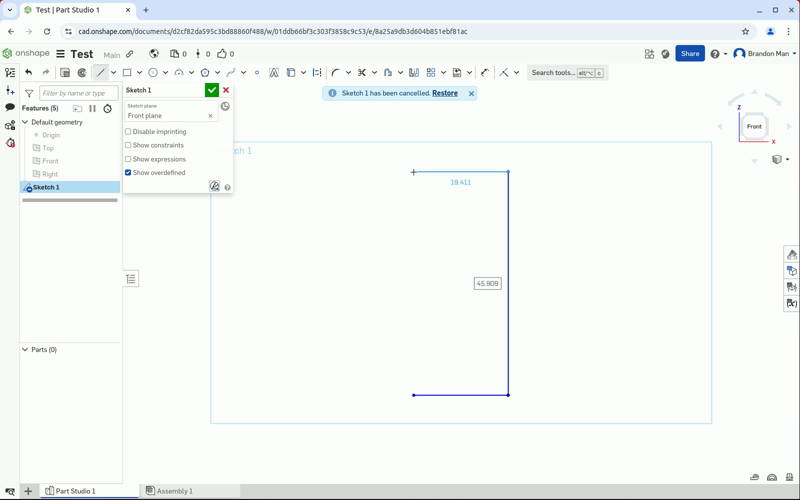
key_up(shift)
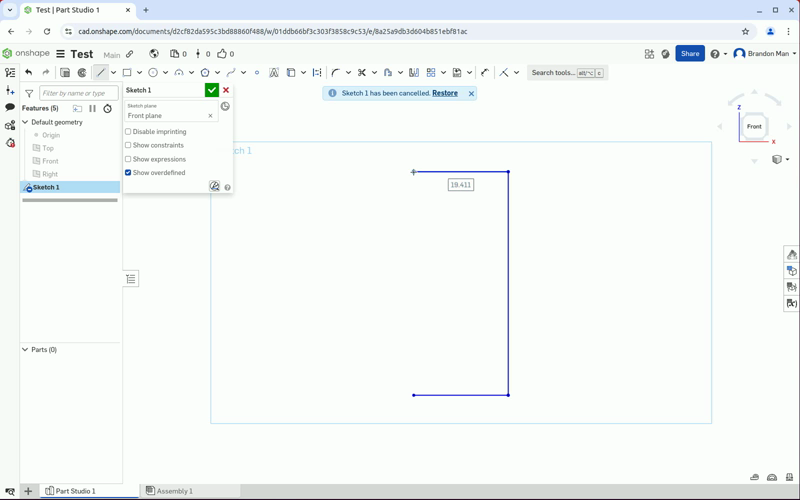
key_down(shift)
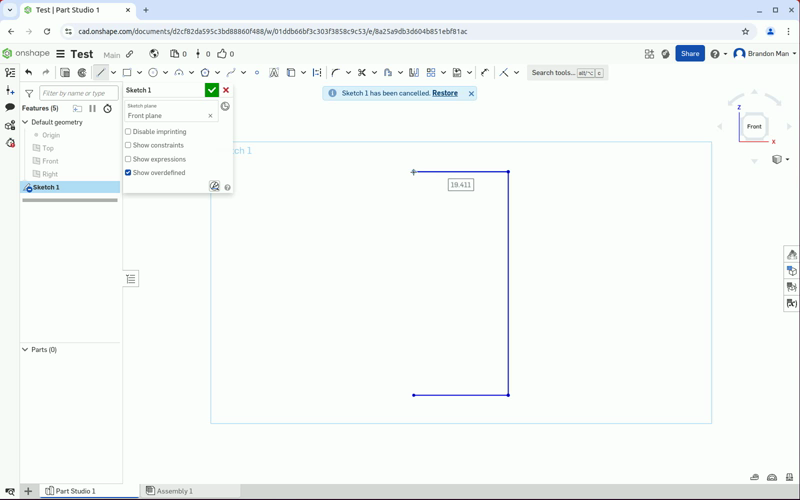
mouse_move(413, 395)
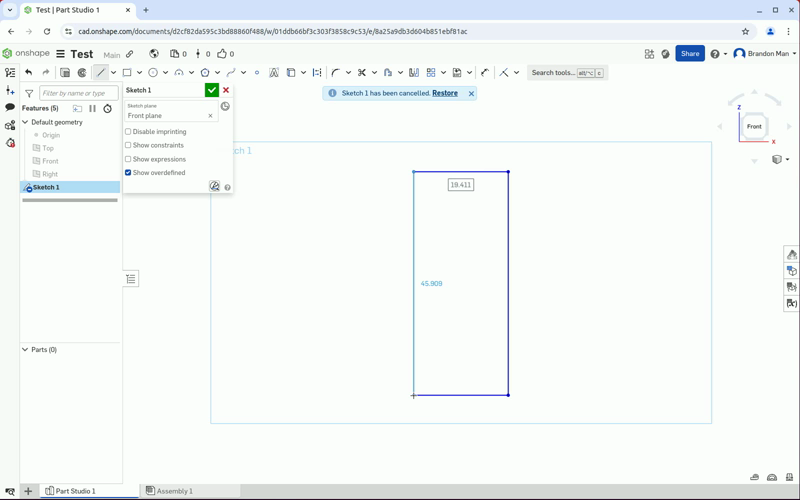
key_up(shift)
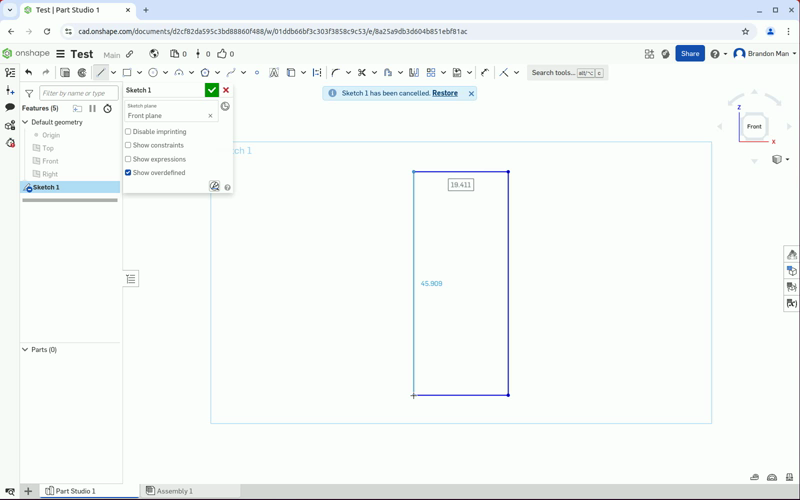
click(413, 395)
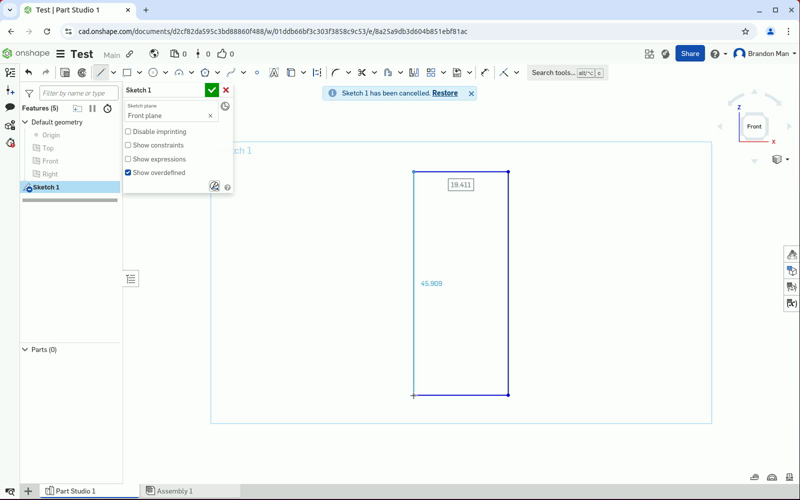
key(esc)
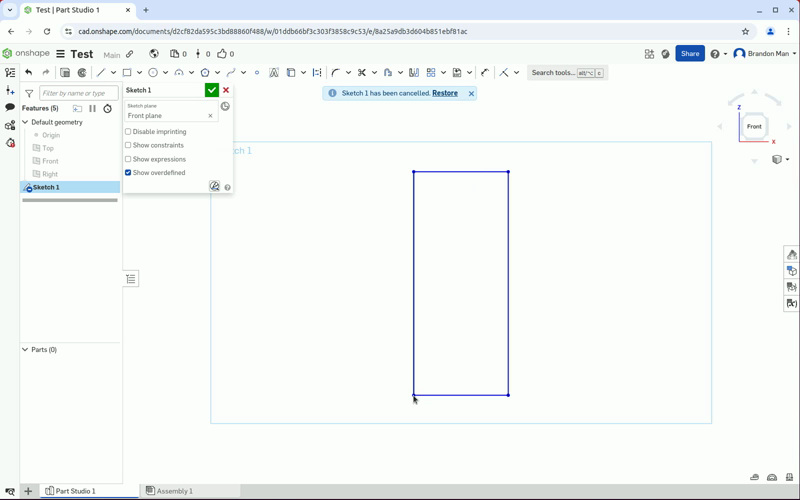
key(l)
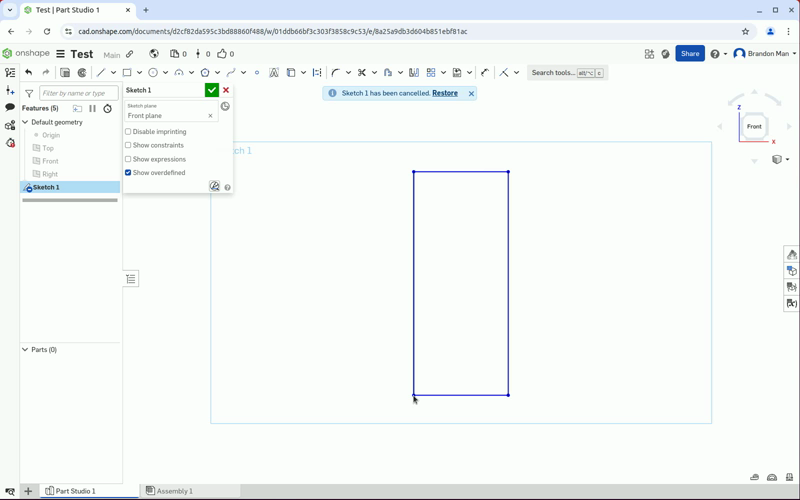
key_down(shift)
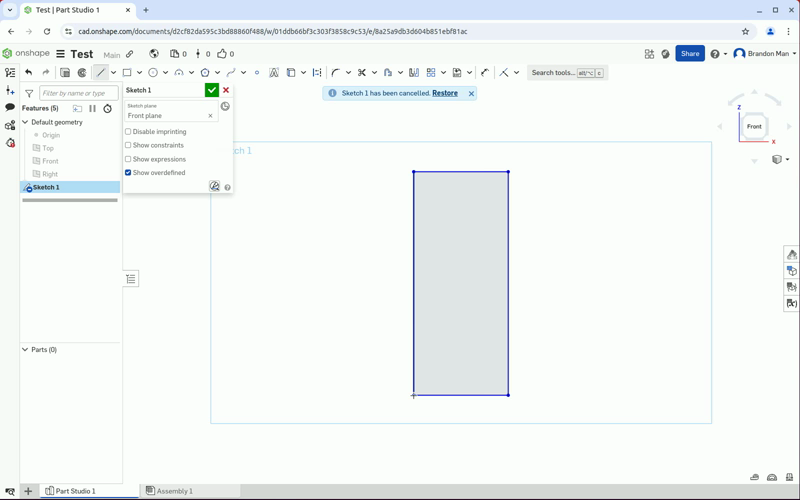
mouse_move(416, 393)
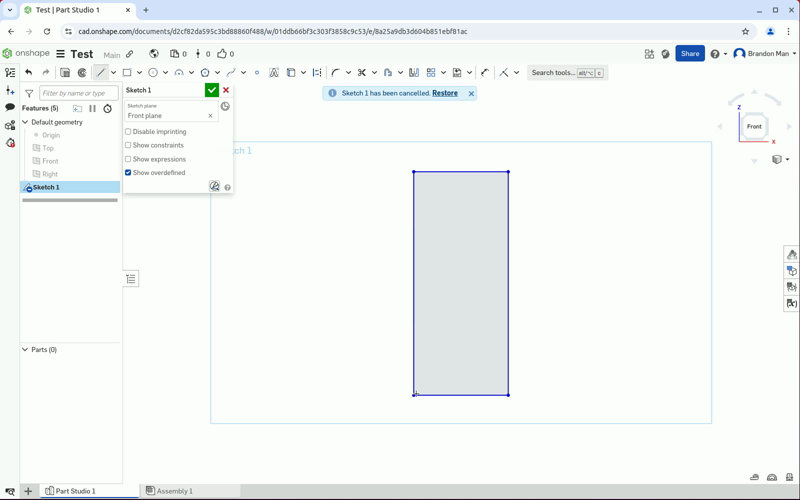
scroll(6)
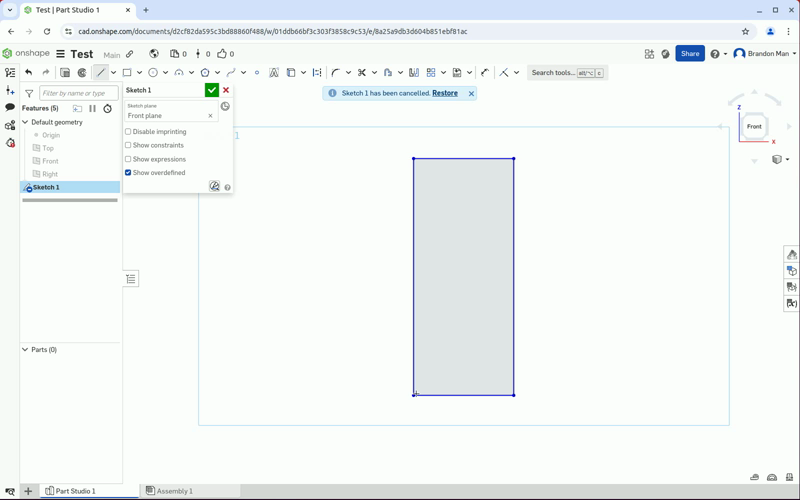
scroll(6)
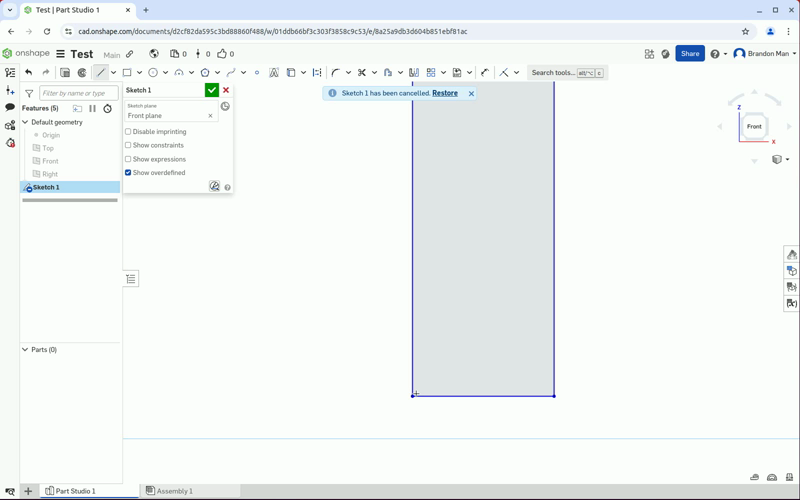
scroll(6)
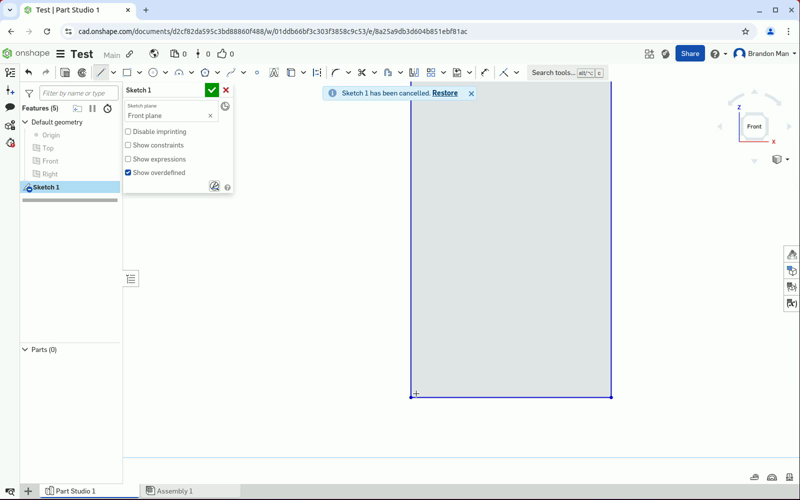
scroll(6)
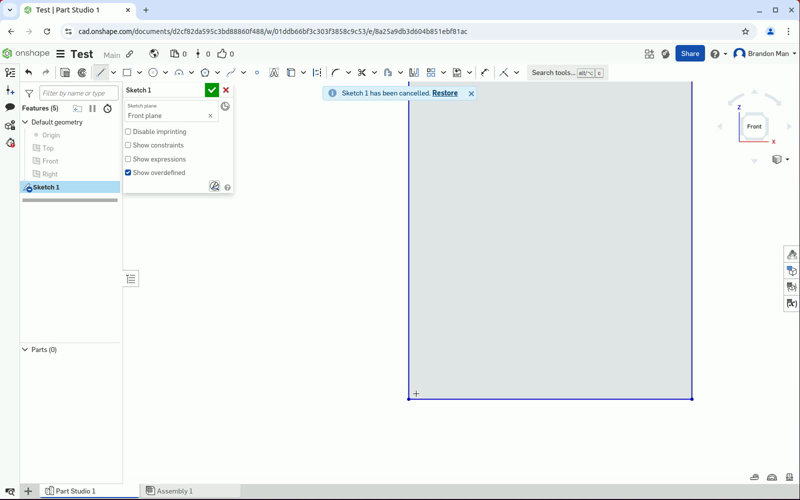
scroll(6)
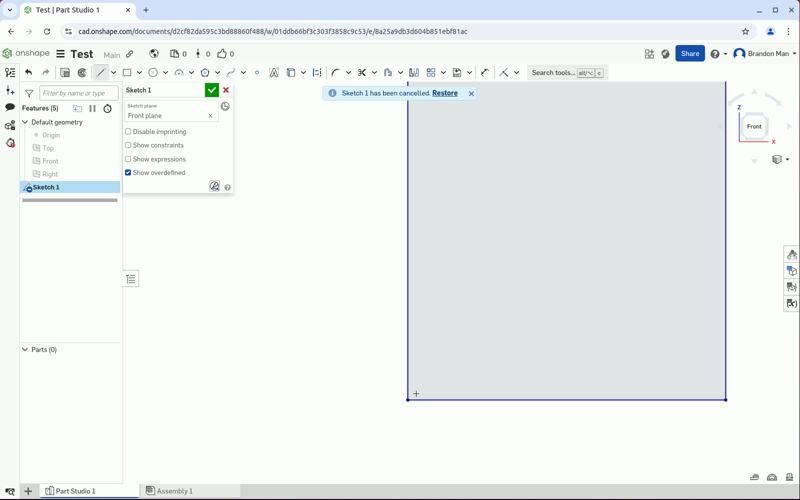
scroll(6)
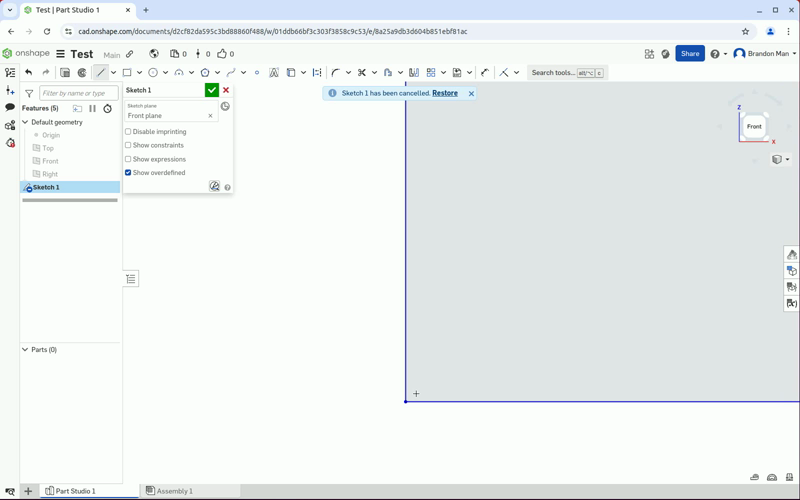
scroll(6)
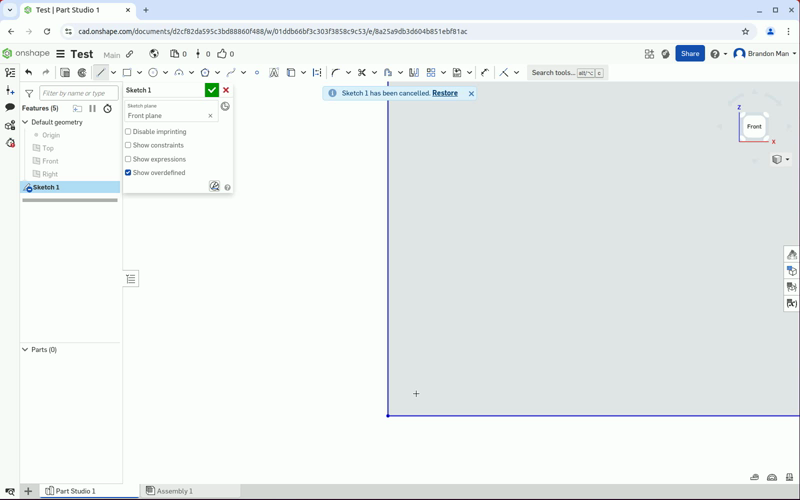
click(416, 393)
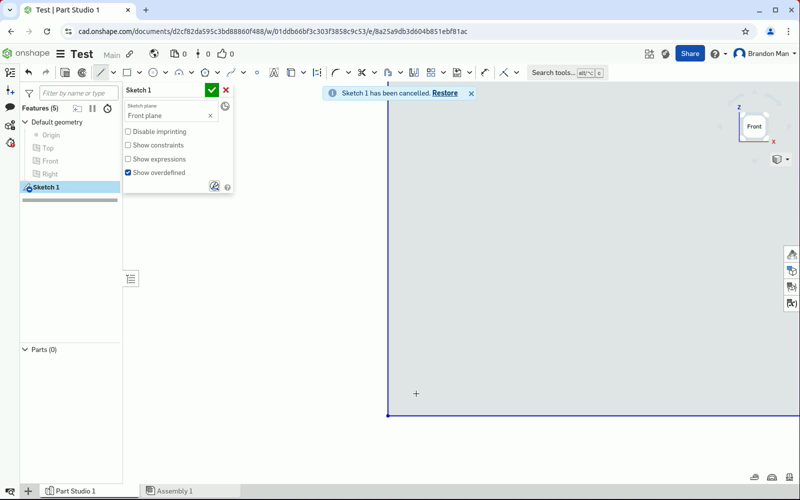
scroll(-6)
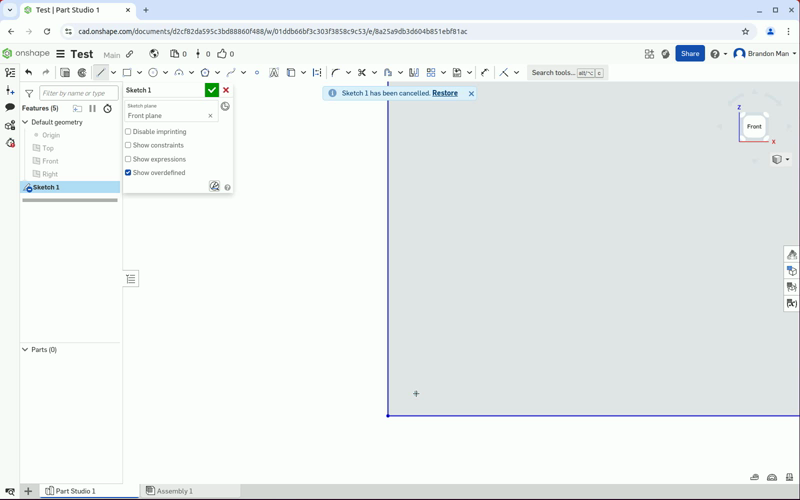
scroll(-6)
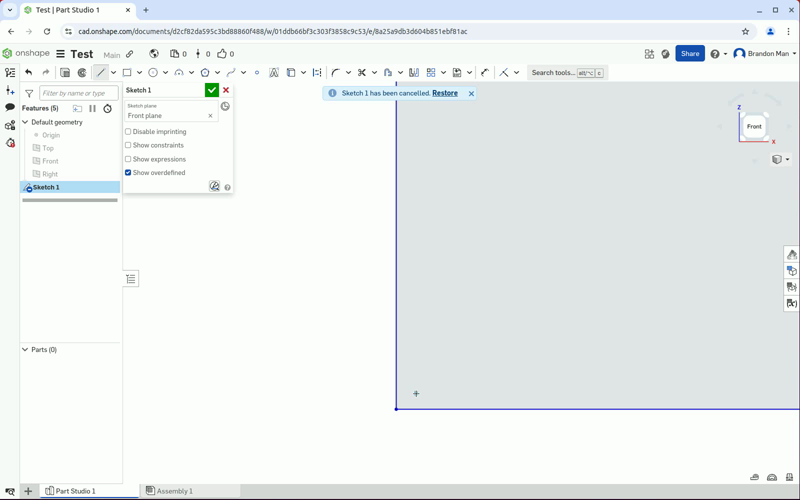
scroll(-6)
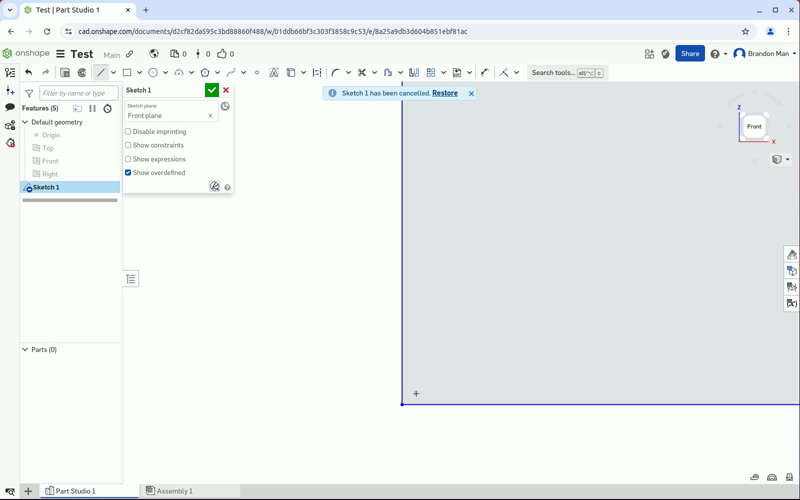
scroll(-6)
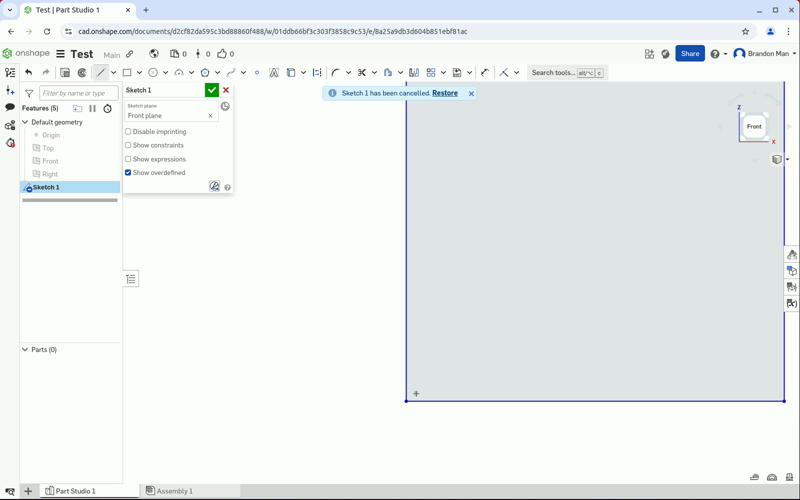
scroll(-6)
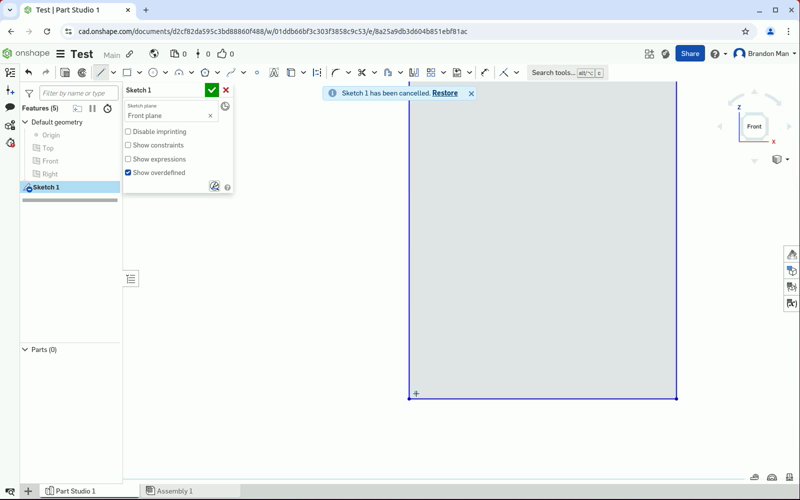
scroll(-6)
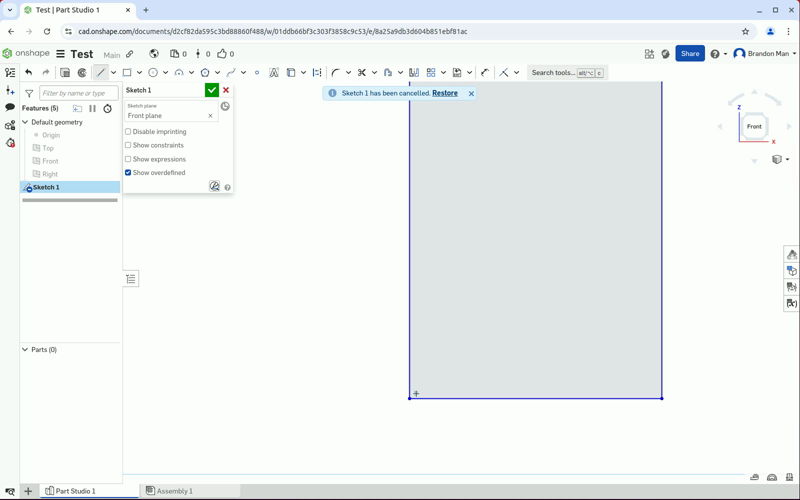
scroll(-6)
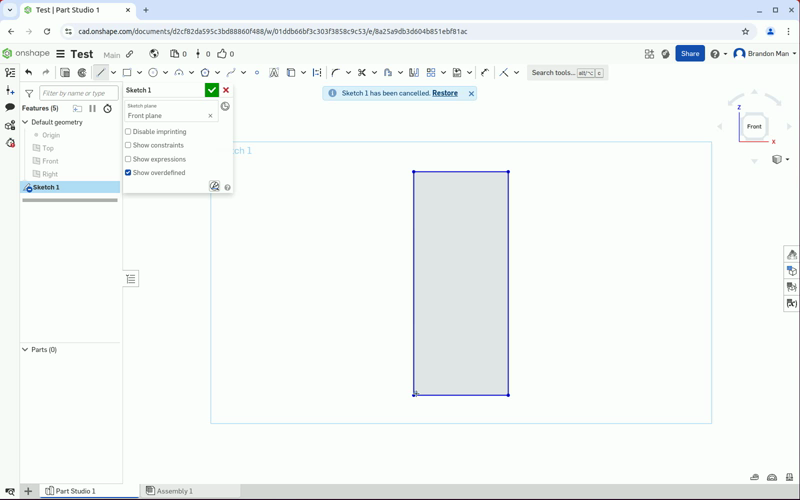
key_up(shift)
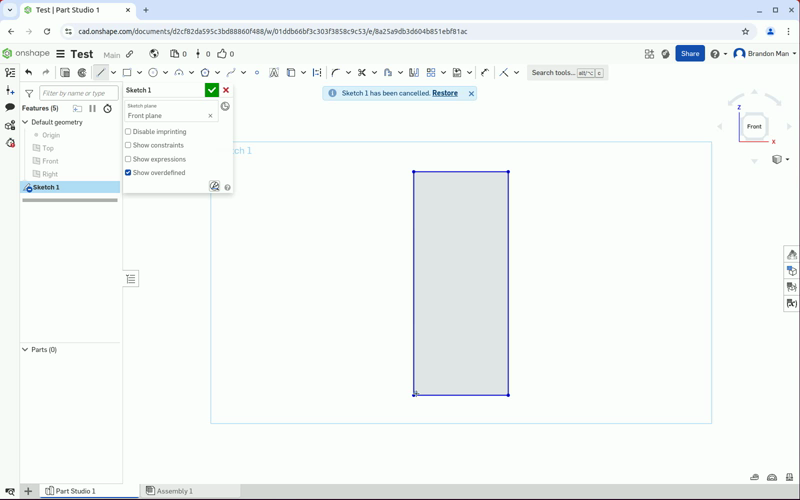
key_down(shift)
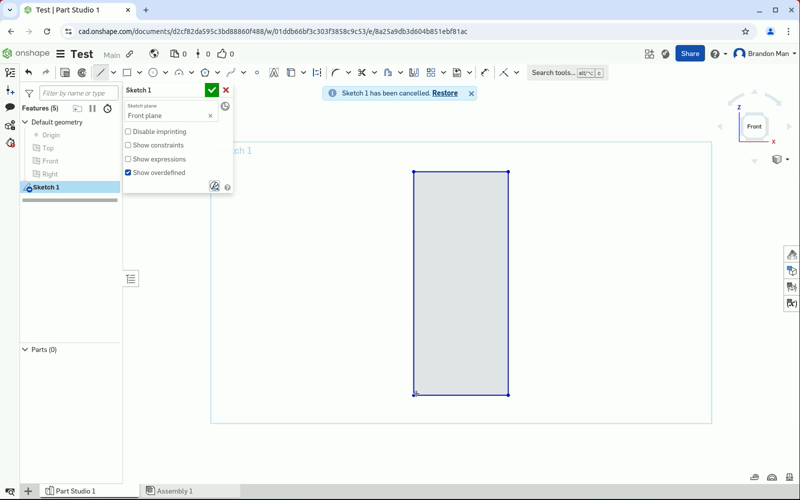
mouse_move(503, 393)
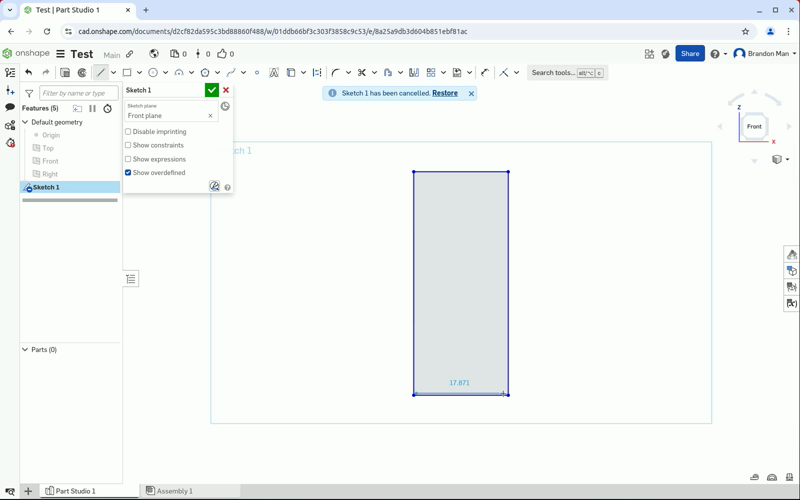
click(503, 393)
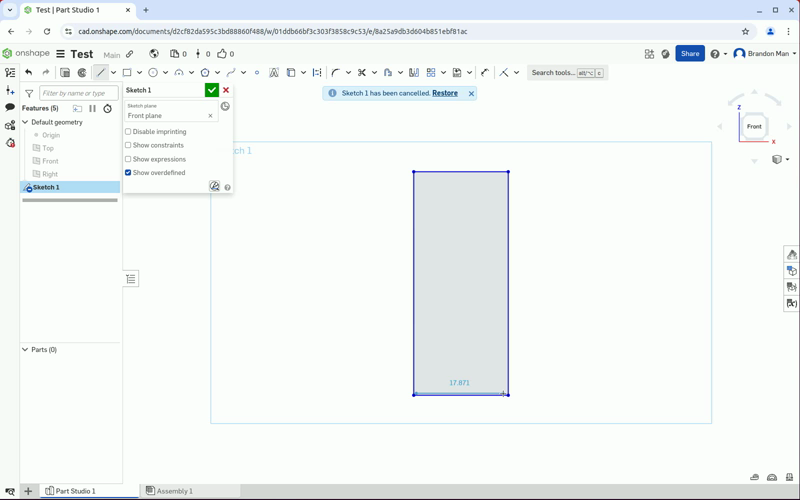
key_up(shift)
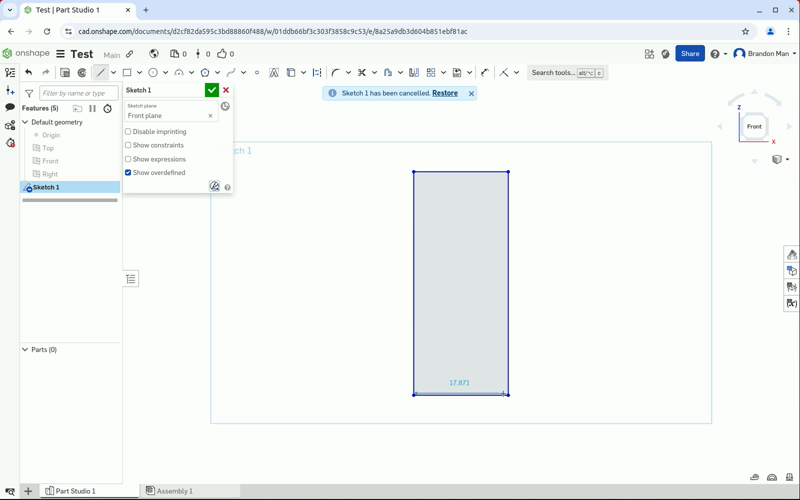
key_down(shift)
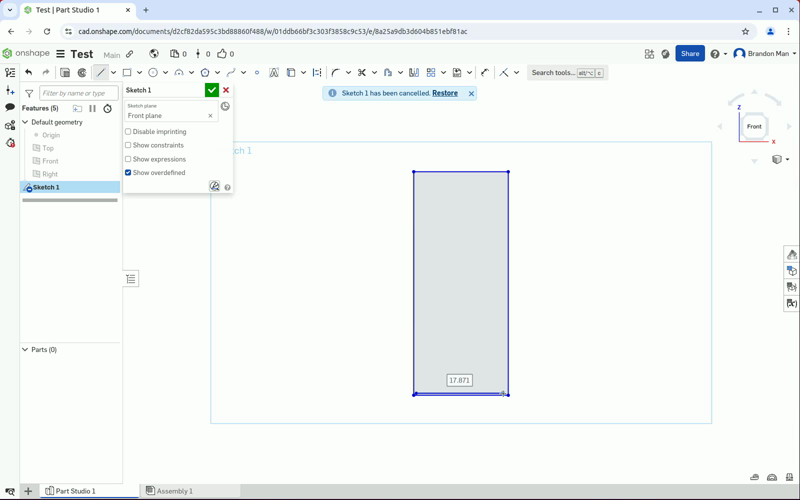
mouse_move(503, 174)
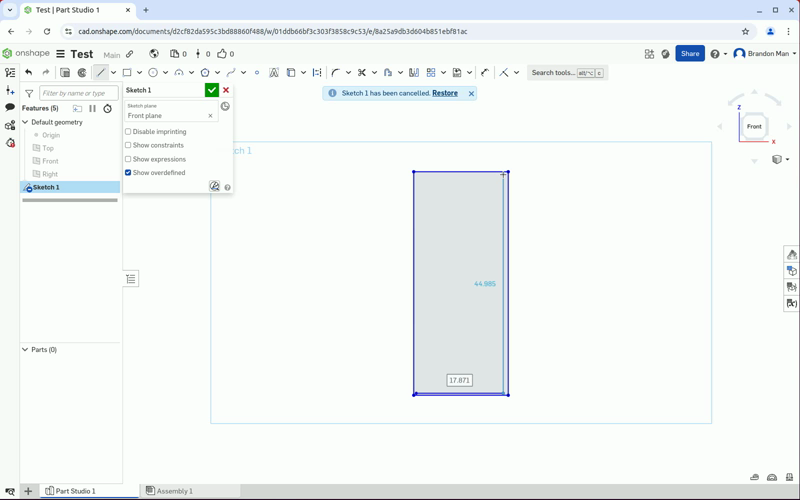
click(503, 174)
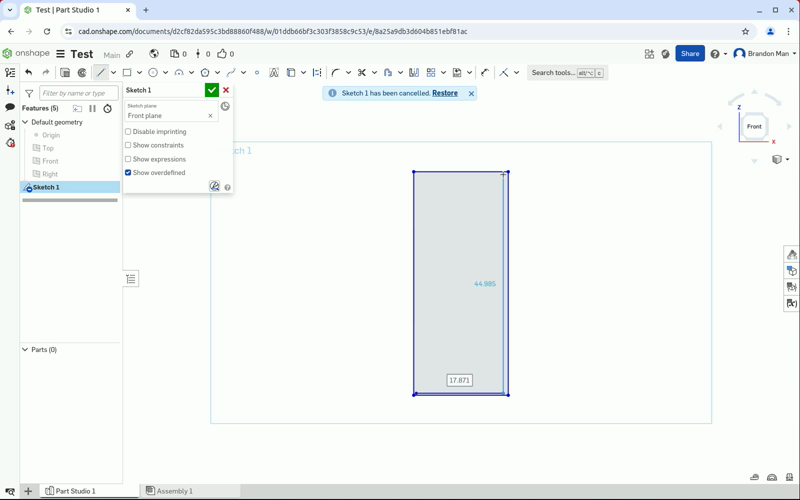
key_up(shift)
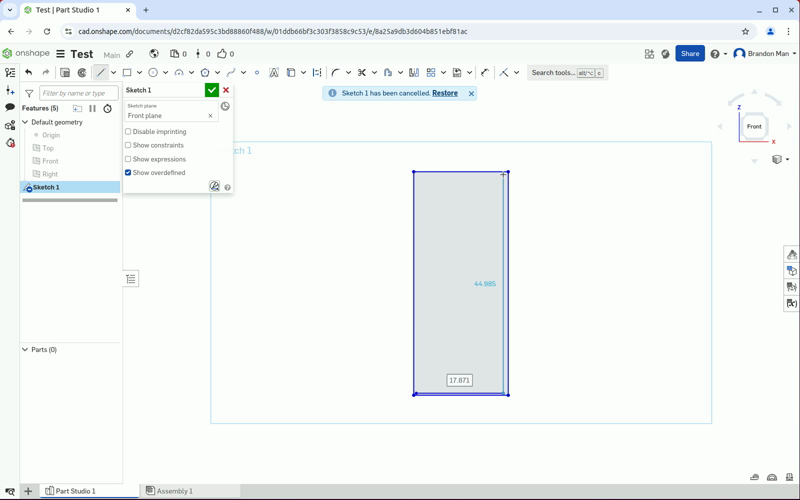
key_down(shift)
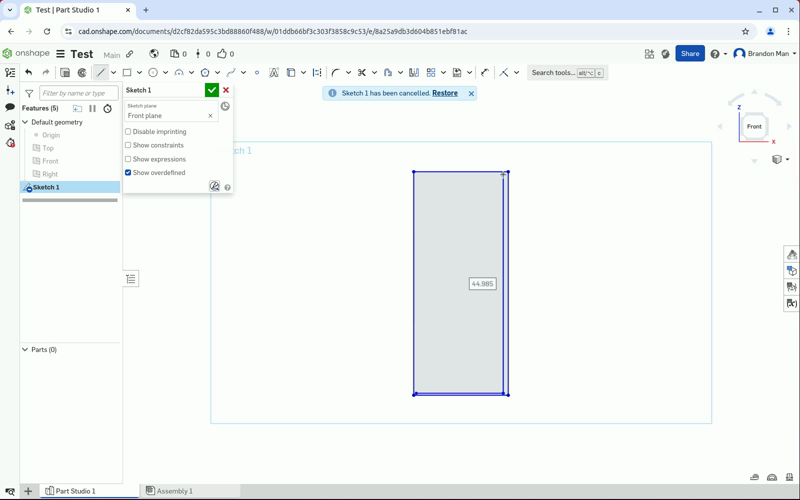
mouse_move(416, 174)
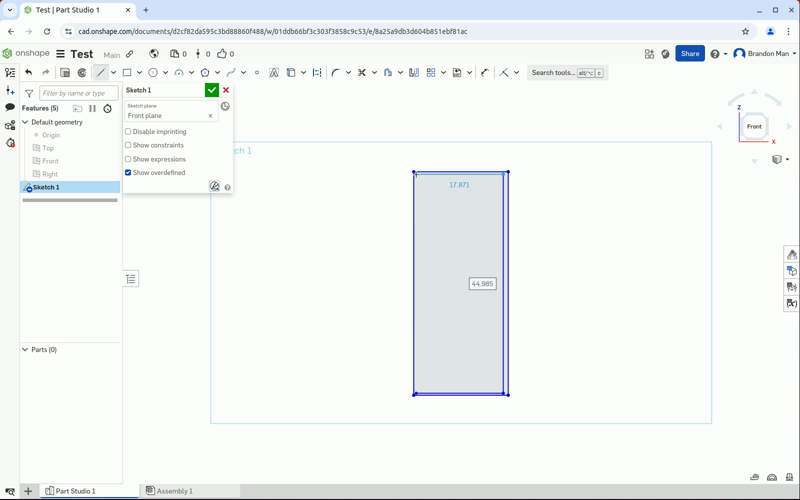
scroll(6)
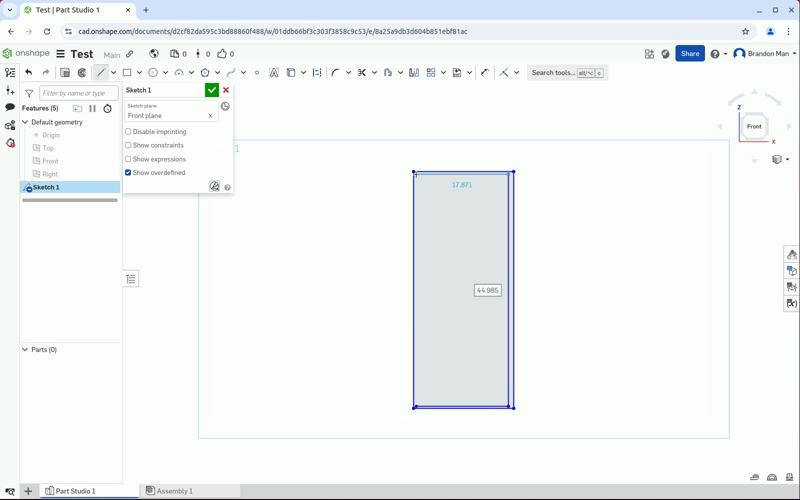
scroll(6)
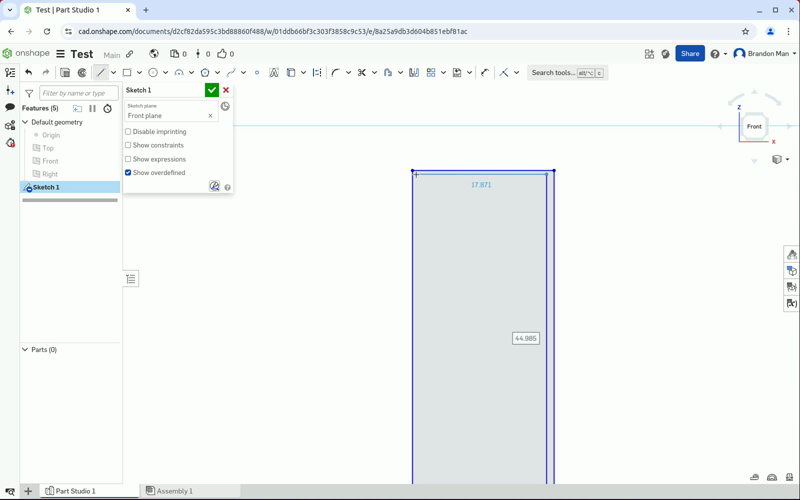
scroll(6)
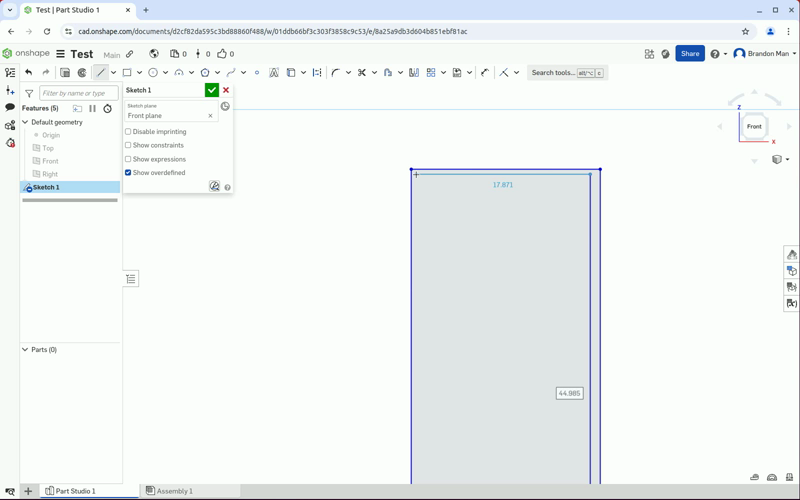
scroll(6)
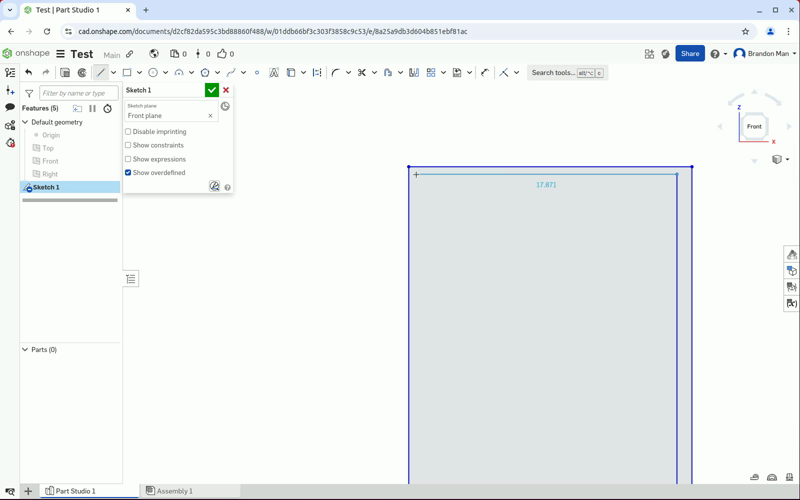
scroll(6)
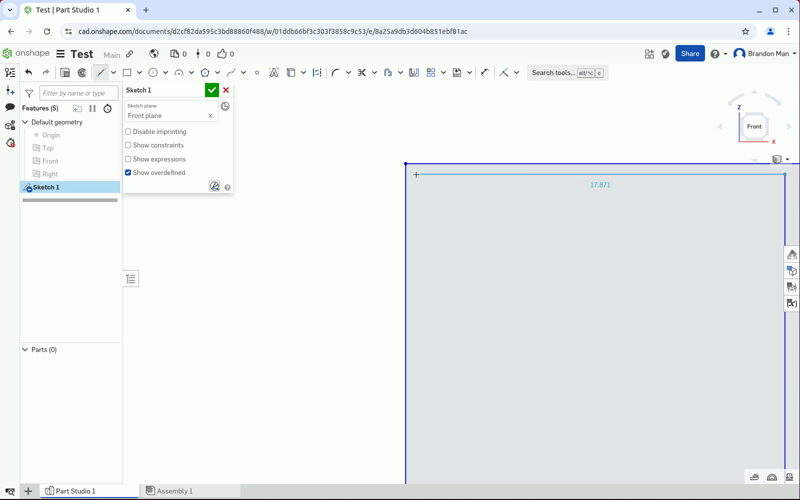
scroll(6)
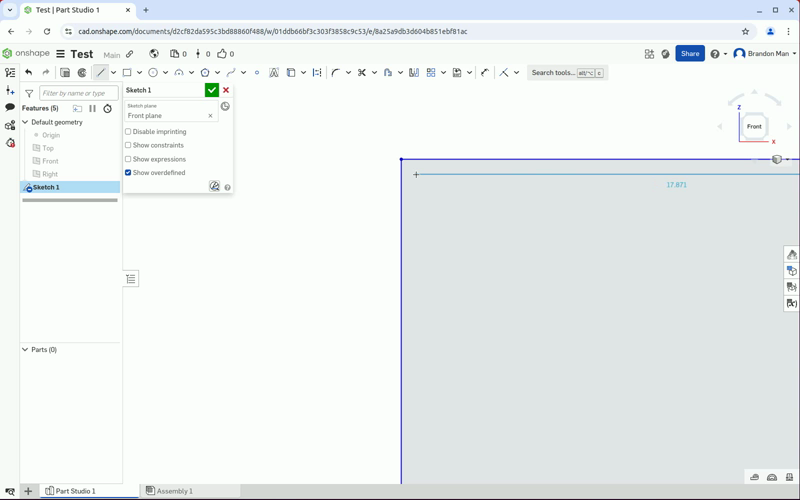
scroll(6)
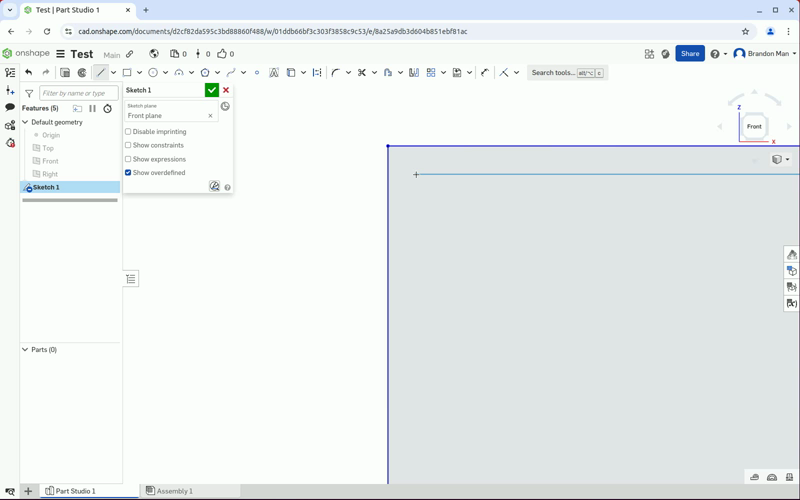
click(416, 174)
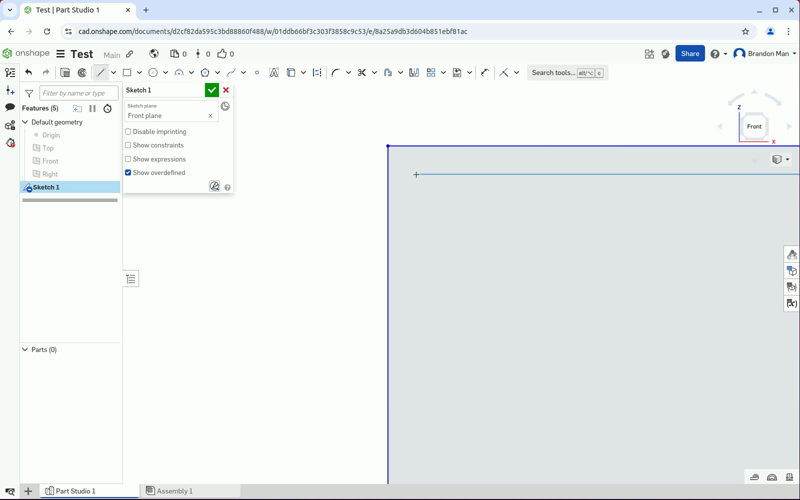
scroll(-6)
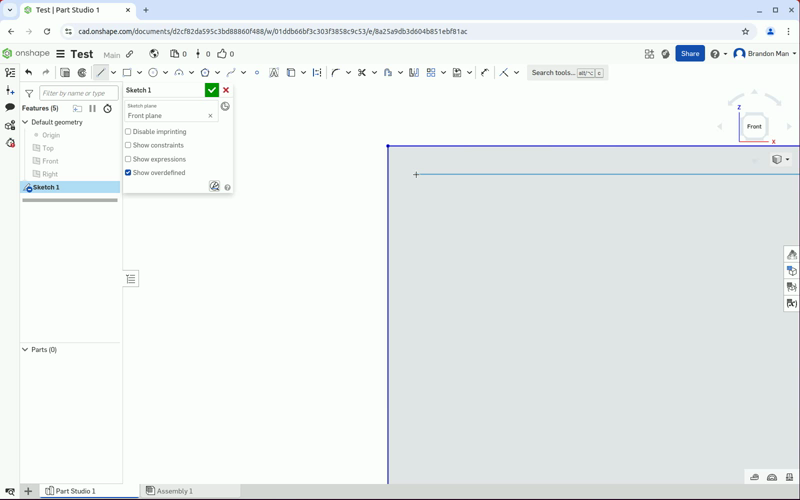
scroll(-6)
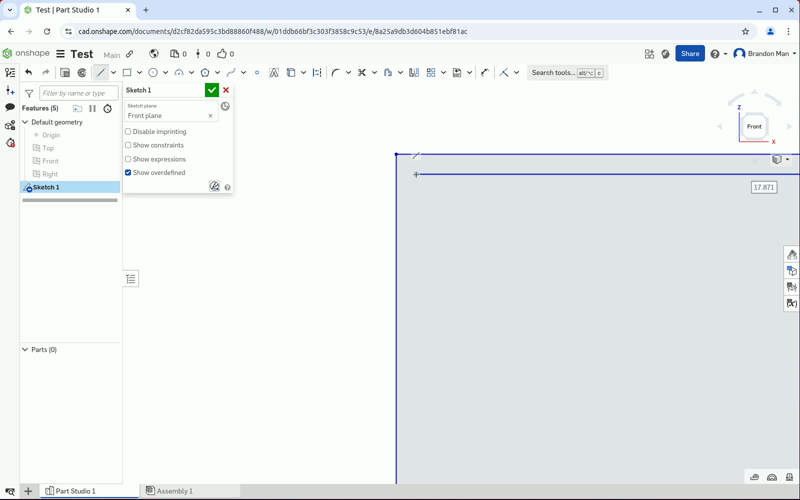
scroll(-6)
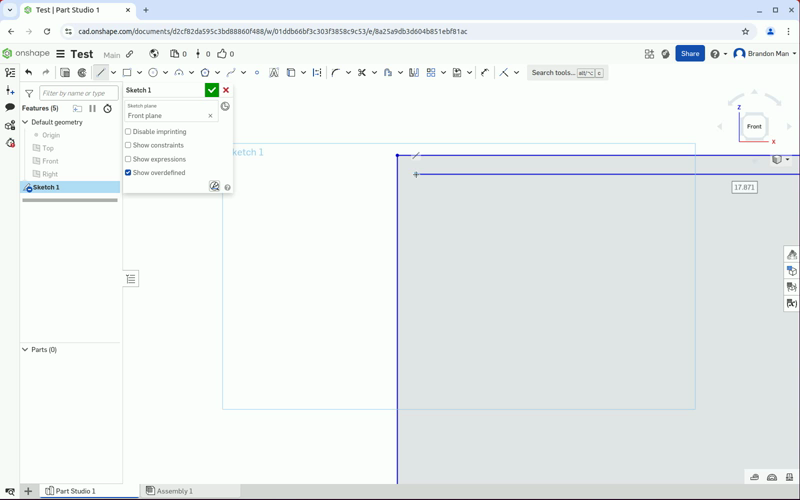
scroll(-6)
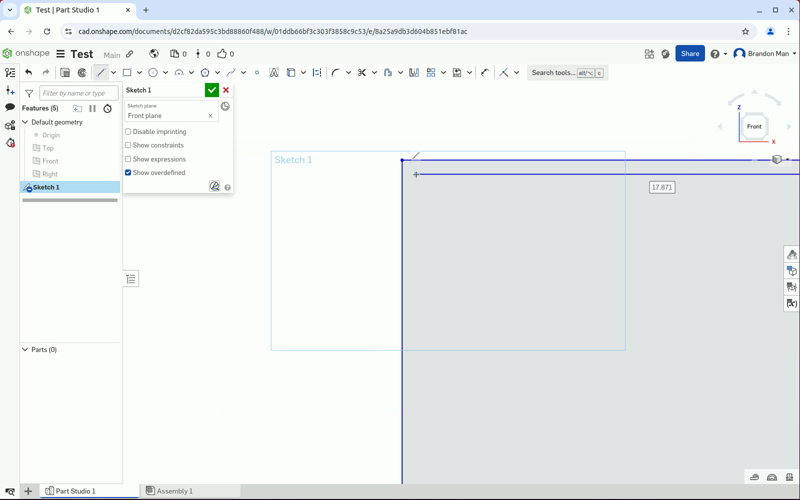
scroll(-6)
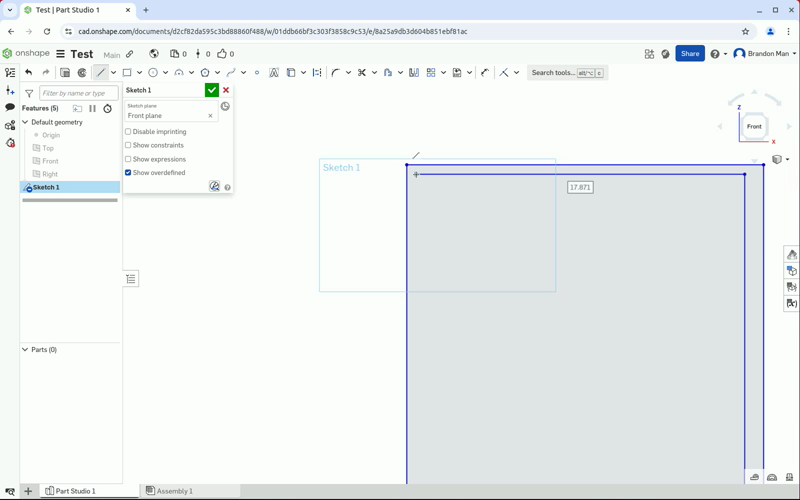
scroll(-6)
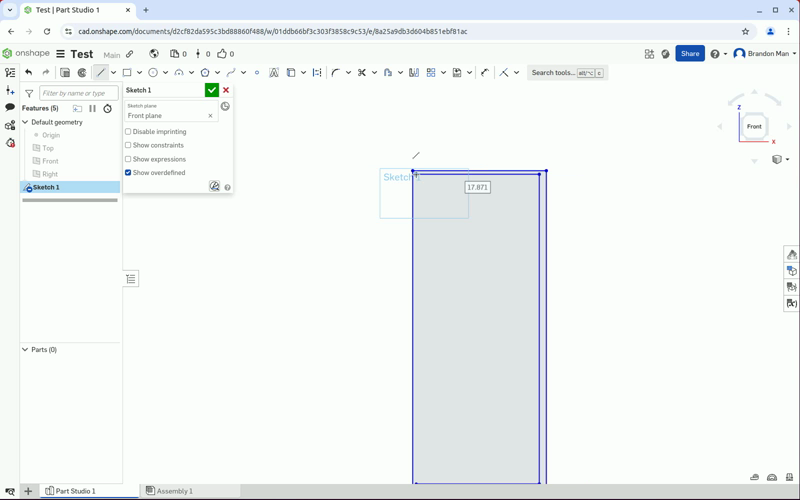
scroll(-6)
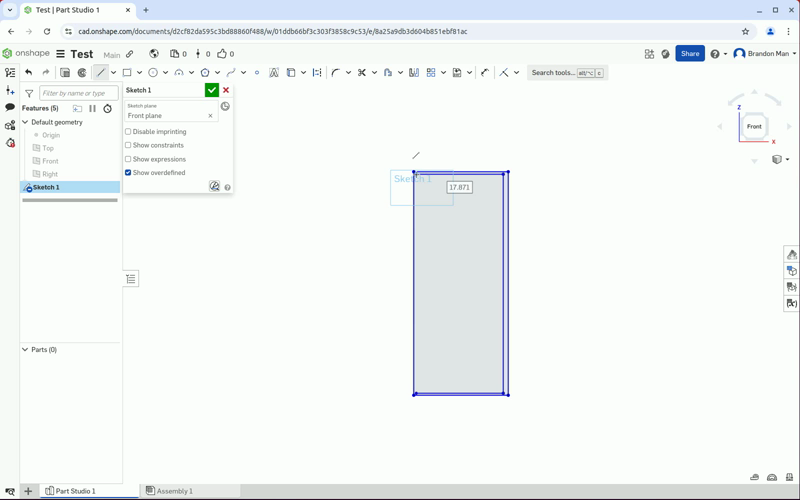
key_up(shift)
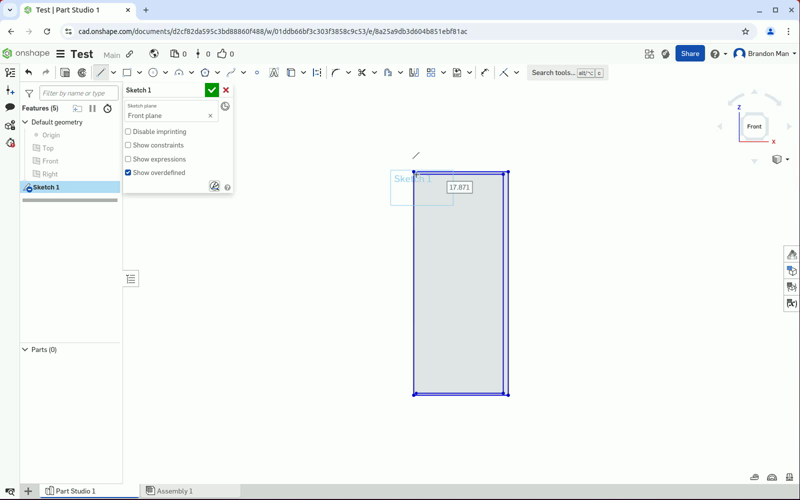
key_down(shift)
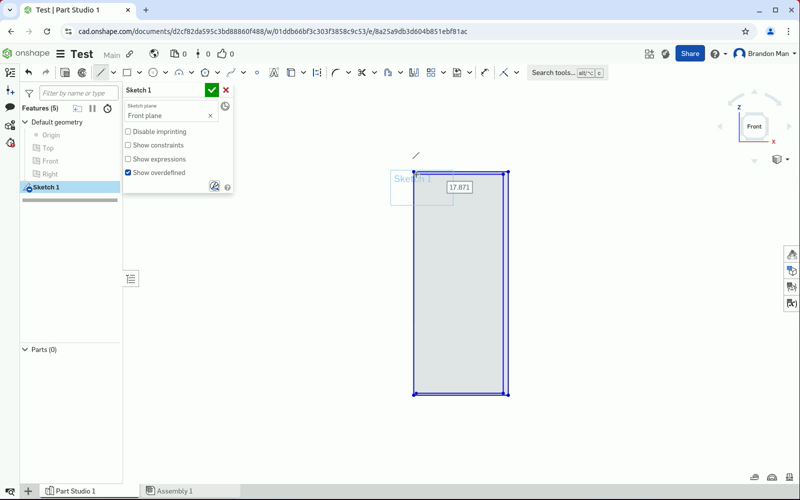
mouse_move(416, 393)
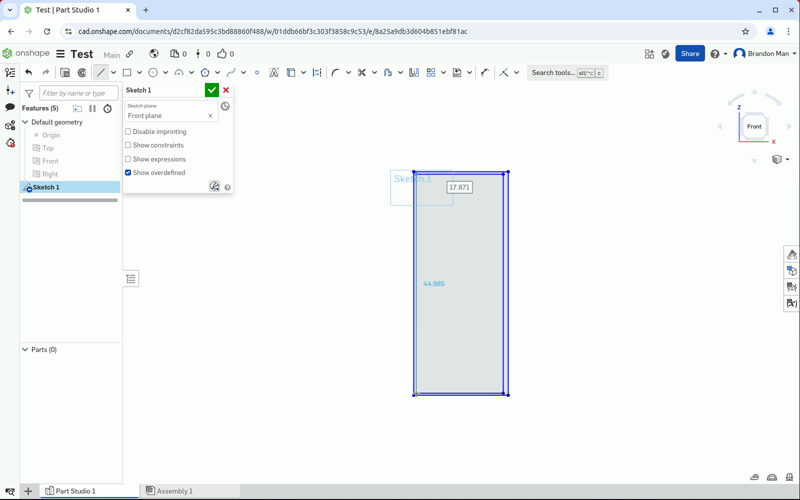
scroll(6)
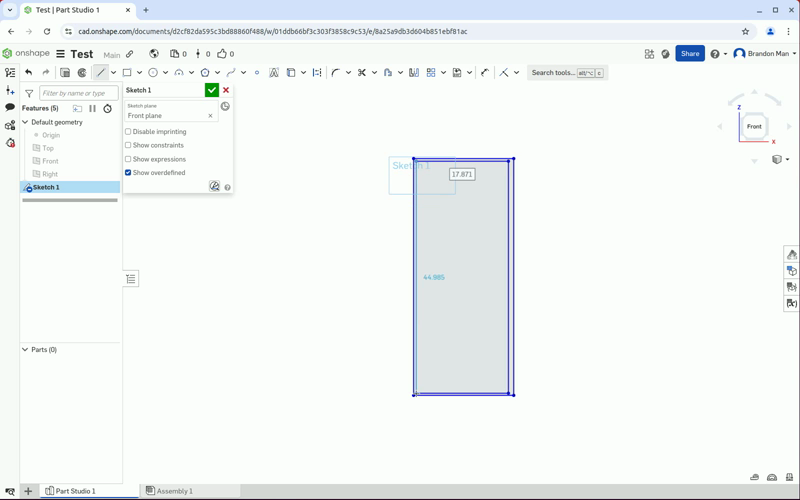
scroll(6)
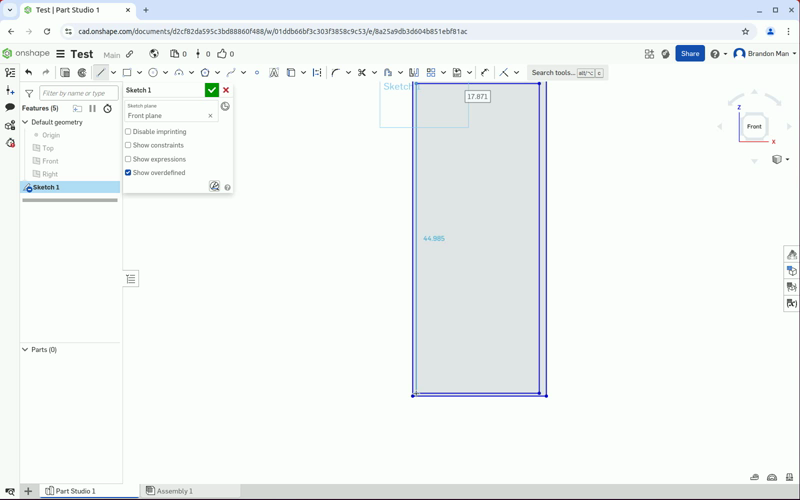
scroll(6)
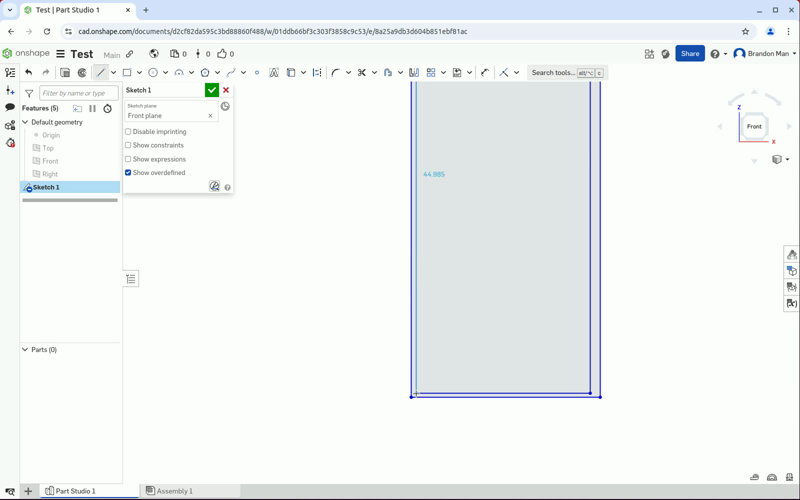
scroll(6)
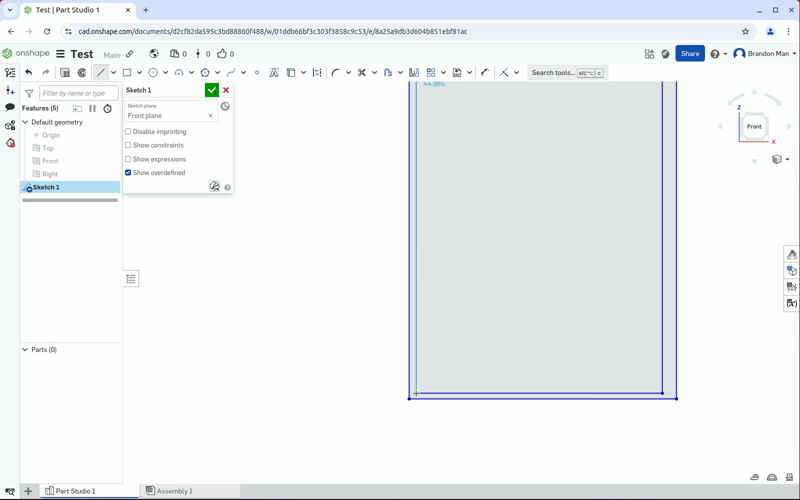
scroll(6)
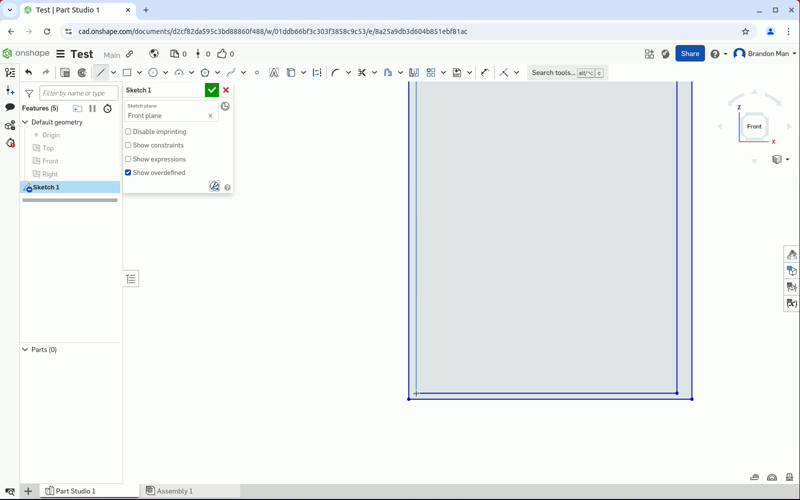
scroll(6)
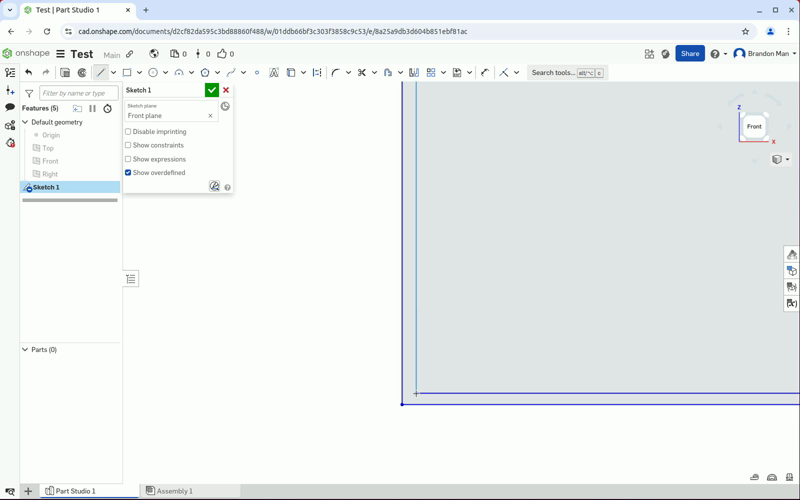
scroll(6)
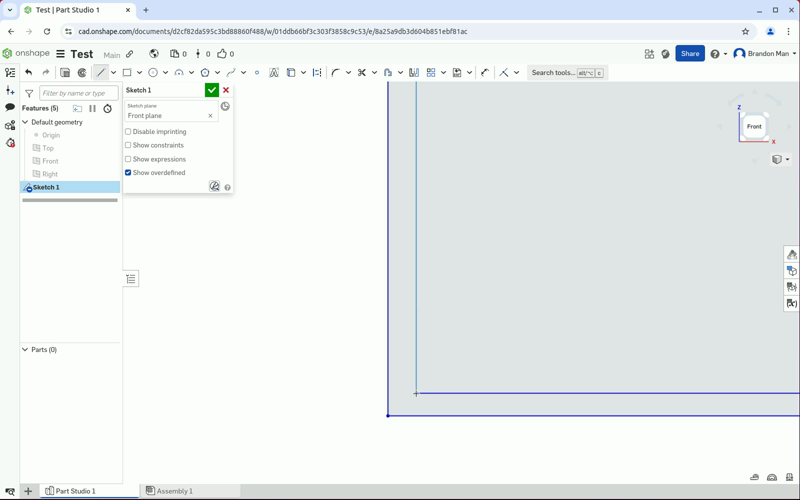
key_up(shift)
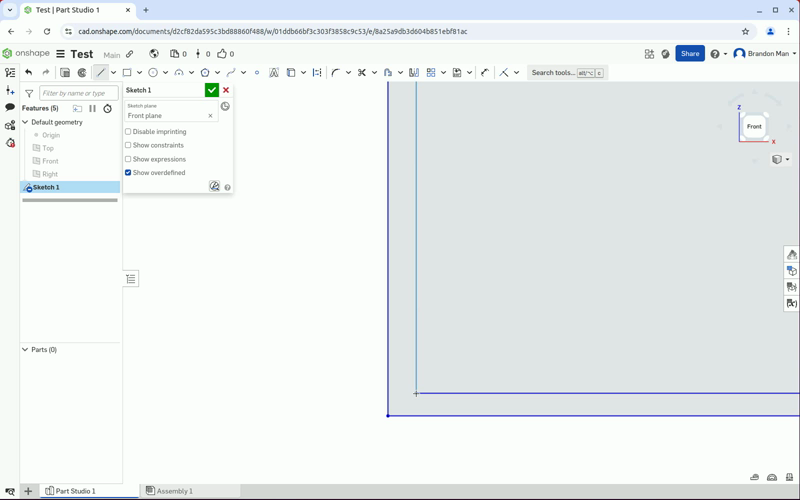
click(416, 393)
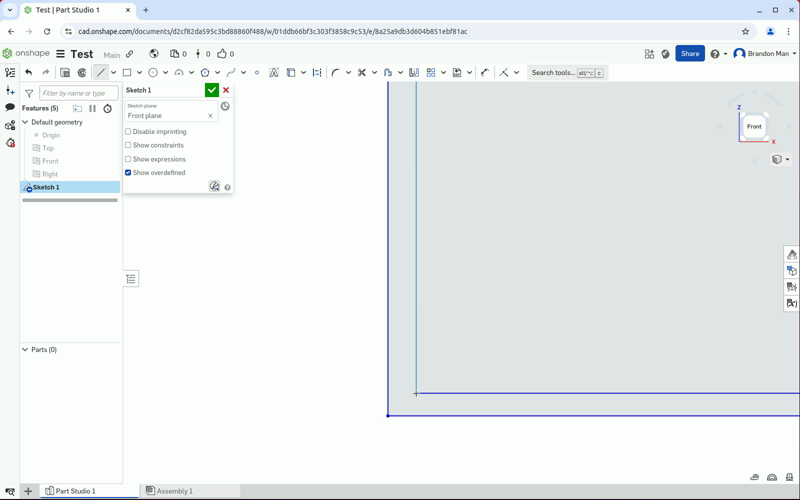
scroll(-6)
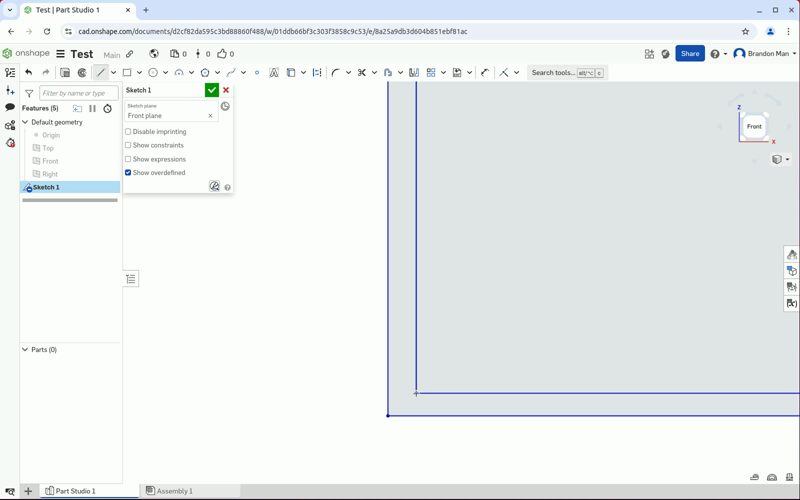
scroll(-6)
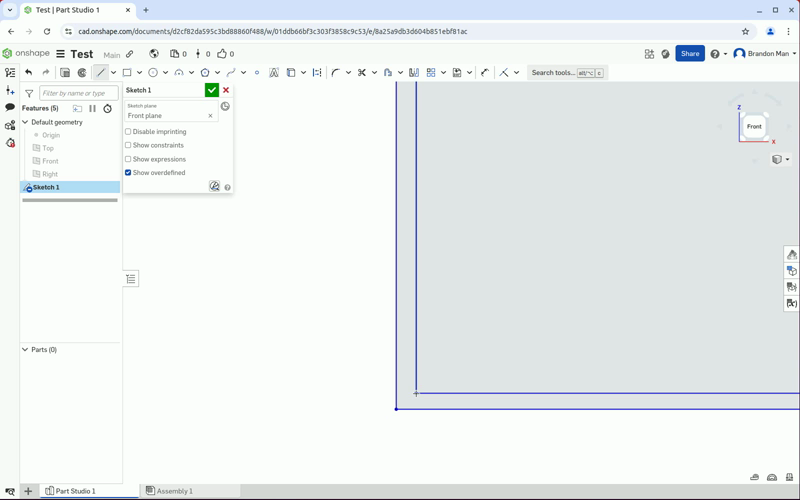
scroll(-6)
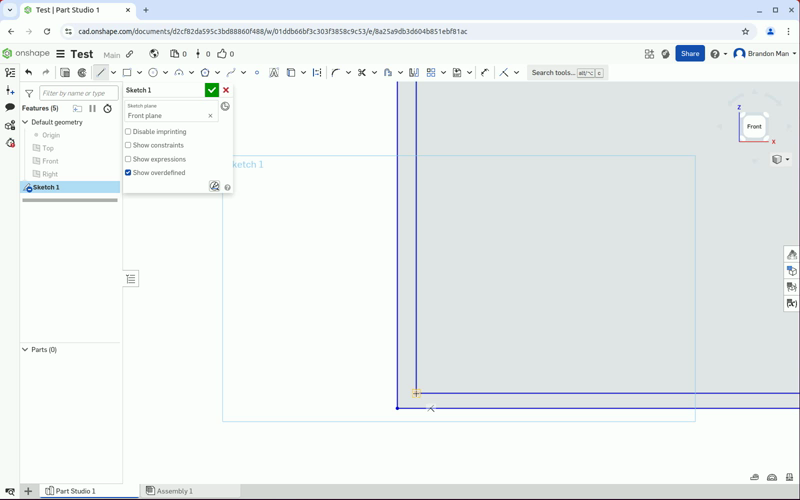
scroll(-6)
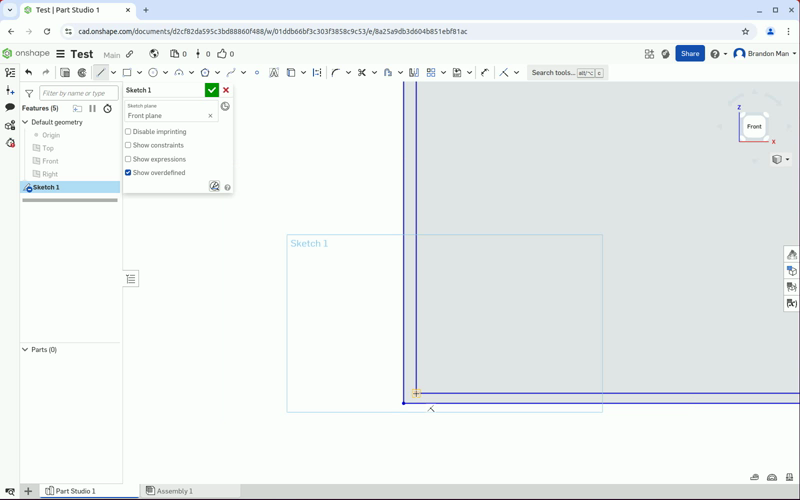
scroll(-6)
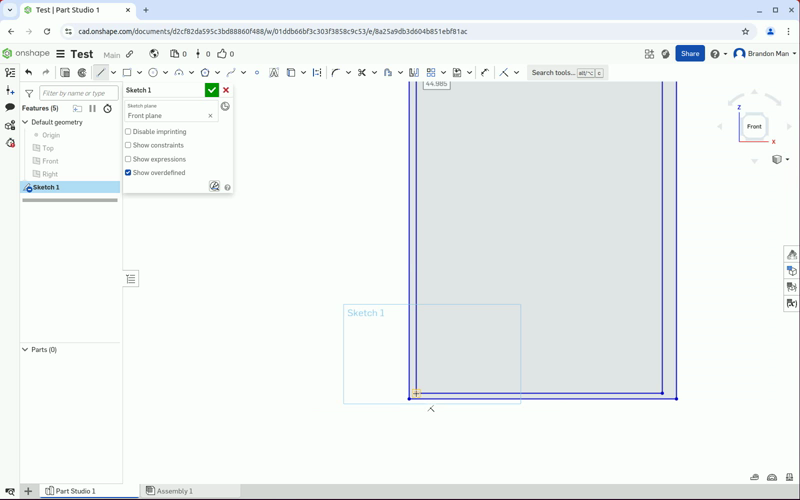
scroll(-6)
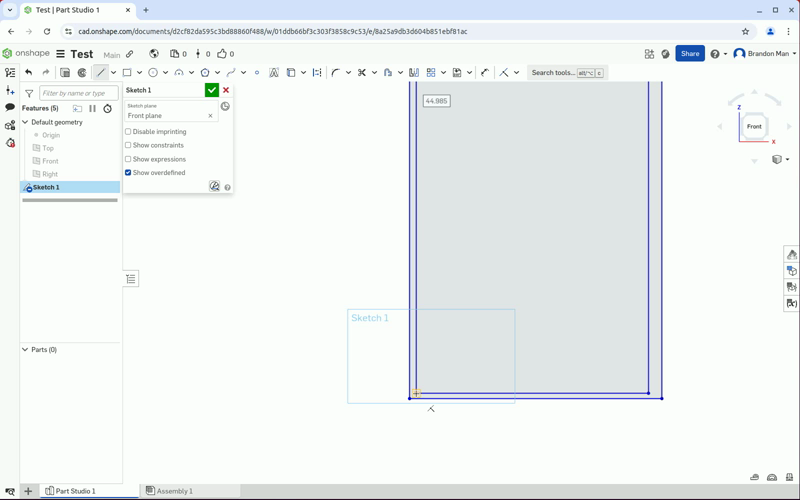
scroll(-6)
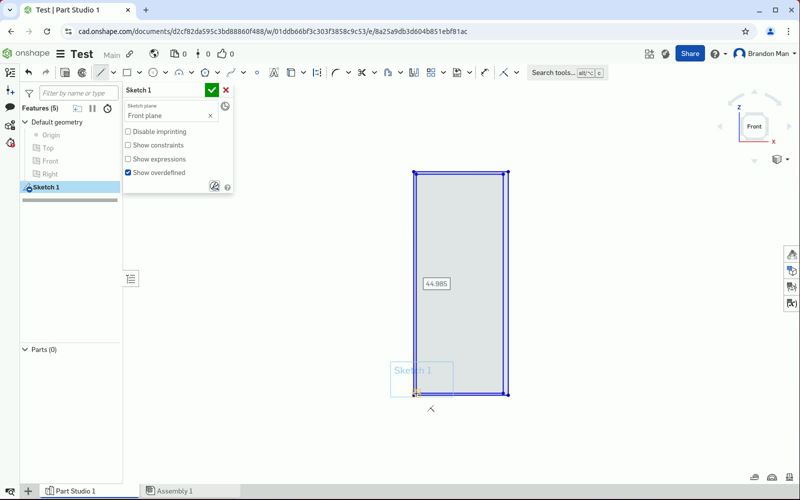
key(esc)
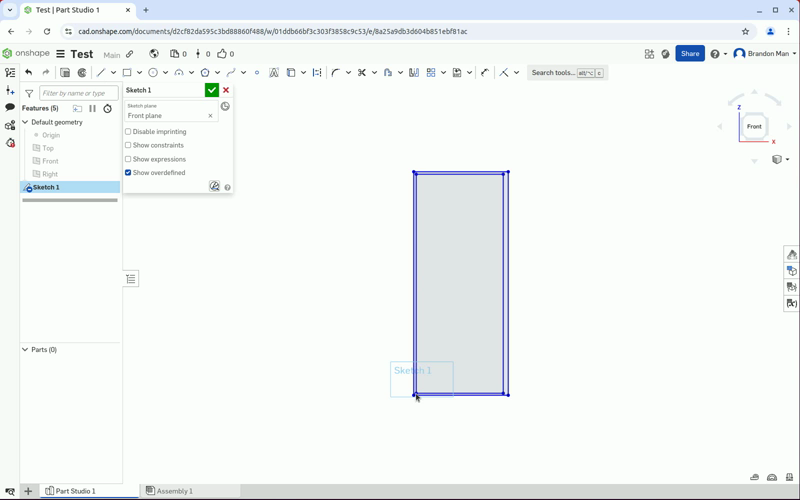
mouse_move(505, 302)
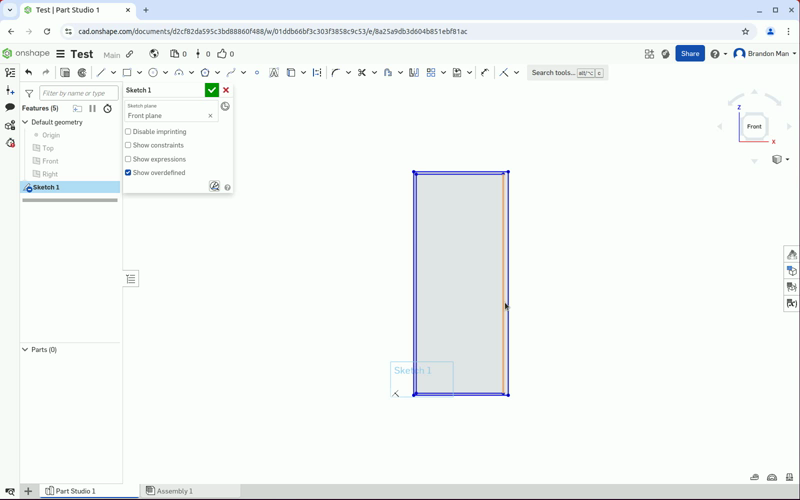
click(505, 302)
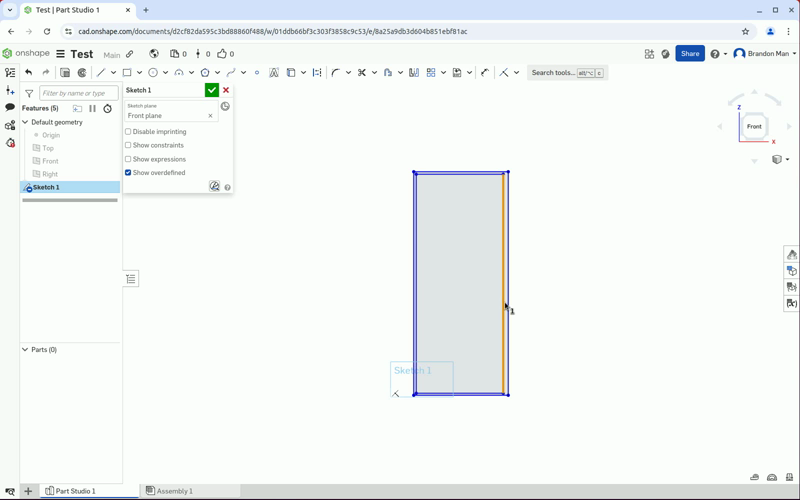
mouse_move(73, 352)
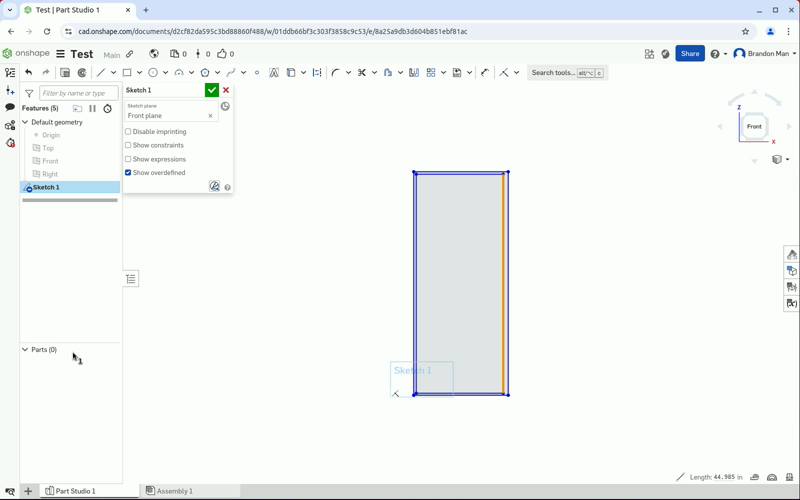
key(shift+y)
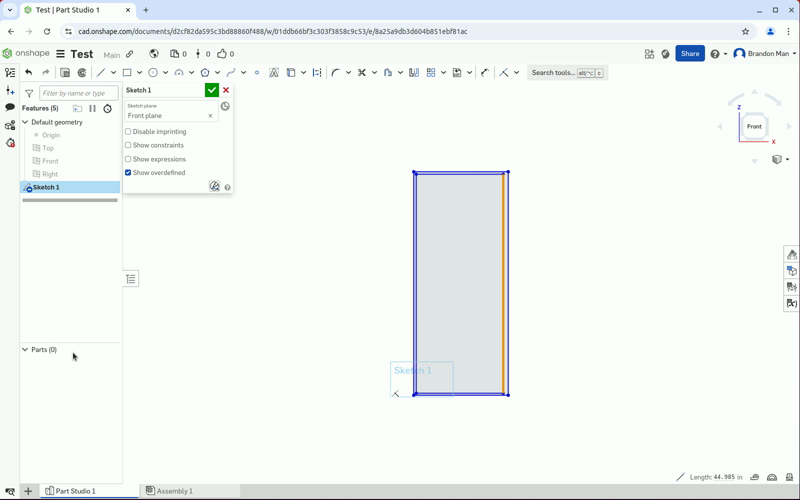
key(shift+e)
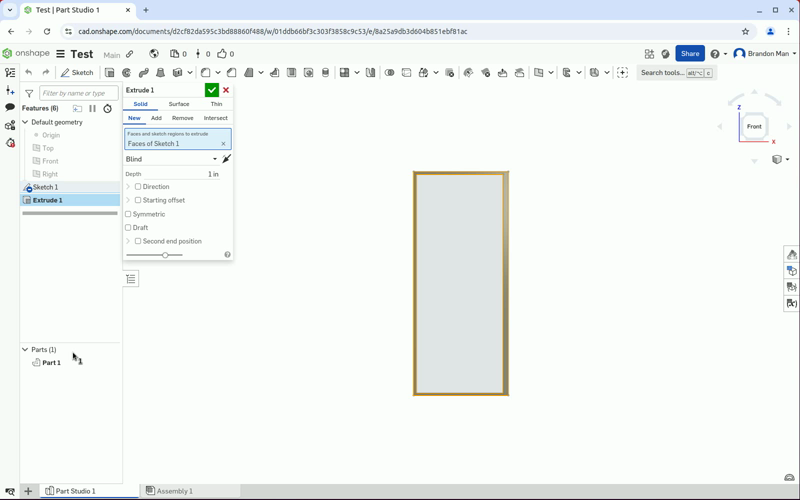
mouse_move(143, 106)
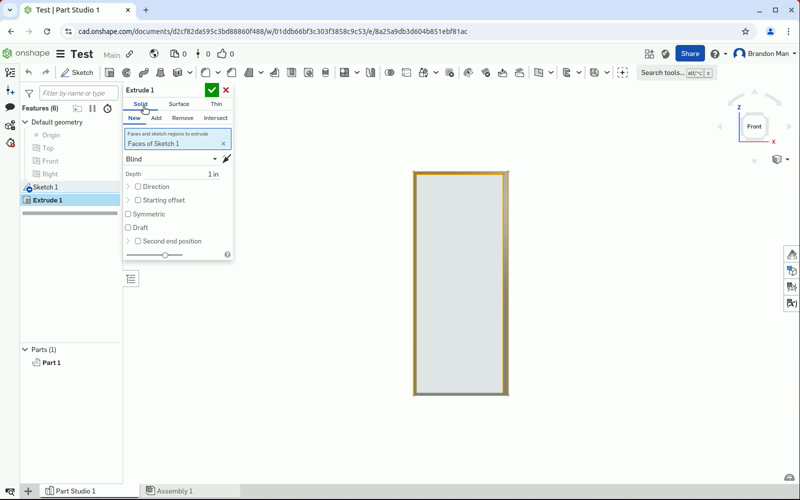
click(143, 106)
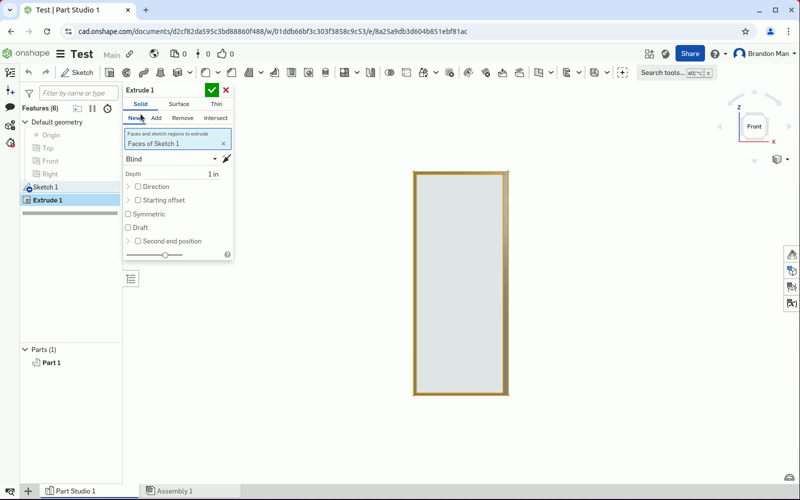
mouse_move(137, 120)
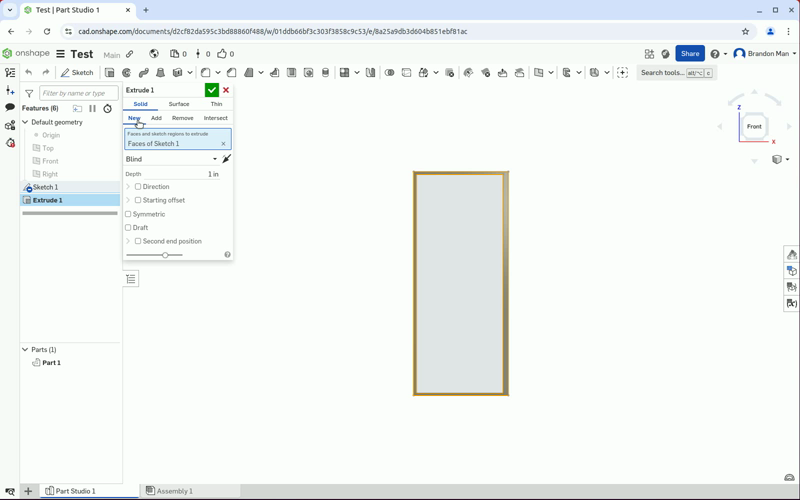
click(137, 120)
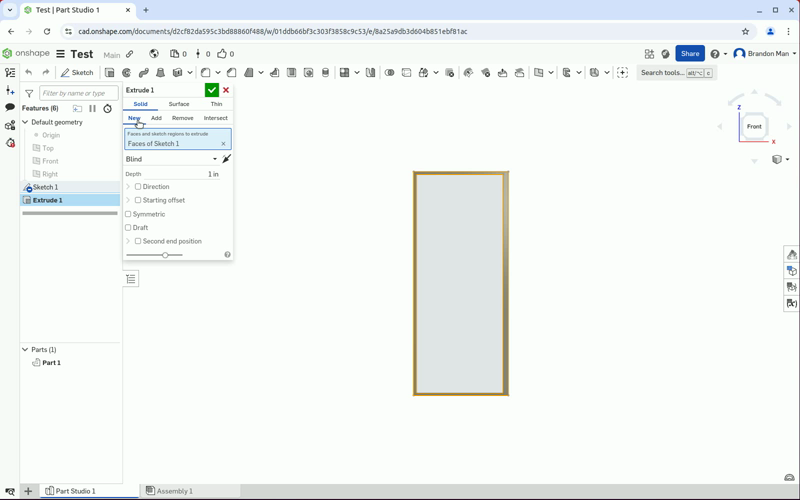
key(tab, 4)
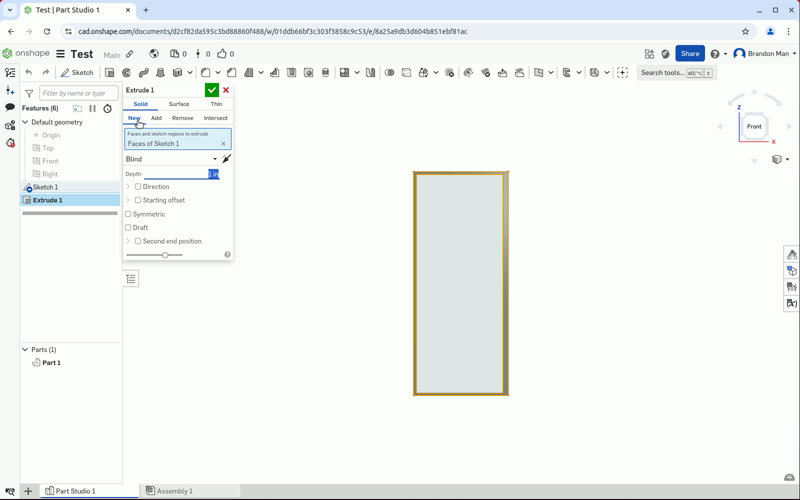
text(5.296)
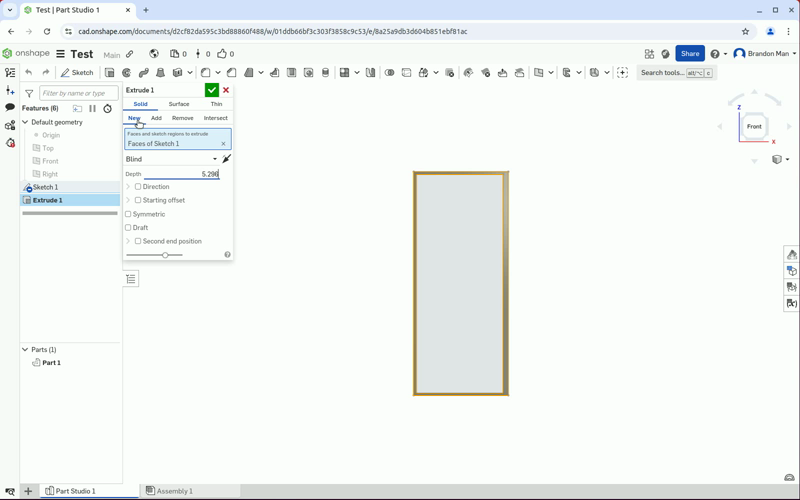
key(enter)
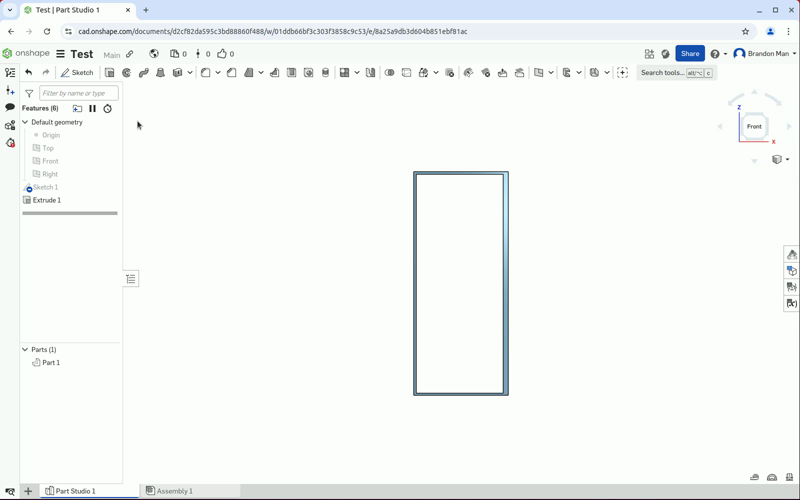
key(shift+h)
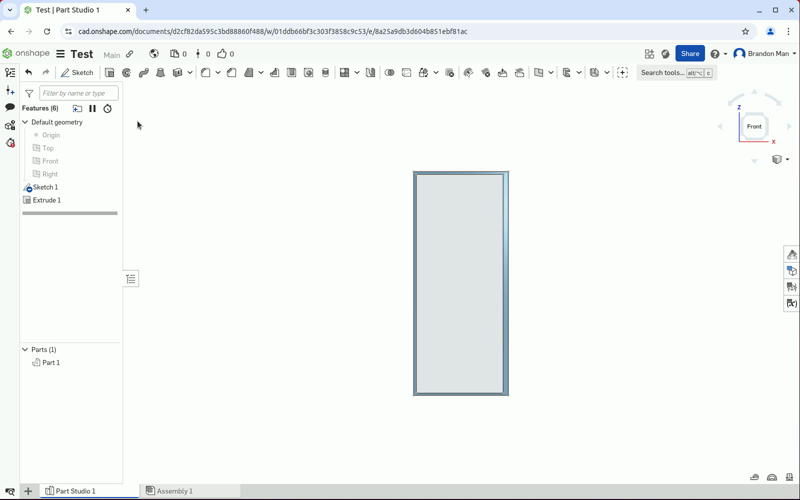
key(shift+h)
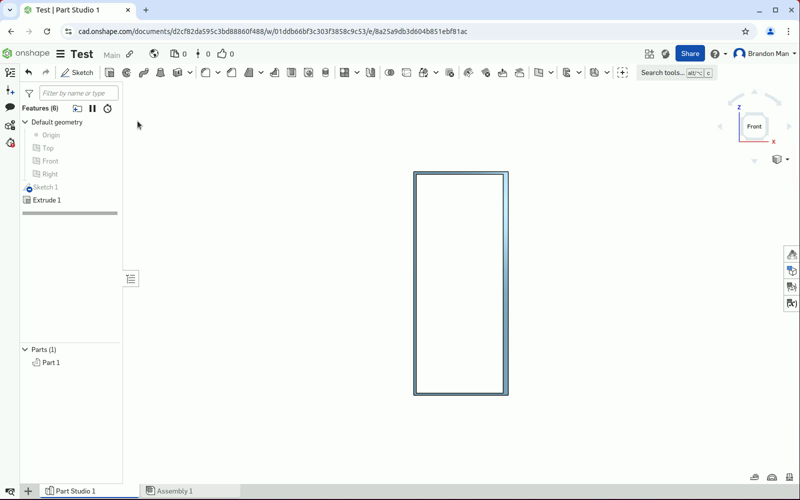
mouse_move(73, 189)
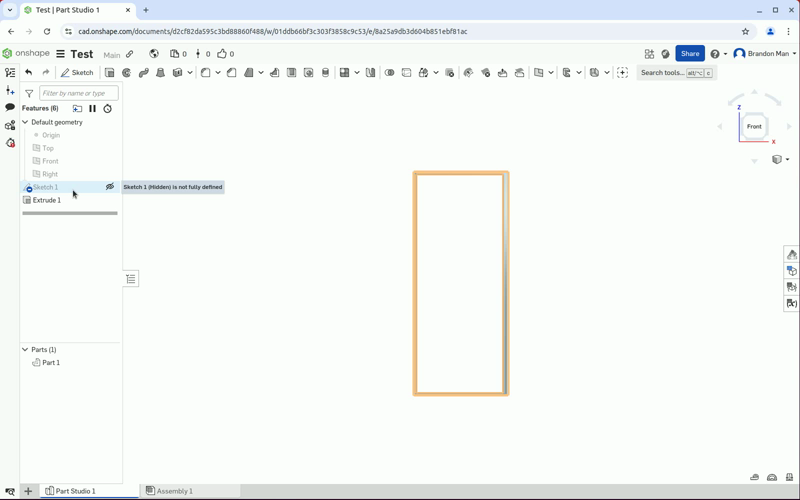
click(73, 189)
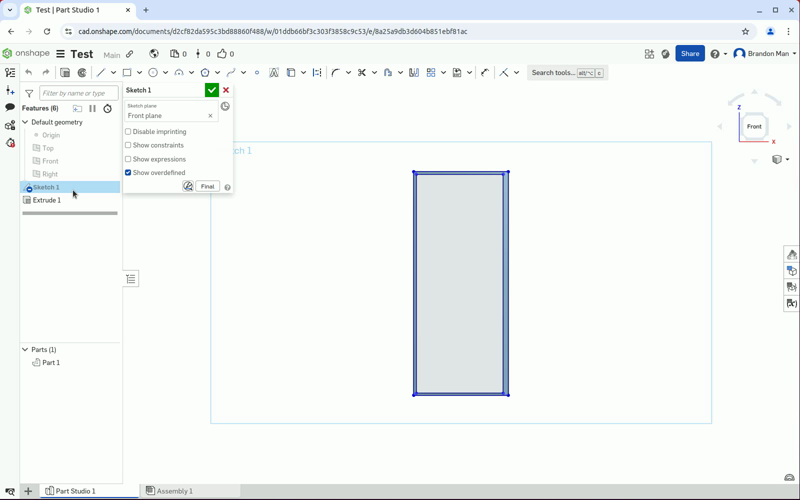
mouse_move(229, 92)
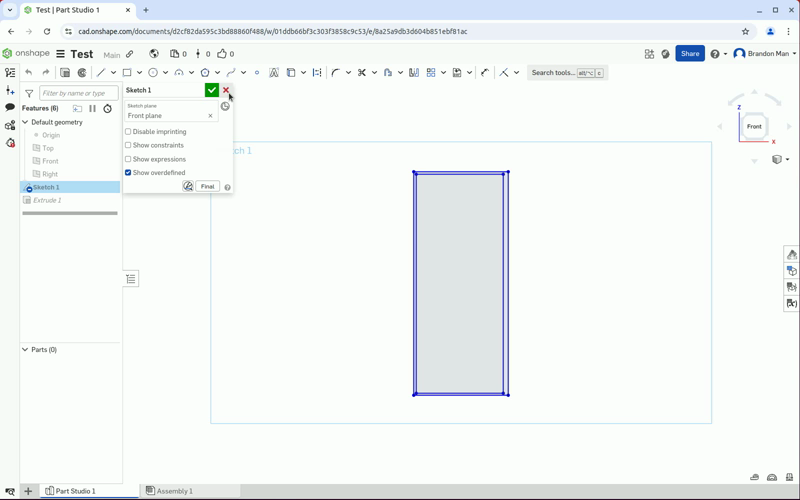
click(229, 92)
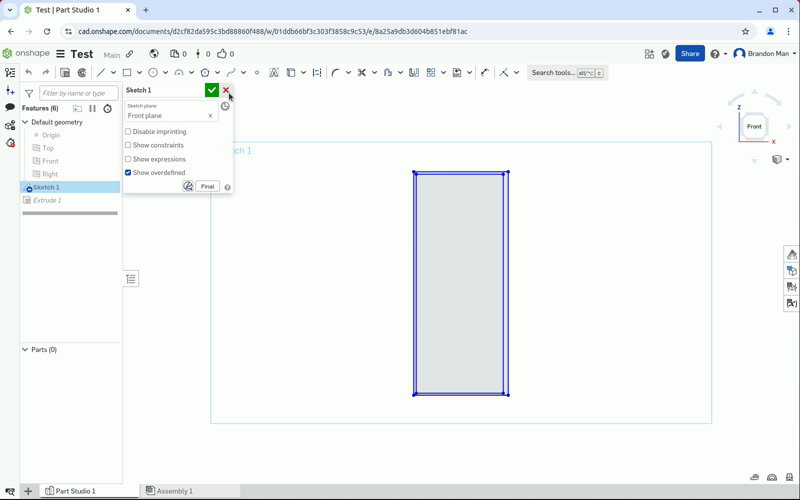
key(shift+s)
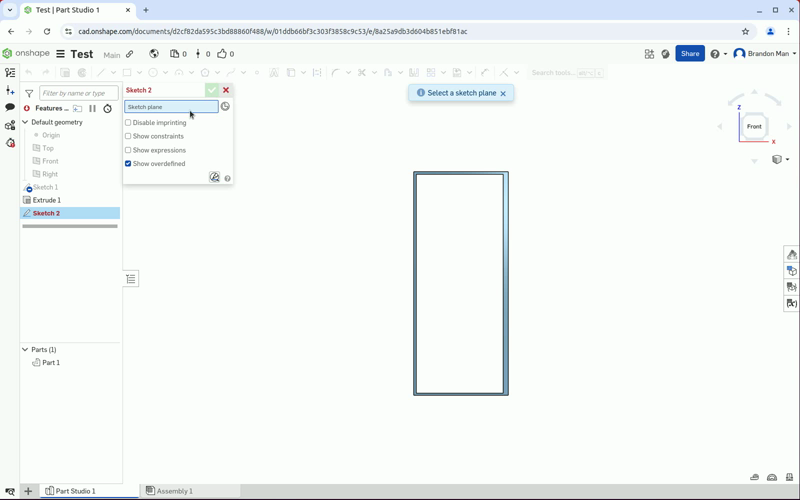
mouse_move(73, 163)
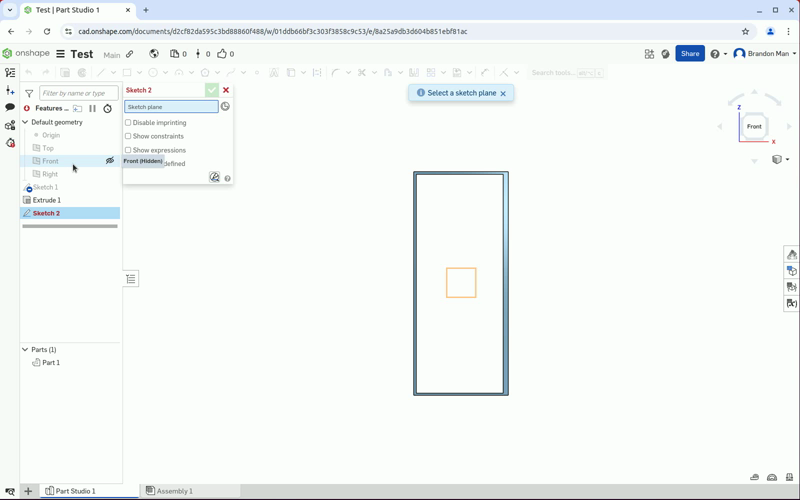
click(73, 163)
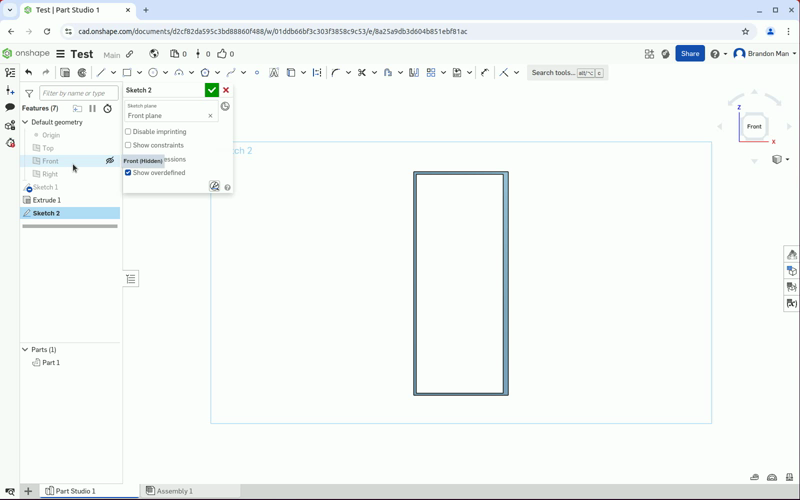
mouse_move(73, 352)
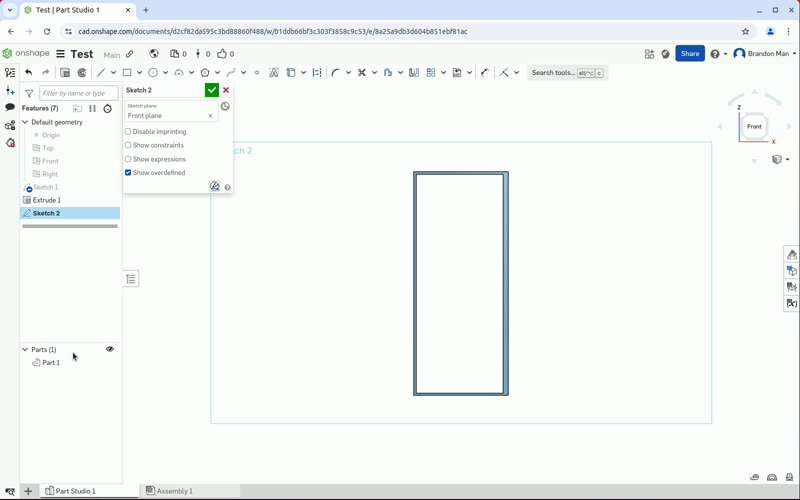
key(y)
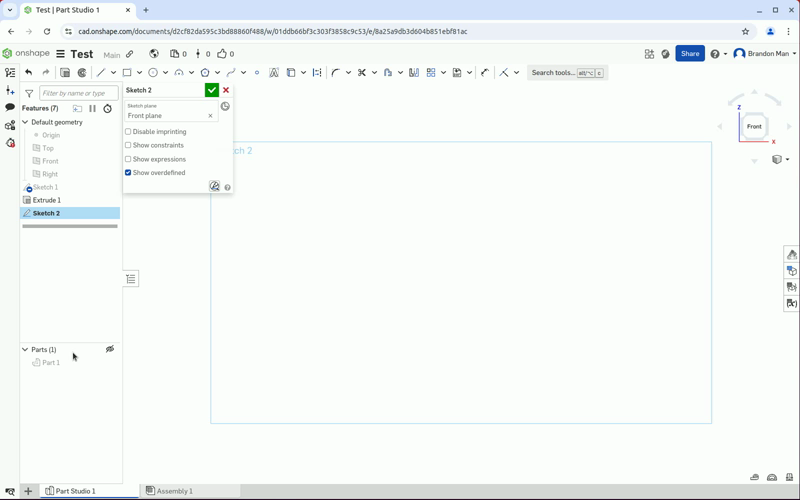
key(l)
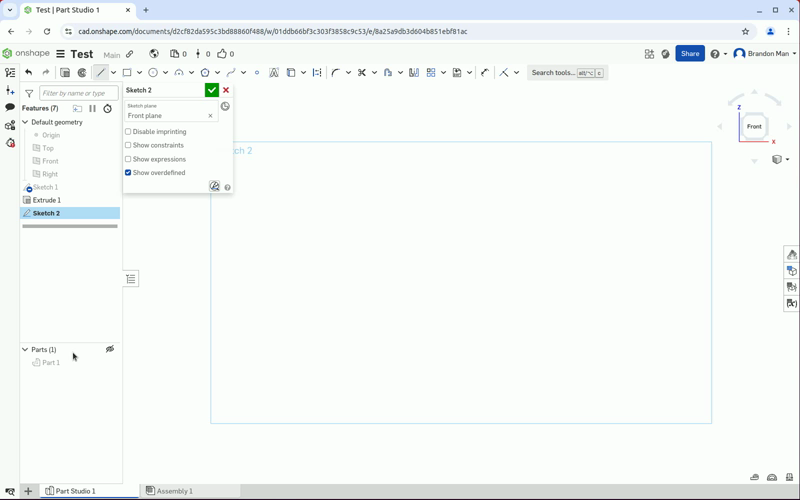
key_down(shift)
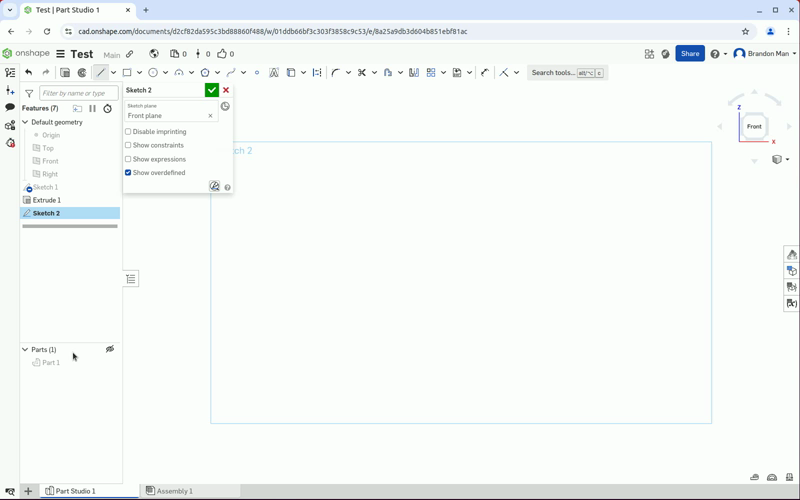
mouse_move(417, 218)
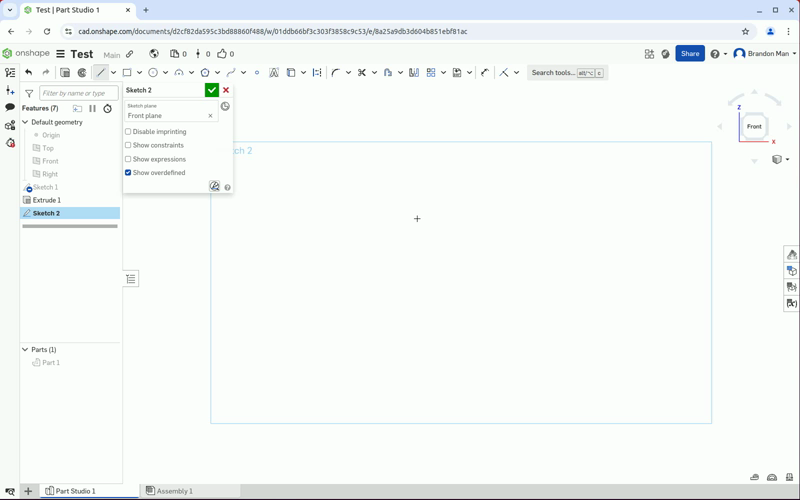
click(417, 218)
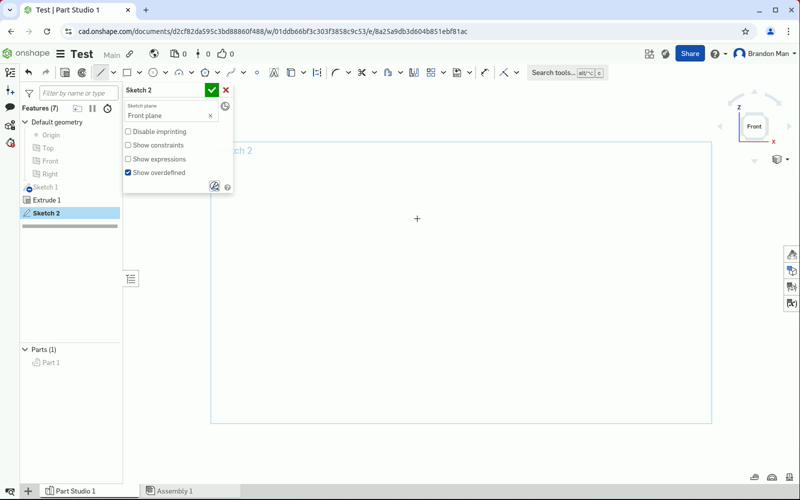
key_up(shift)
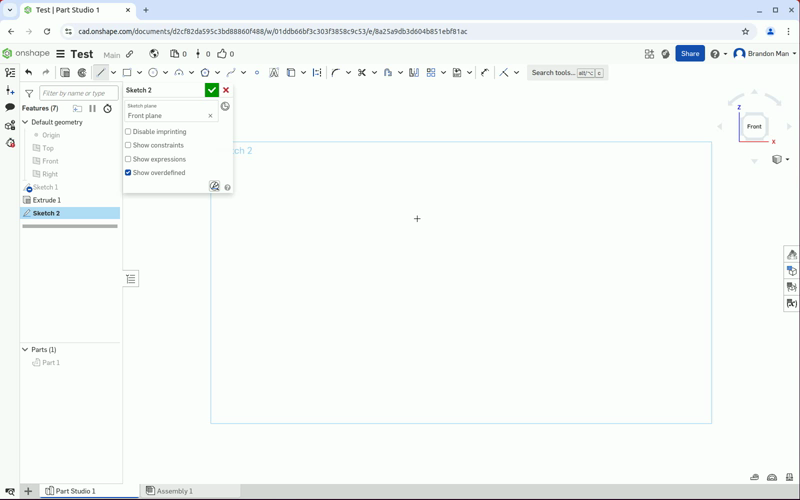
key_down(shift)
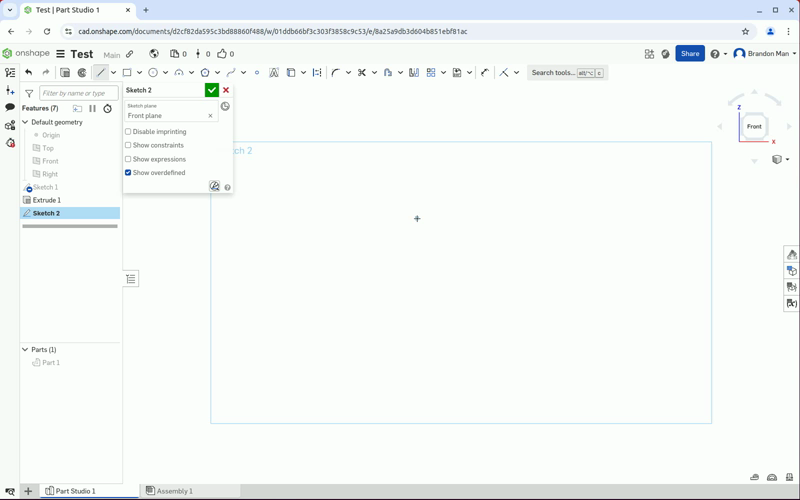
mouse_move(504, 218)
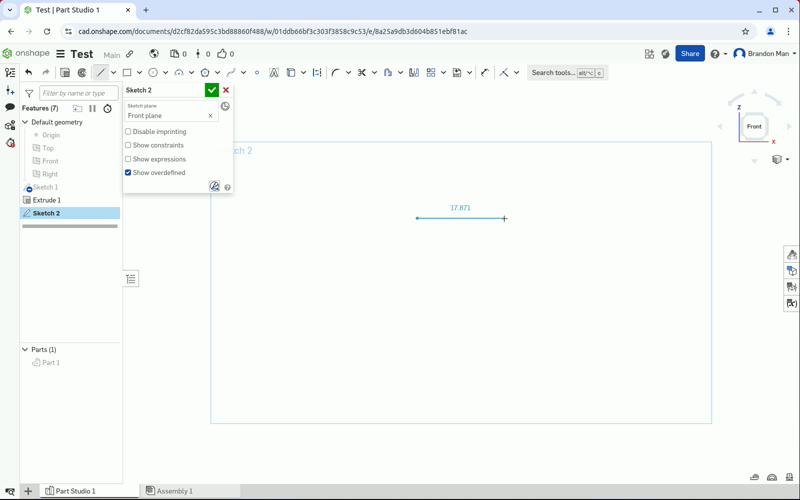
click(504, 218)
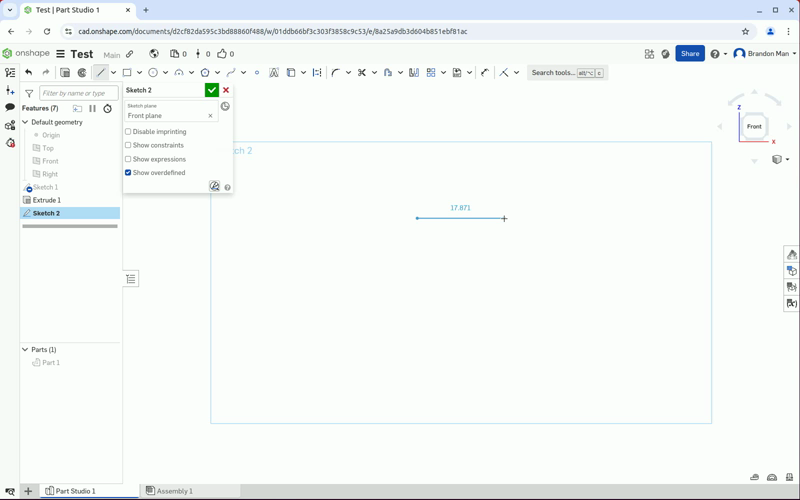
key_up(shift)
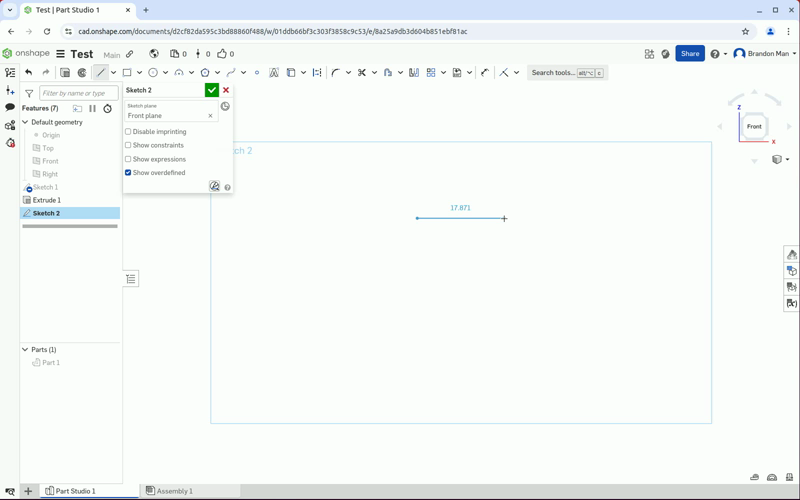
key_down(shift)
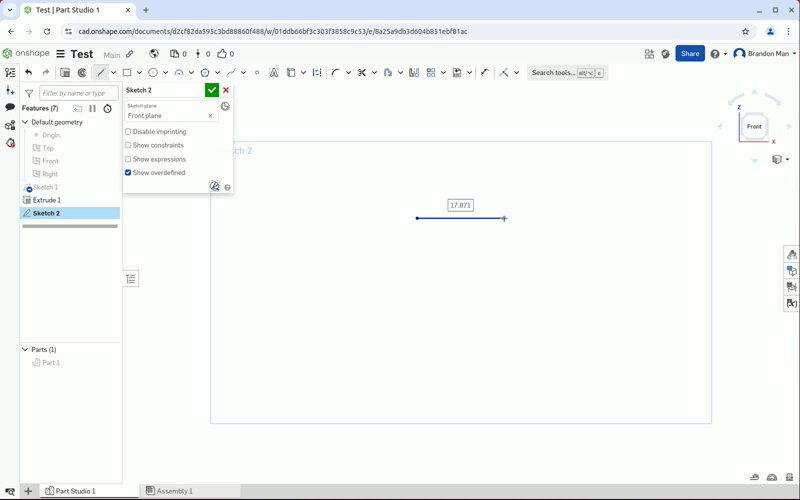
mouse_move(534, 218)
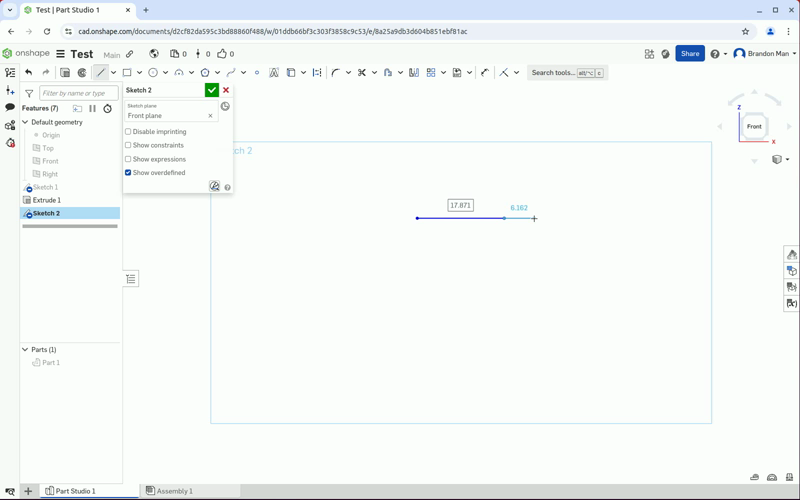
mouse_move(504, 214)
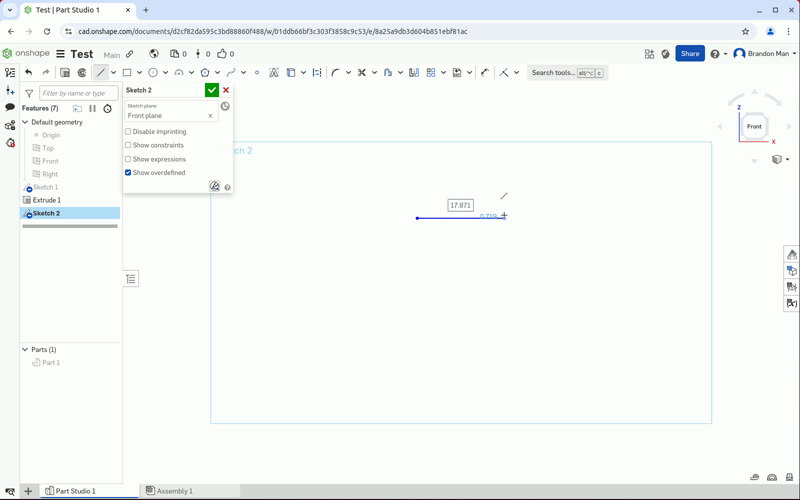
scroll(6)
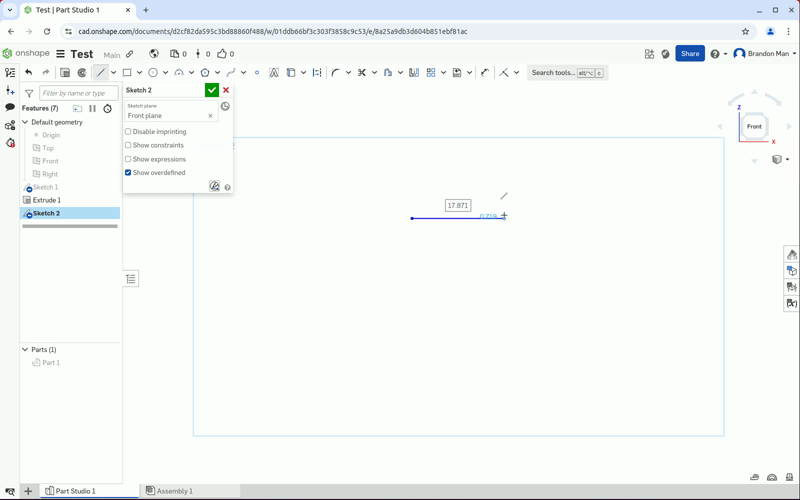
scroll(6)
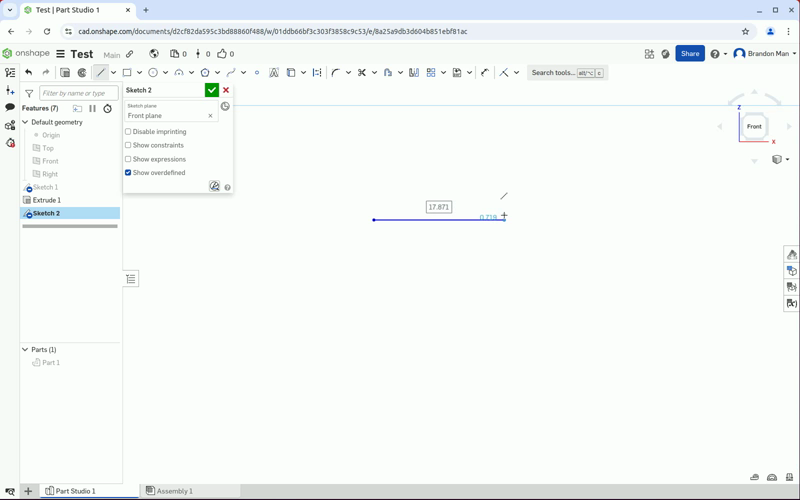
scroll(6)
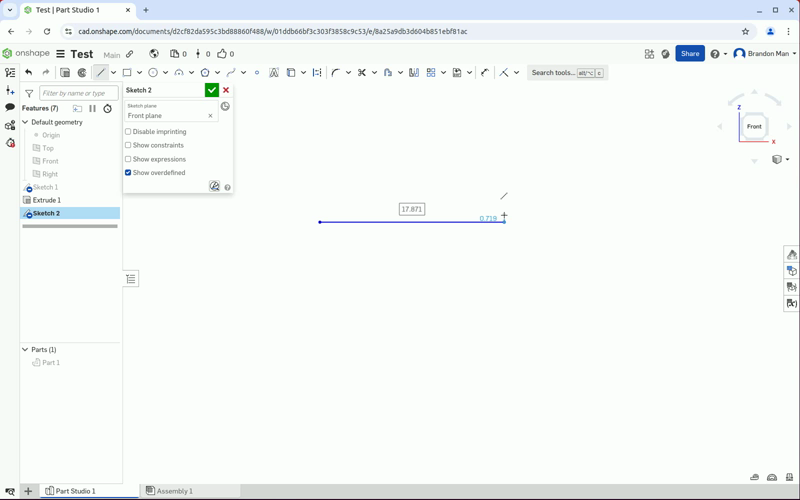
scroll(6)
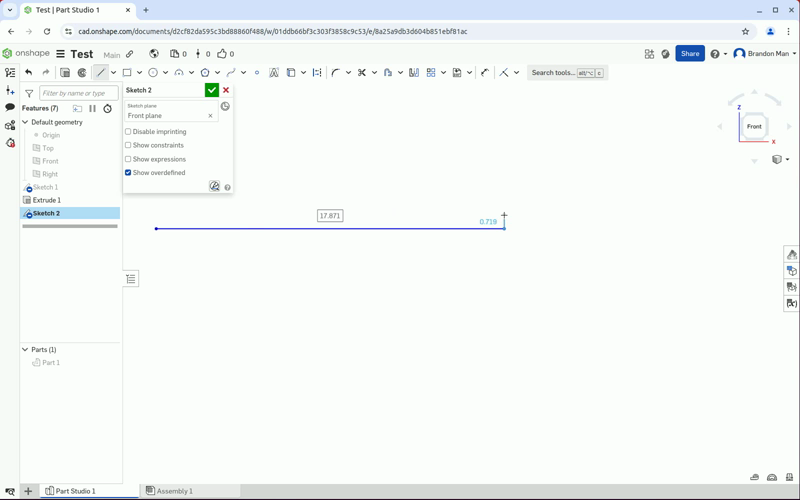
scroll(6)
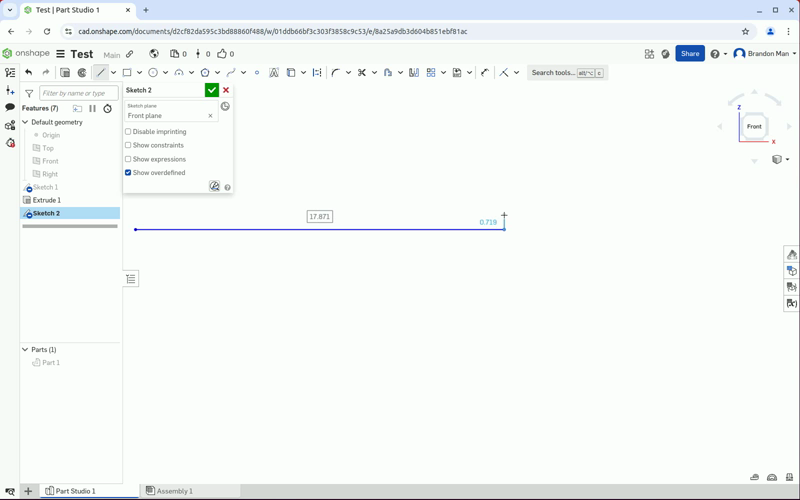
scroll(6)
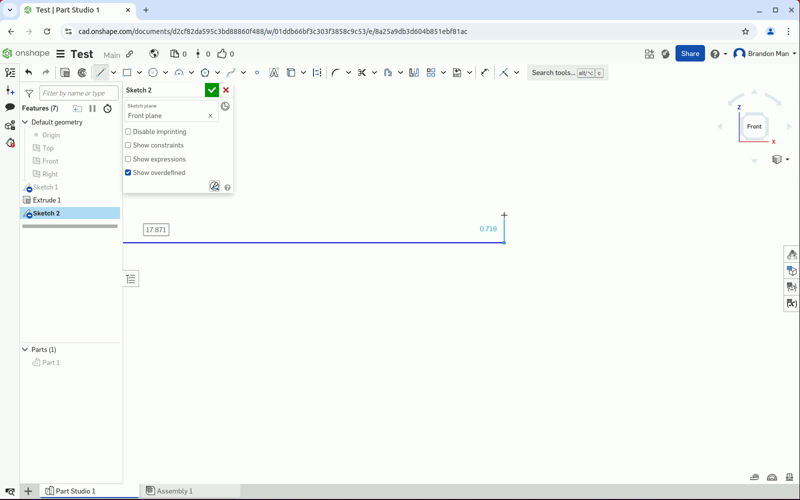
scroll(6)
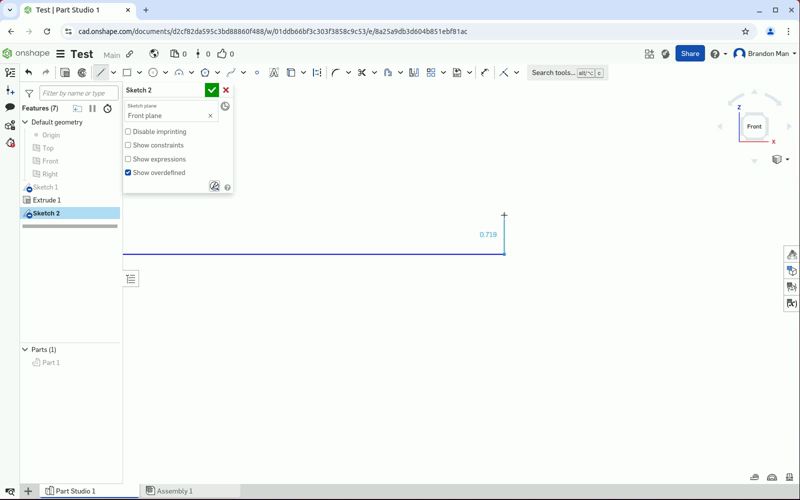
click(504, 214)
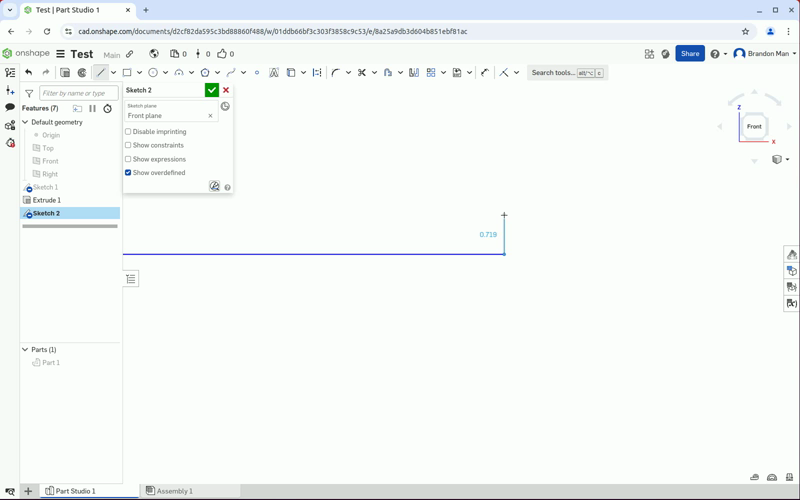
scroll(-6)
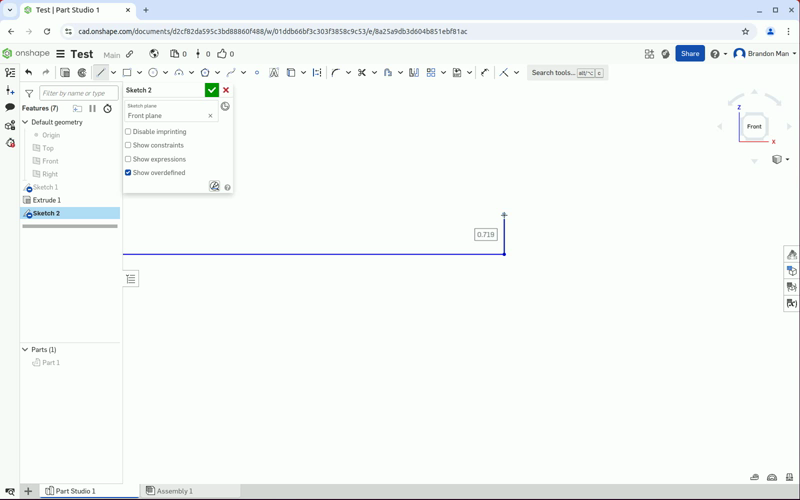
scroll(-6)
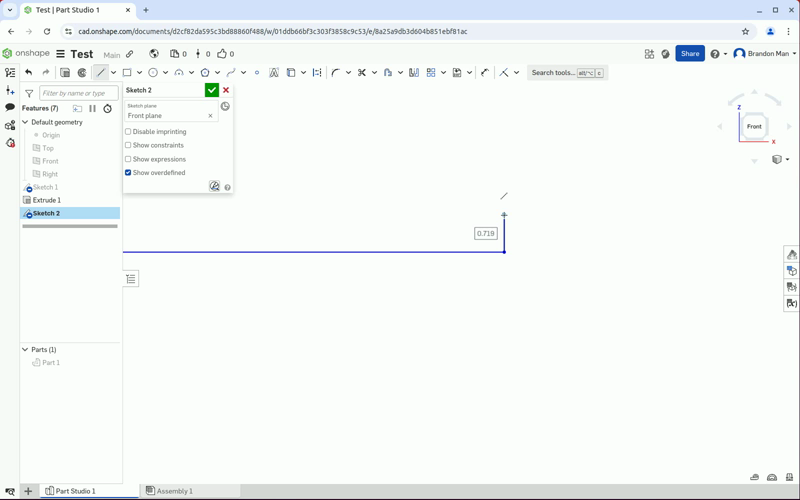
scroll(-6)
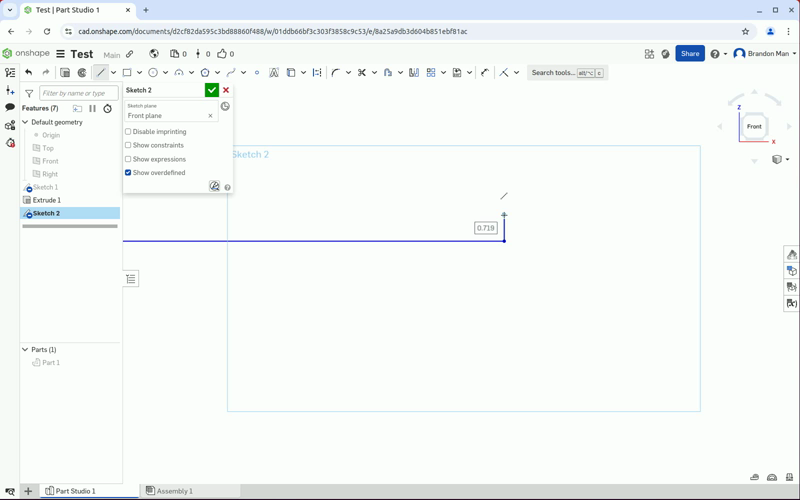
scroll(-6)
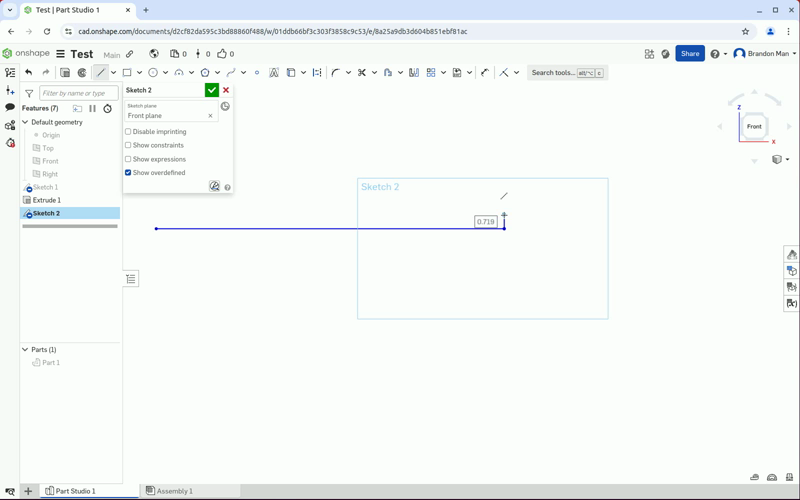
scroll(-6)
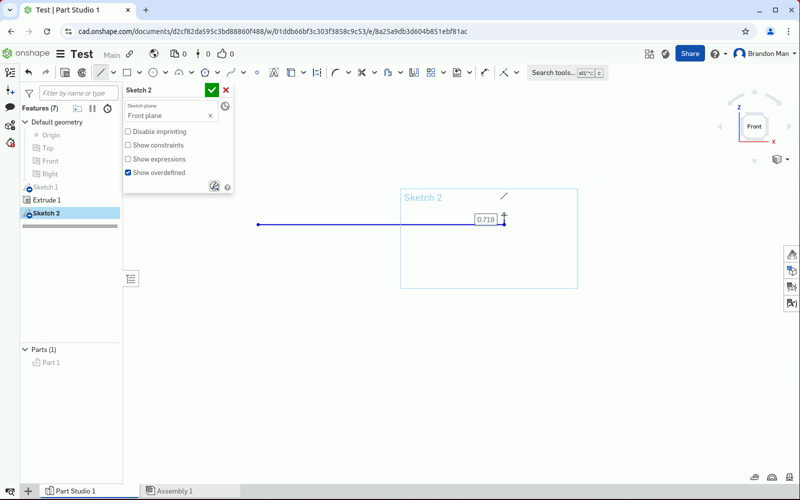
scroll(-6)
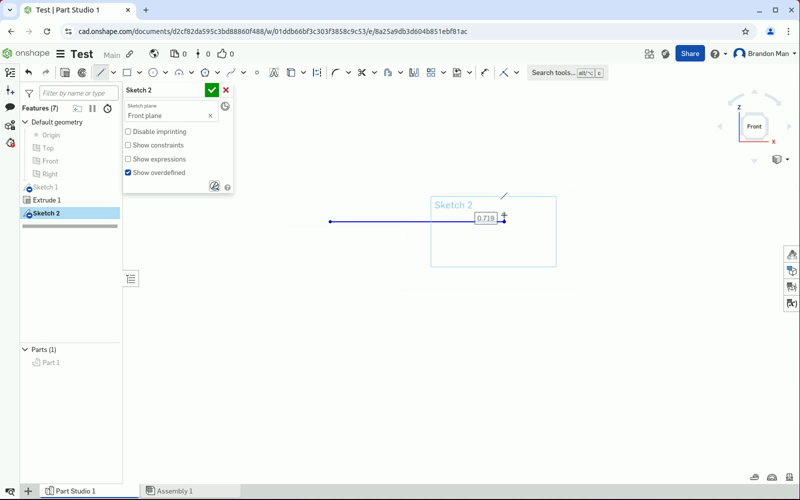
scroll(-6)
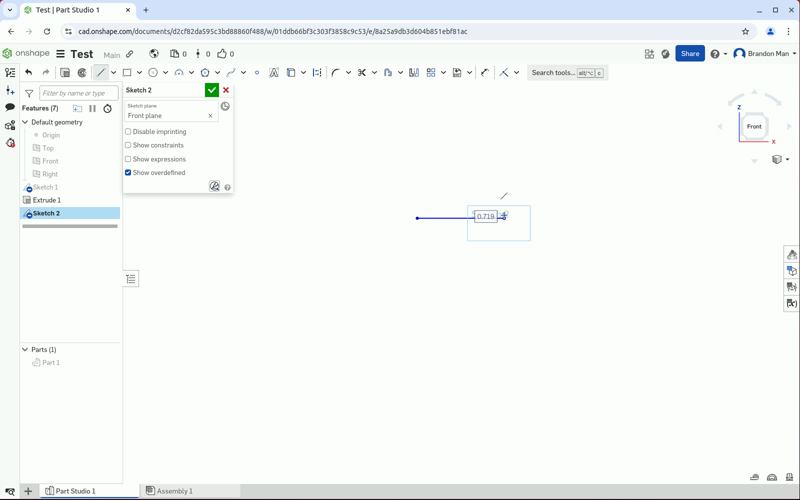
key_up(shift)
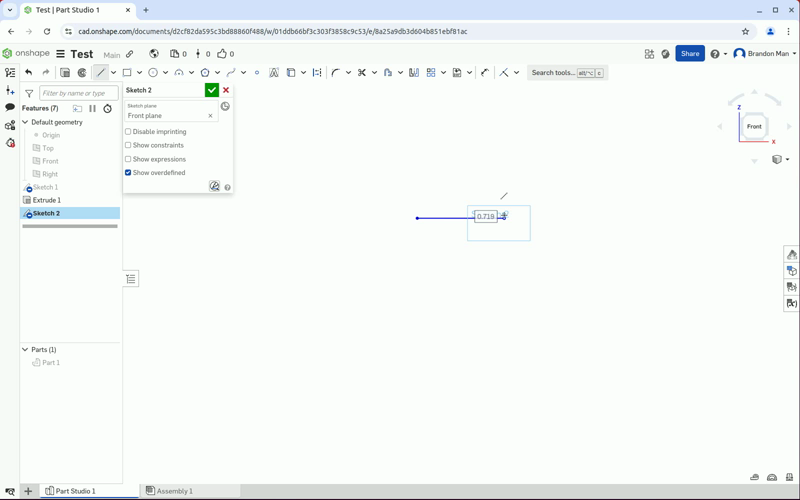
key_down(shift)
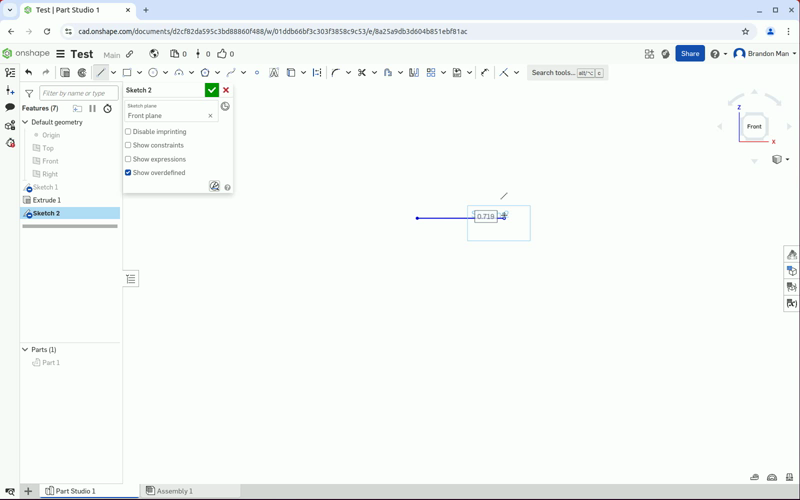
mouse_move(417, 214)
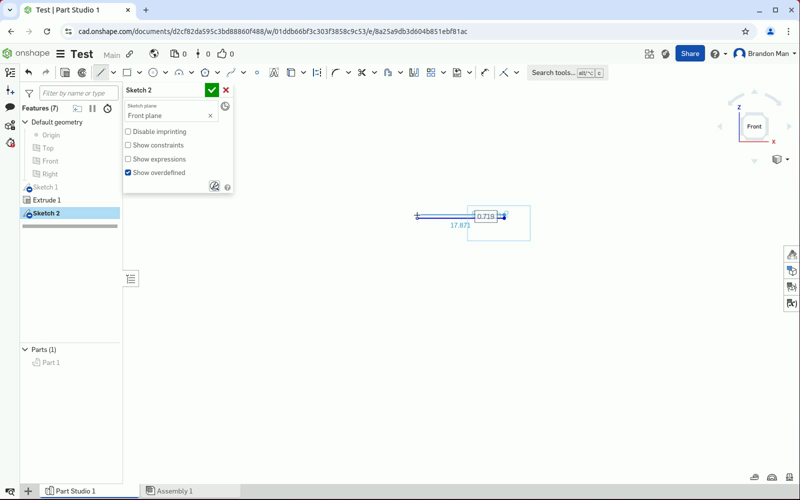
scroll(6)
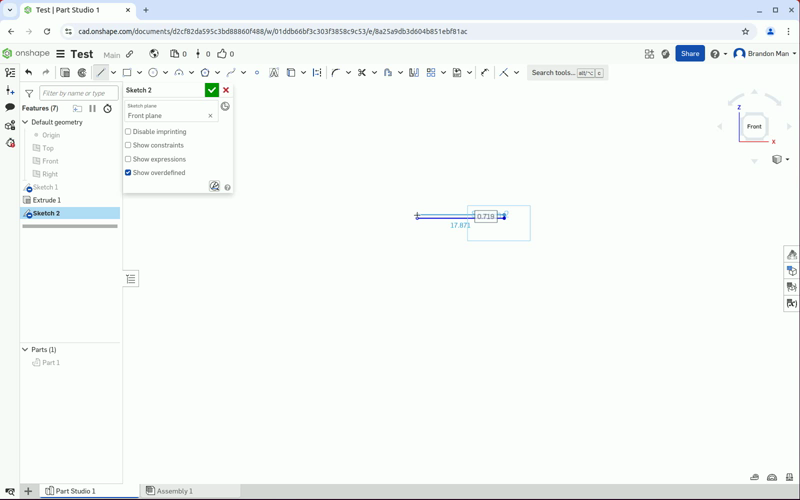
scroll(6)
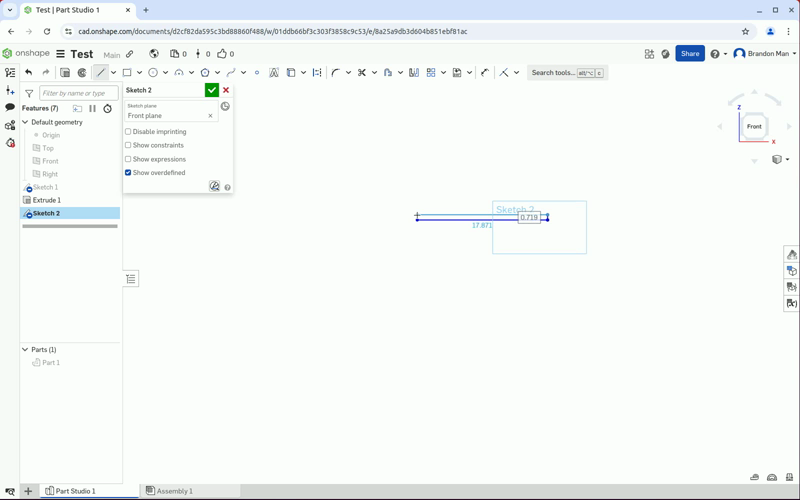
scroll(6)
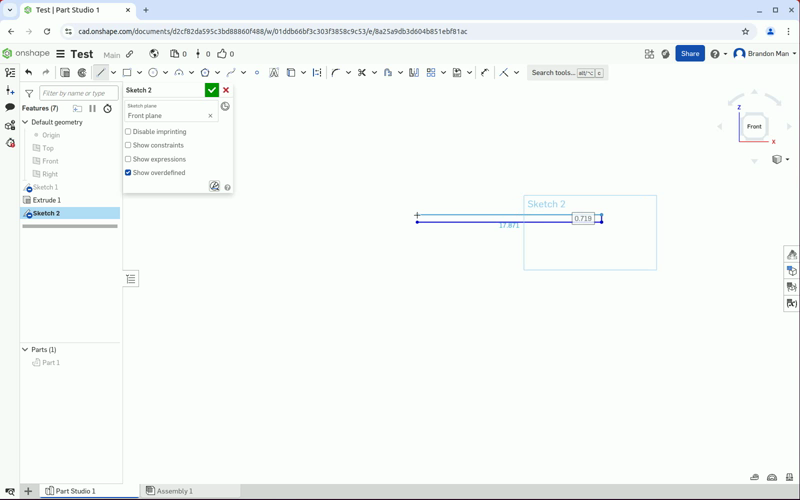
scroll(6)
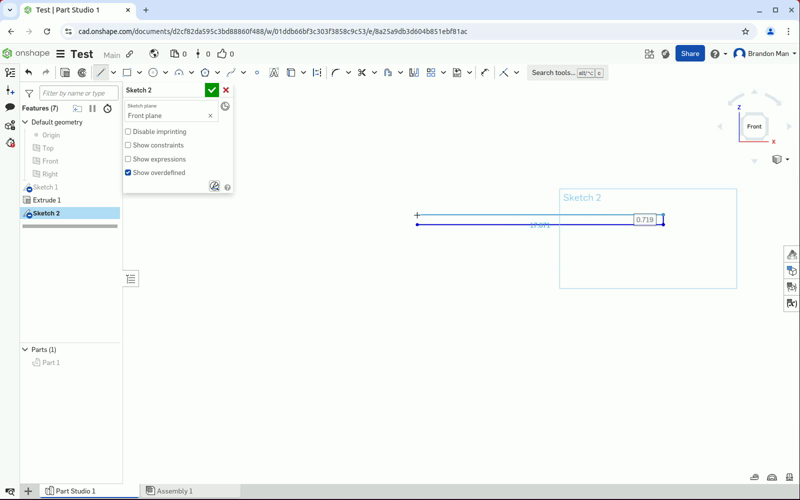
scroll(6)
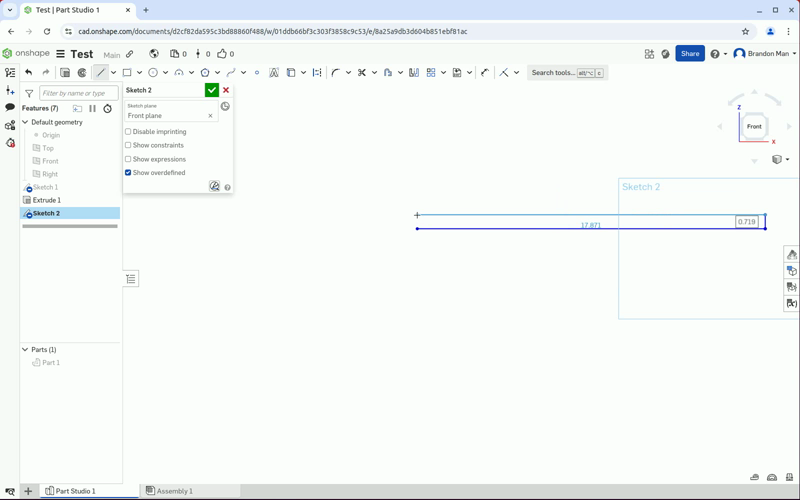
scroll(6)
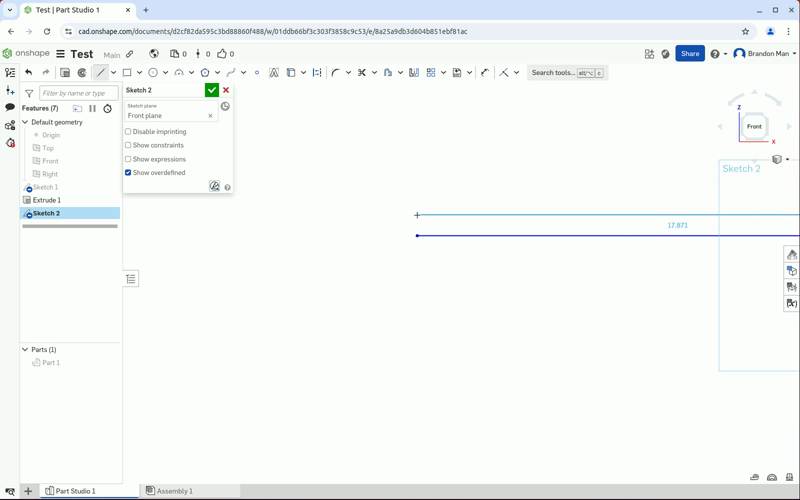
scroll(6)
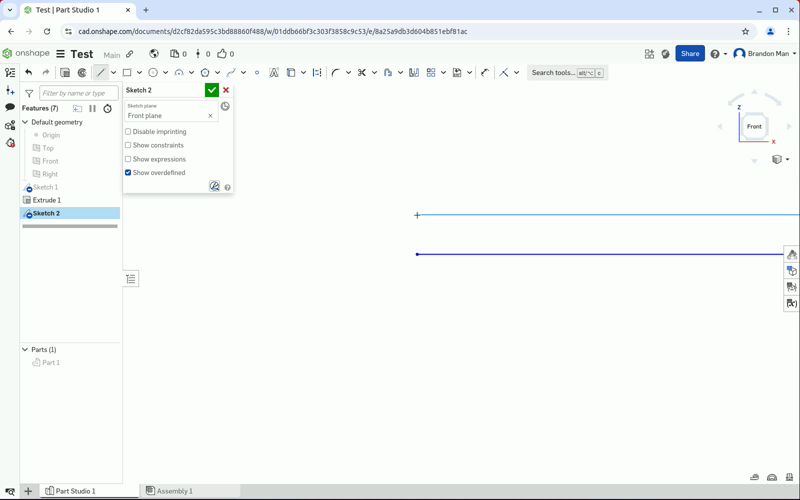
click(417, 214)
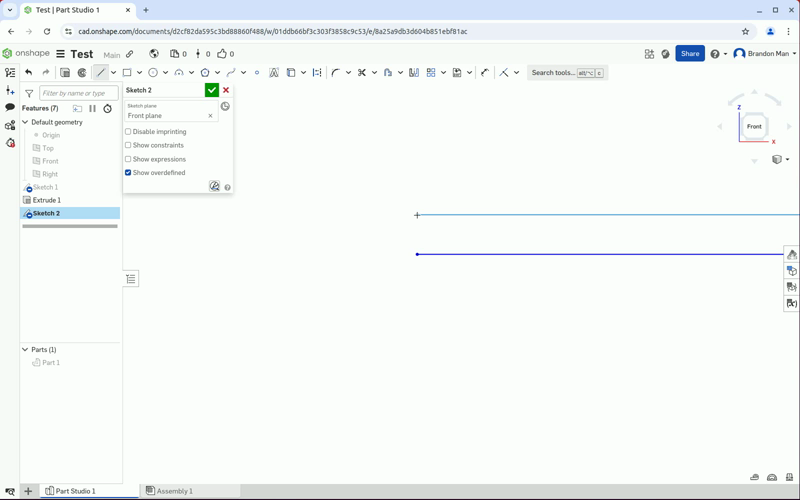
scroll(-6)
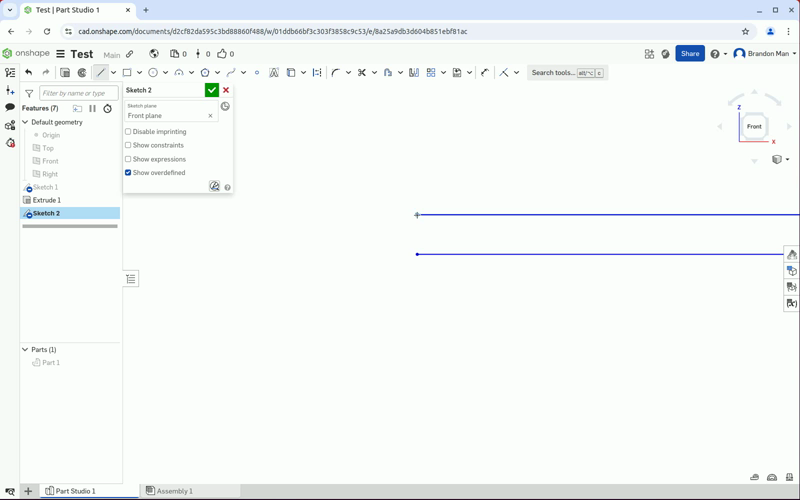
scroll(-6)
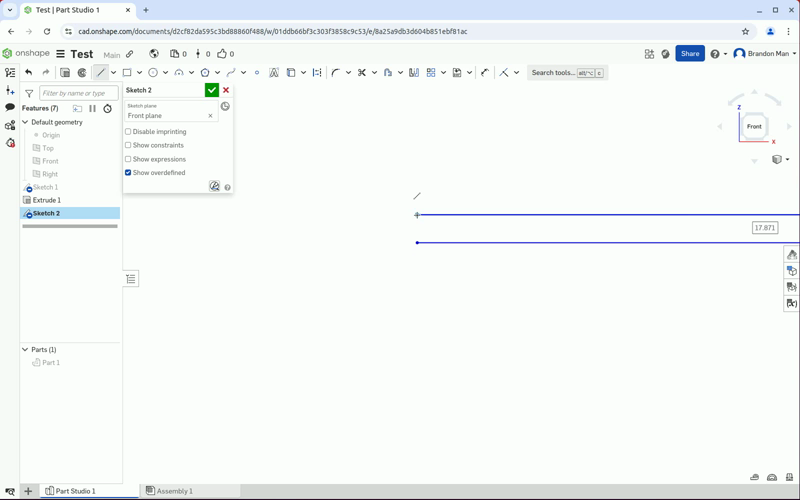
scroll(-6)
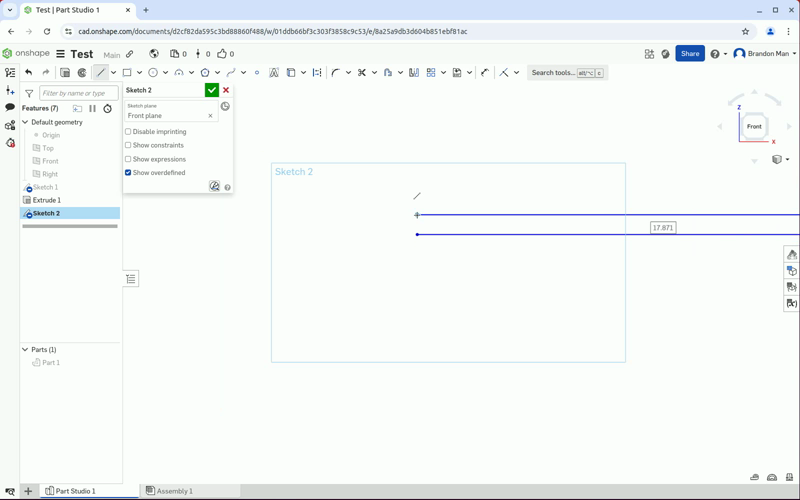
scroll(-6)
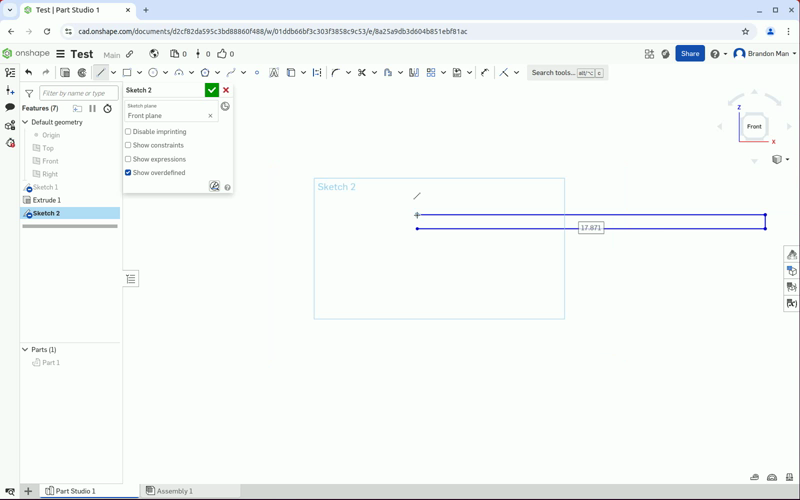
scroll(-6)
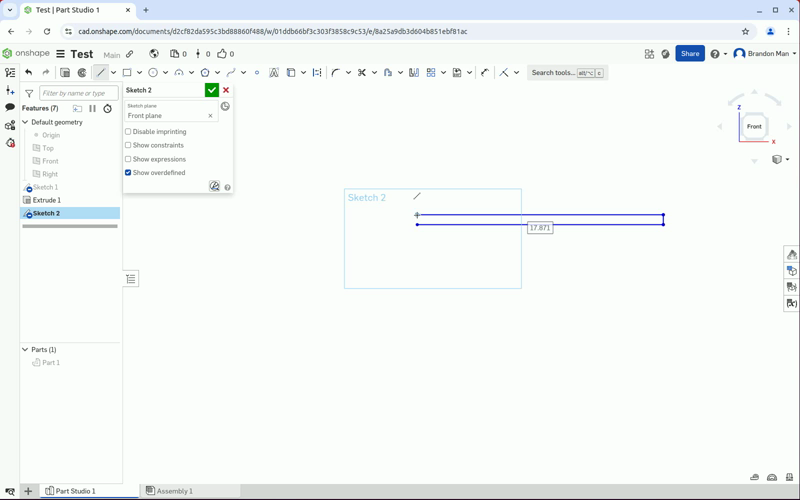
scroll(-6)
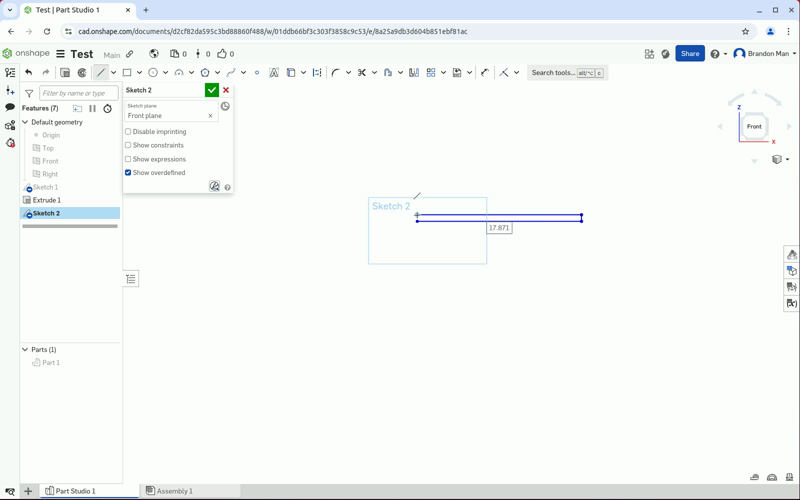
scroll(-6)
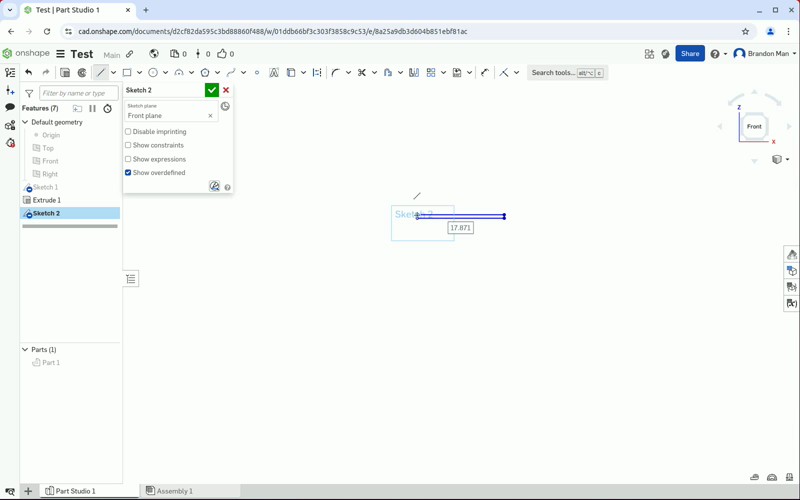
key_up(shift)
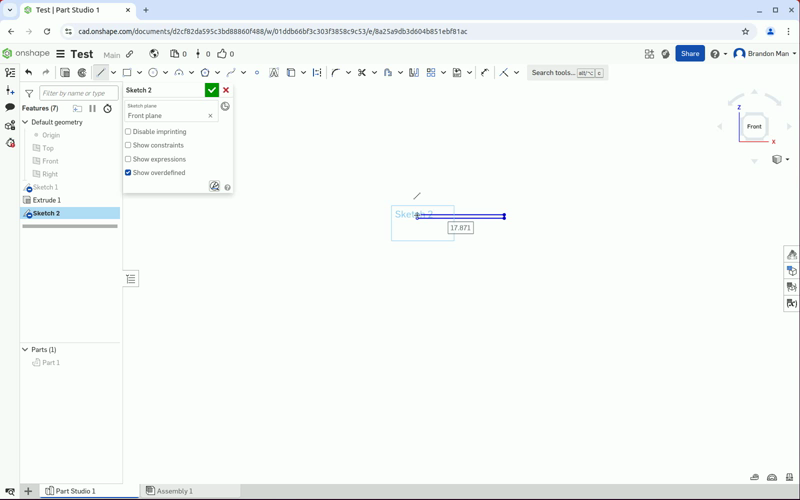
mouse_move(447, 214)
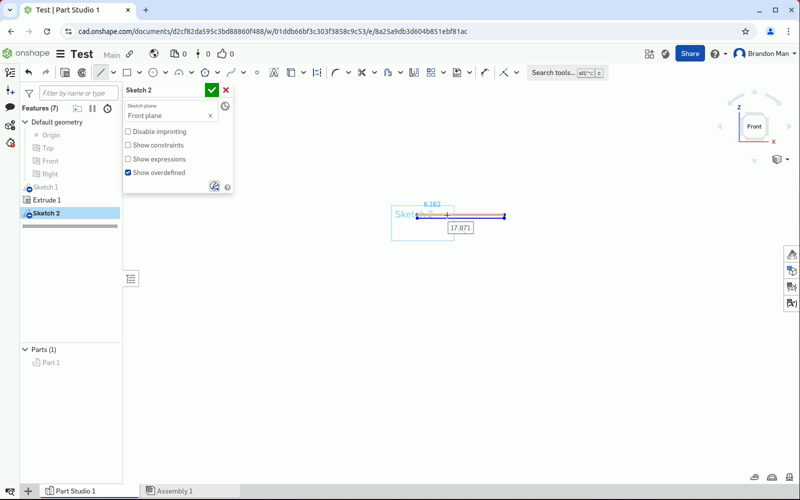
key_down(shift)
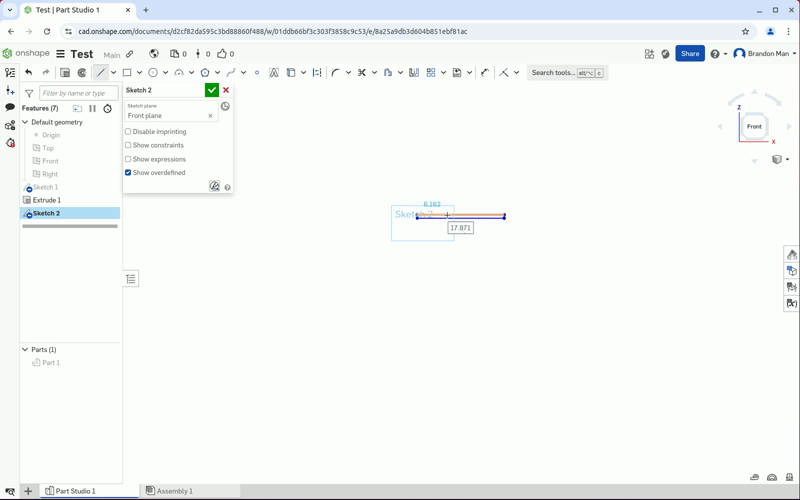
mouse_move(417, 218)
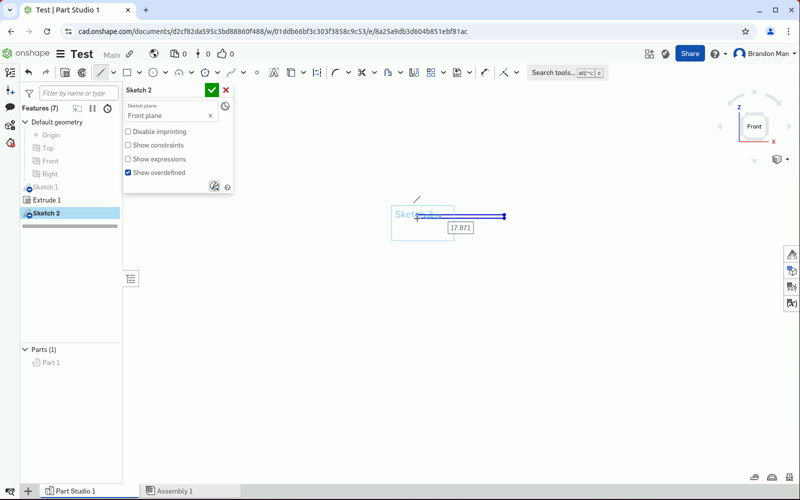
scroll(6)
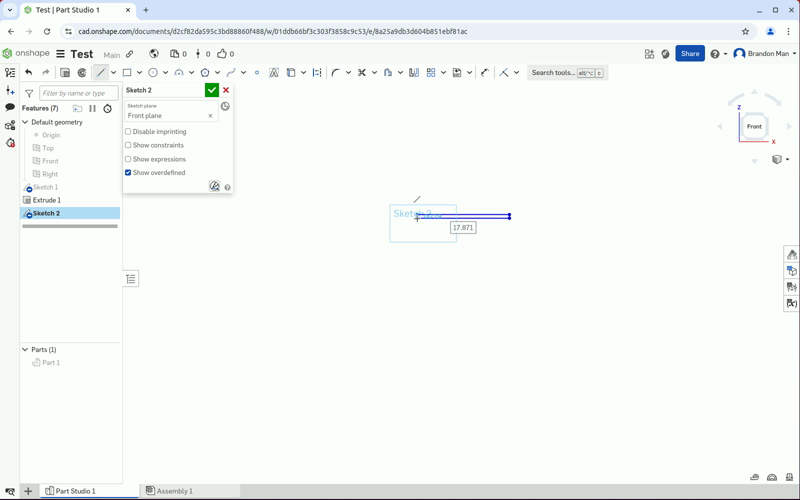
scroll(6)
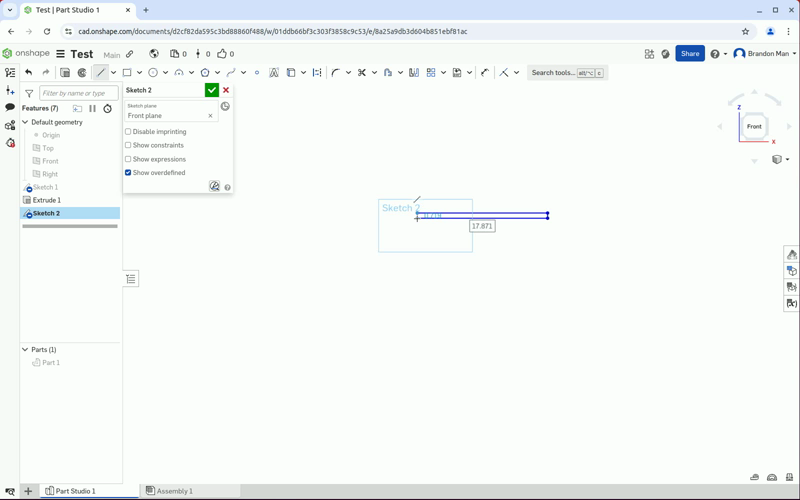
scroll(6)
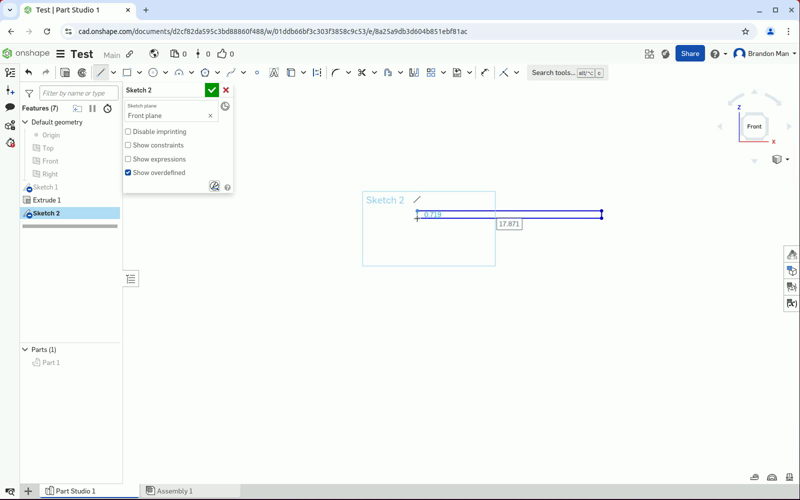
scroll(6)
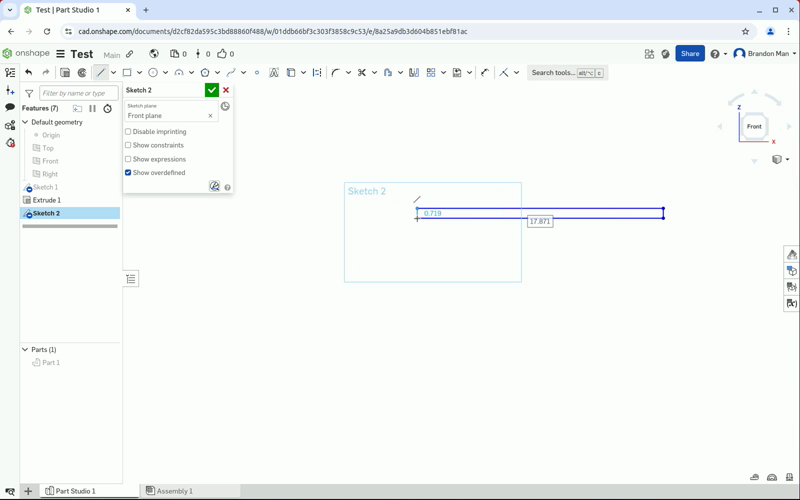
scroll(6)
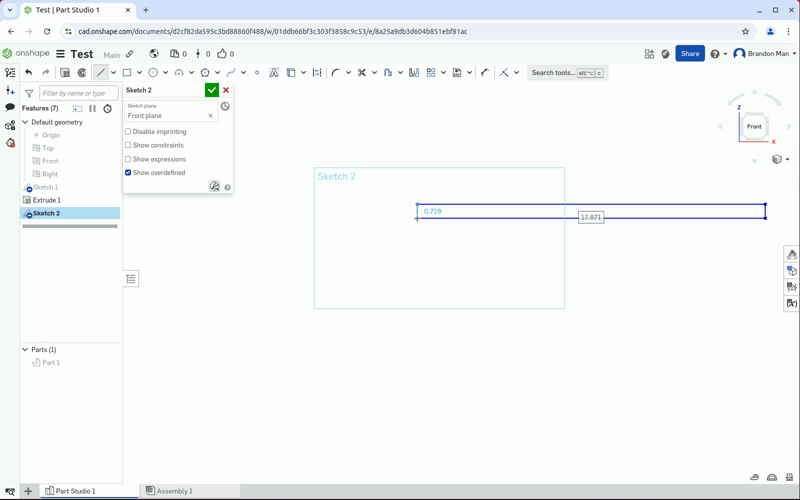
scroll(6)
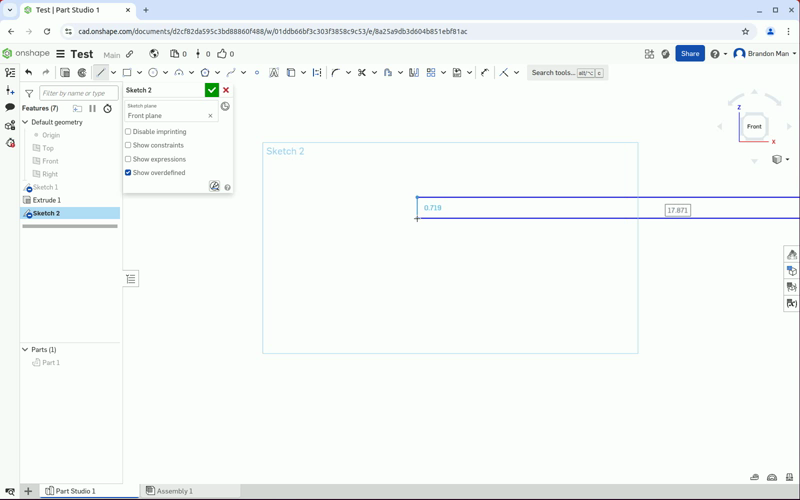
scroll(6)
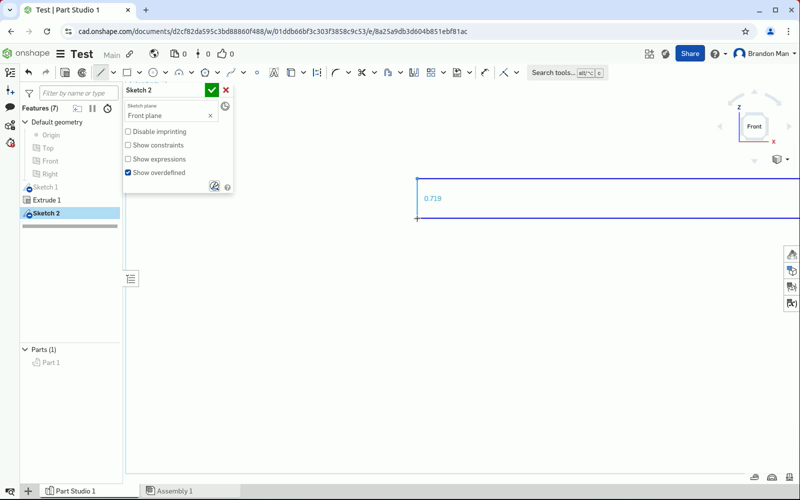
key_up(shift)
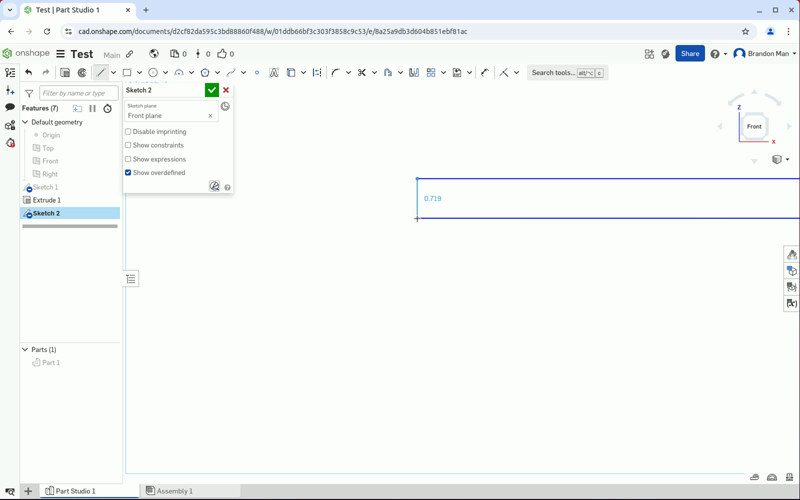
click(417, 218)
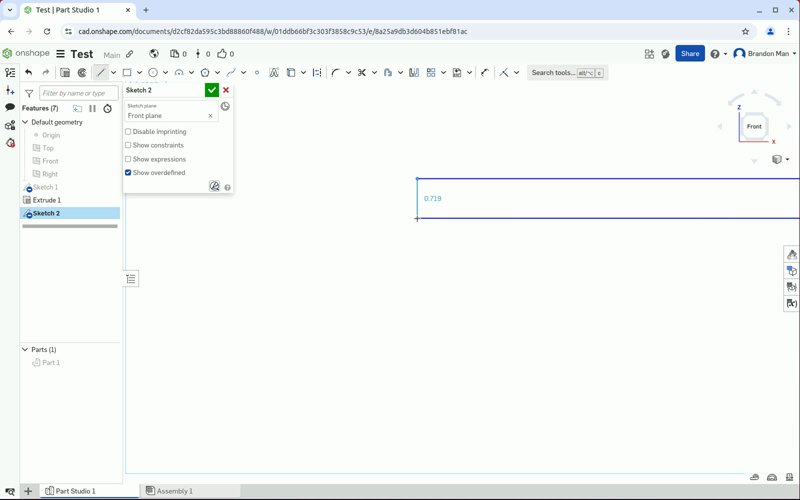
scroll(-6)
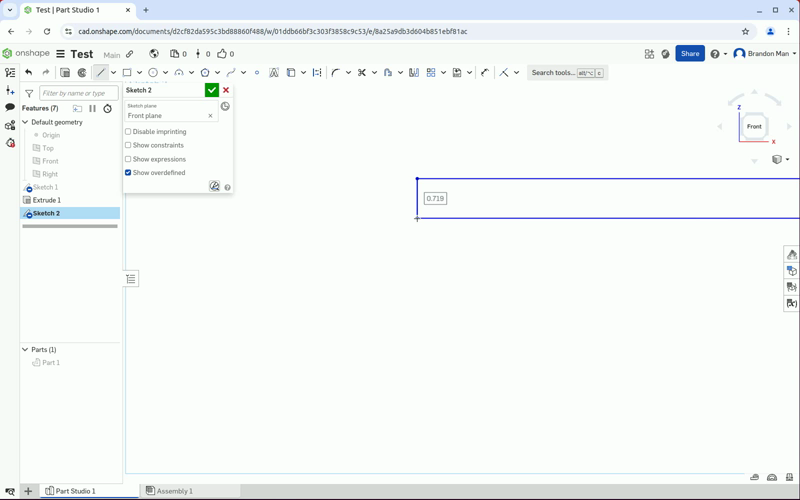
scroll(-6)
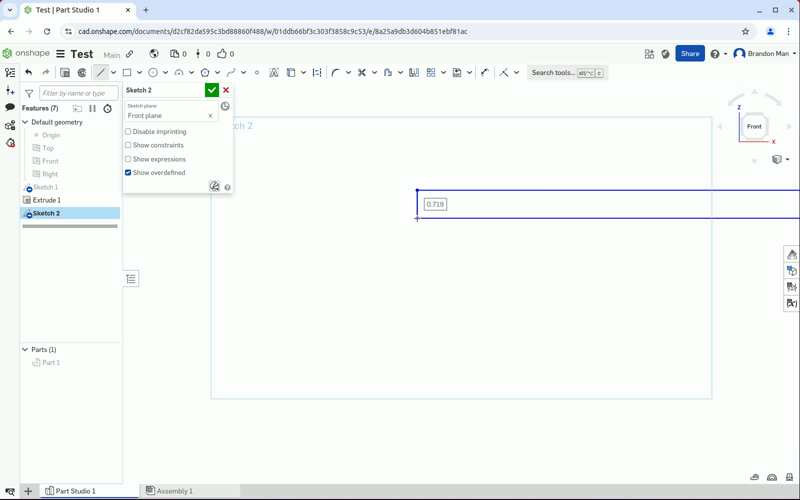
scroll(-6)
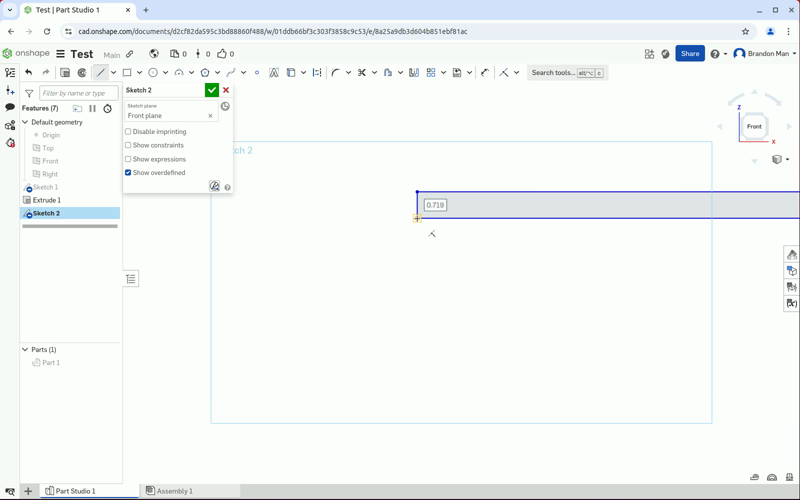
scroll(-6)
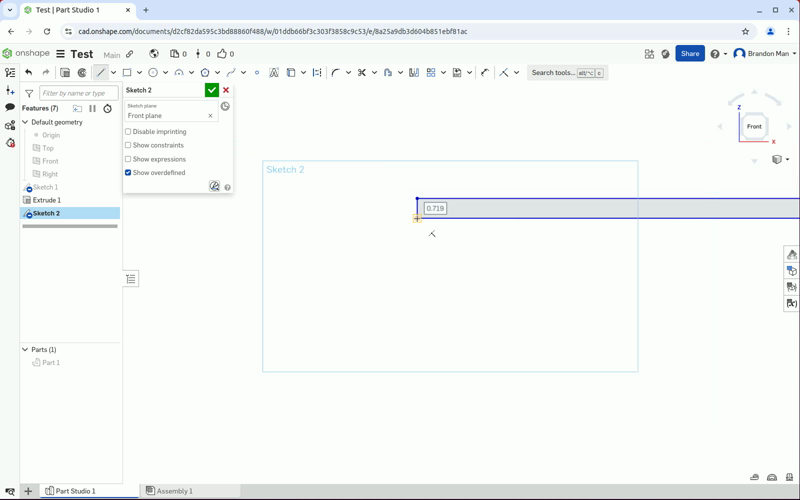
scroll(-6)
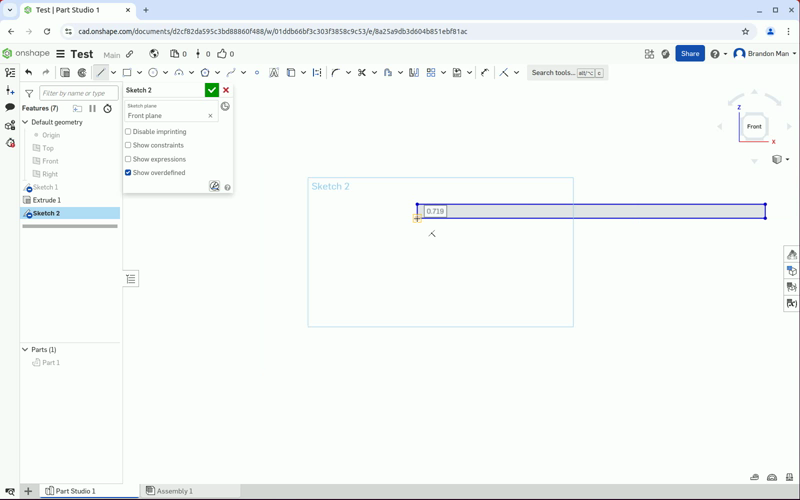
scroll(-6)
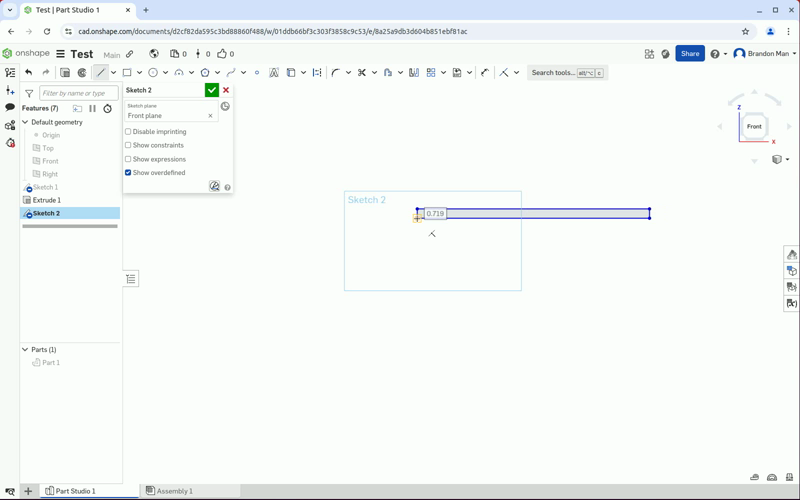
scroll(-6)
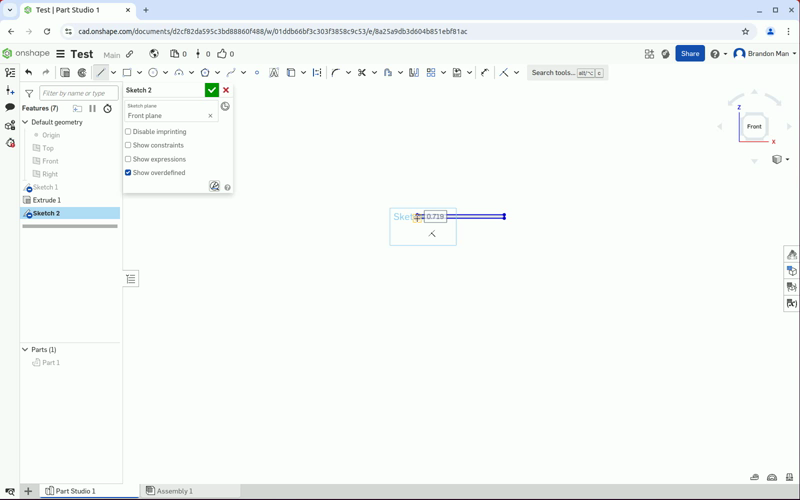
key(esc)
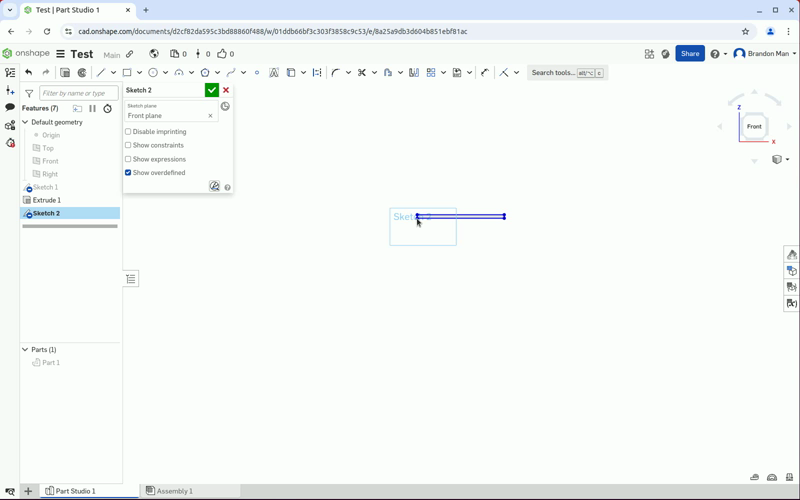
mouse_move(476, 216)
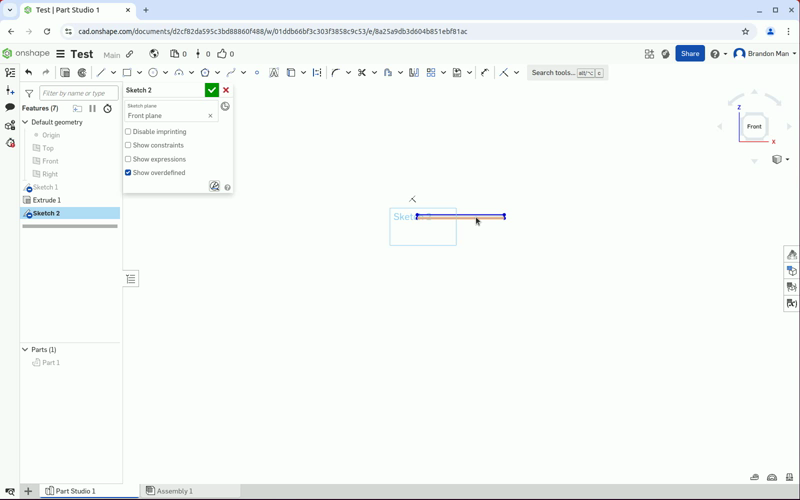
scroll(6)
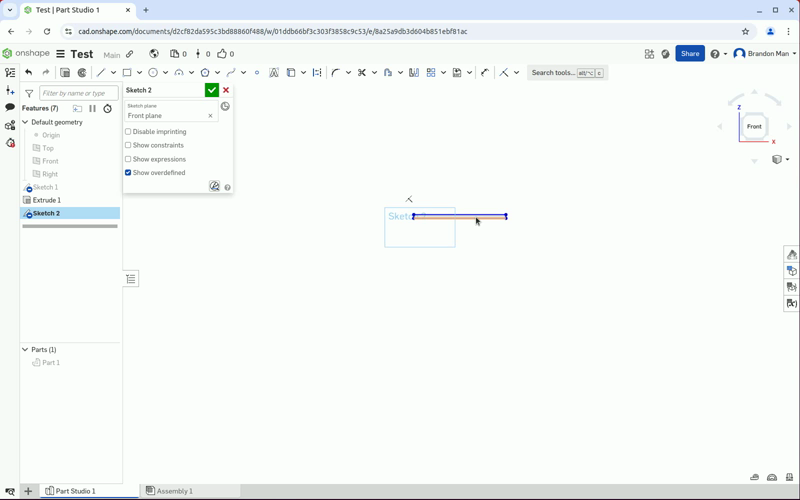
scroll(6)
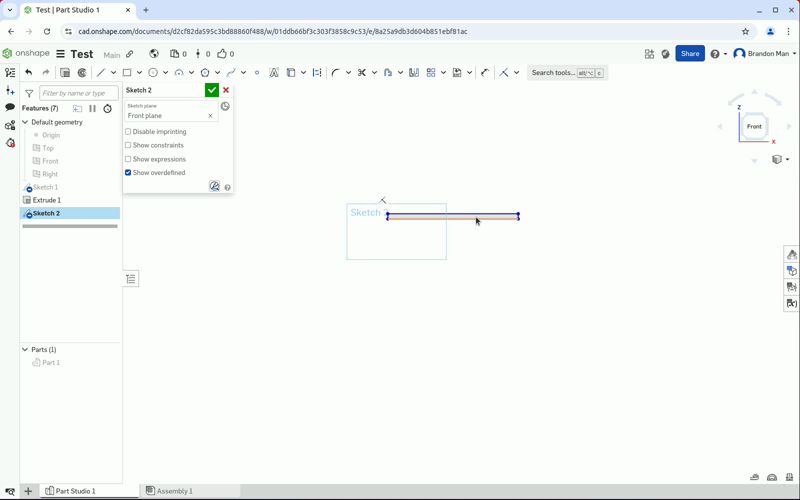
scroll(6)
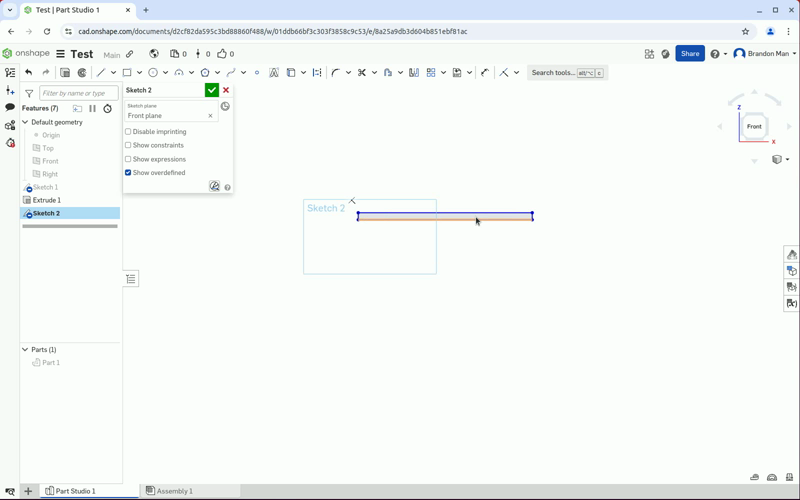
scroll(6)
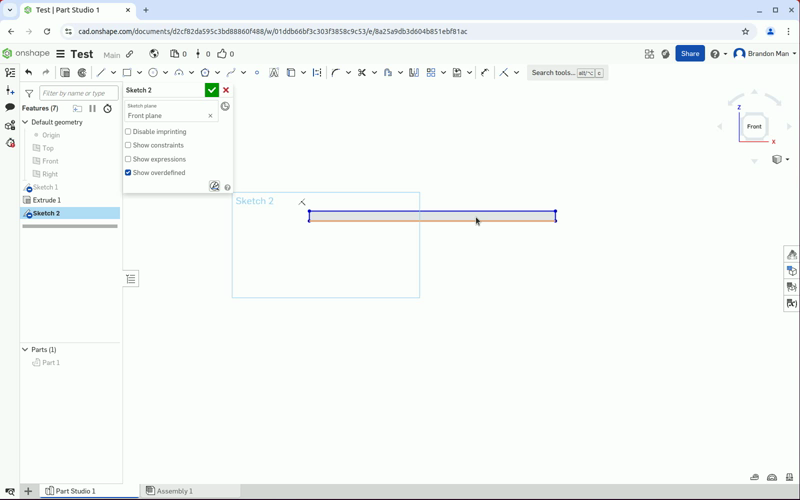
scroll(6)
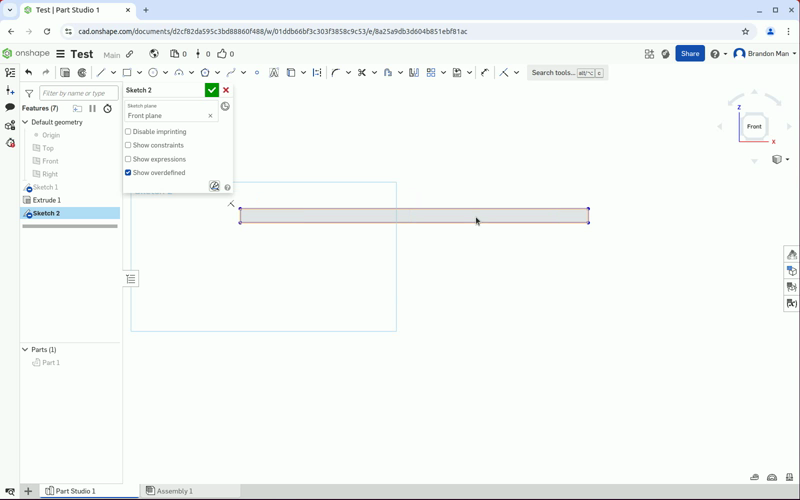
scroll(6)
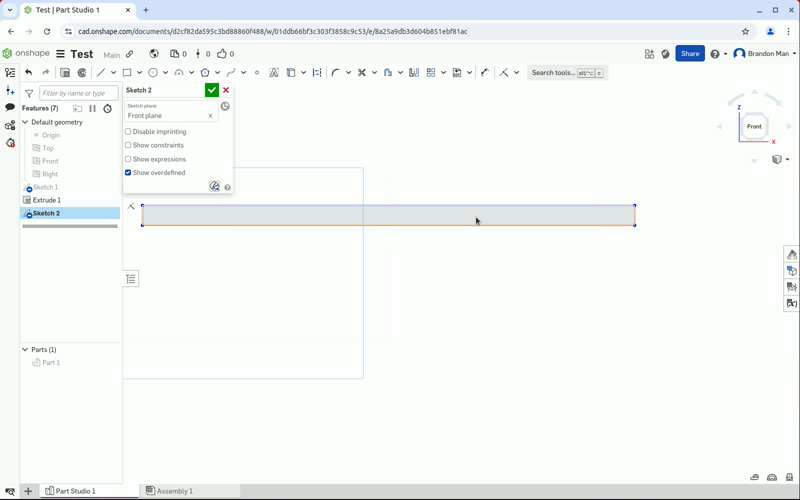
scroll(6)
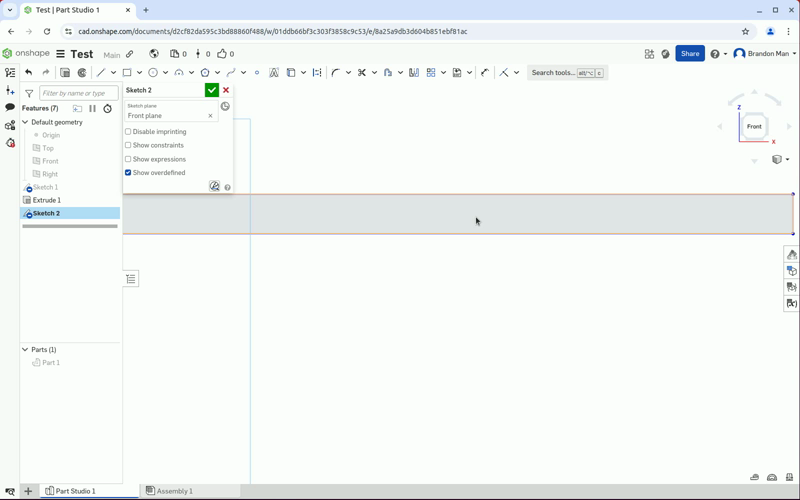
click(476, 216)
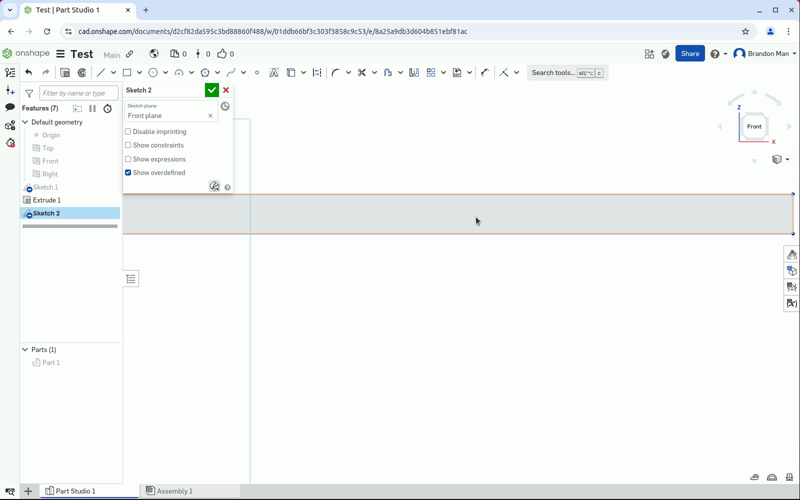
scroll(-6)
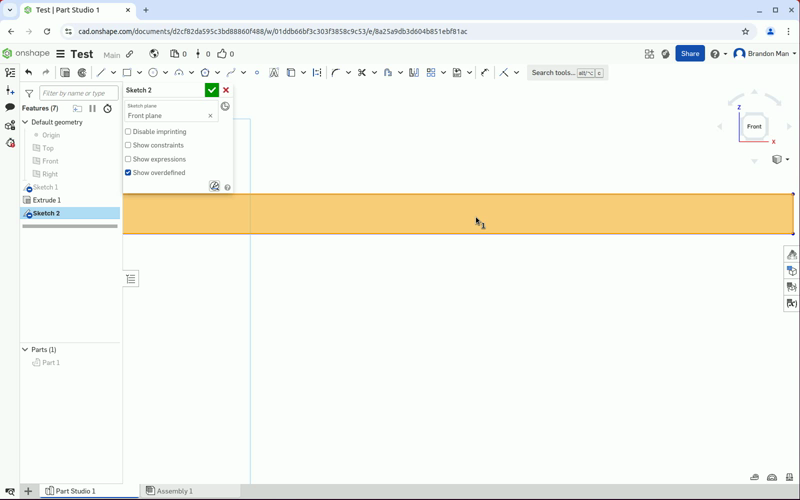
scroll(-6)
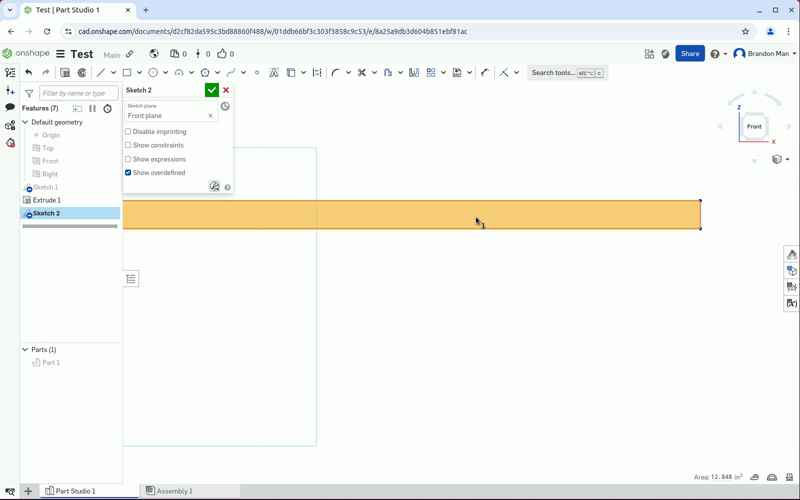
scroll(-6)
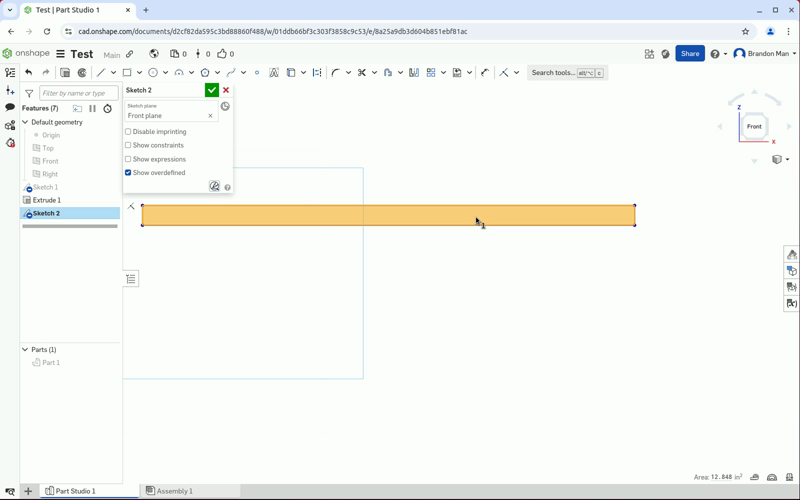
scroll(-6)
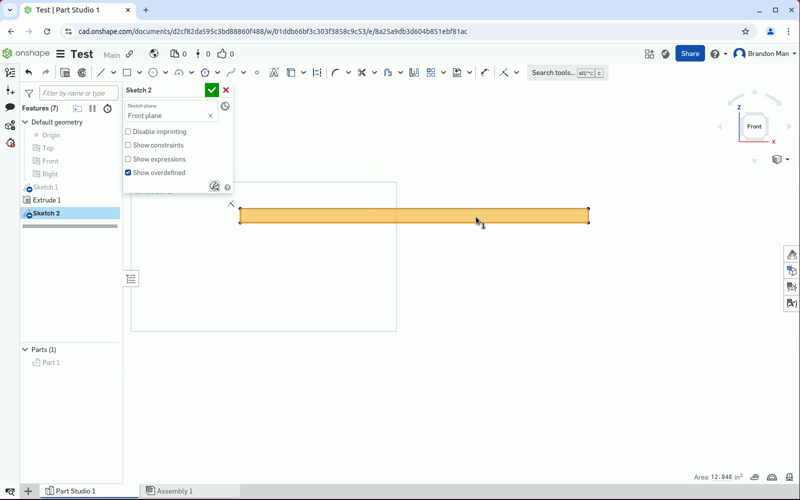
scroll(-6)
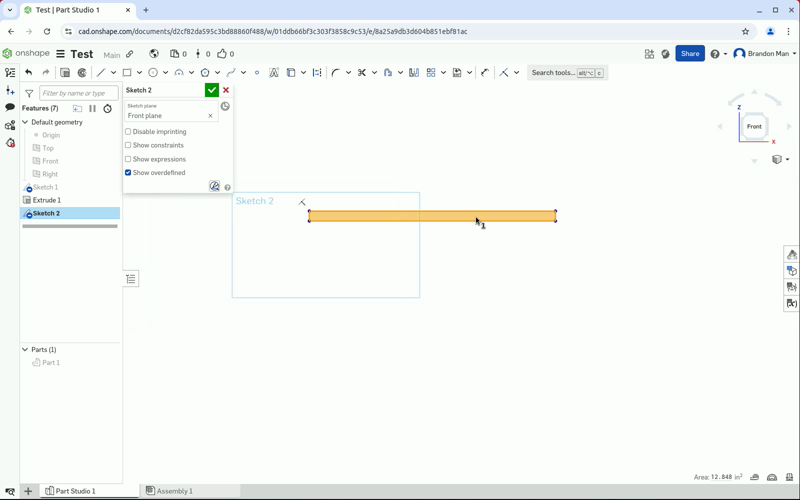
scroll(-6)
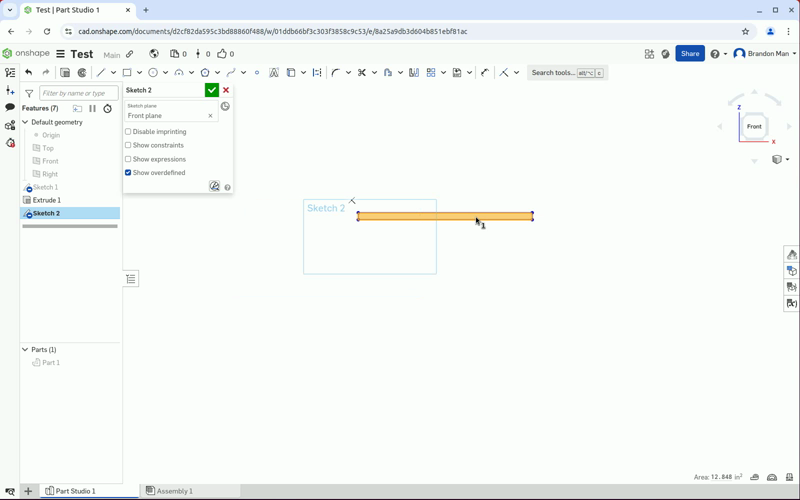
scroll(-6)
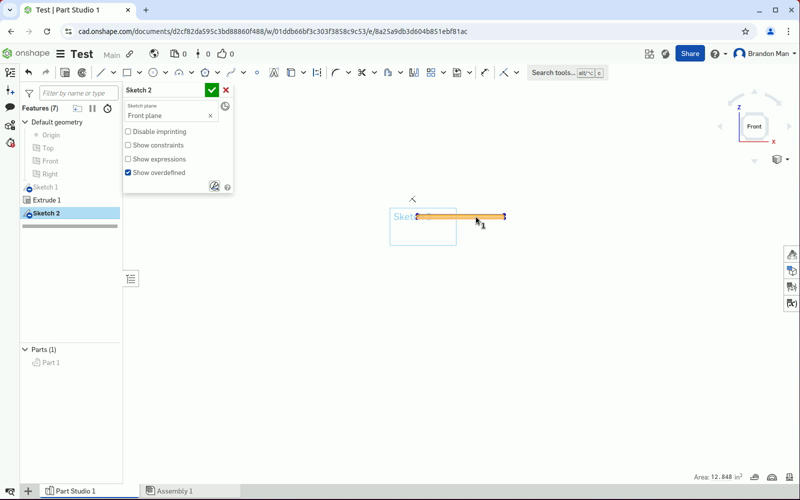
mouse_move(73, 352)
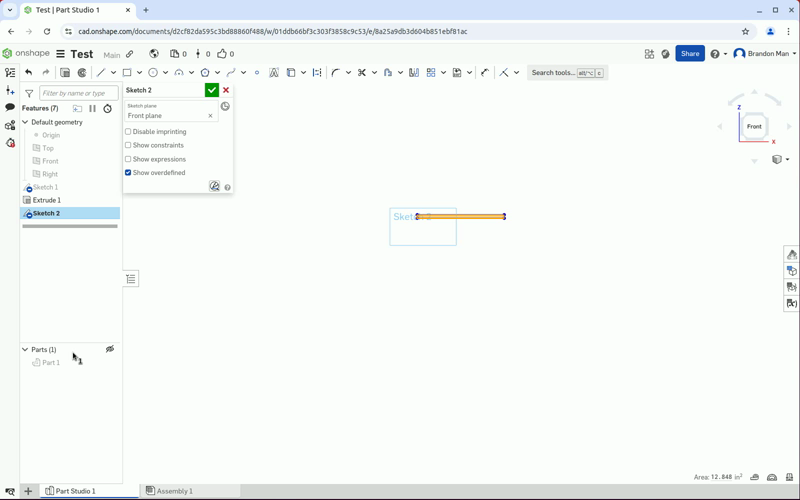
key(shift+y)
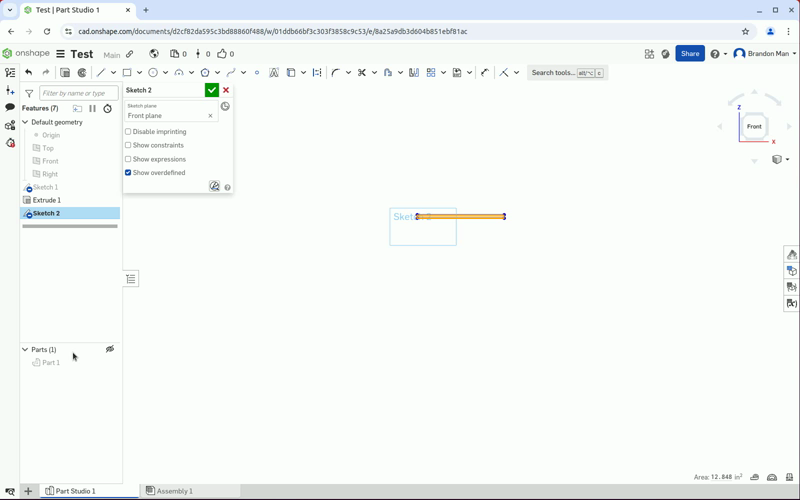
key(shift+e)
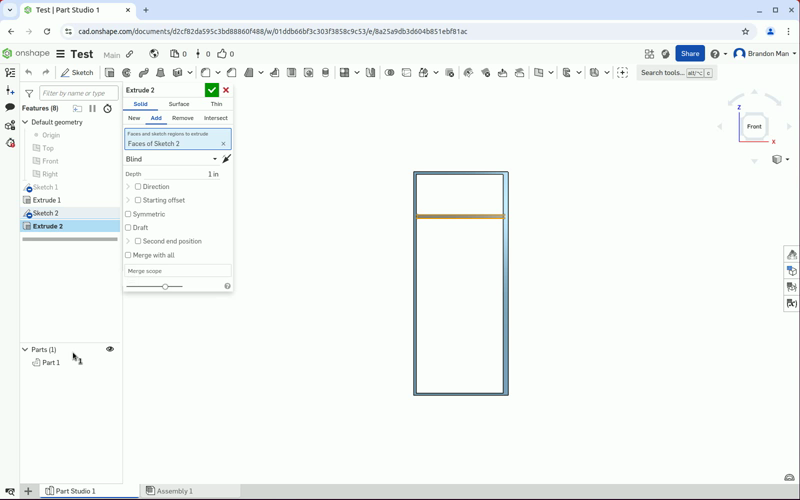
mouse_move(143, 106)
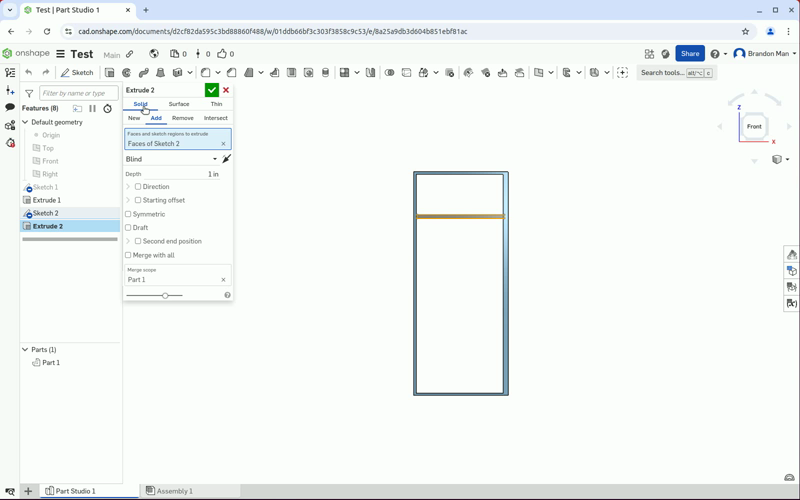
click(143, 106)
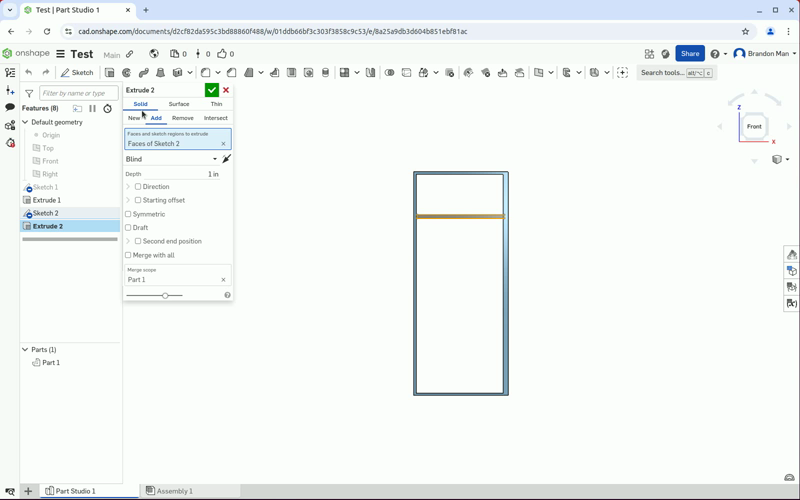
mouse_move(137, 120)
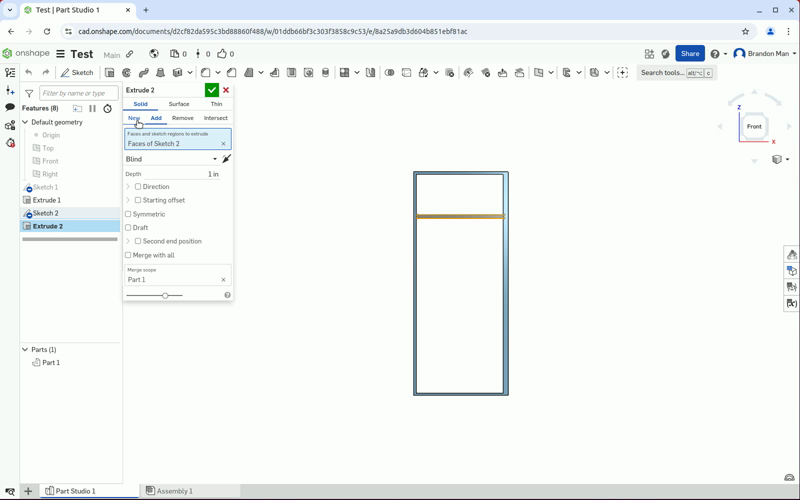
click(137, 120)
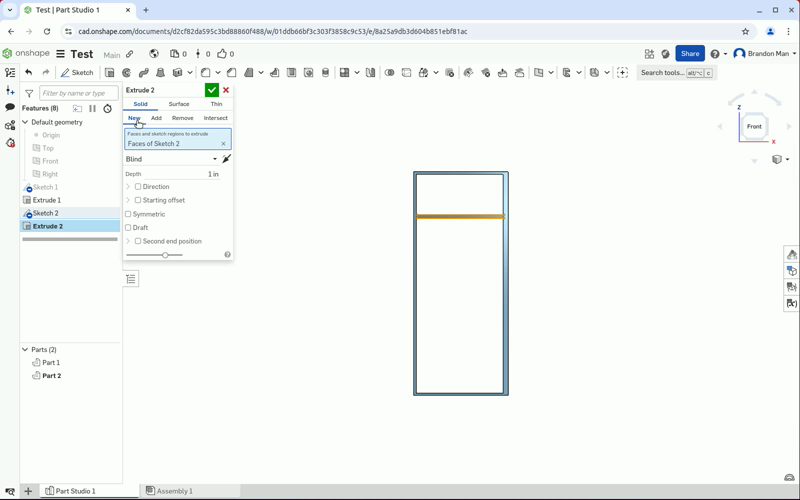
key(tab, 4)
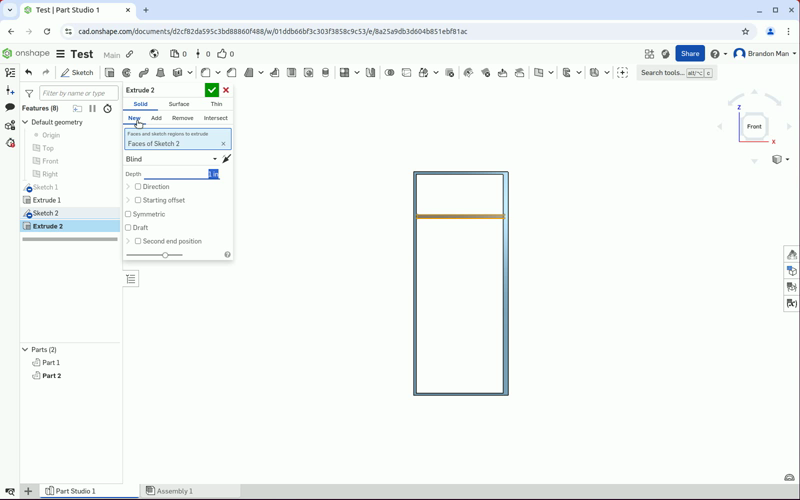
text(5.296)
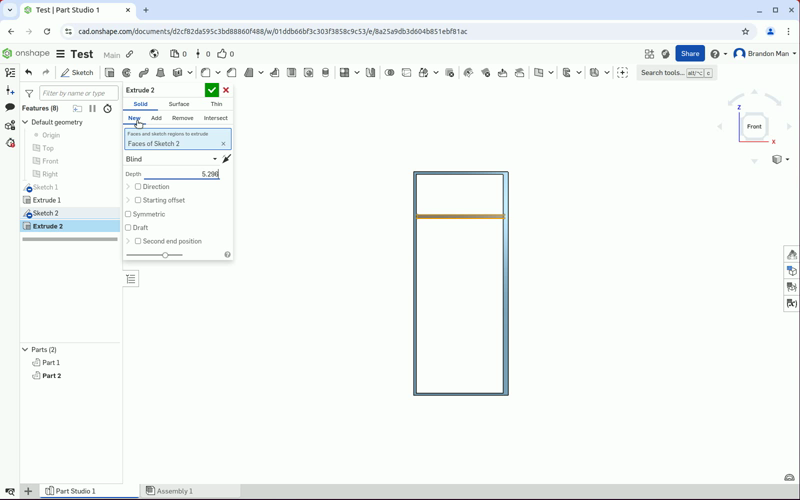
key(enter)
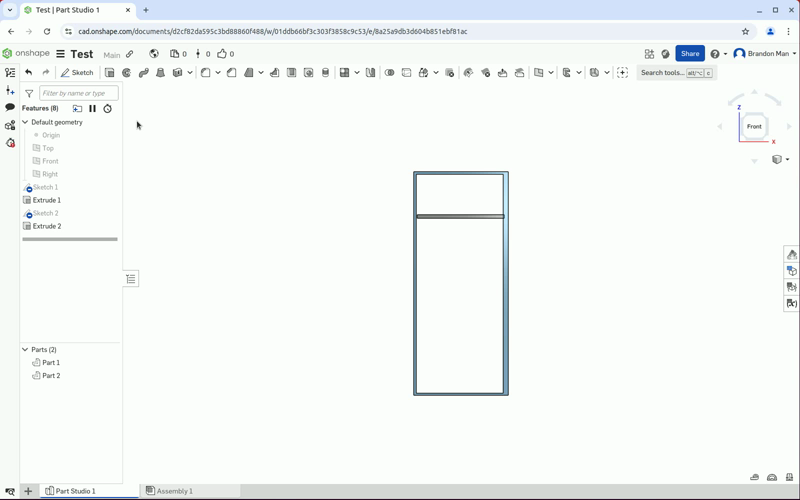
key(shift+h)
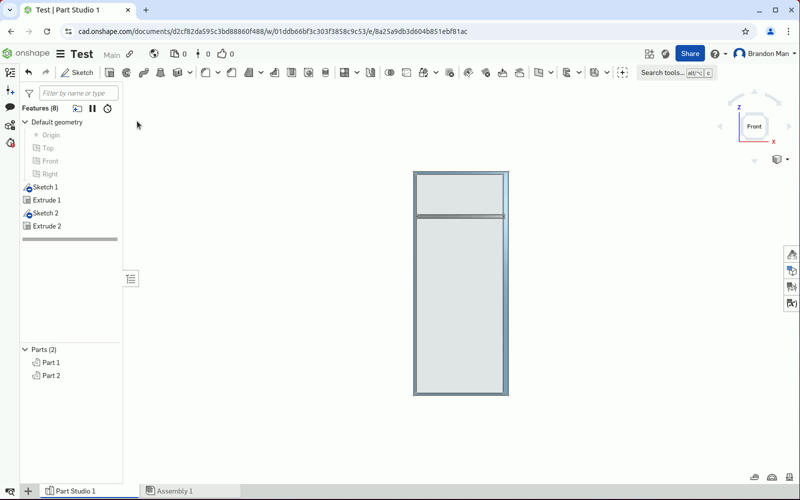
key(shift+h)
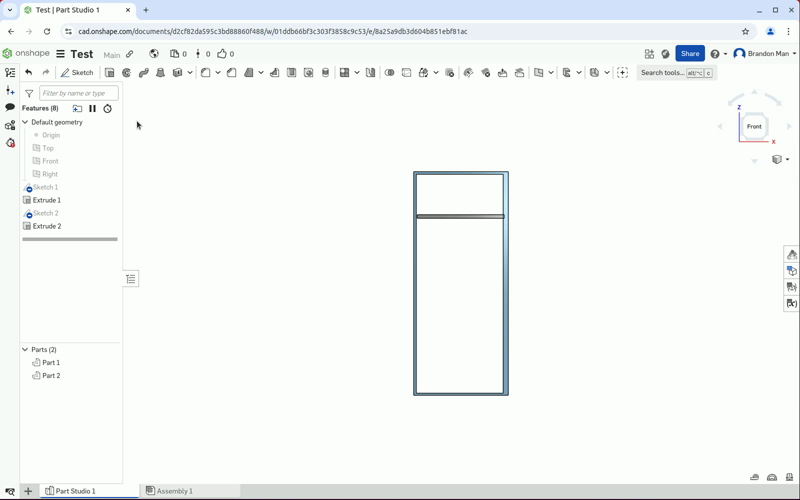
mouse_move(73, 189)
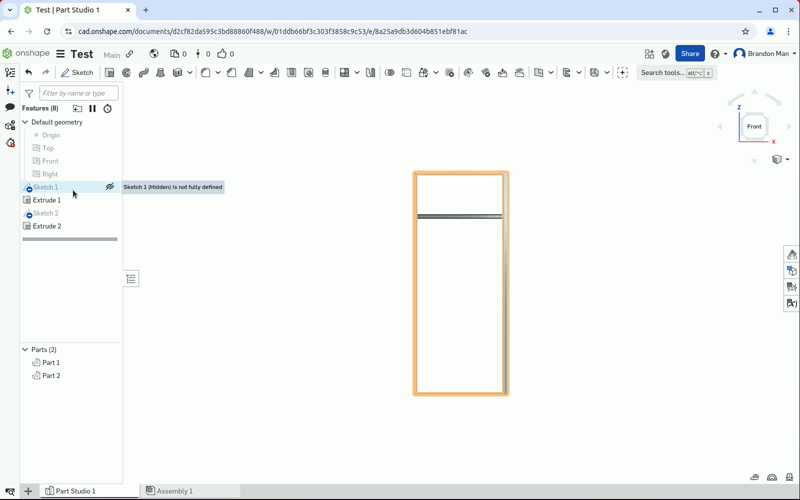
click(73, 189)
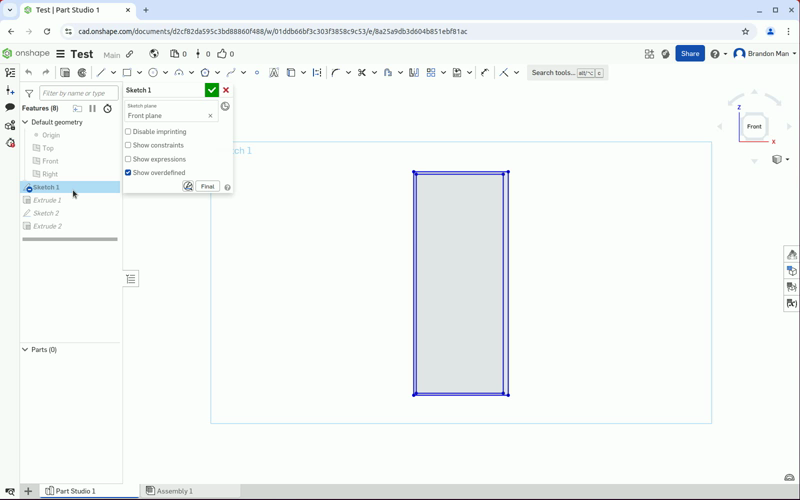
mouse_move(229, 92)
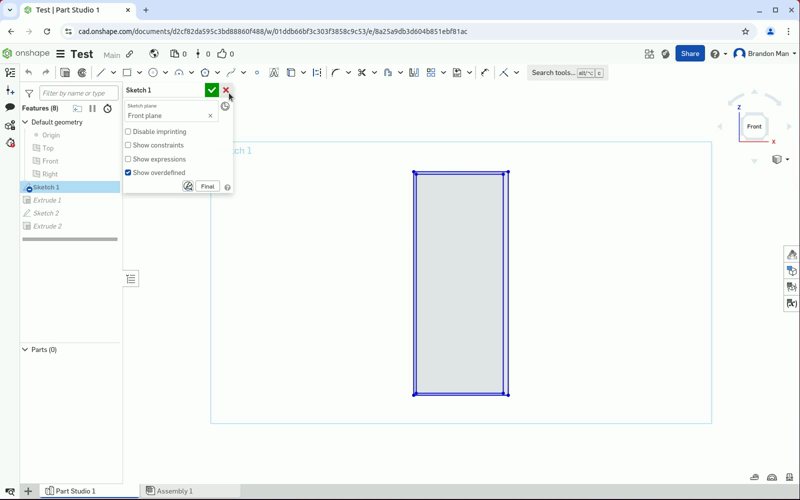
click(229, 92)
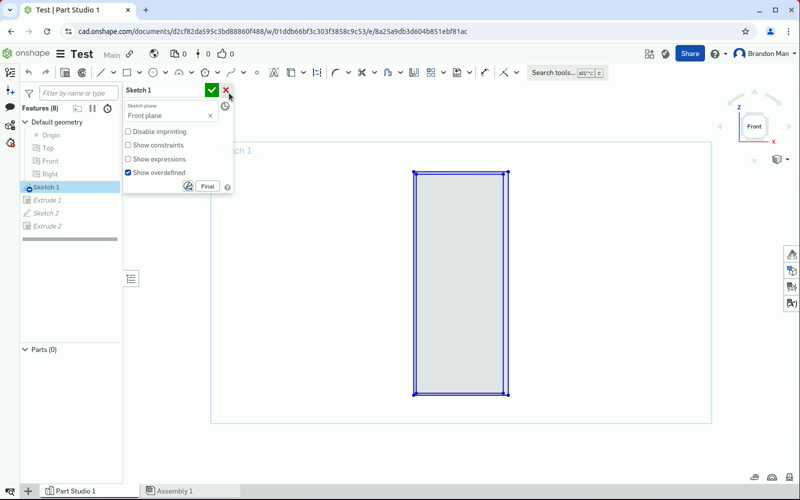
key(shift+s)
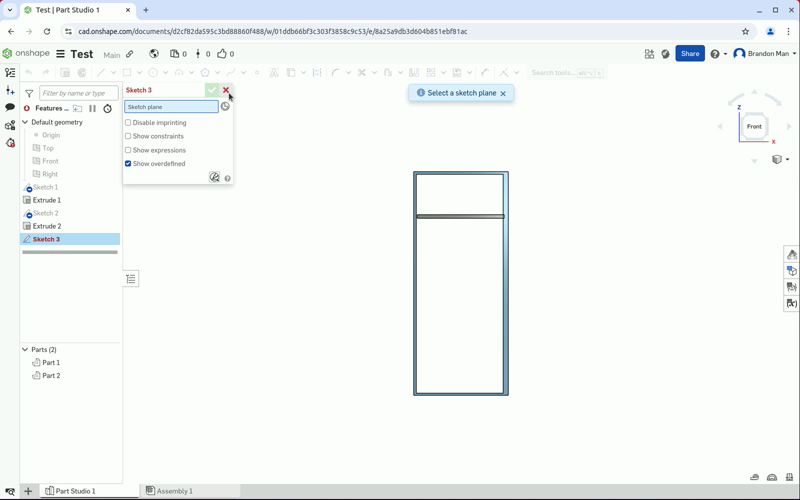
mouse_move(73, 163)
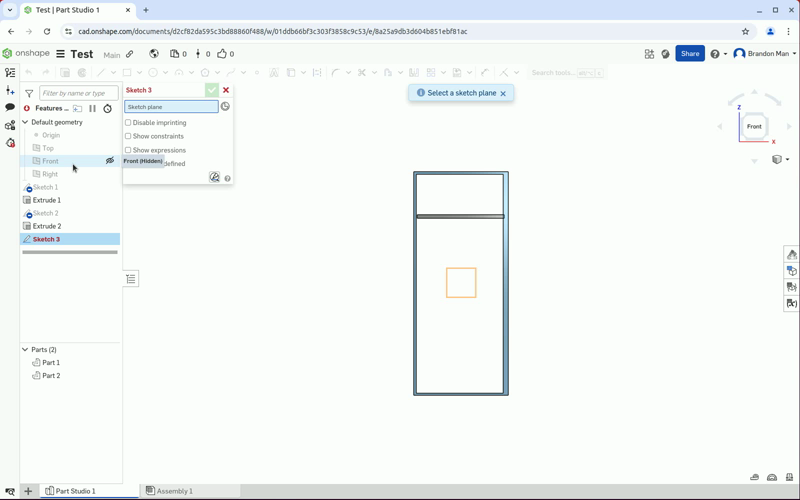
click(73, 163)
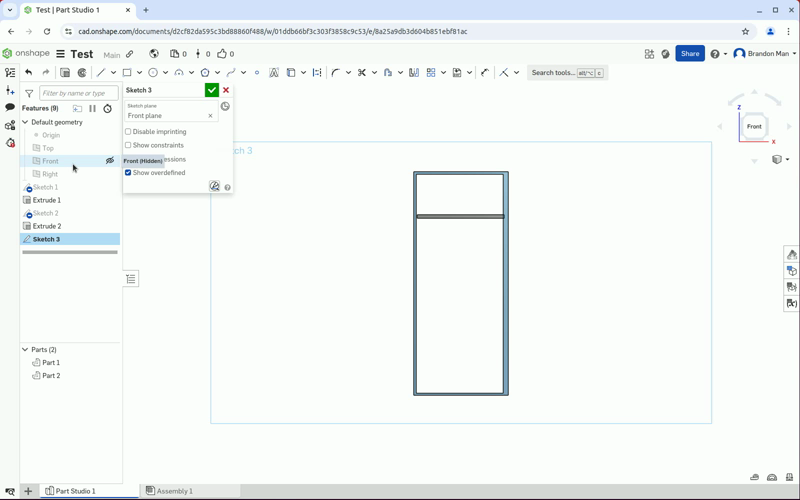
mouse_move(73, 352)
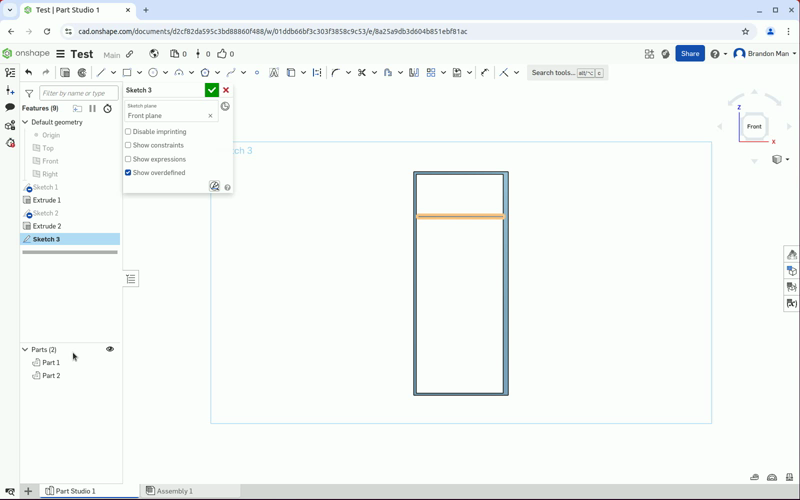
key(y)
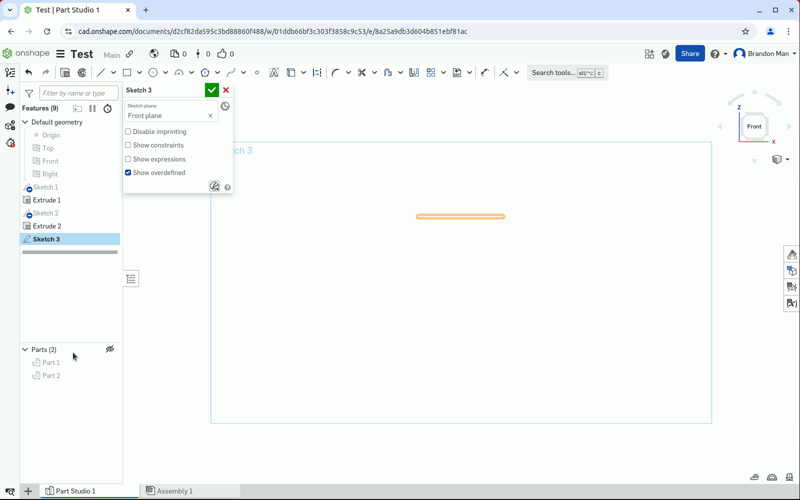
key(l)
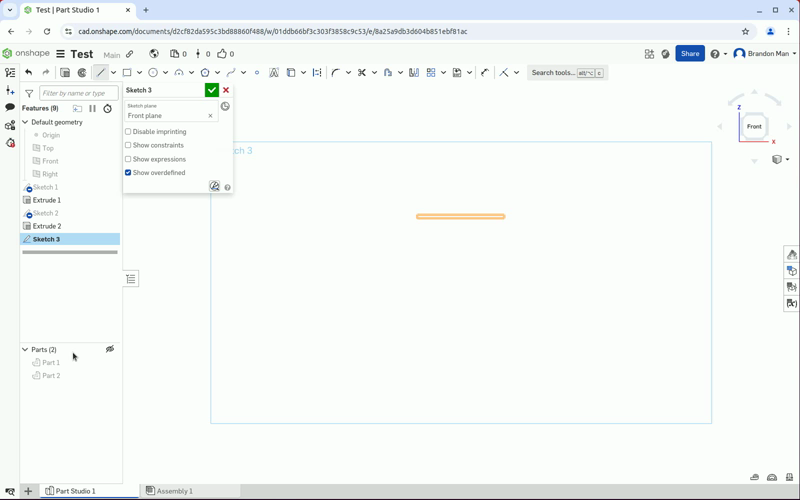
key_down(shift)
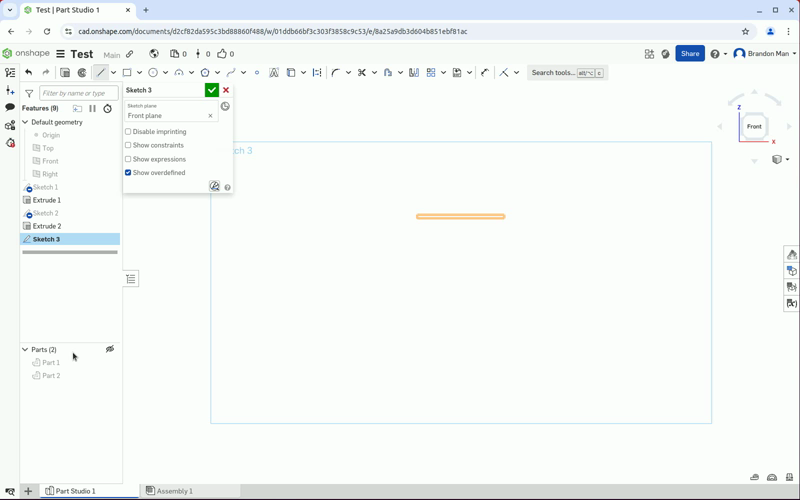
mouse_move(417, 306)
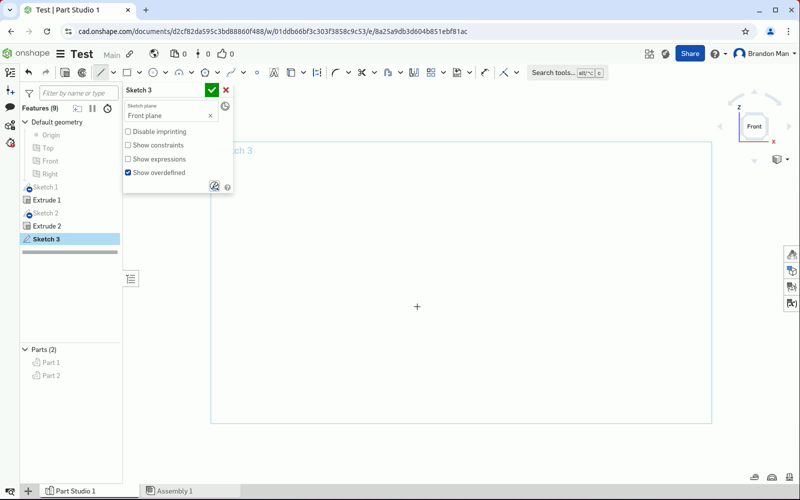
click(417, 306)
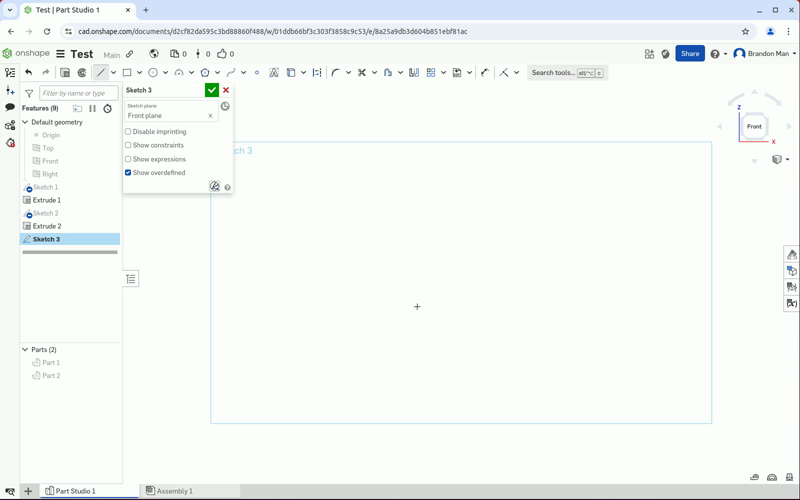
key_up(shift)
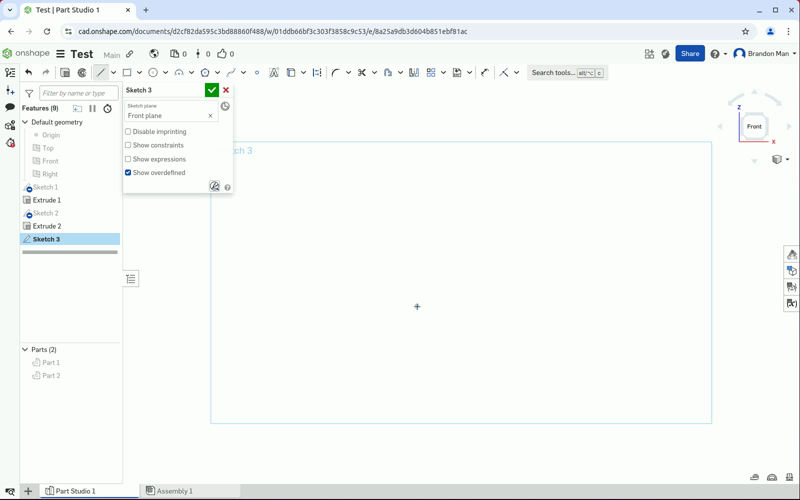
key_down(shift)
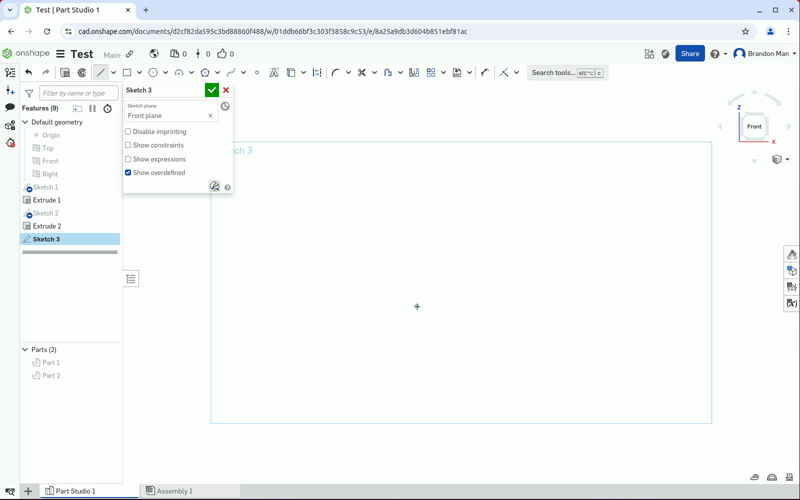
mouse_move(504, 306)
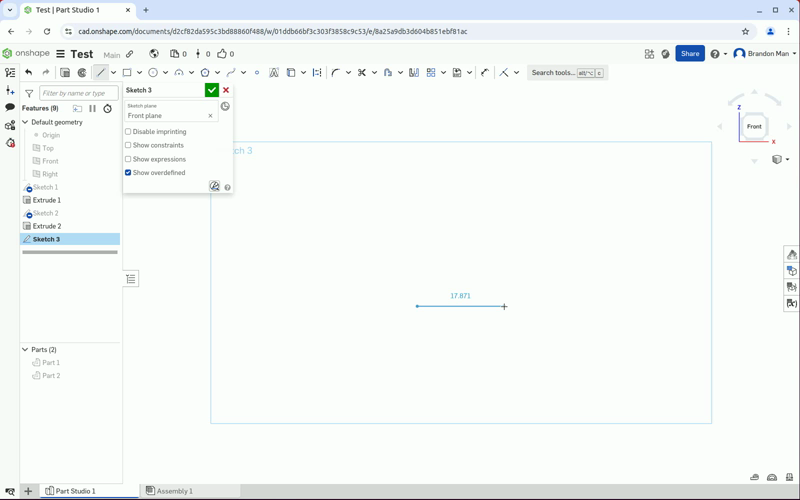
click(504, 306)
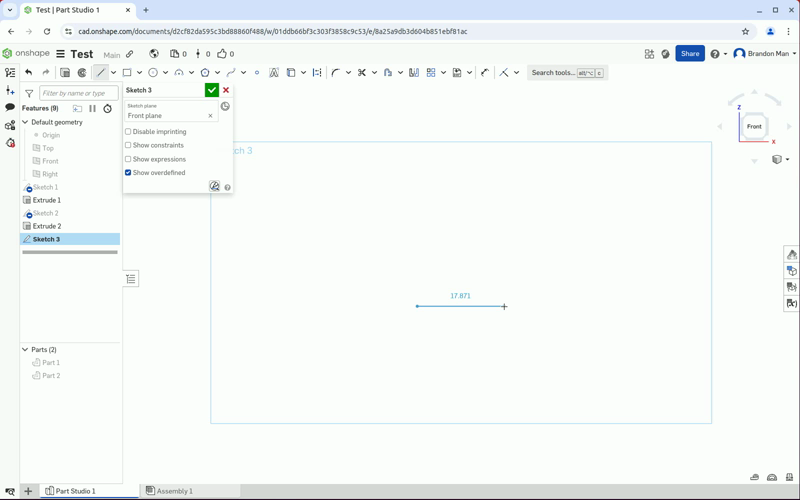
key_up(shift)
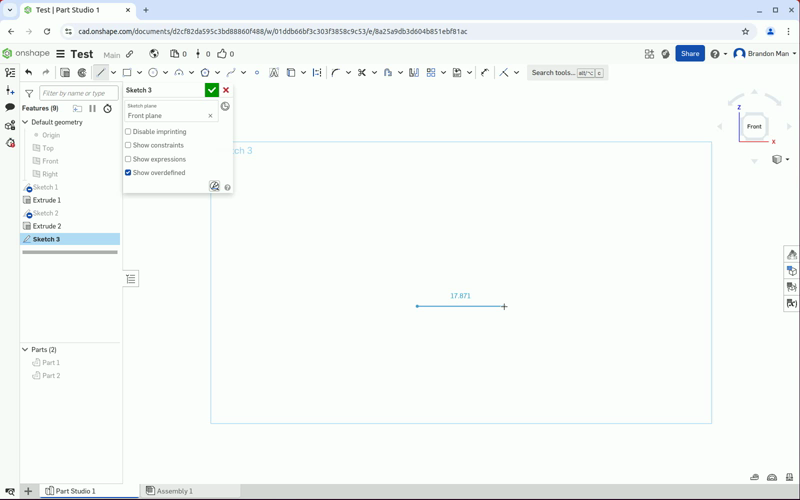
key_down(shift)
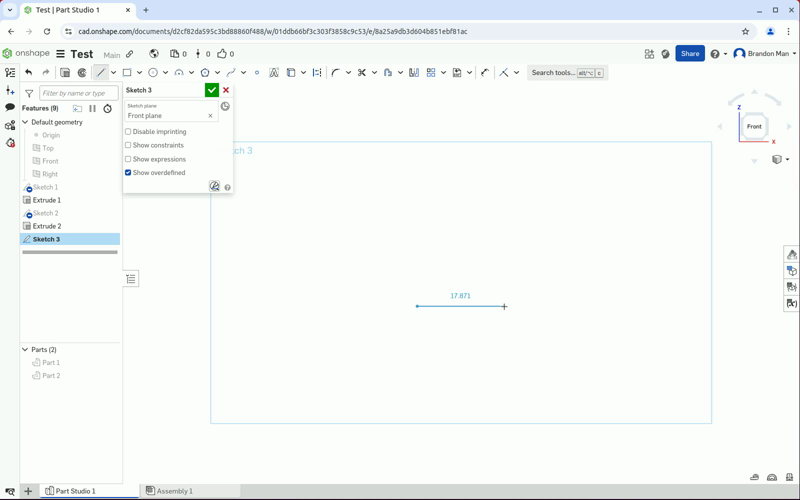
mouse_move(534, 306)
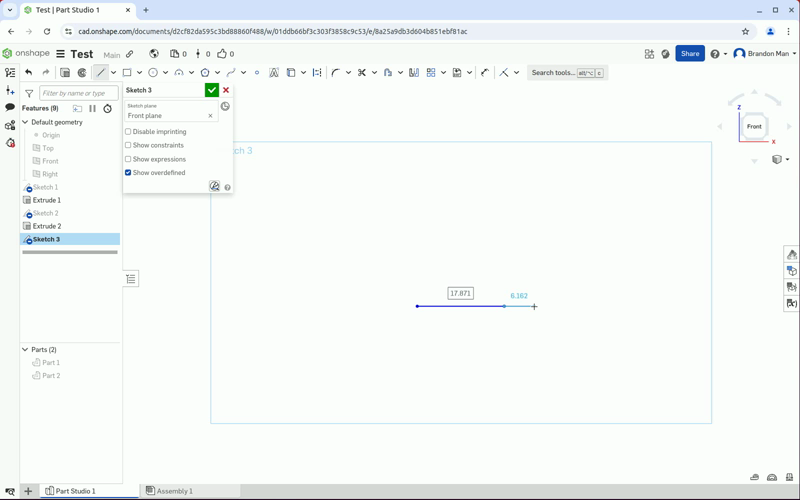
mouse_move(504, 302)
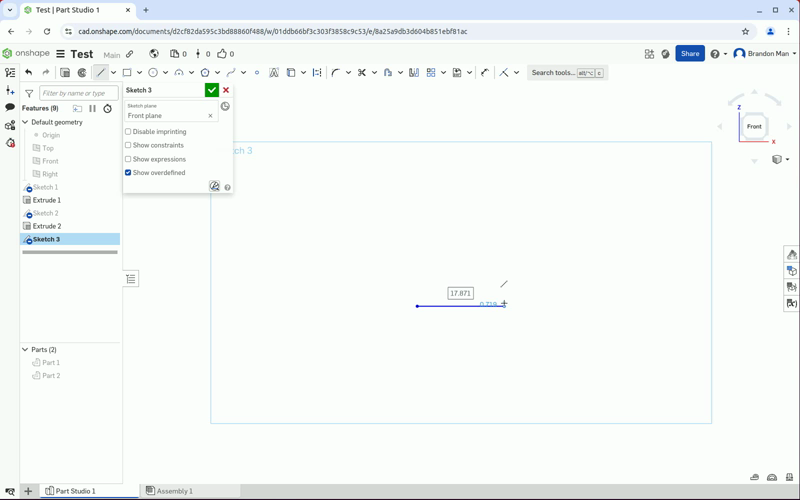
scroll(6)
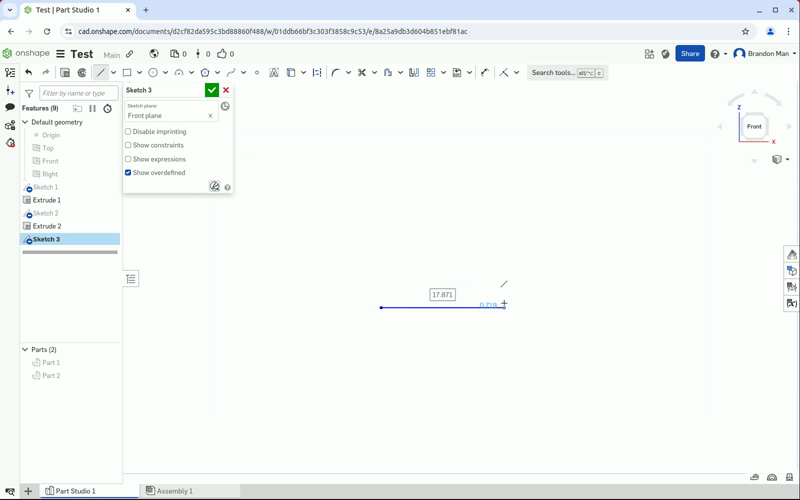
scroll(6)
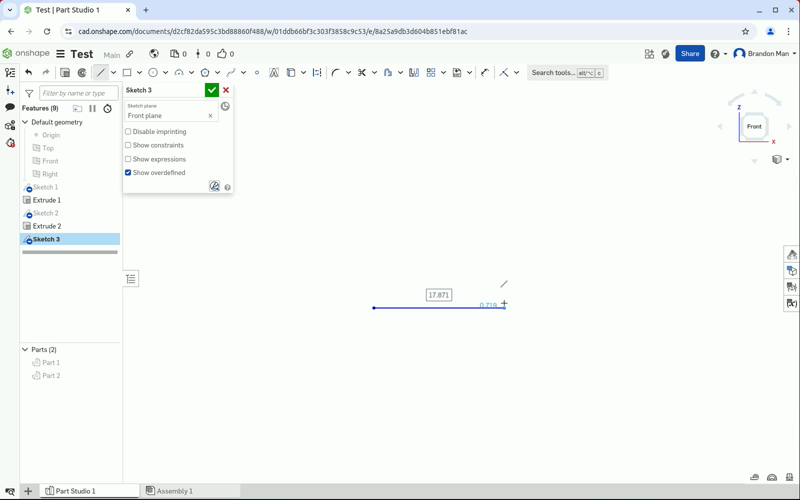
scroll(6)
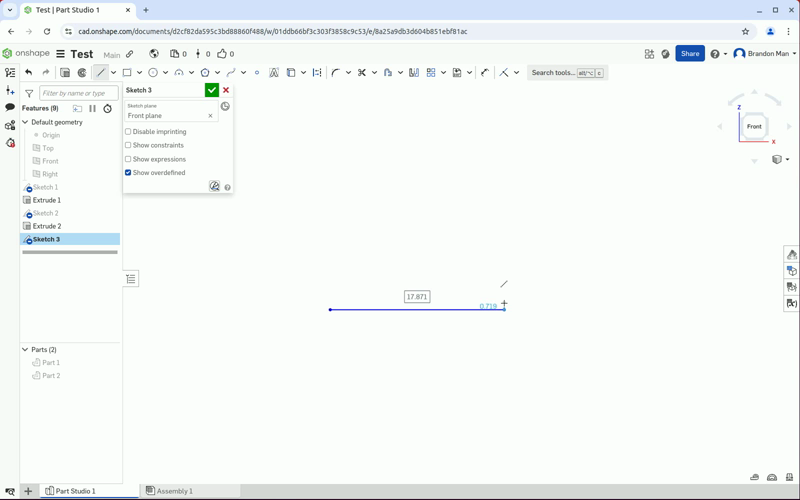
scroll(6)
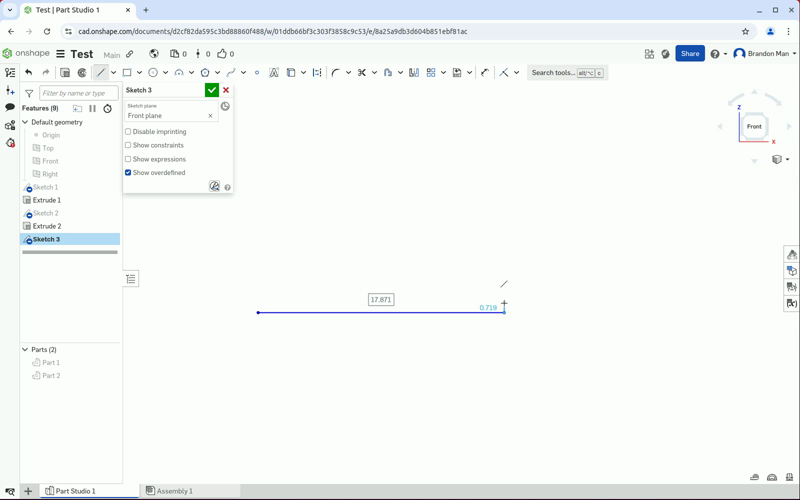
scroll(6)
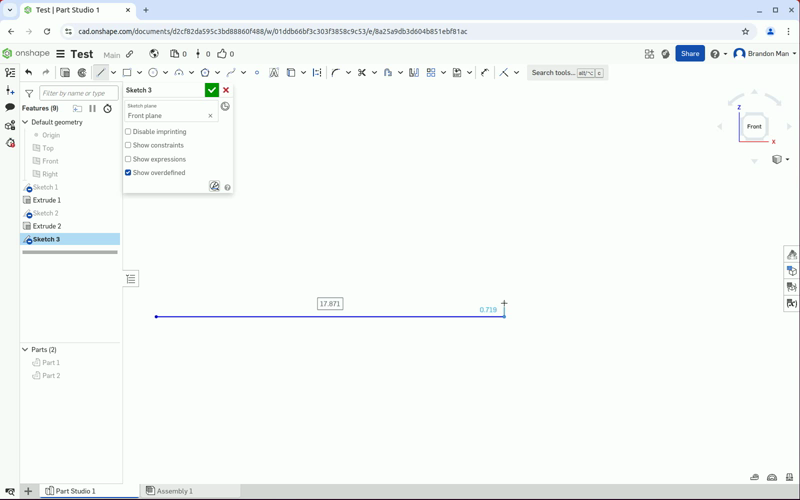
scroll(6)
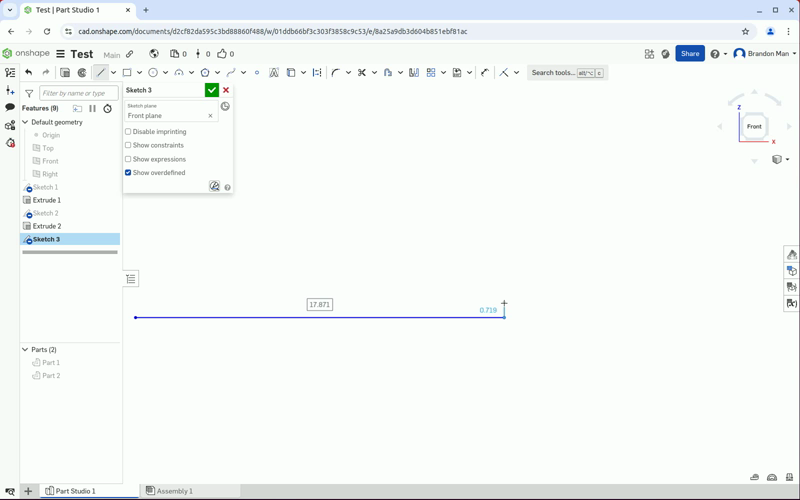
scroll(6)
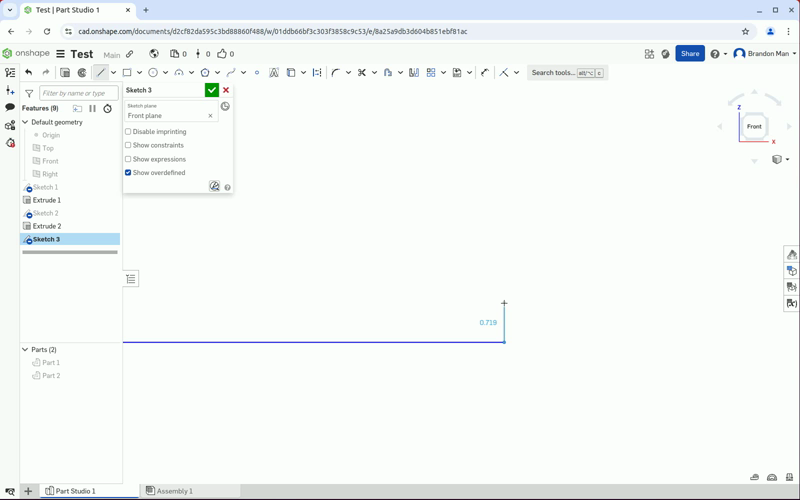
click(504, 302)
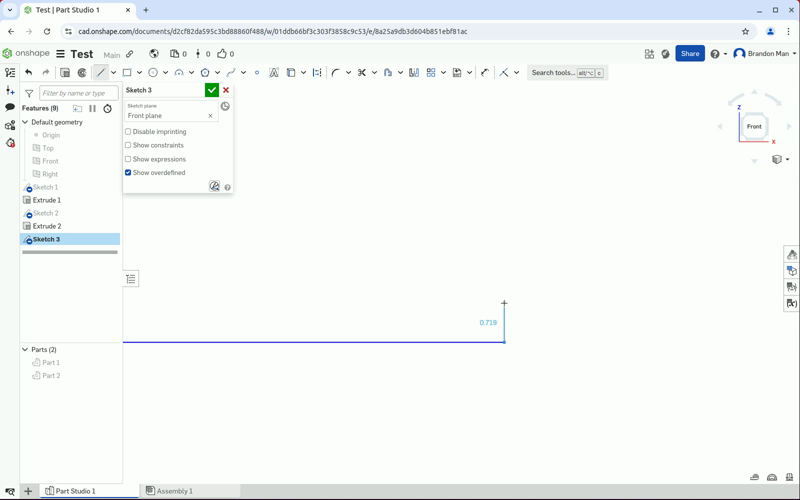
scroll(-6)
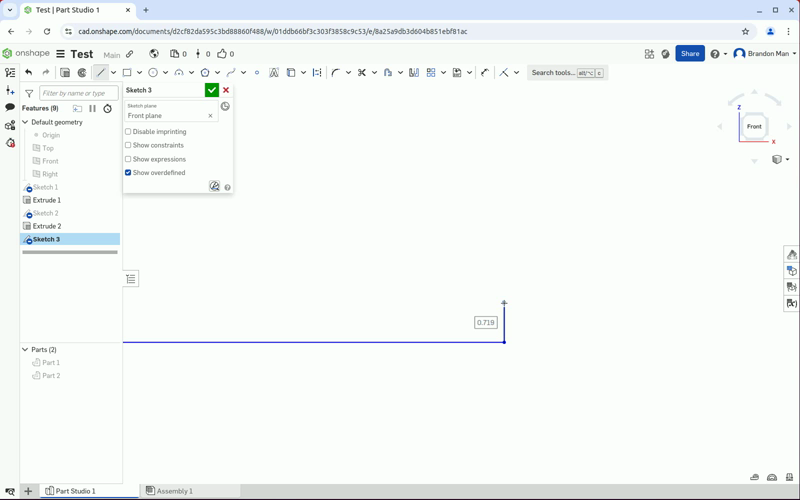
scroll(-6)
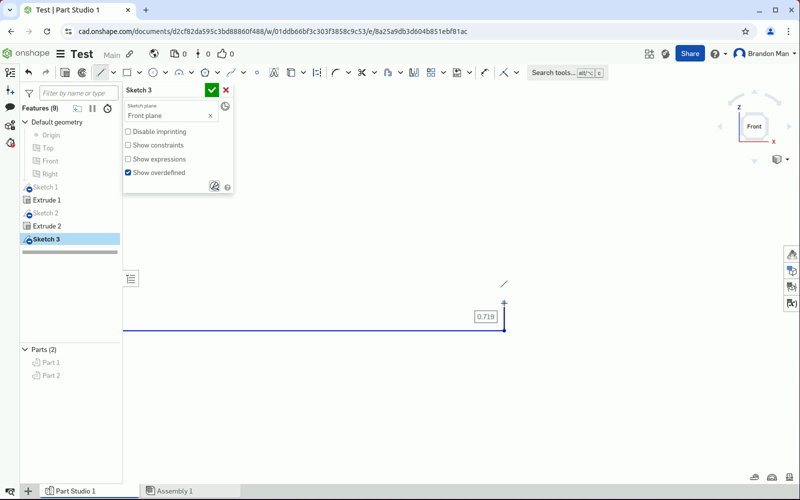
scroll(-6)
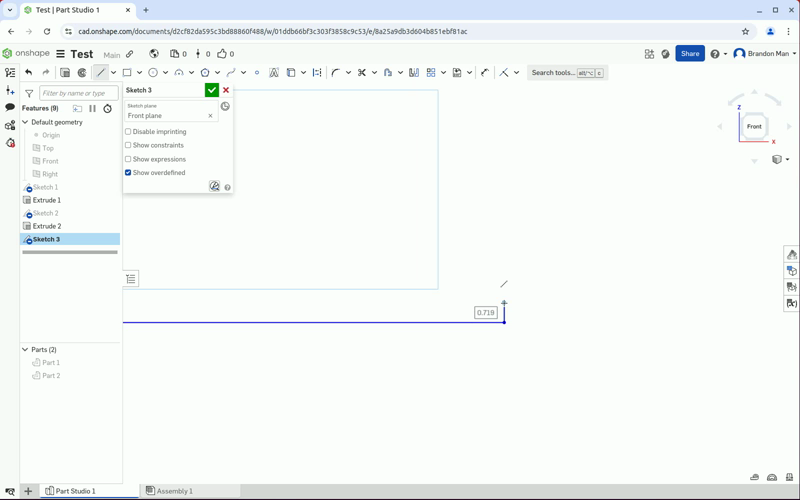
scroll(-6)
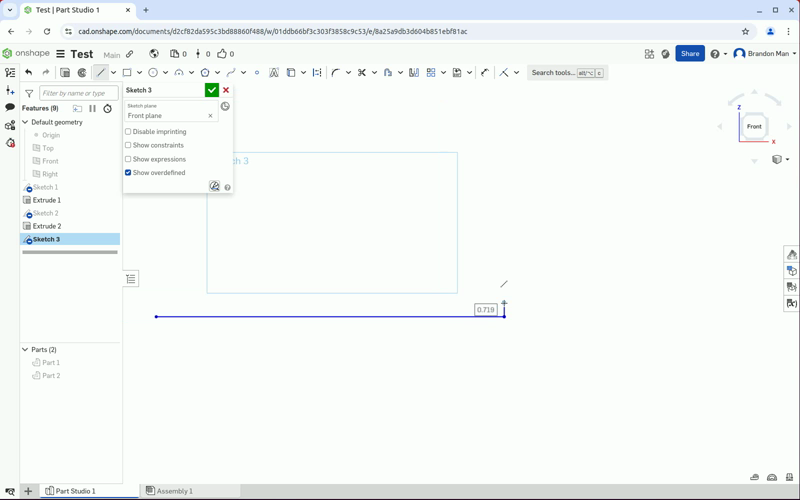
scroll(-6)
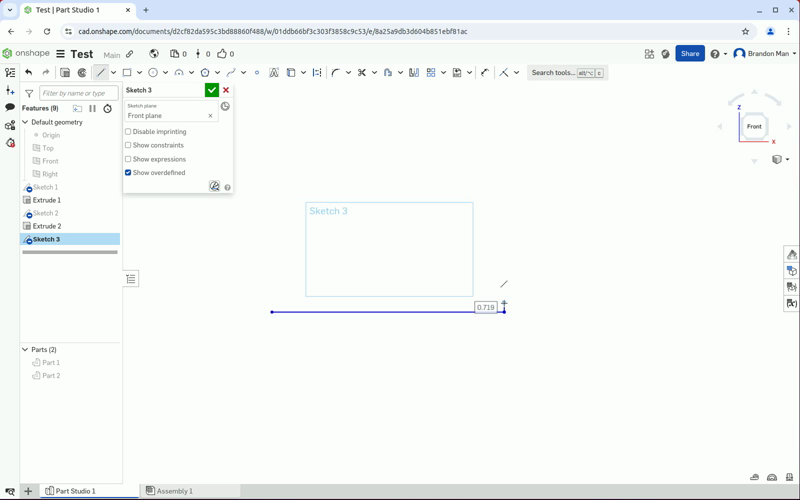
scroll(-6)
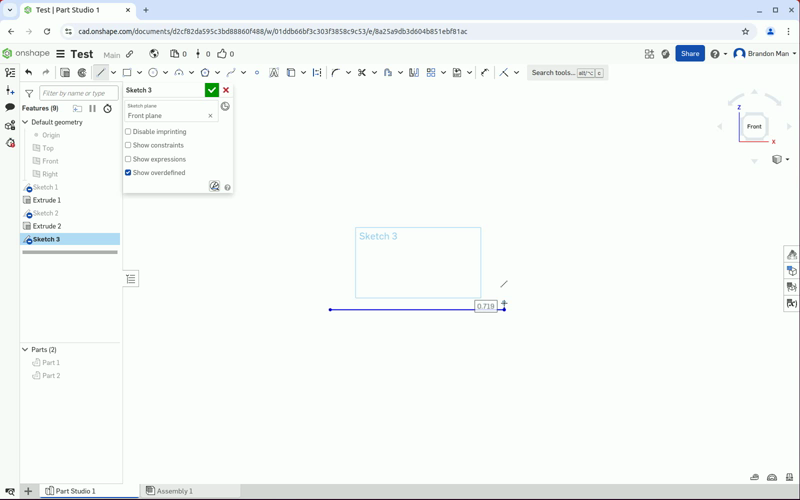
scroll(-6)
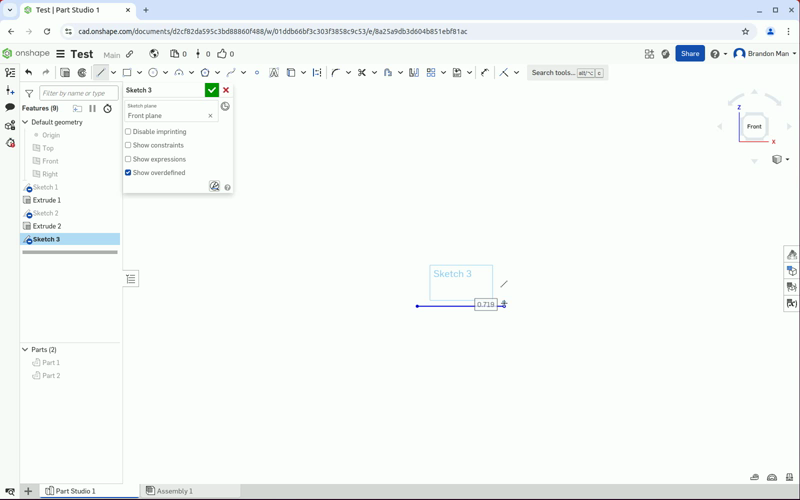
key_up(shift)
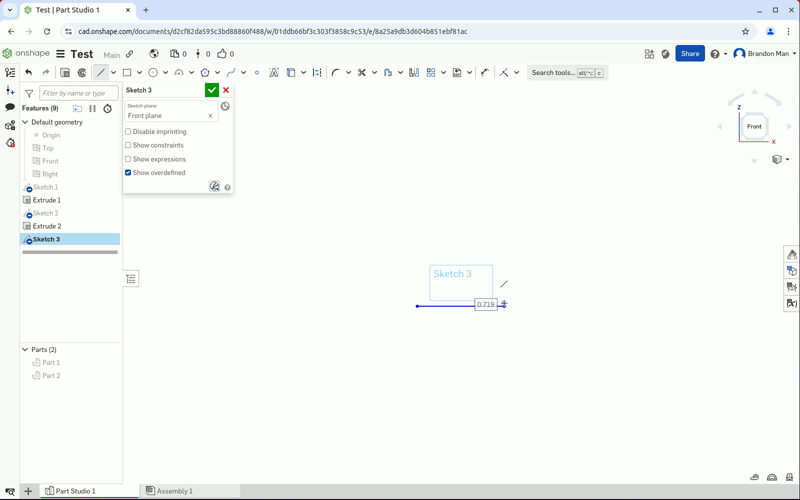
key_down(shift)
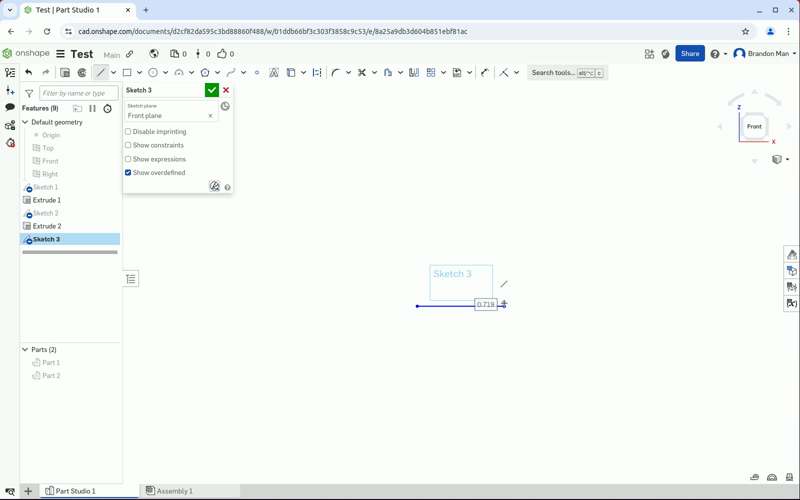
mouse_move(417, 302)
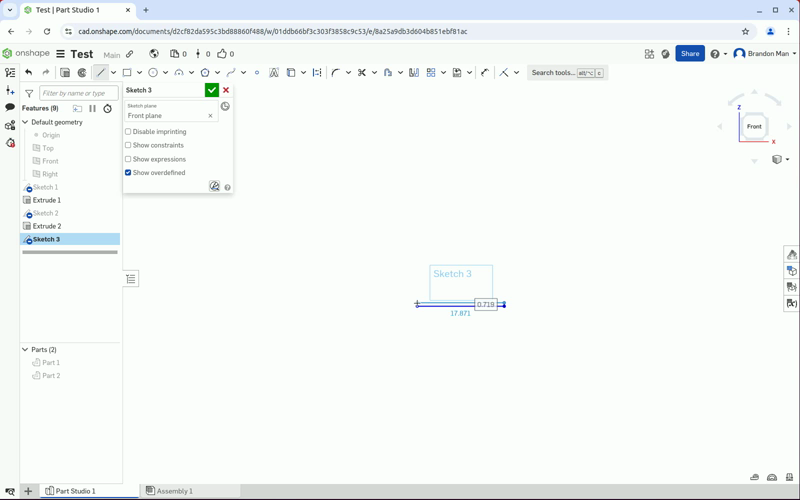
scroll(6)
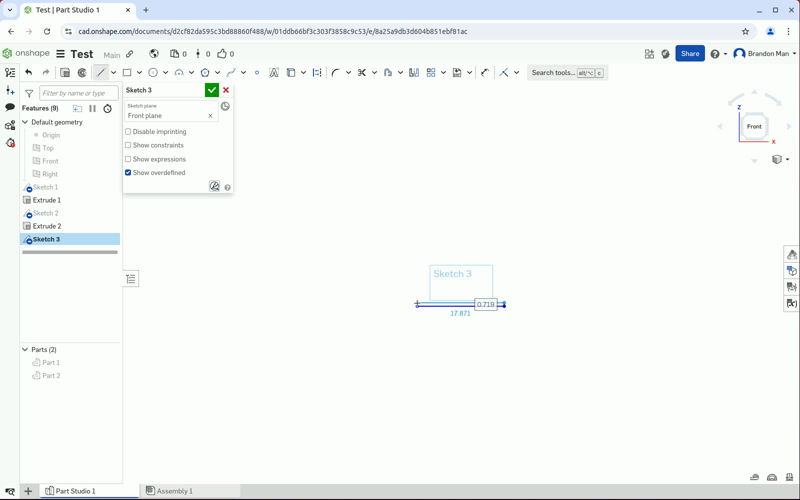
scroll(6)
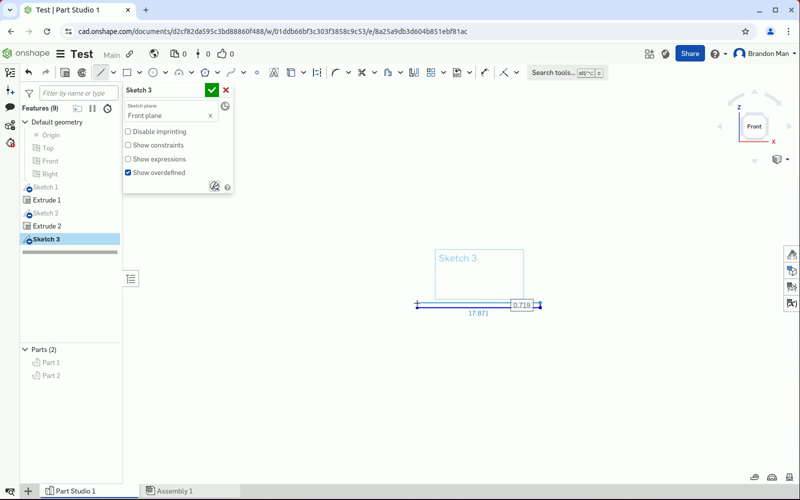
scroll(6)
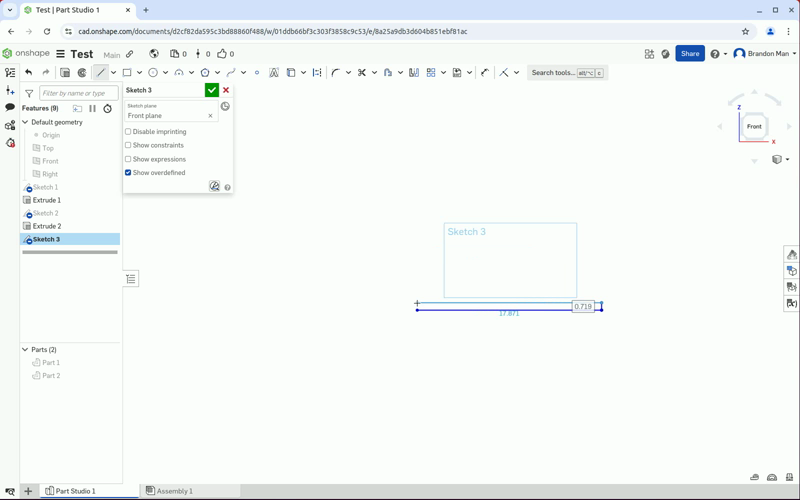
scroll(6)
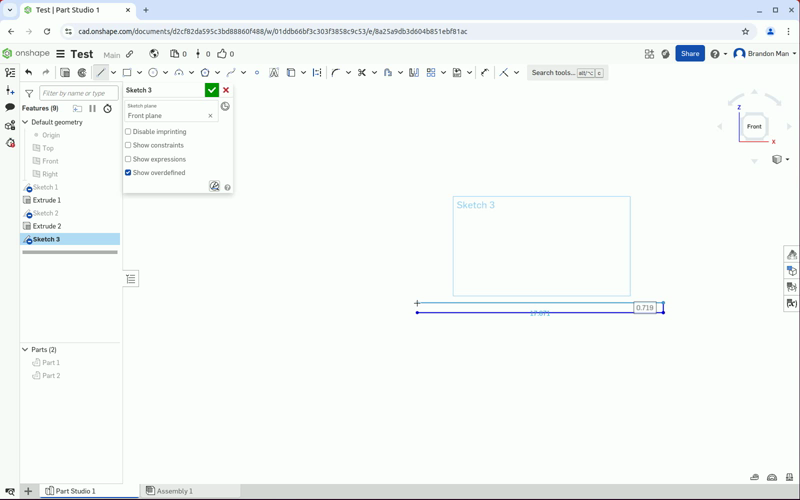
scroll(6)
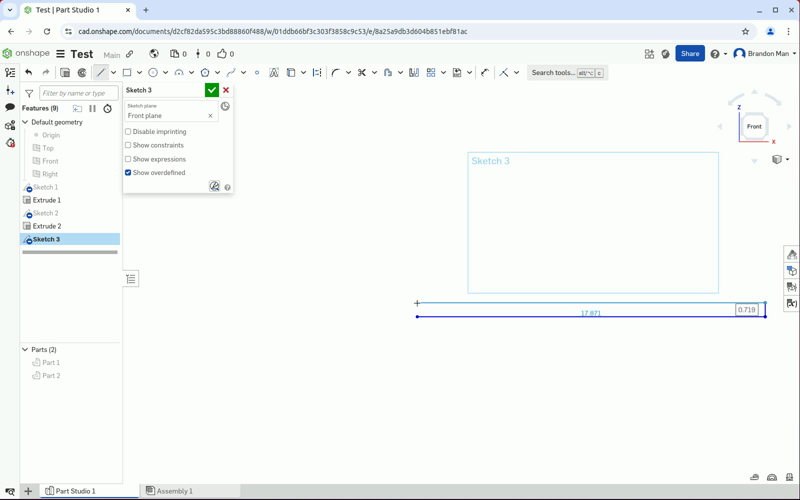
scroll(6)
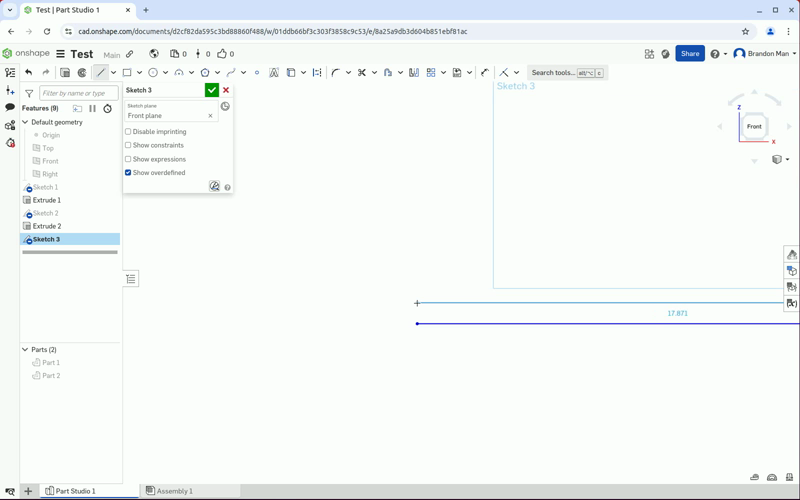
scroll(6)
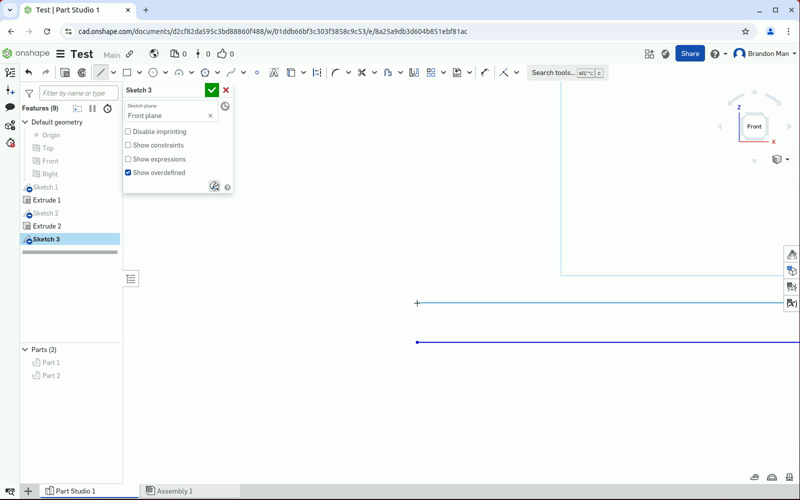
click(417, 302)
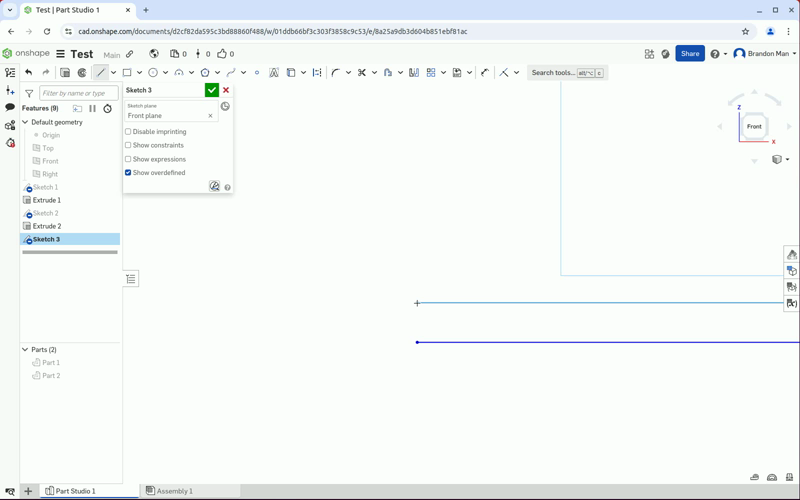
scroll(-6)
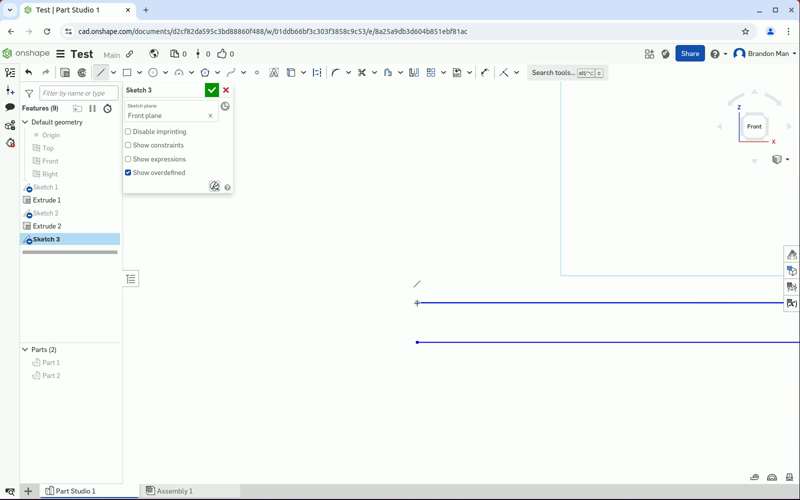
scroll(-6)
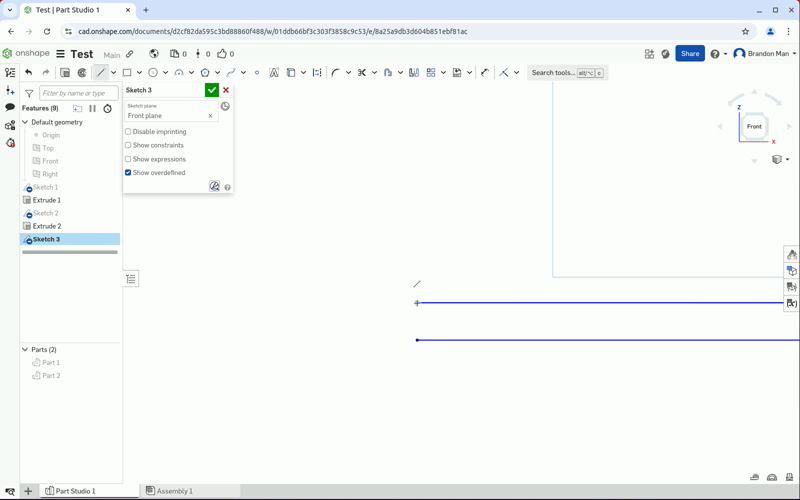
scroll(-6)
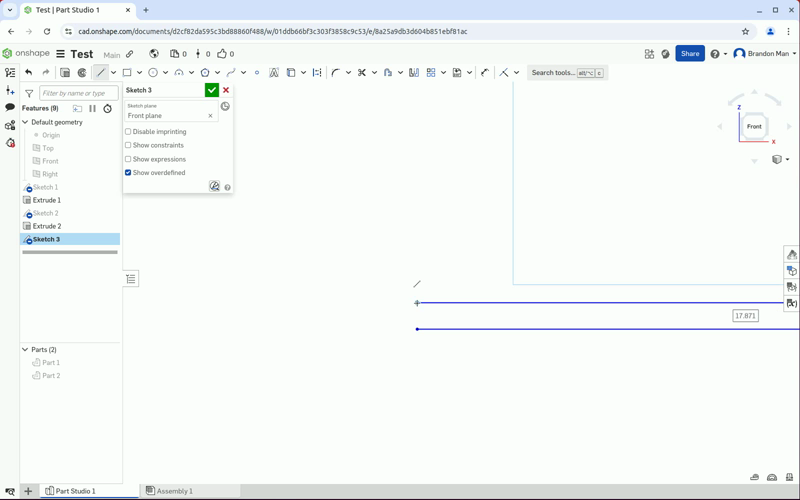
scroll(-6)
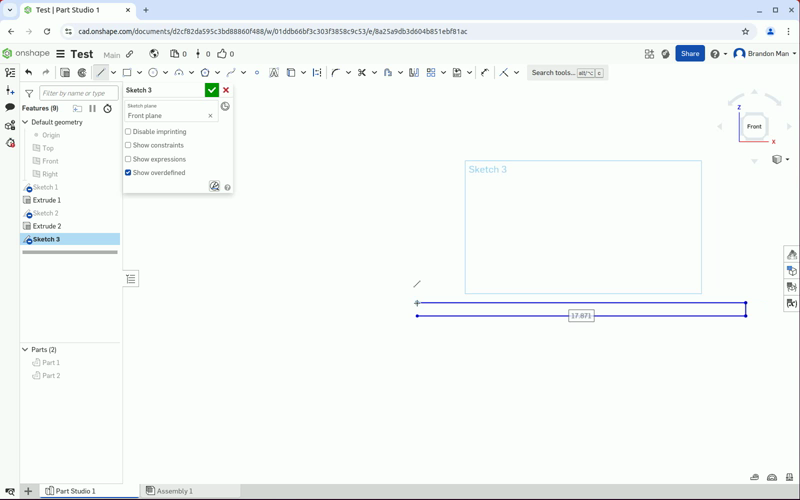
scroll(-6)
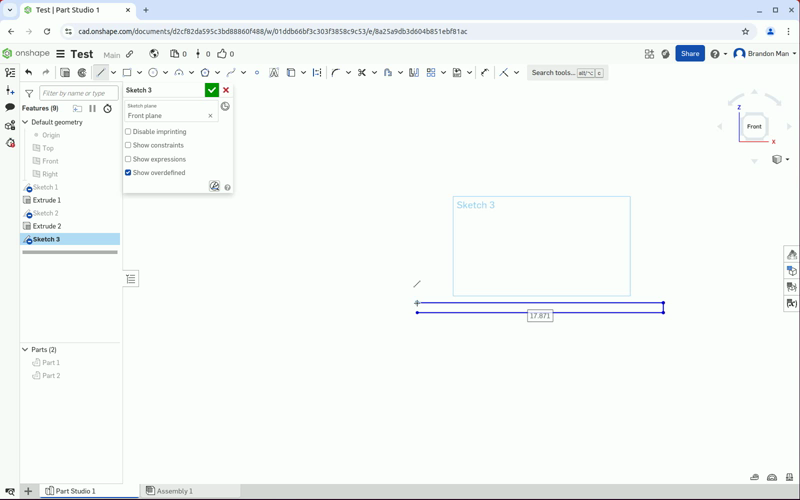
scroll(-6)
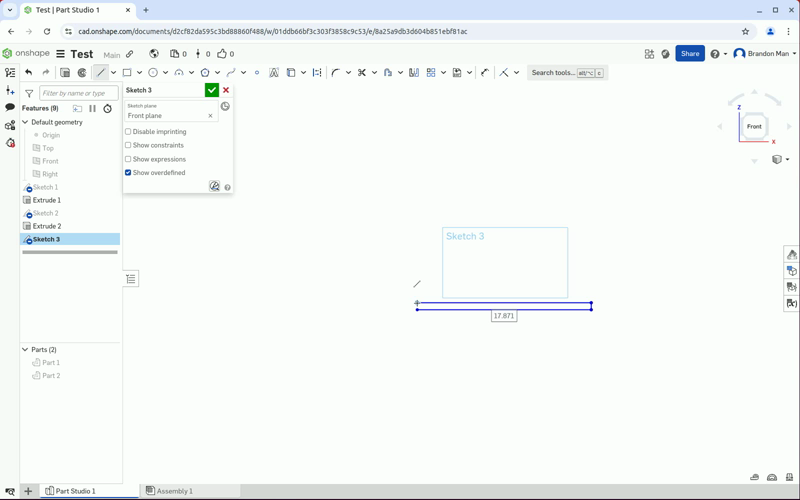
scroll(-6)
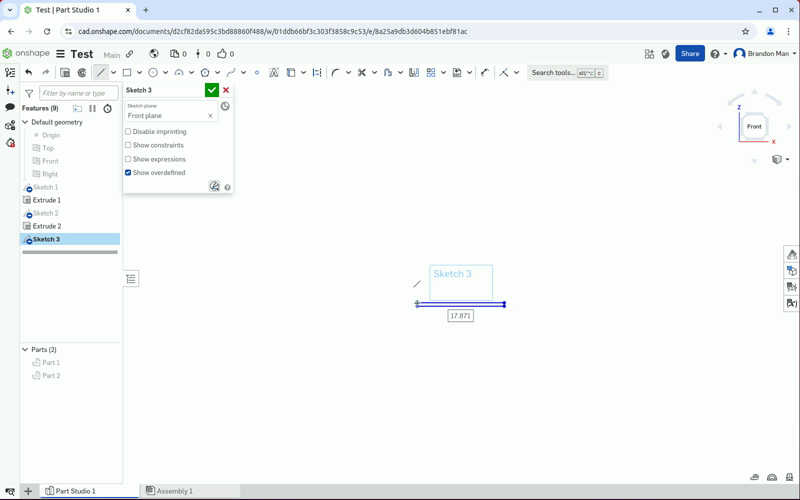
key_up(shift)
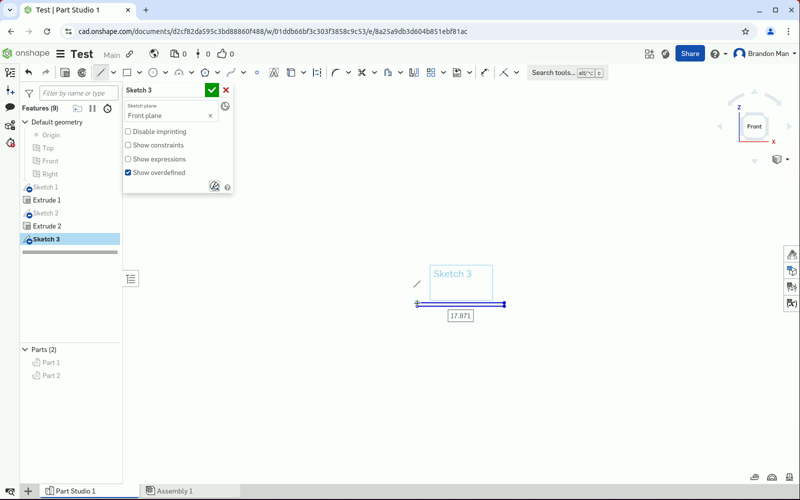
mouse_move(447, 302)
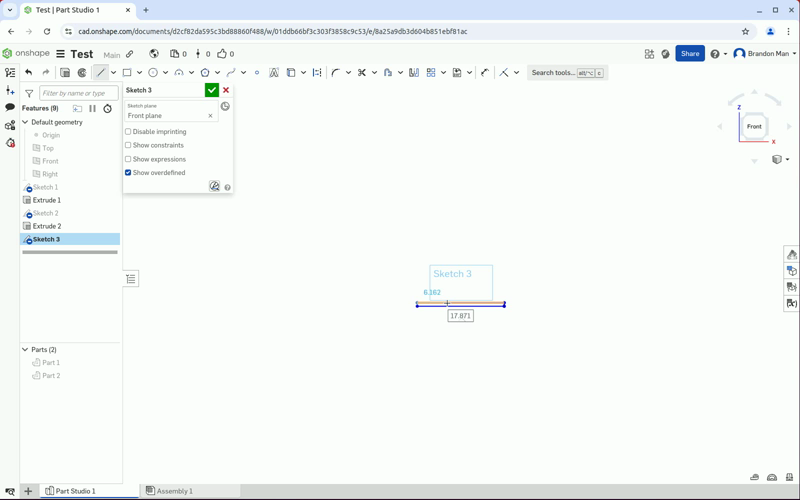
key_down(shift)
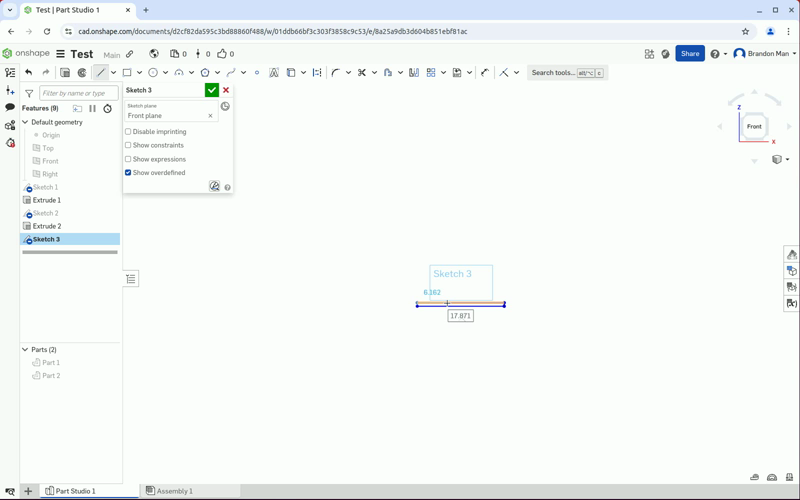
mouse_move(417, 306)
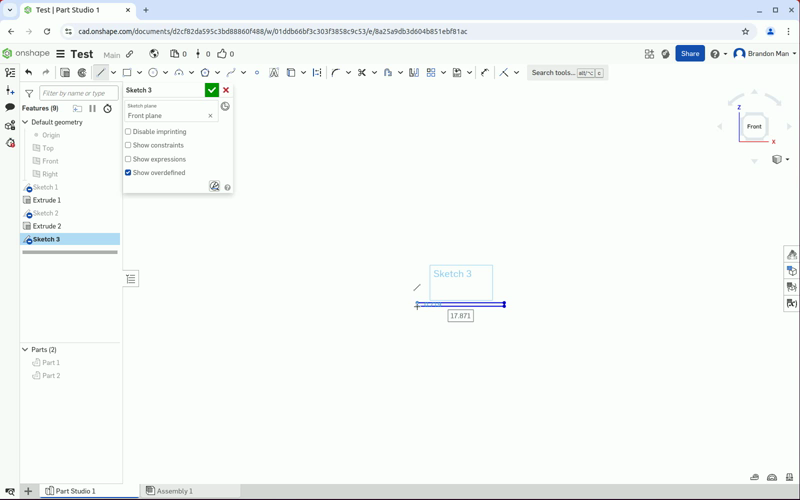
scroll(6)
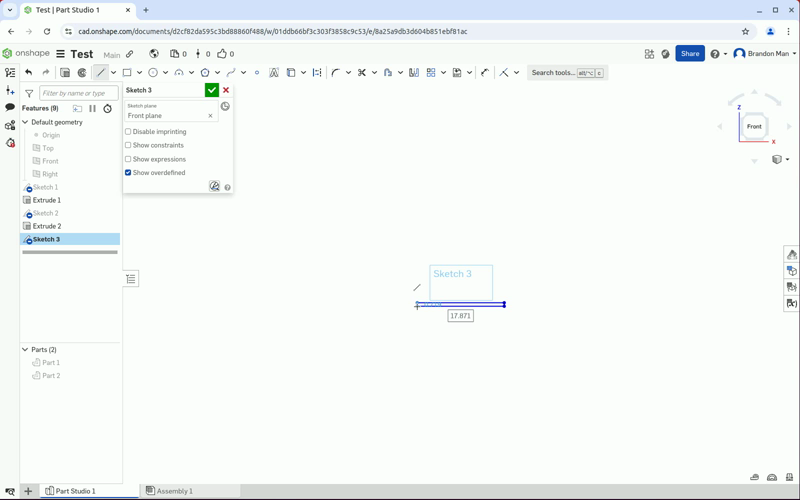
scroll(6)
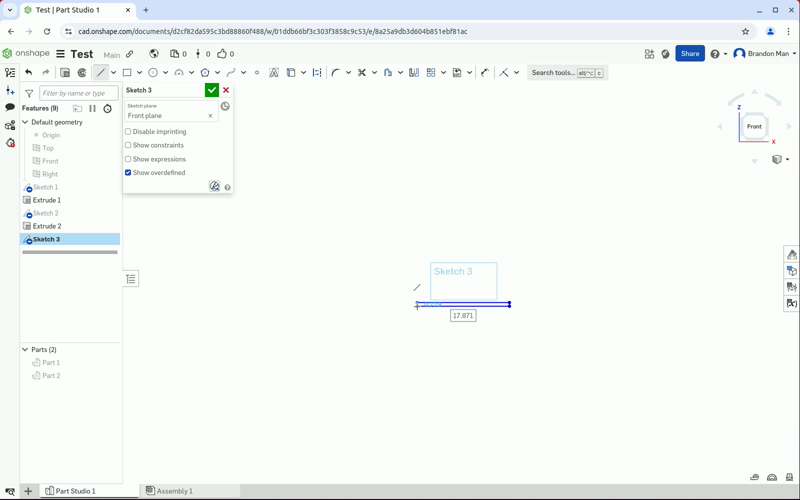
scroll(6)
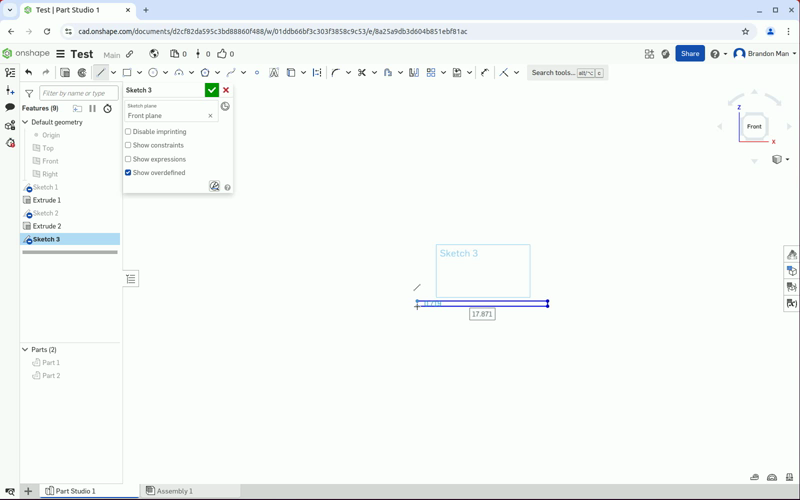
scroll(6)
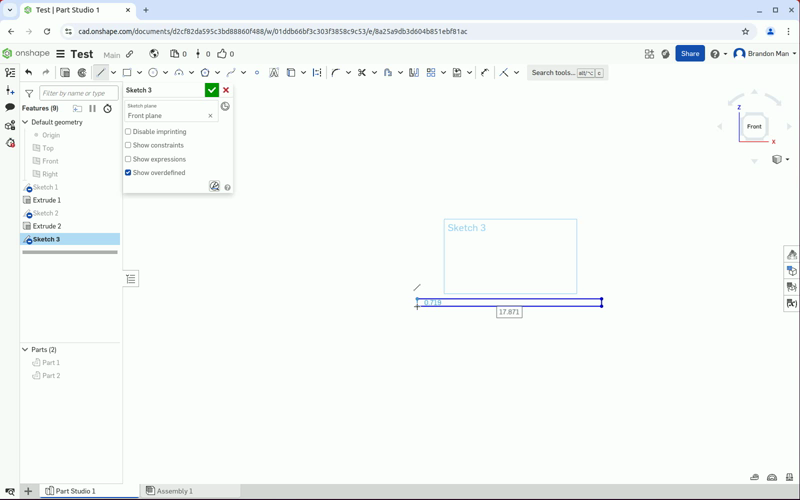
scroll(6)
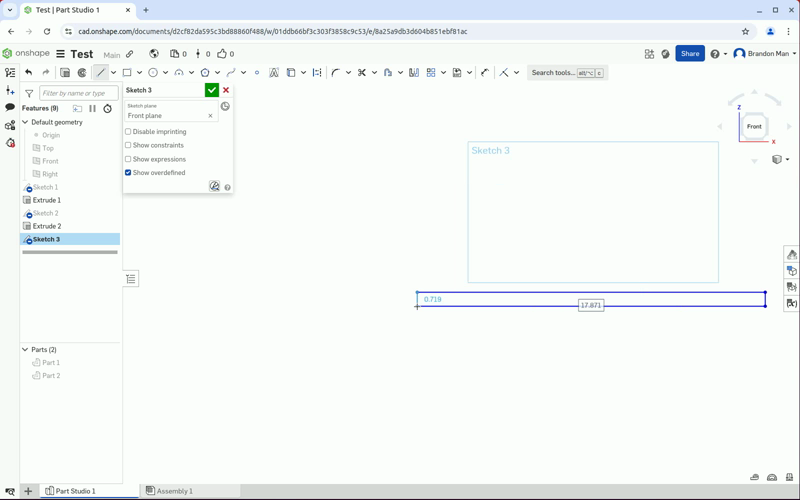
scroll(6)
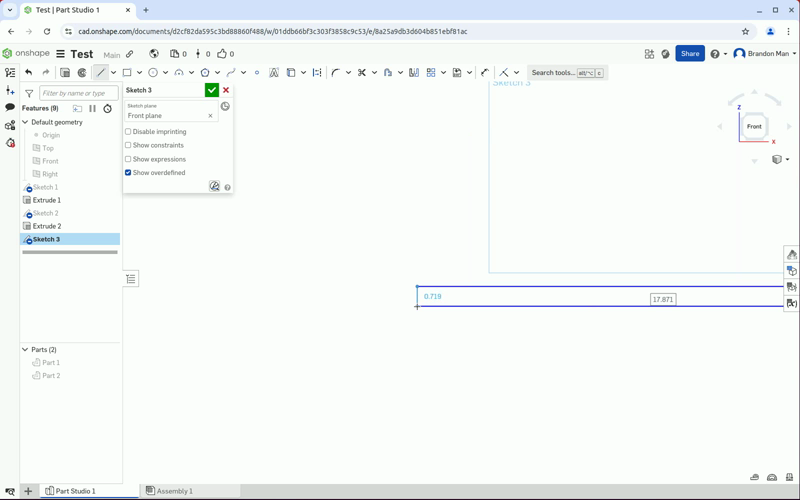
scroll(6)
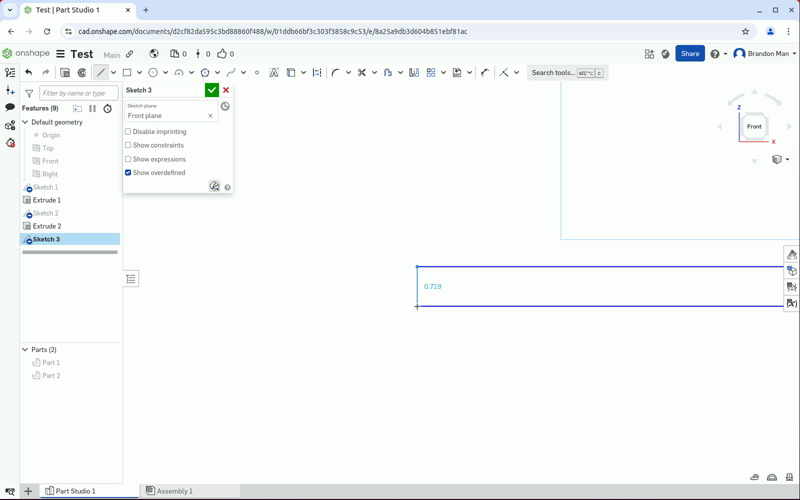
key_up(shift)
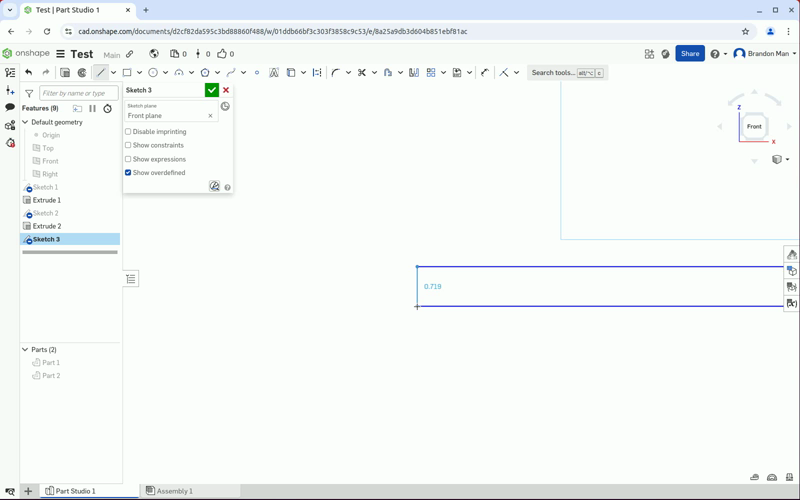
click(417, 306)
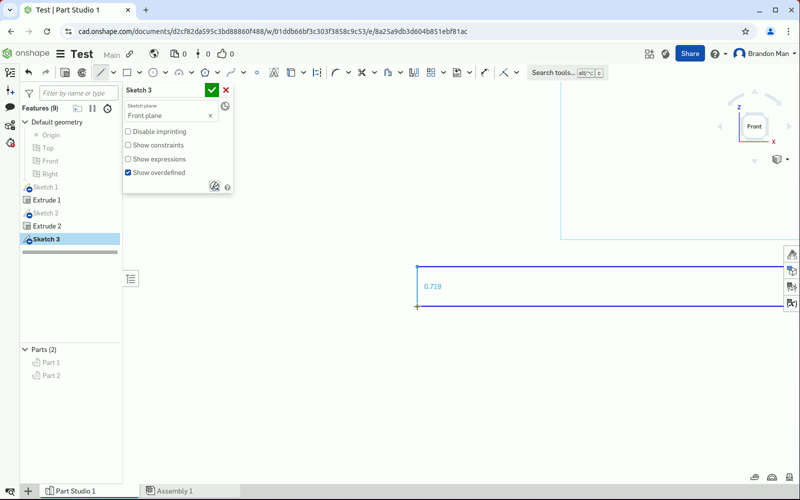
scroll(-6)
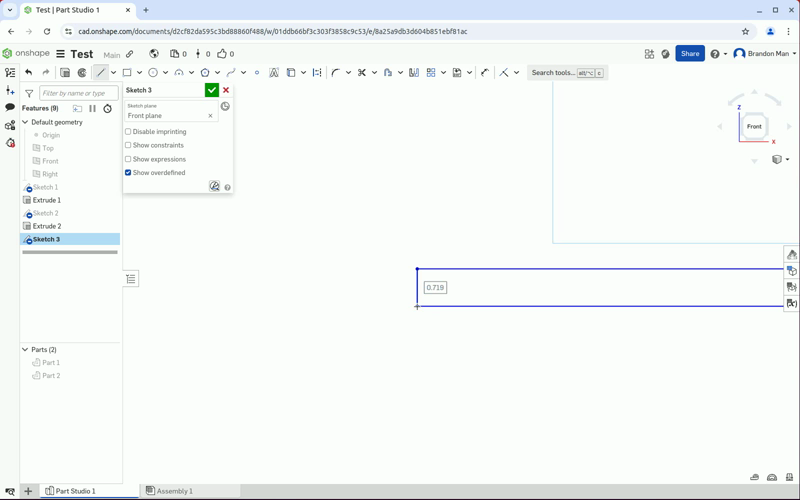
scroll(-6)
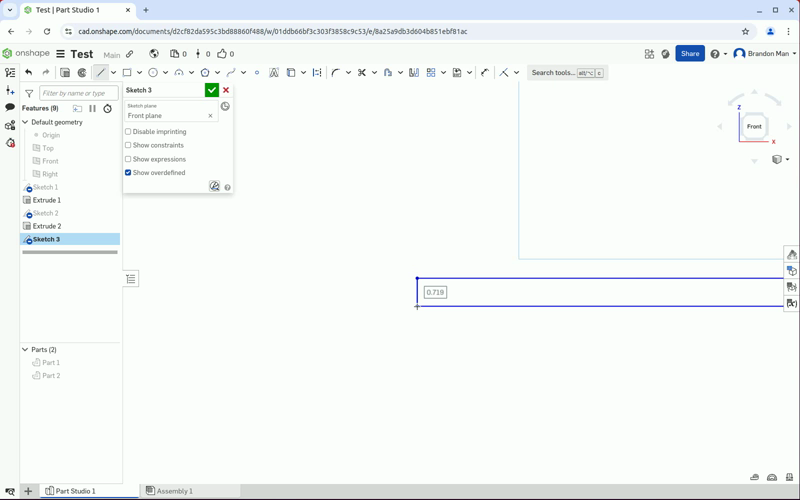
scroll(-6)
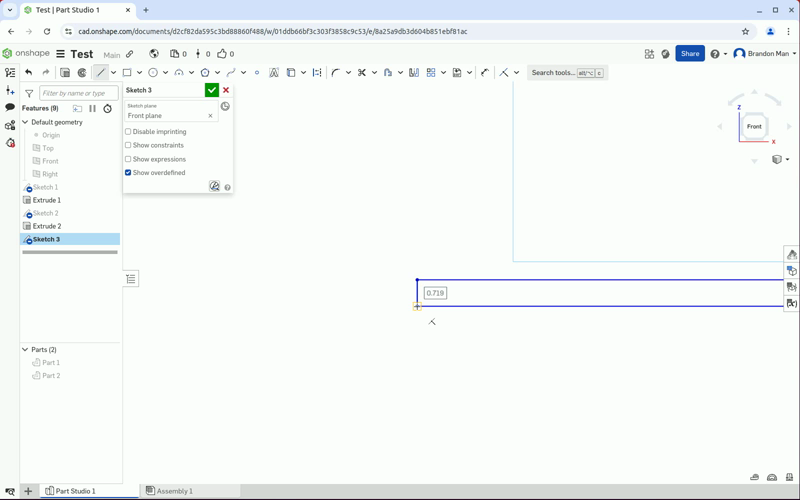
scroll(-6)
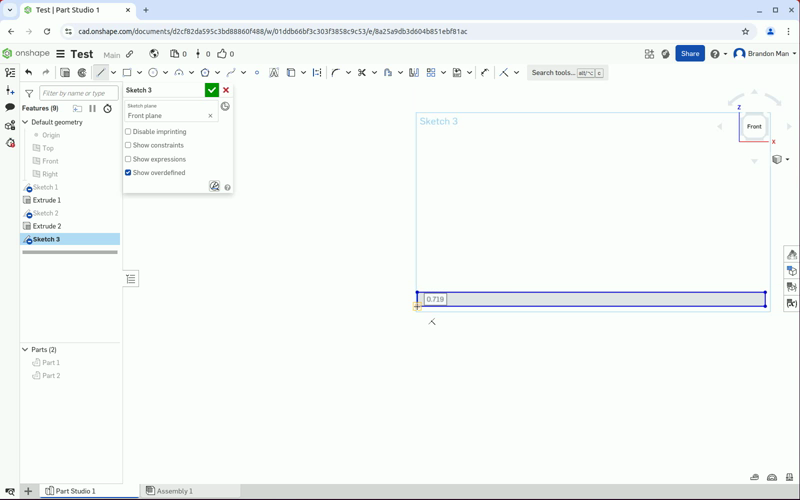
scroll(-6)
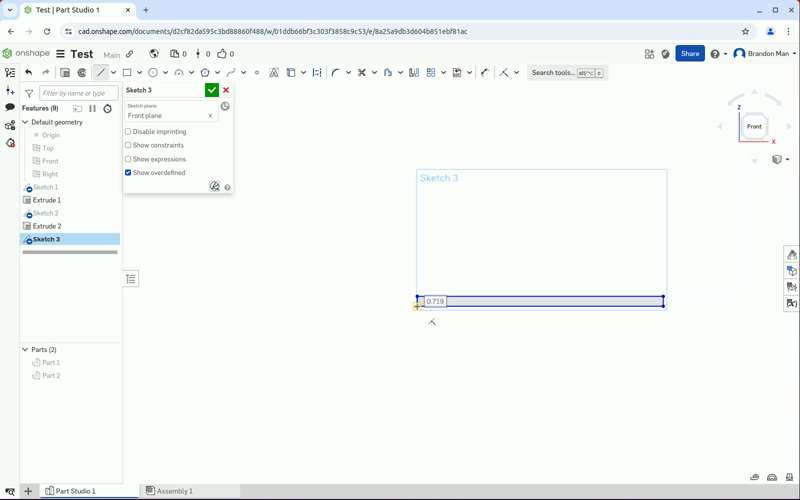
scroll(-6)
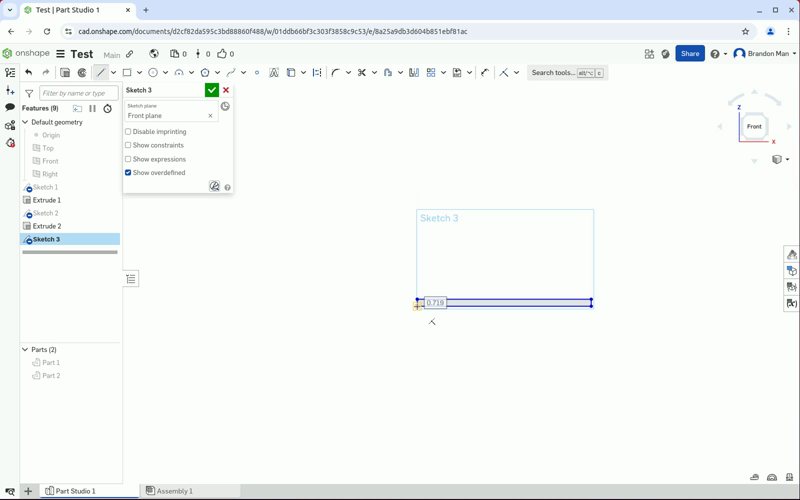
scroll(-6)
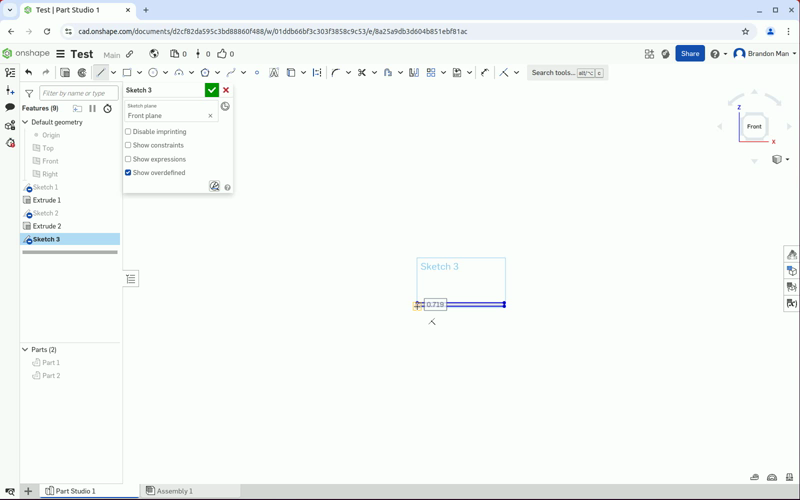
key(esc)
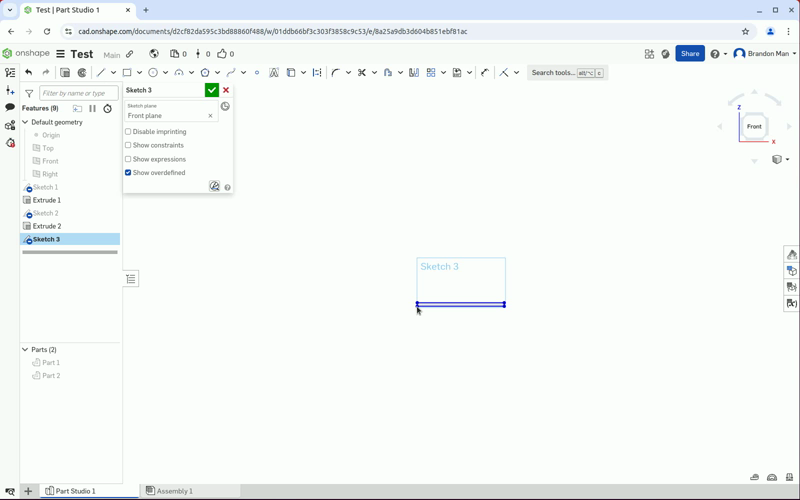
mouse_move(452, 304)
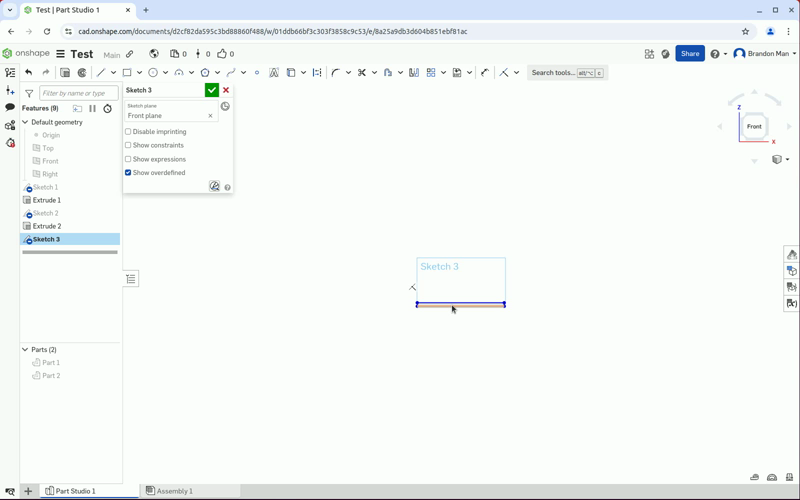
scroll(6)
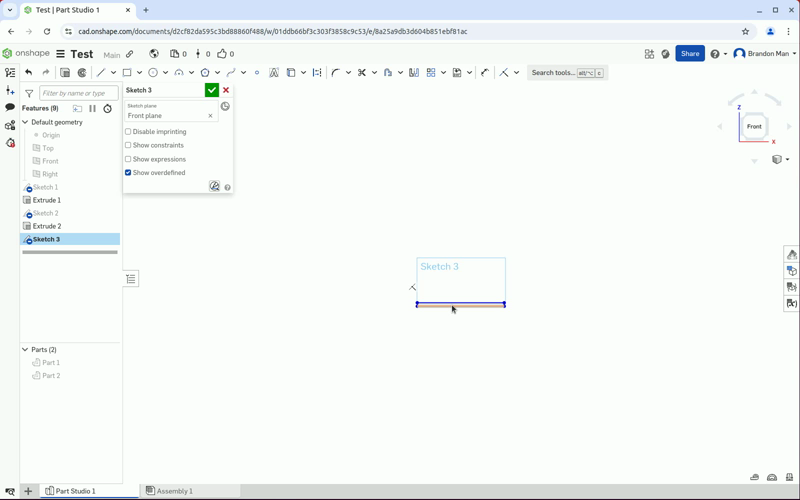
scroll(6)
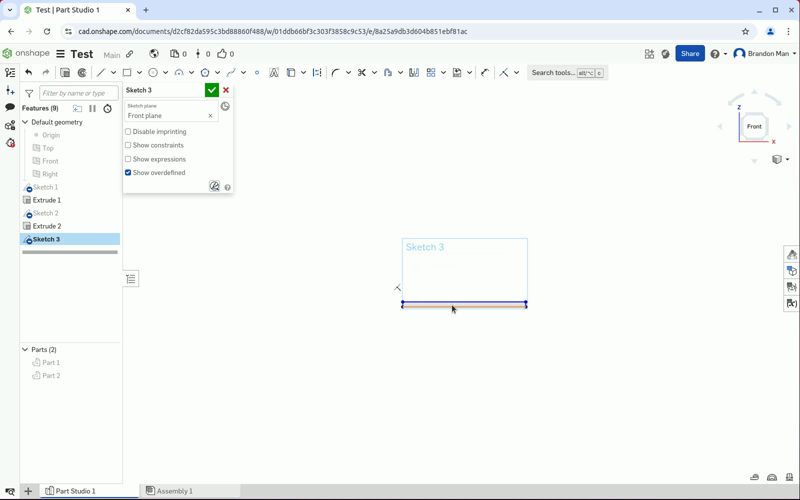
scroll(6)
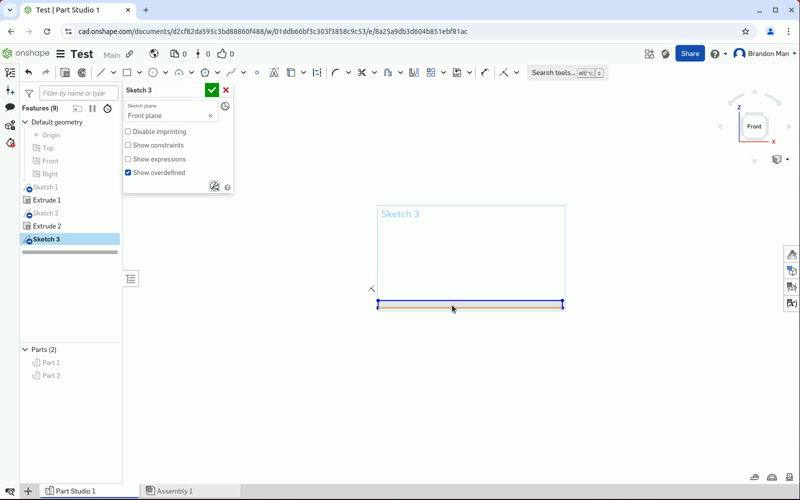
scroll(6)
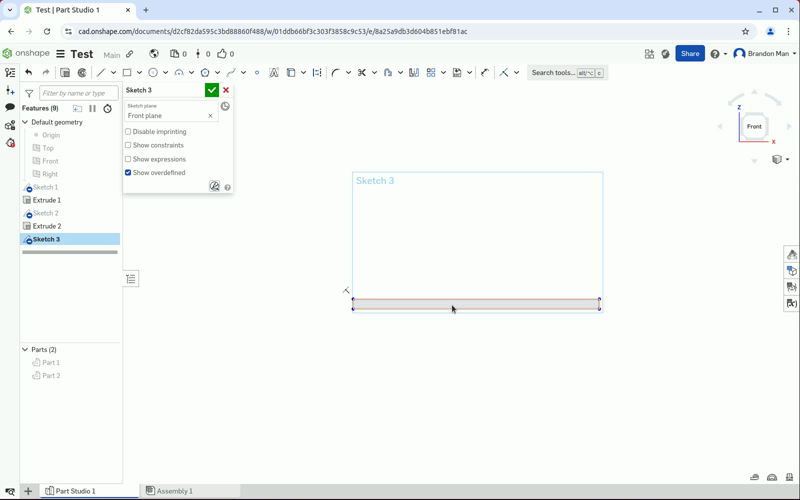
scroll(6)
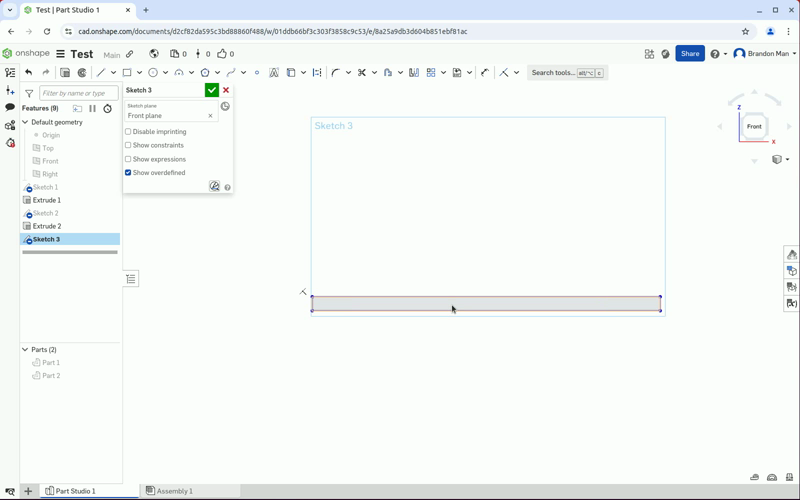
scroll(6)
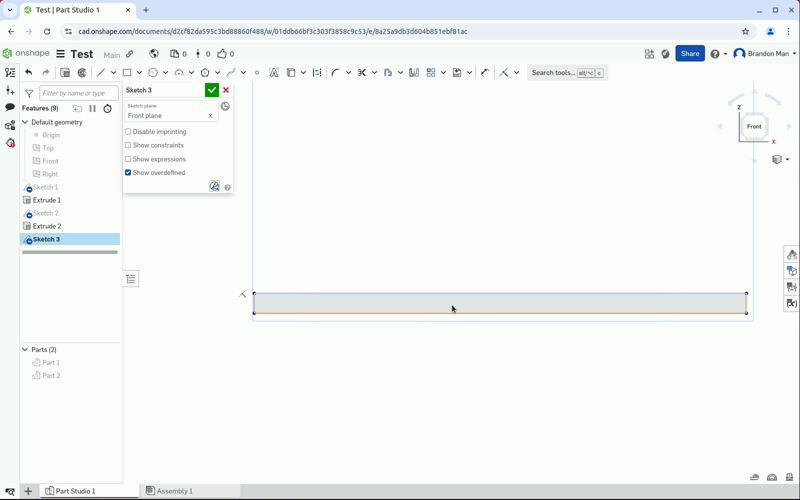
scroll(6)
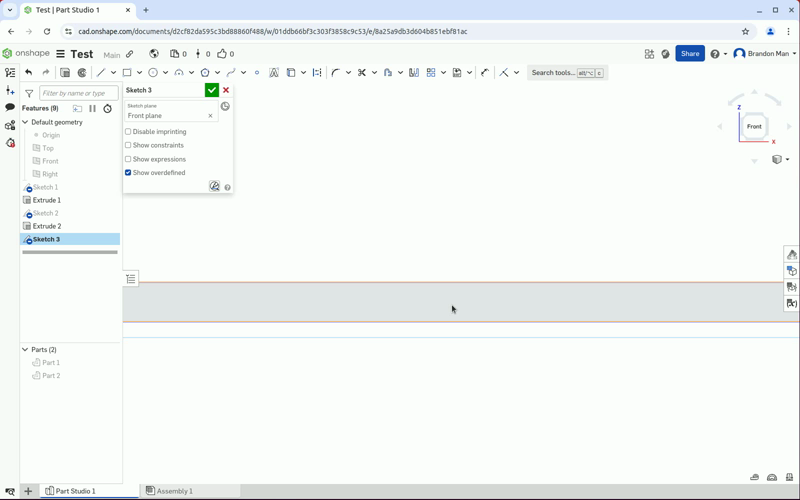
click(452, 304)
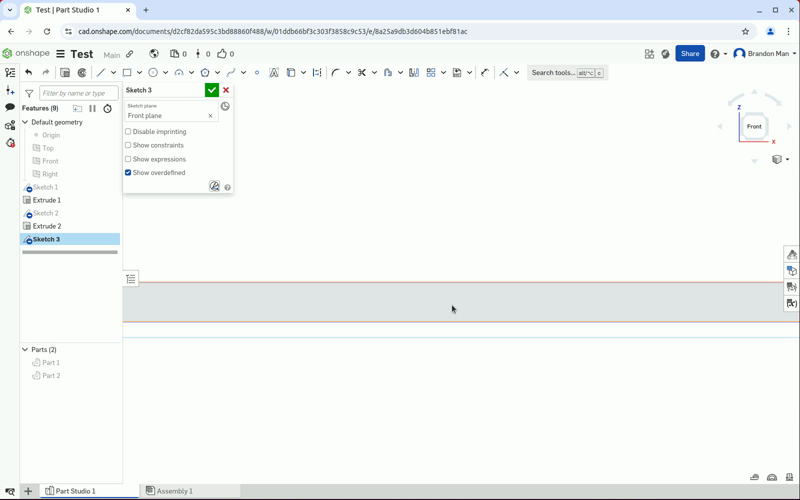
scroll(-6)
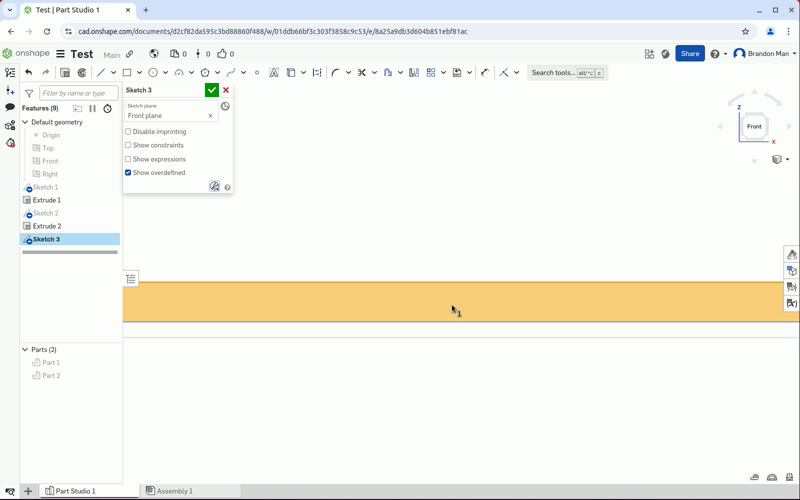
scroll(-6)
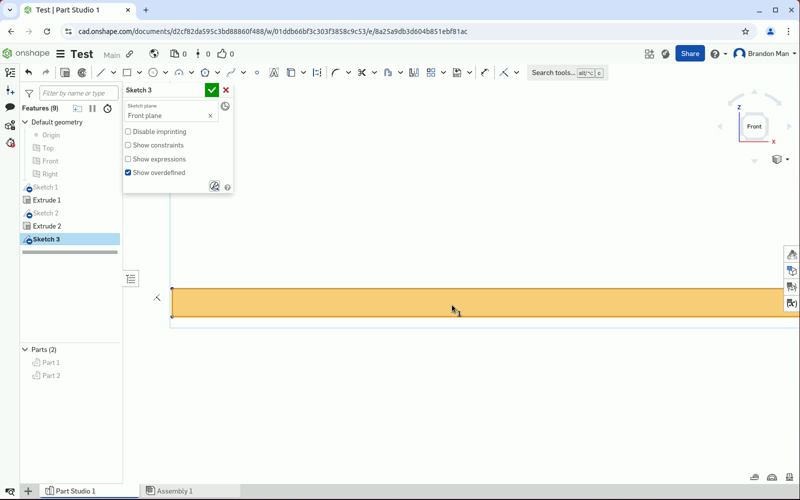
scroll(-6)
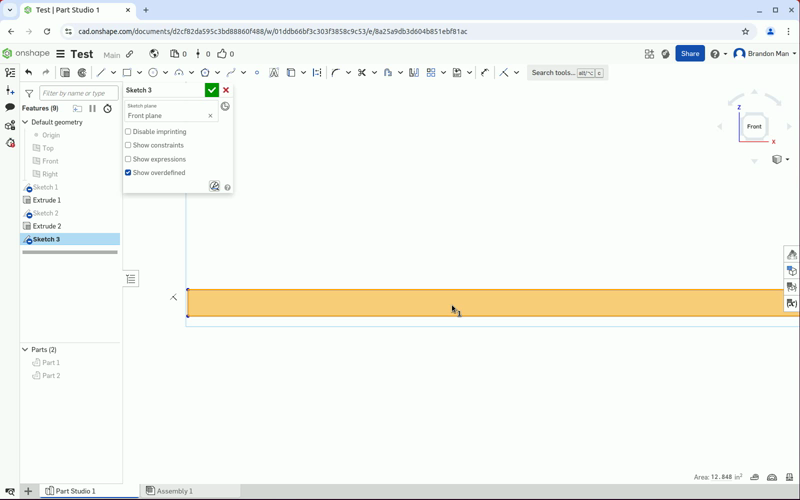
scroll(-6)
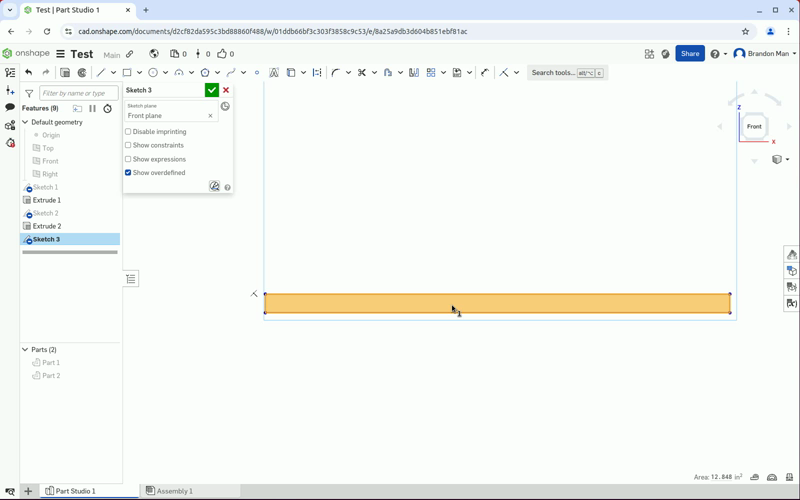
scroll(-6)
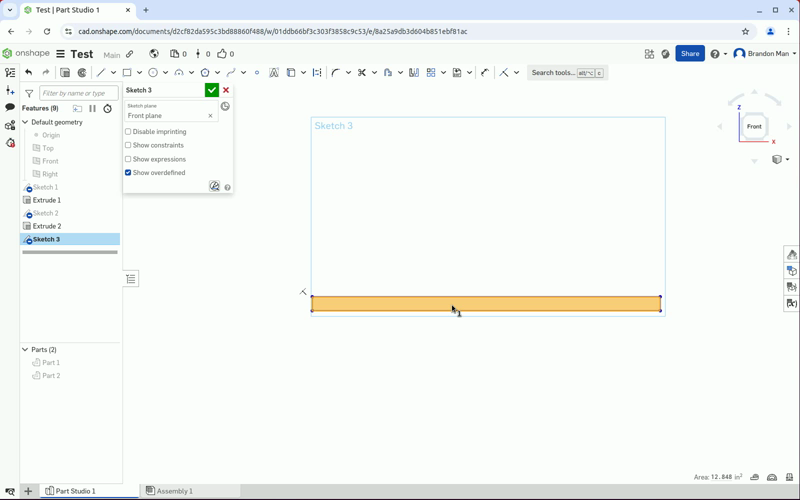
scroll(-6)
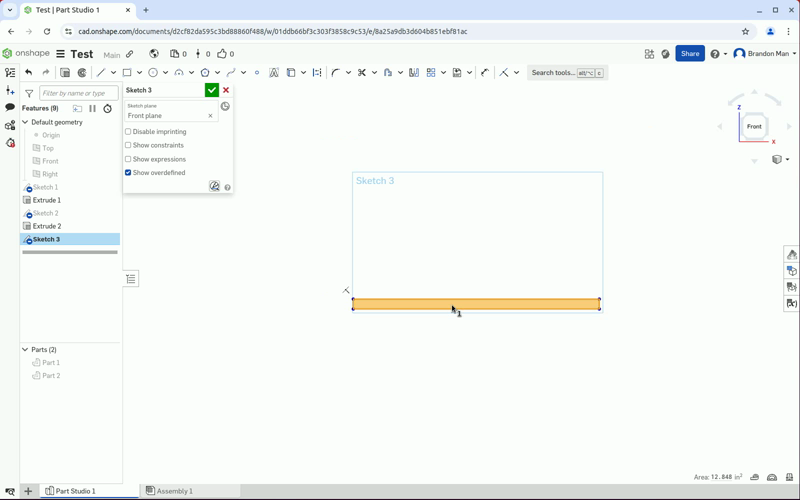
scroll(-6)
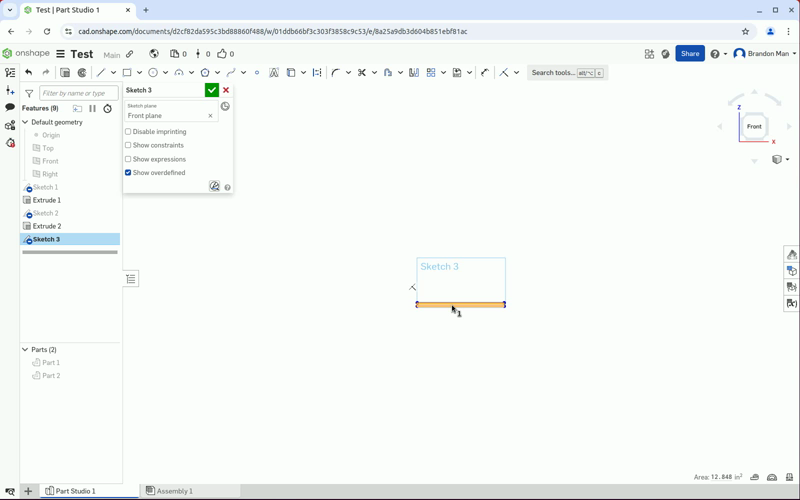
mouse_move(73, 352)
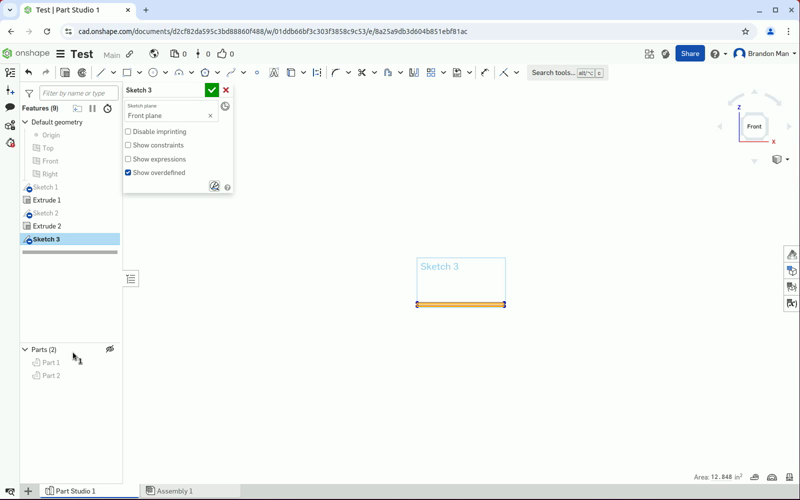
key(shift+y)
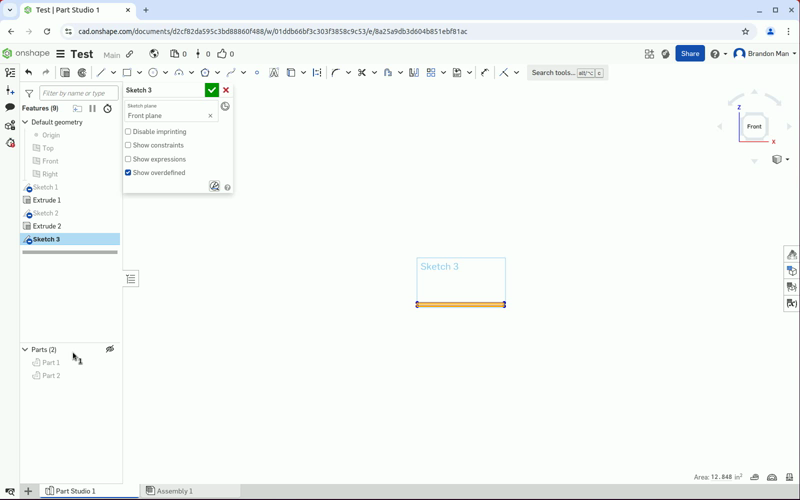
key(shift+e)
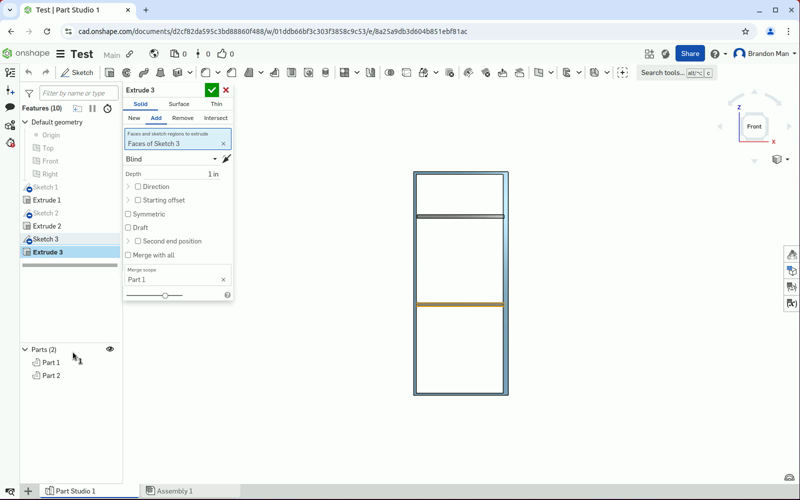
mouse_move(143, 106)
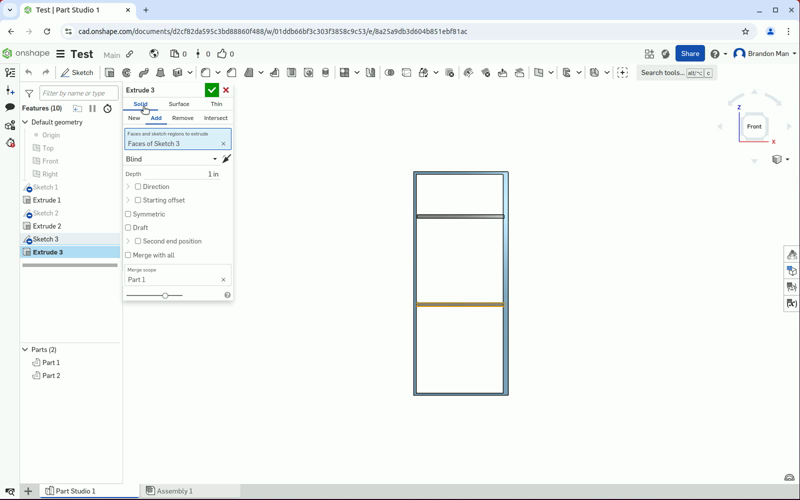
click(143, 106)
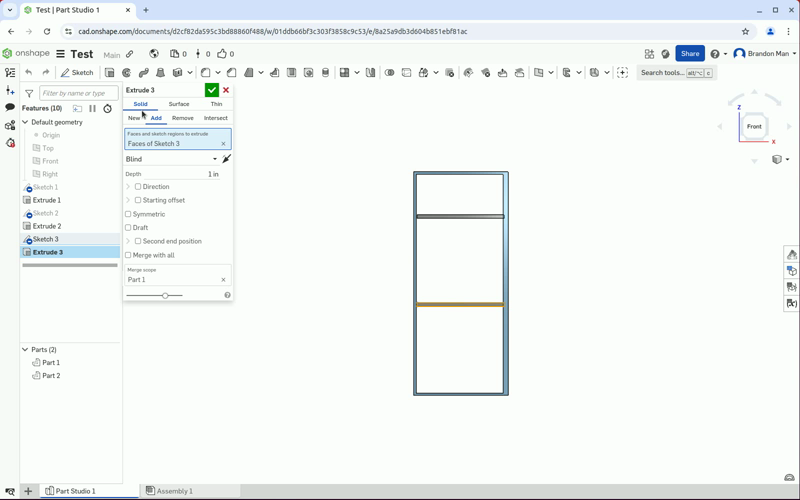
mouse_move(137, 120)
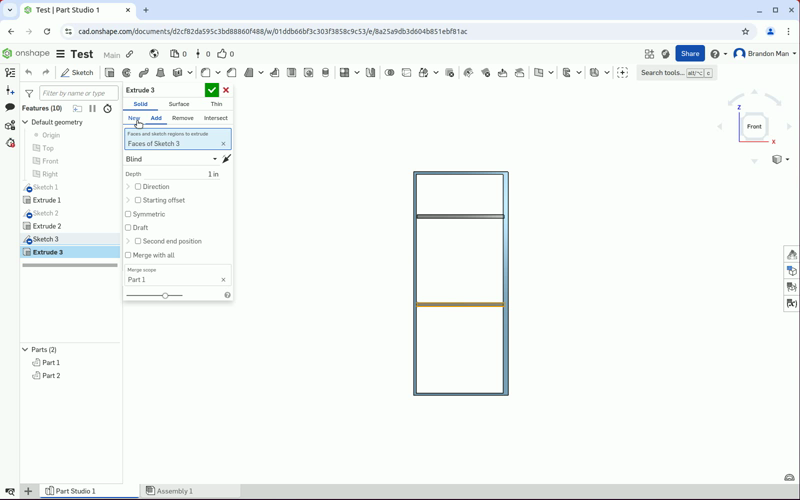
click(137, 120)
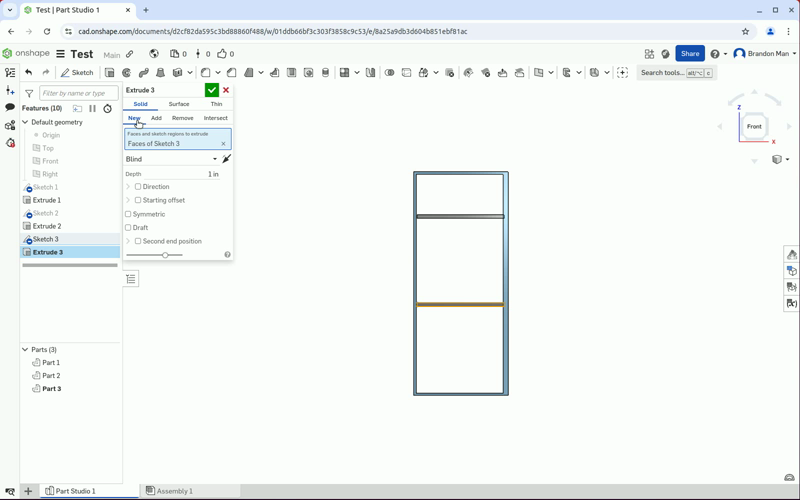
key(tab, 4)
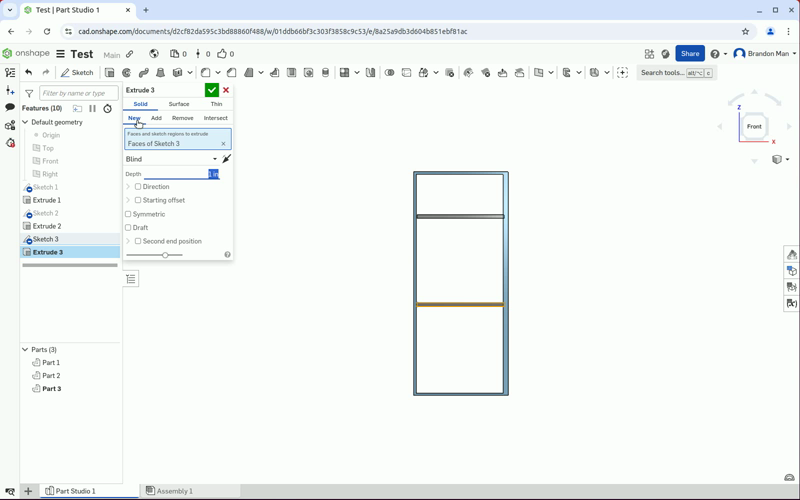
text(5.296)
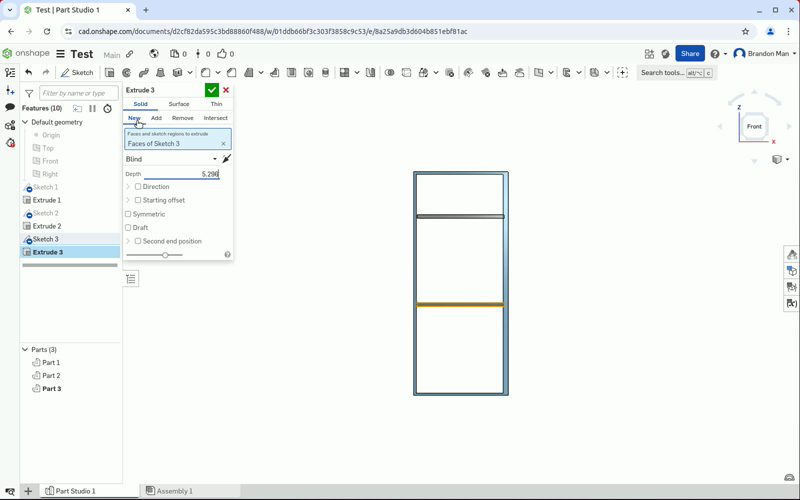
key(enter)
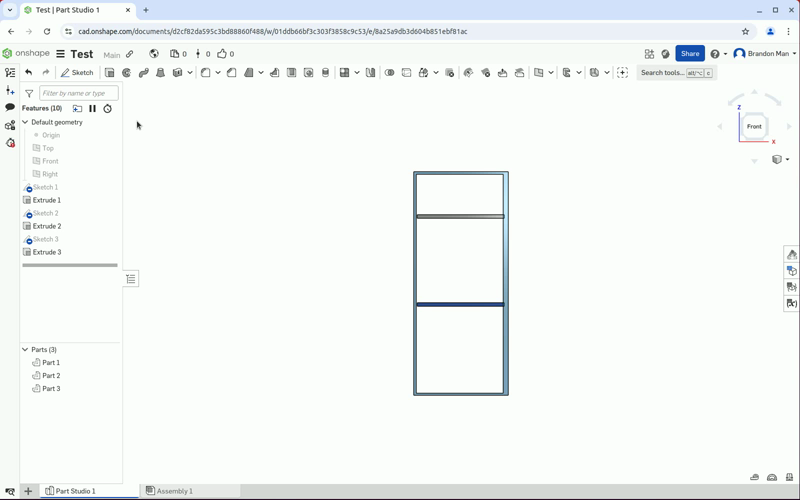
key(shift+h)
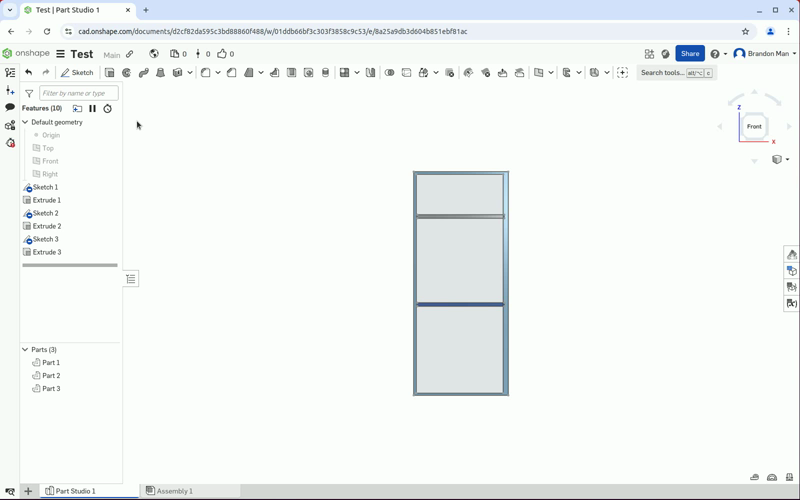
key(shift+h)
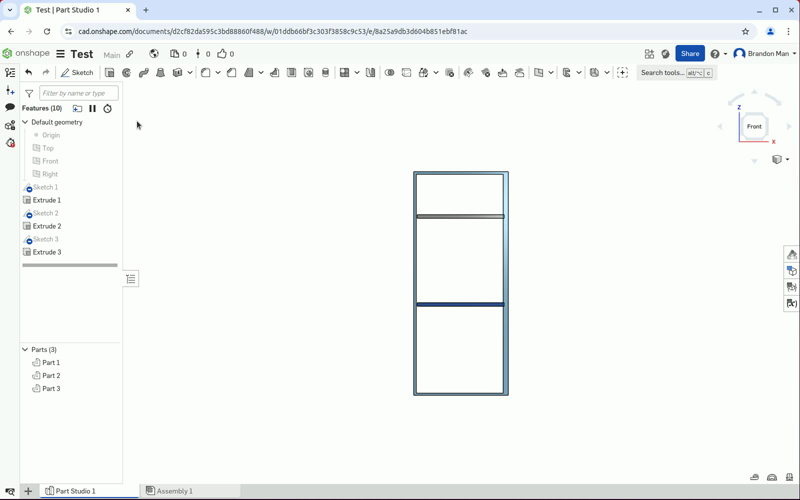
mouse_move(73, 189)
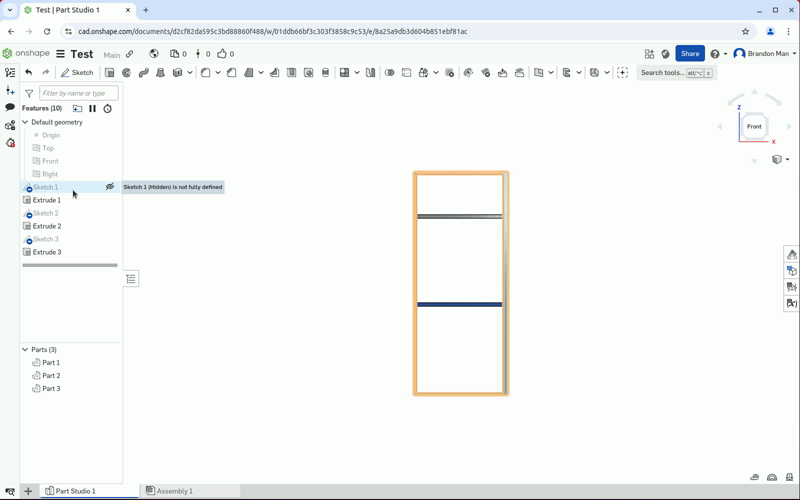
click(73, 189)
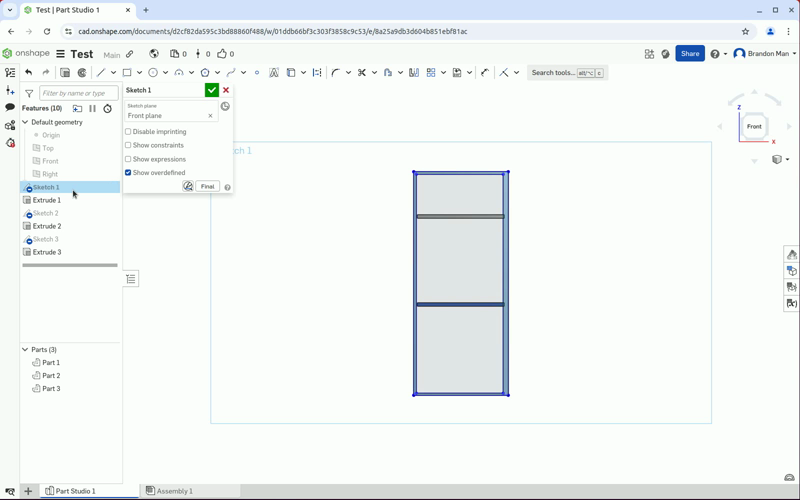
mouse_move(229, 92)
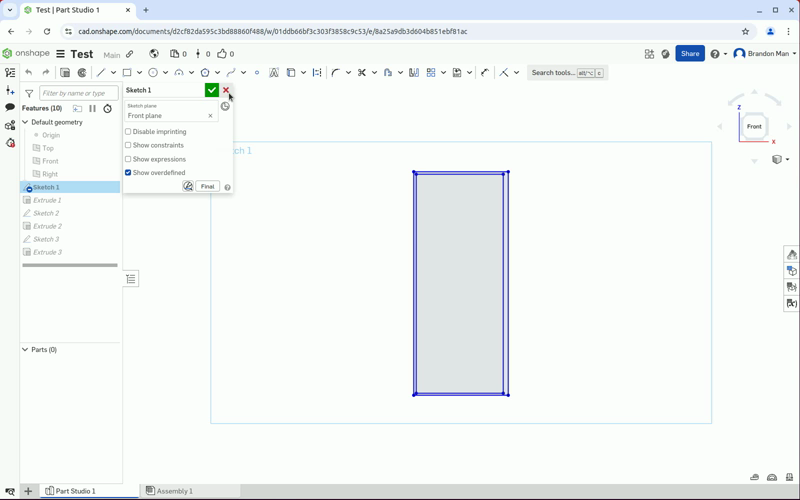
click(229, 92)
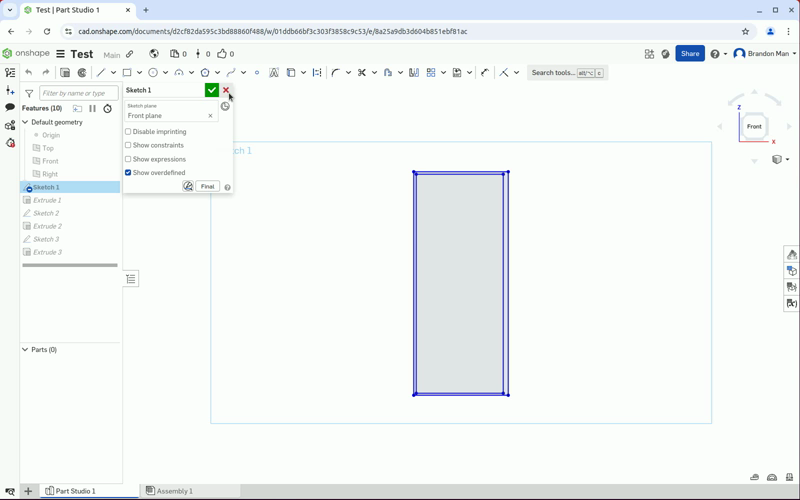
key(shift+s)
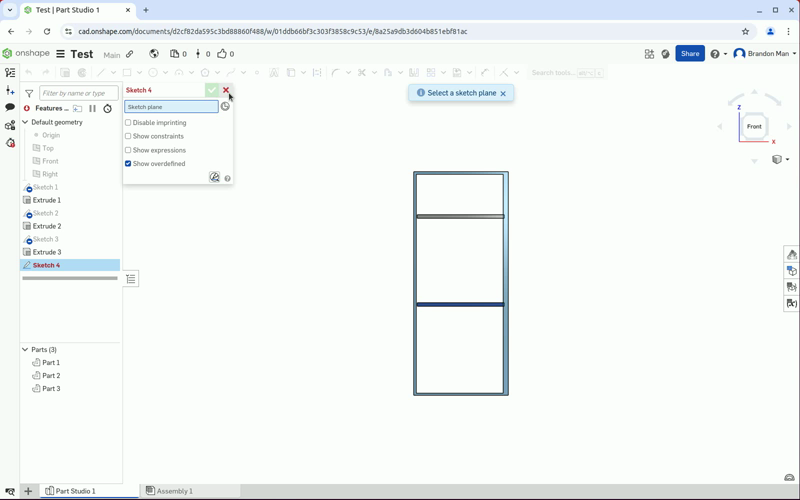
mouse_move(73, 163)
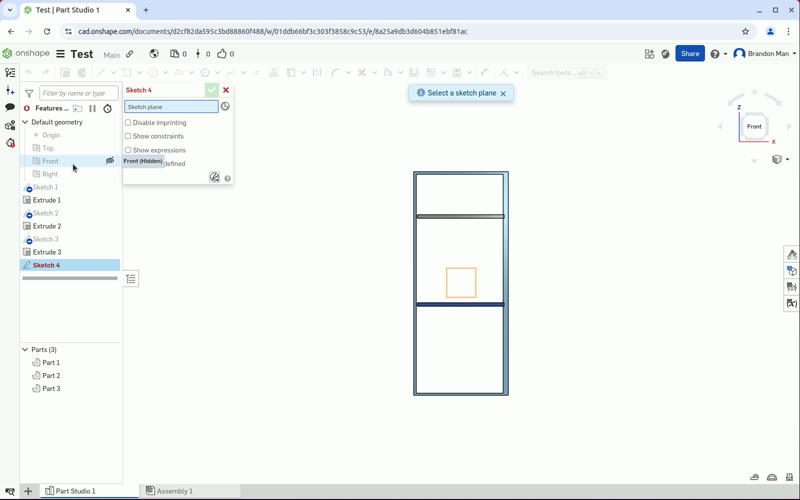
click(73, 163)
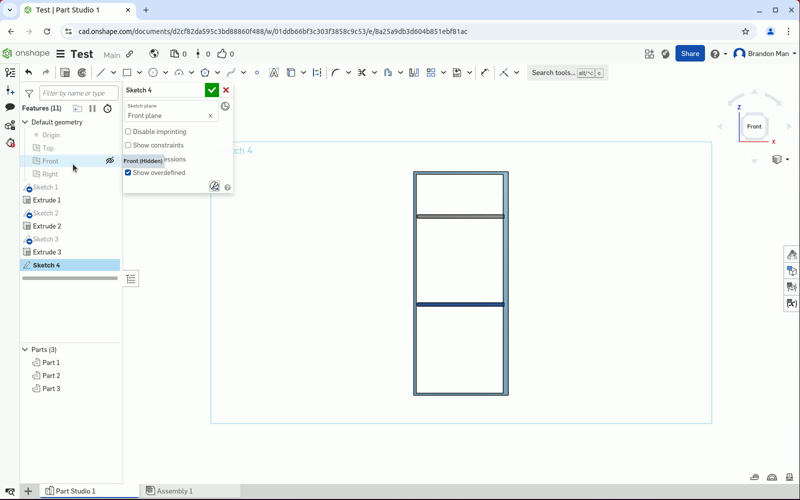
mouse_move(73, 352)
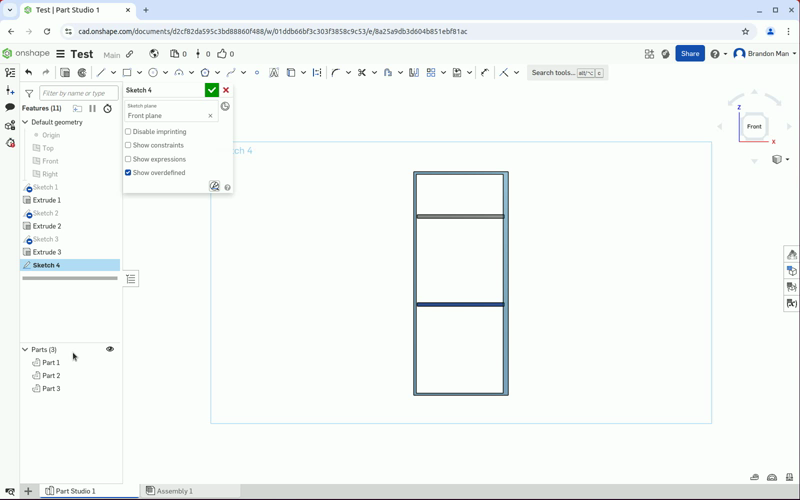
key(y)
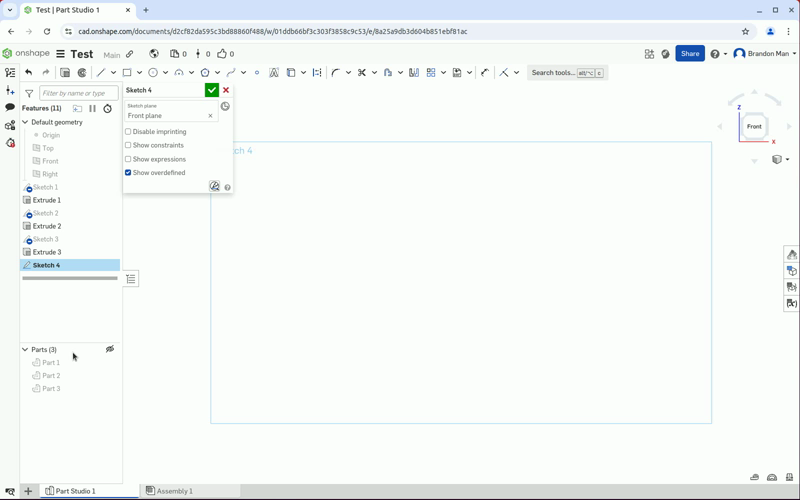
key(l)
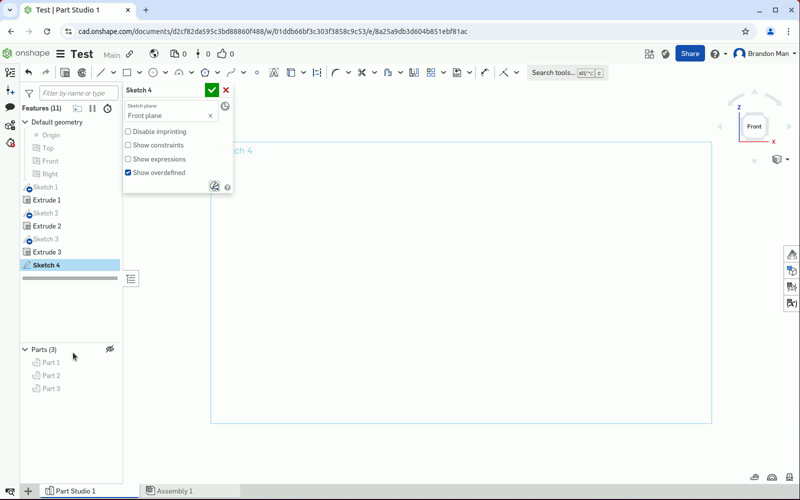
key_down(shift)
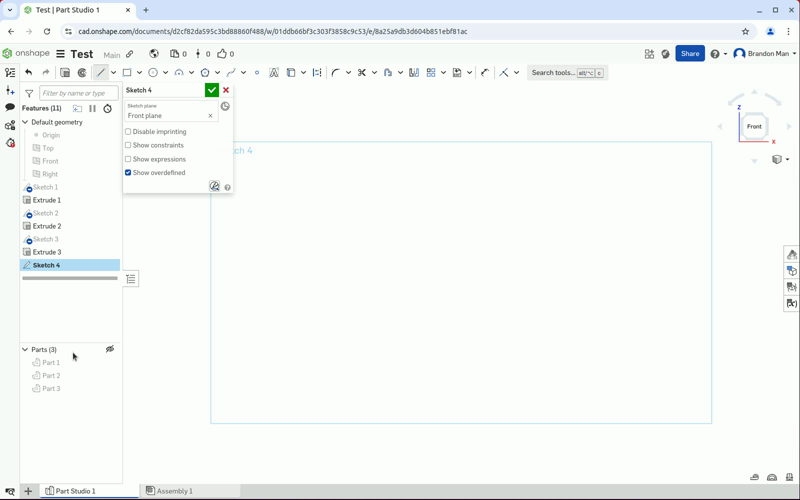
mouse_move(417, 262)
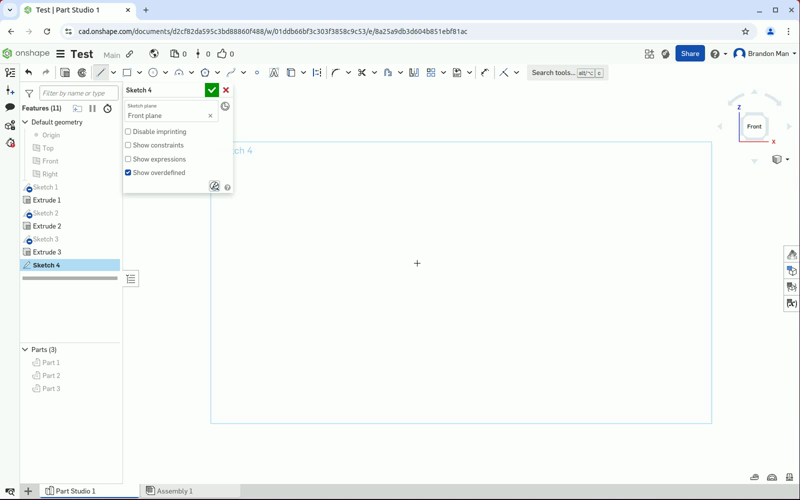
click(417, 262)
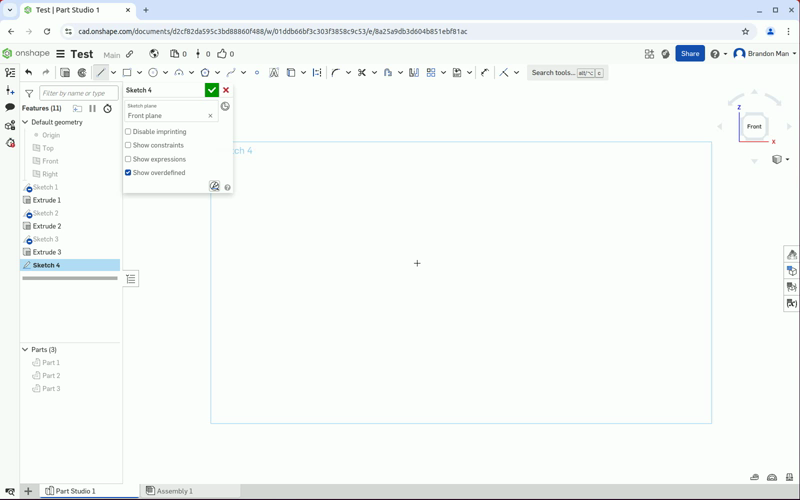
key_up(shift)
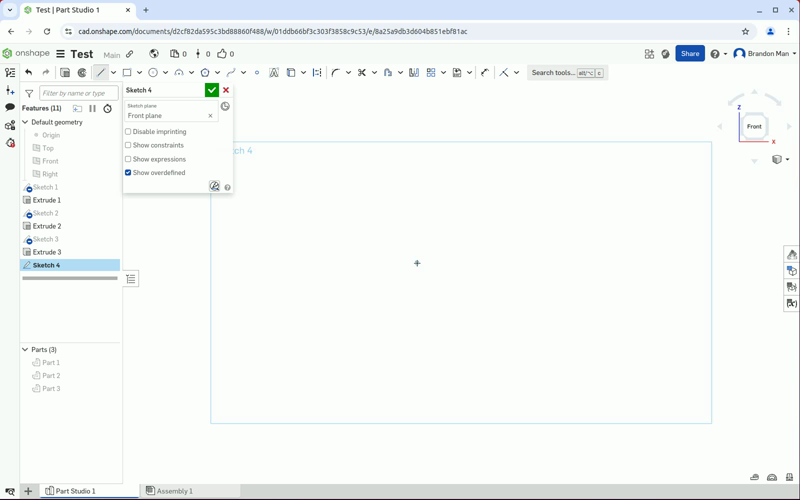
key_down(shift)
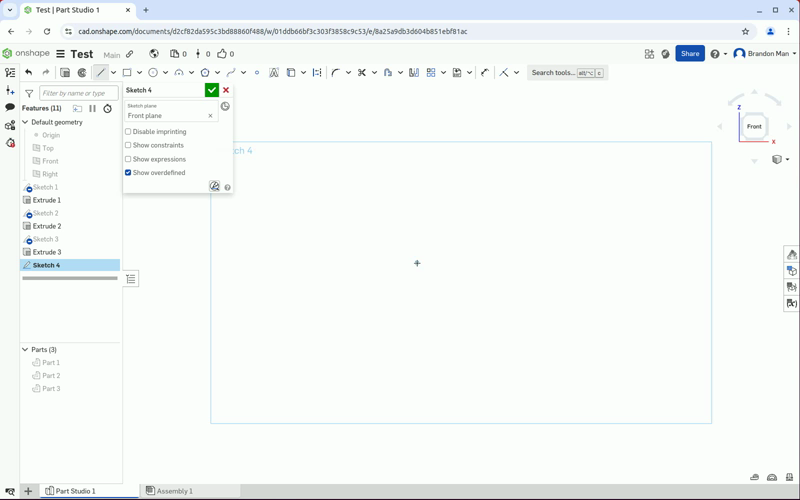
mouse_move(504, 263)
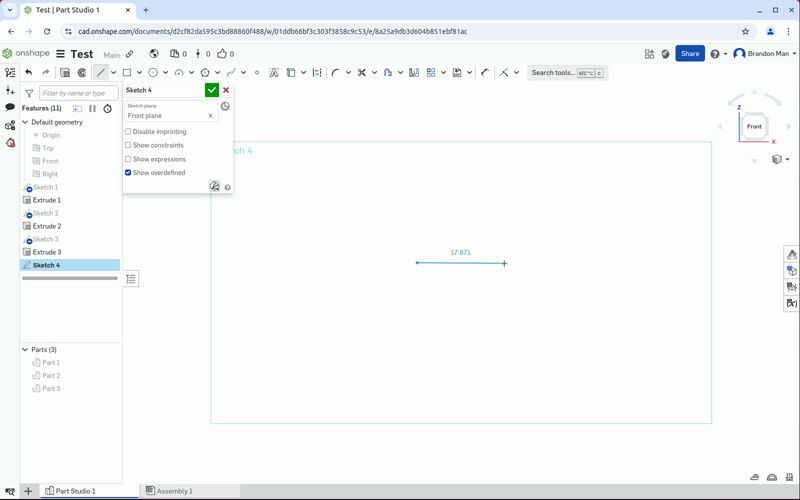
click(504, 263)
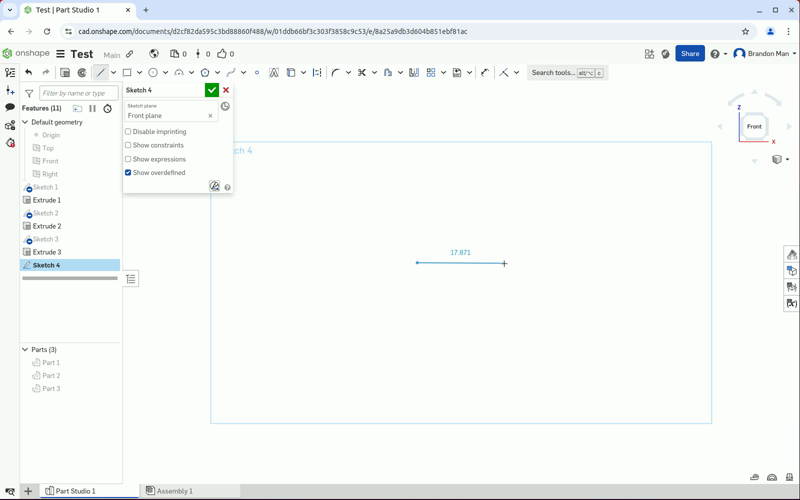
key_up(shift)
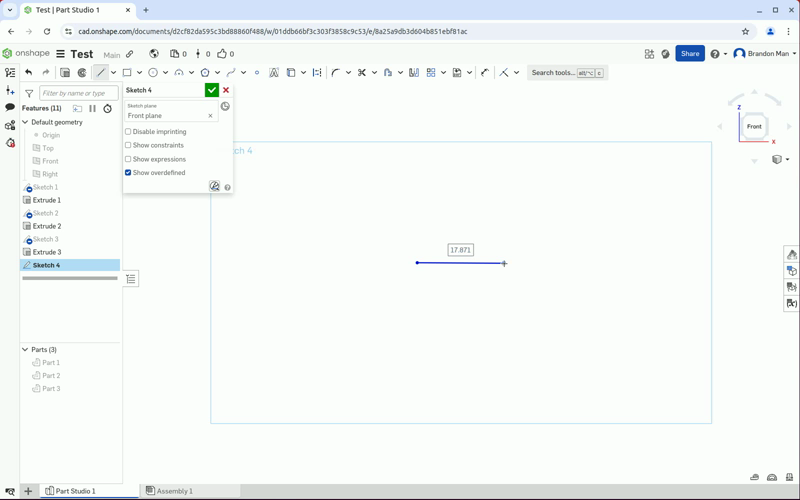
key_down(shift)
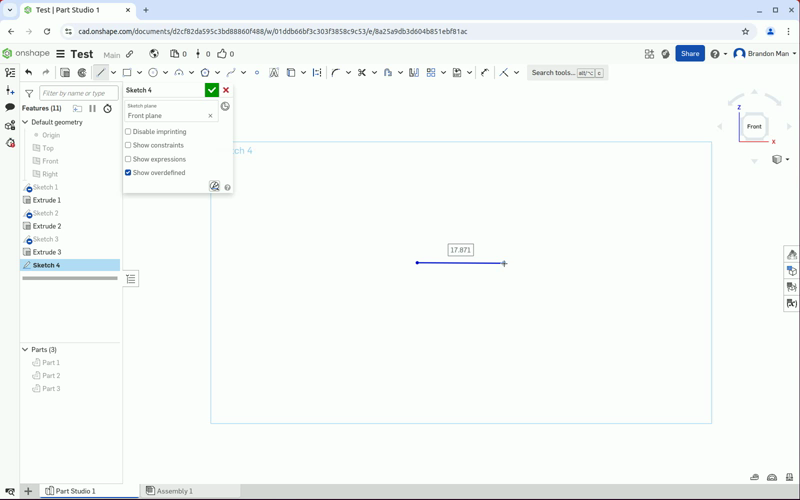
mouse_move(534, 263)
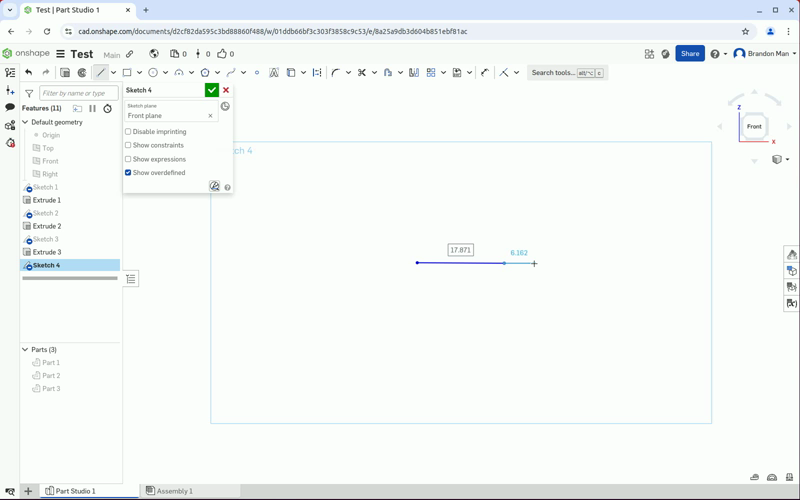
mouse_move(504, 259)
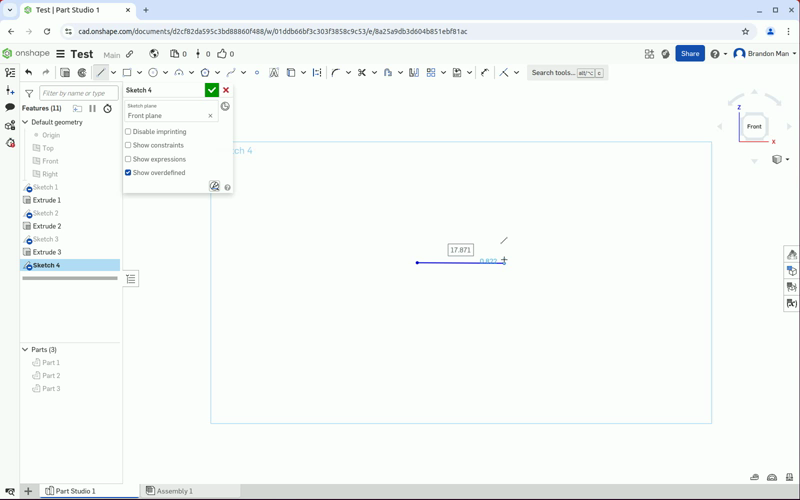
scroll(6)
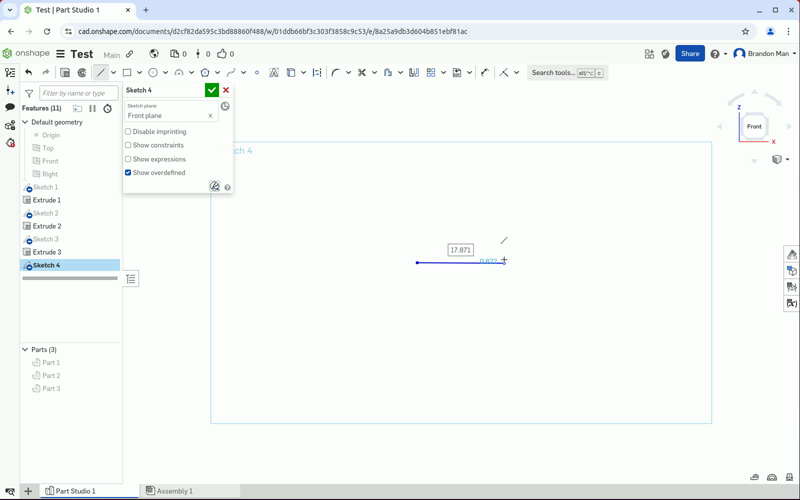
scroll(6)
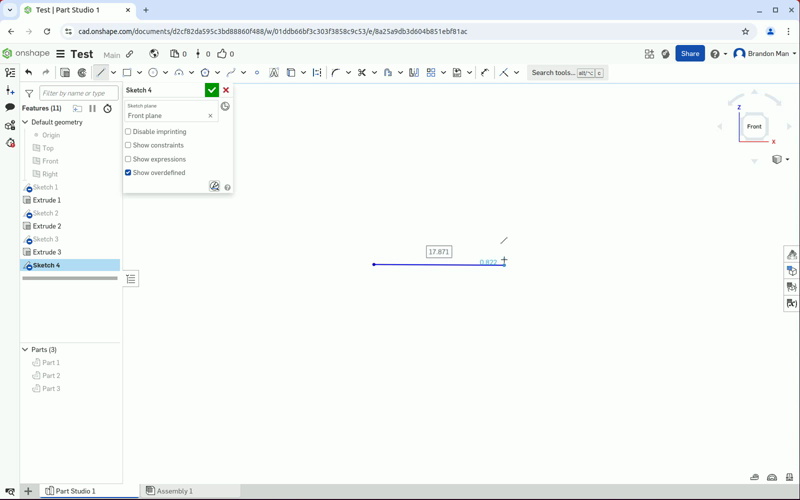
scroll(6)
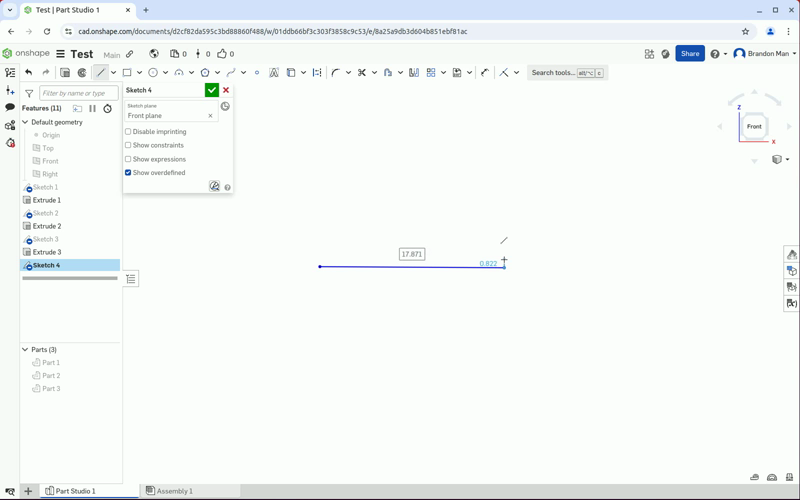
scroll(6)
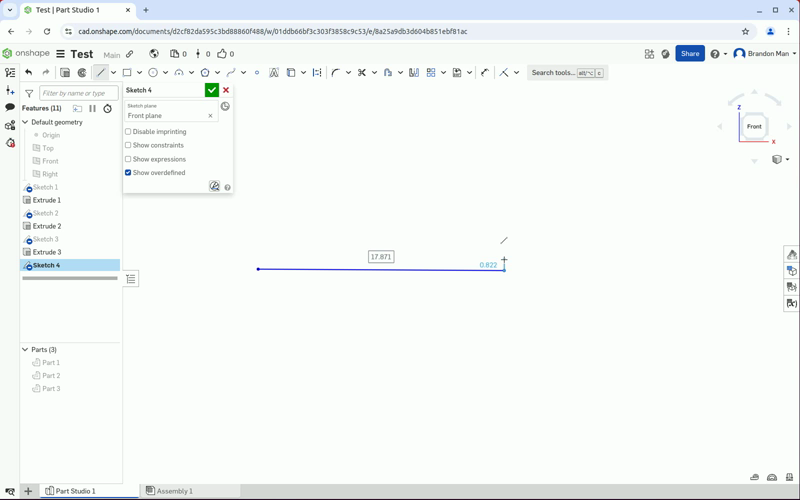
scroll(6)
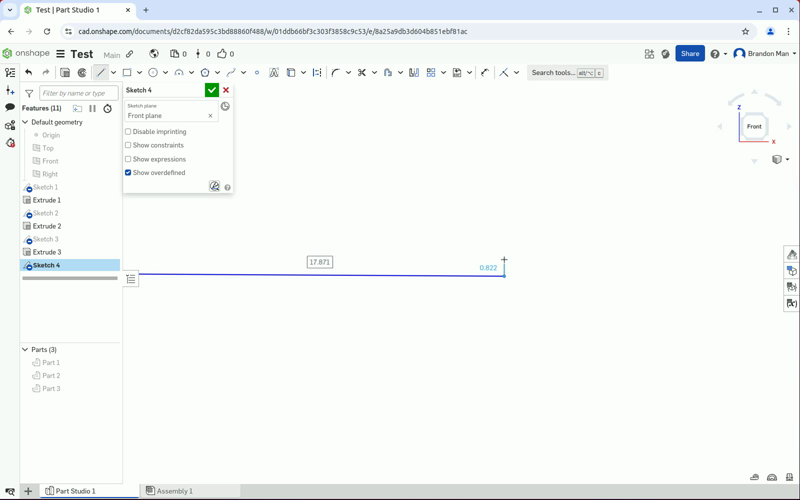
scroll(6)
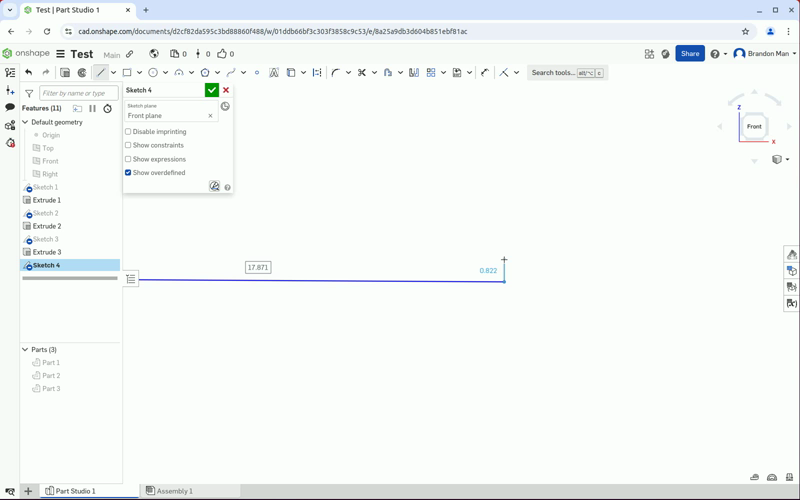
scroll(6)
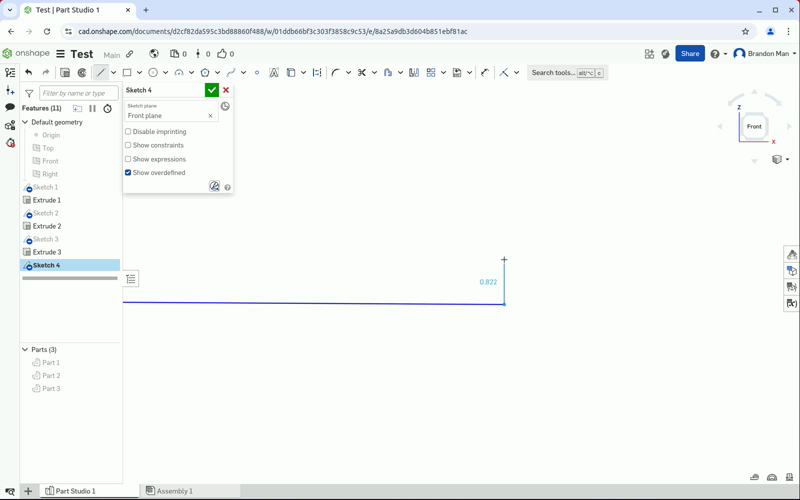
click(504, 259)
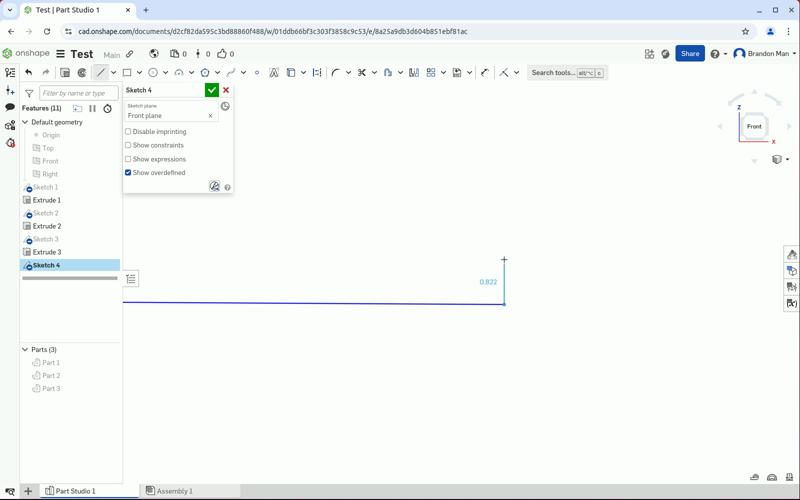
scroll(-6)
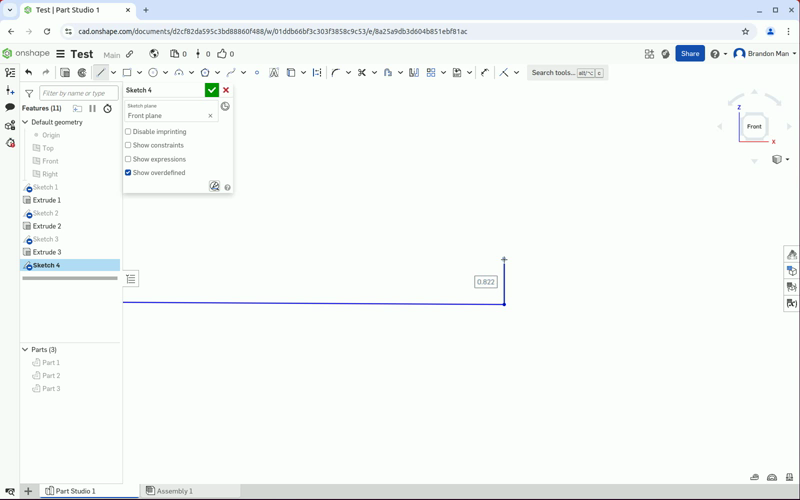
scroll(-6)
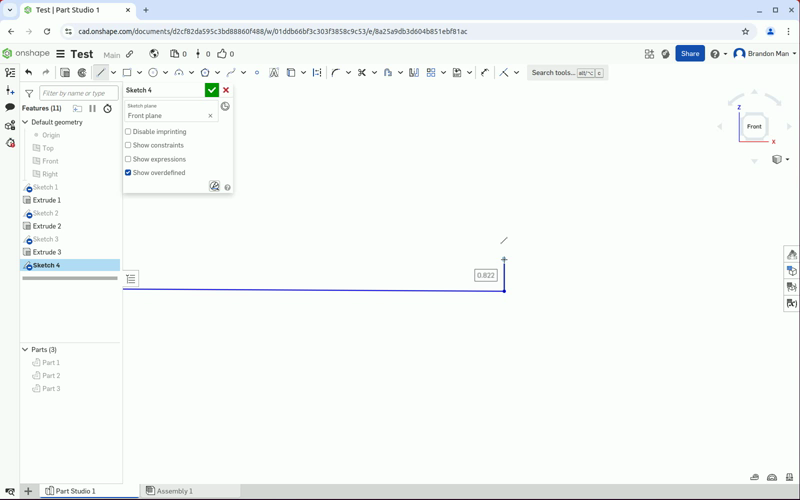
scroll(-6)
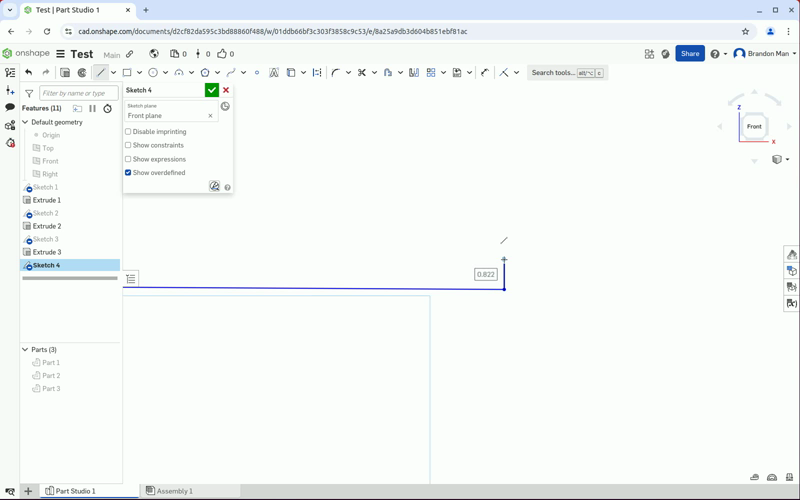
scroll(-6)
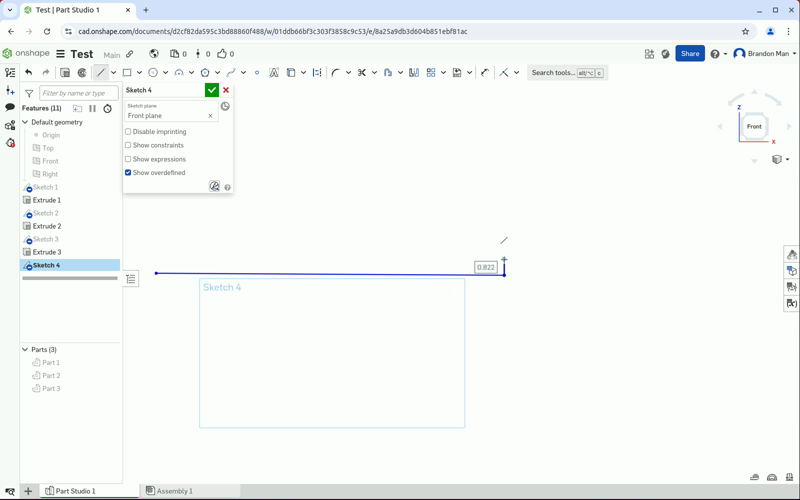
scroll(-6)
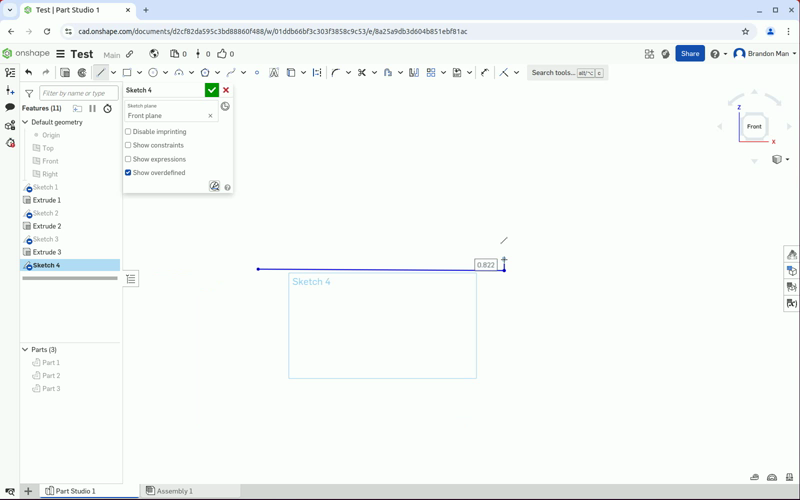
scroll(-6)
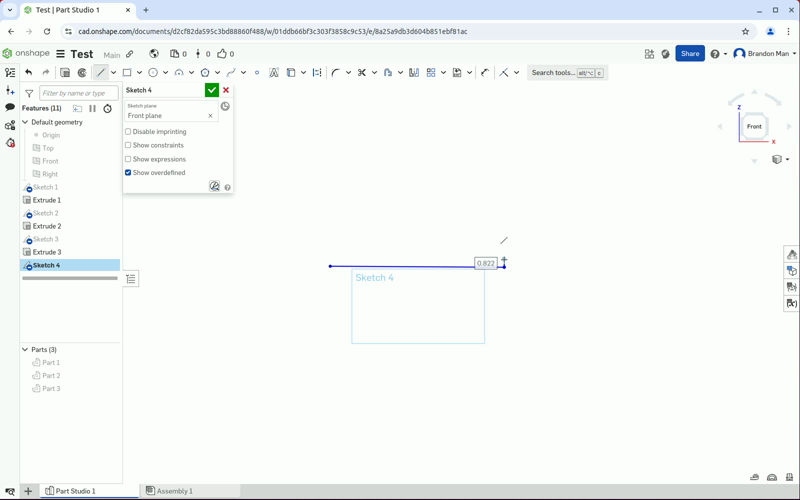
scroll(-6)
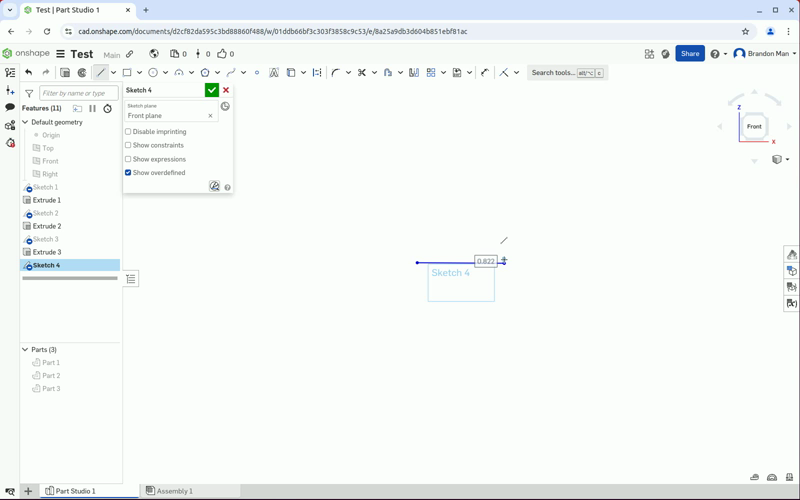
key_up(shift)
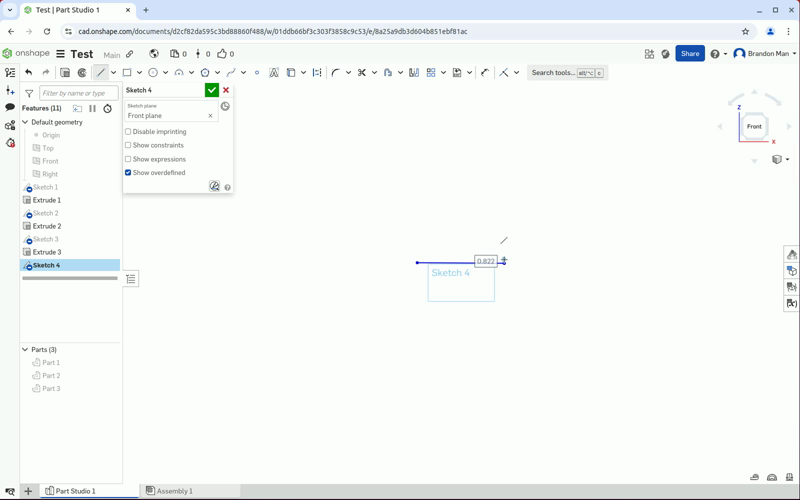
key_down(shift)
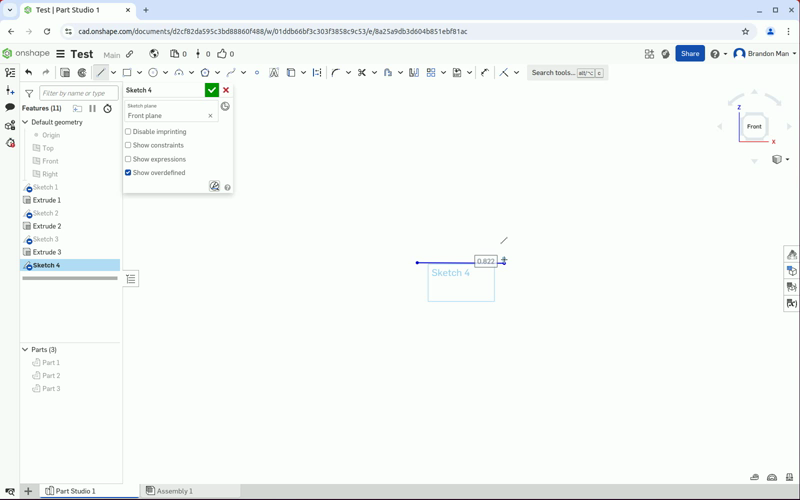
mouse_move(417, 259)
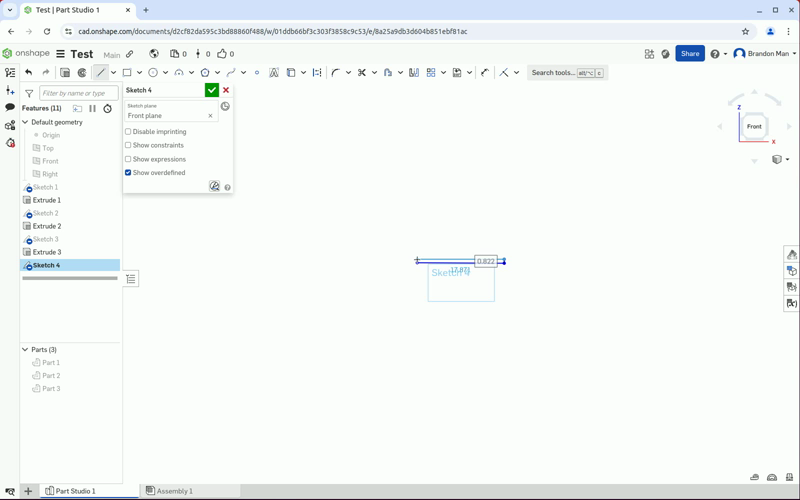
scroll(6)
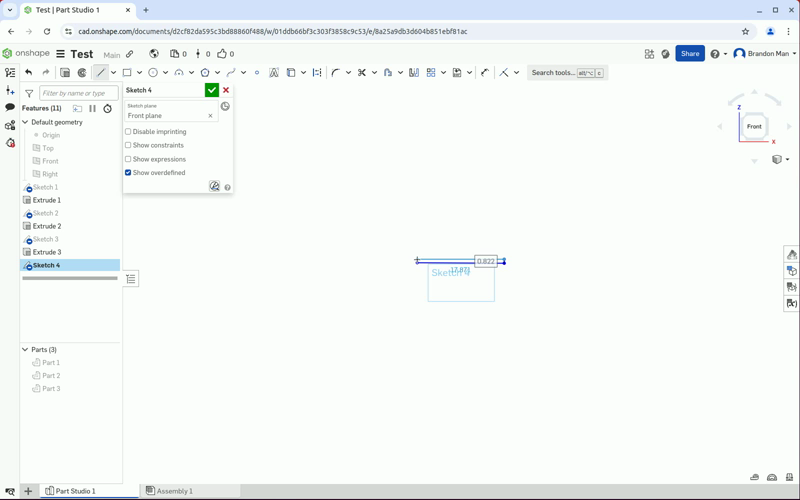
scroll(6)
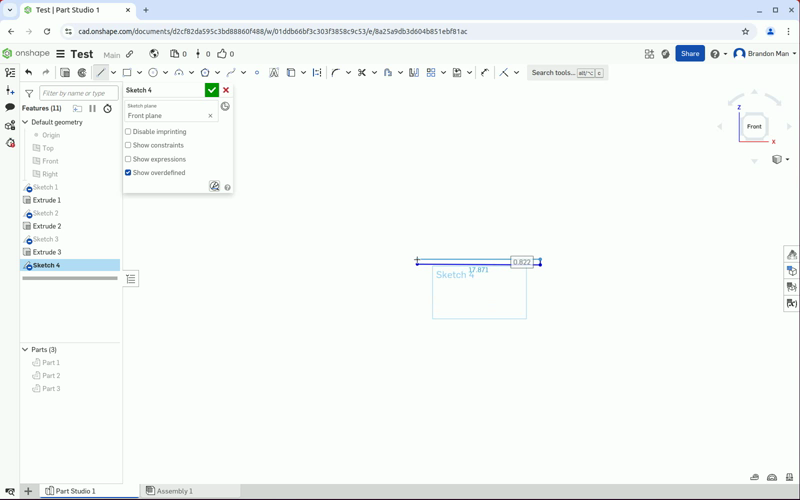
scroll(6)
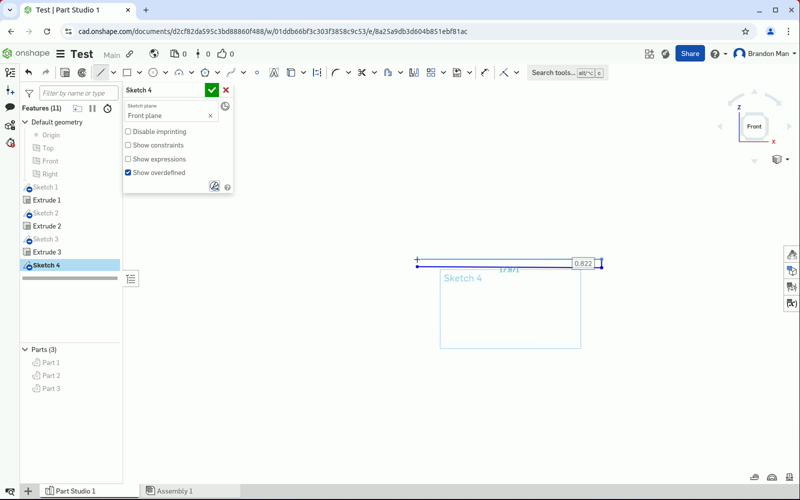
scroll(6)
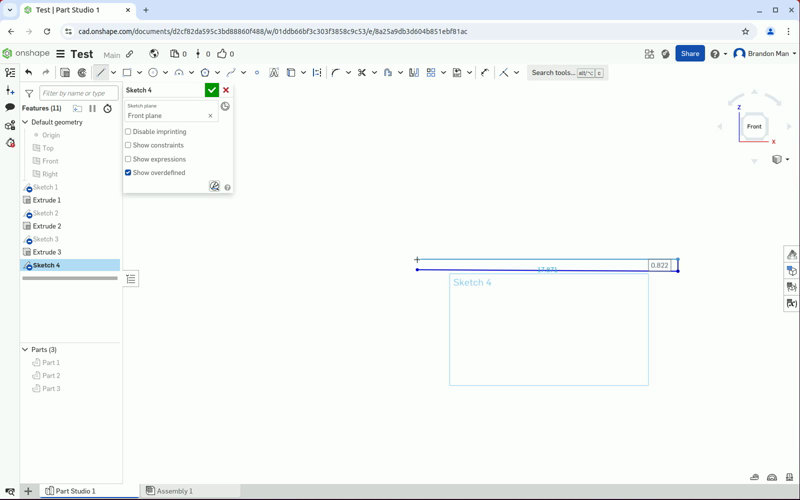
scroll(6)
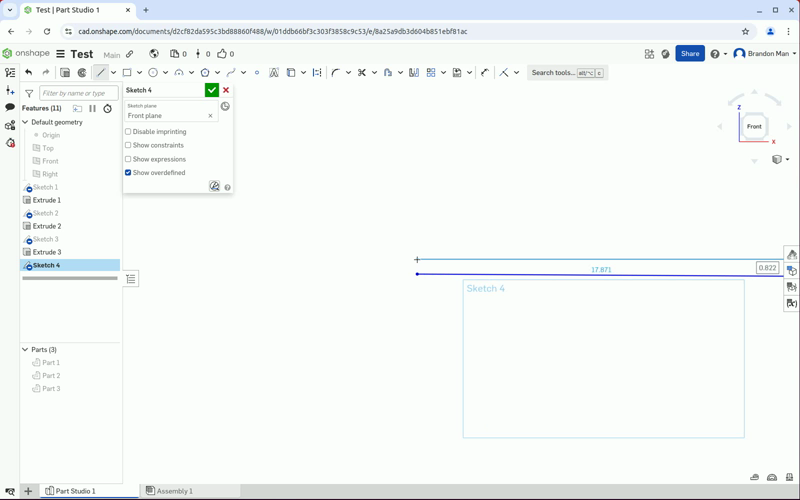
scroll(6)
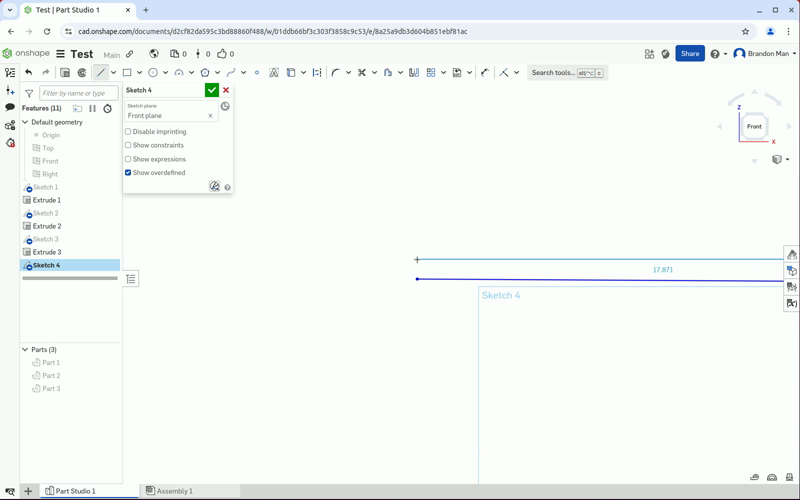
scroll(6)
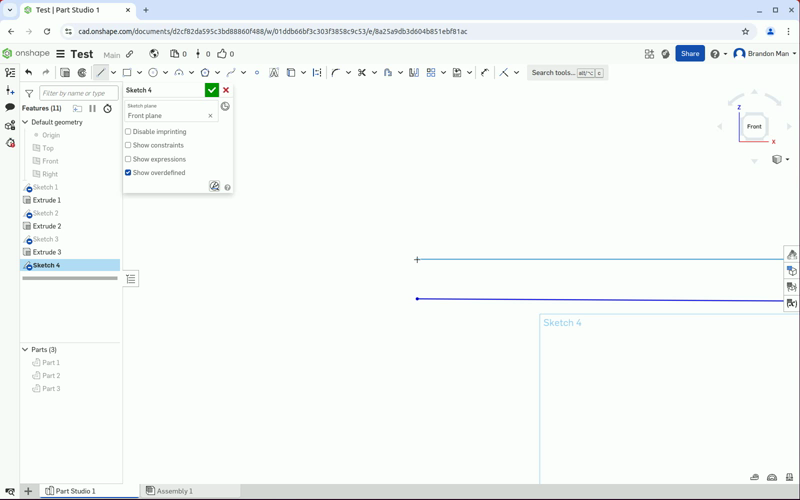
click(417, 259)
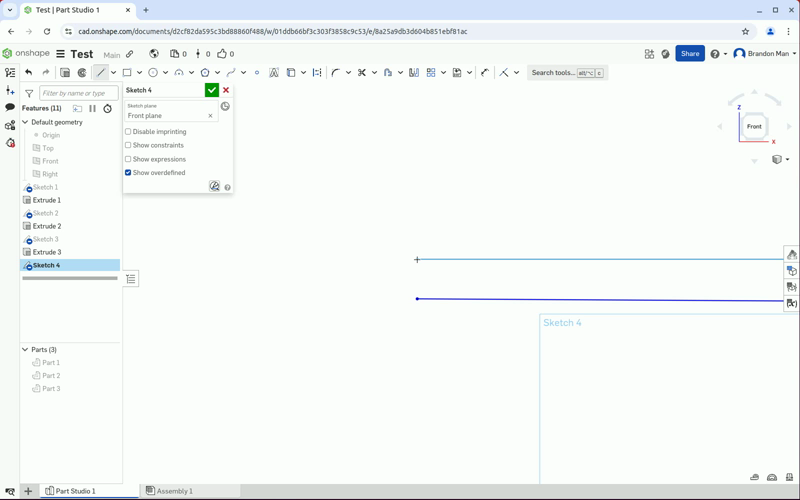
scroll(-6)
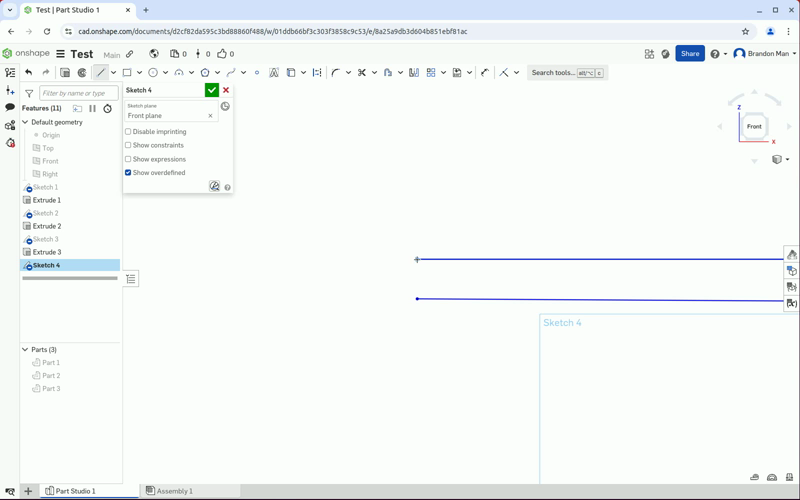
scroll(-6)
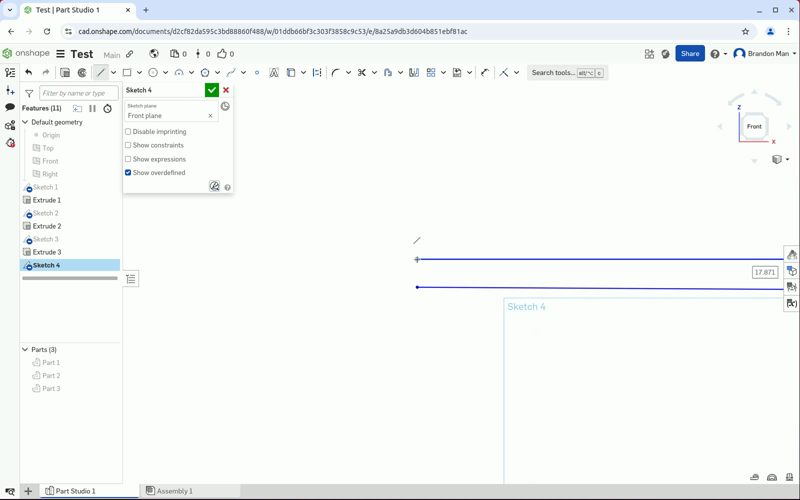
scroll(-6)
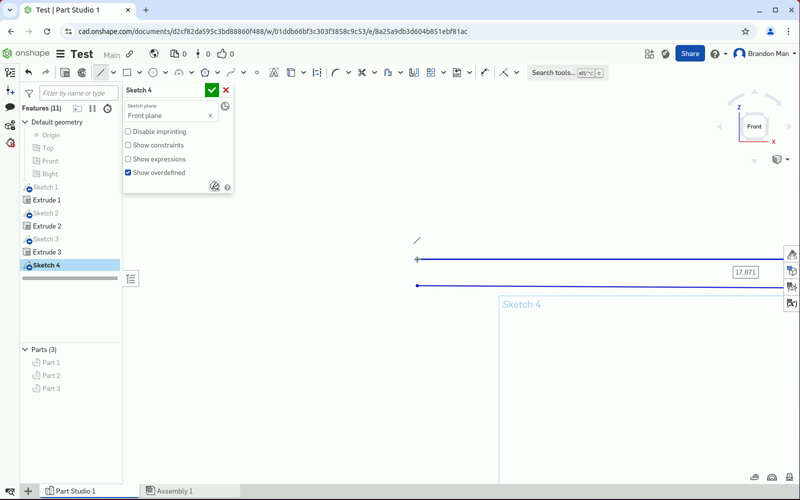
scroll(-6)
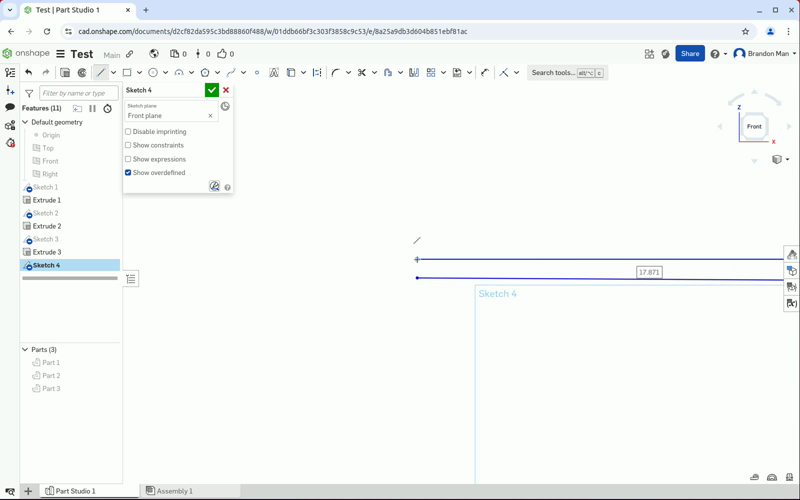
scroll(-6)
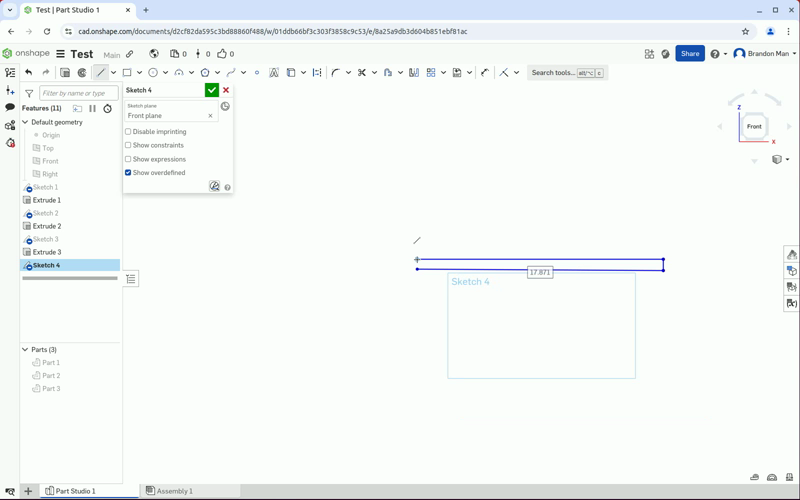
scroll(-6)
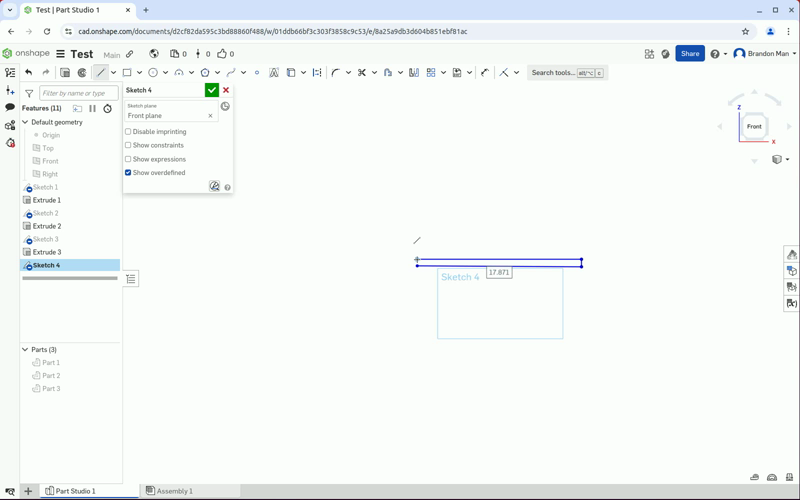
scroll(-6)
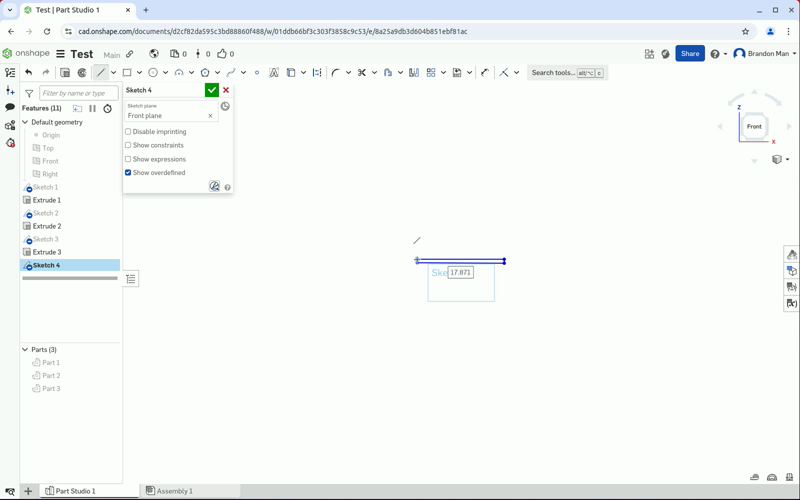
key_up(shift)
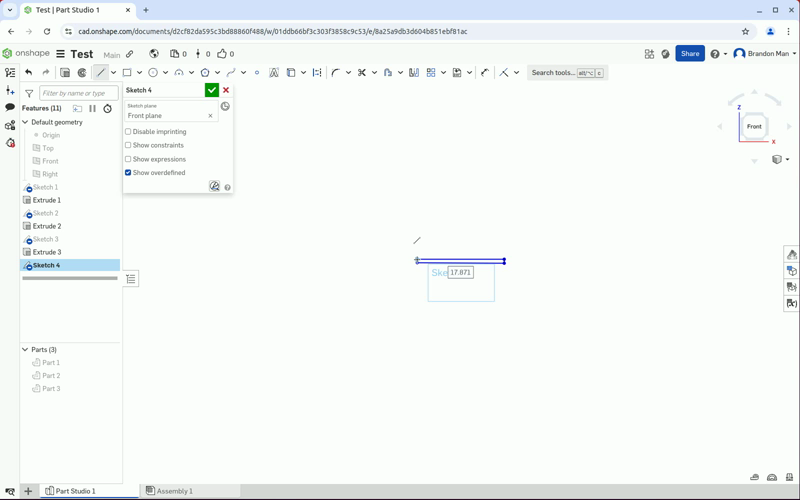
mouse_move(447, 259)
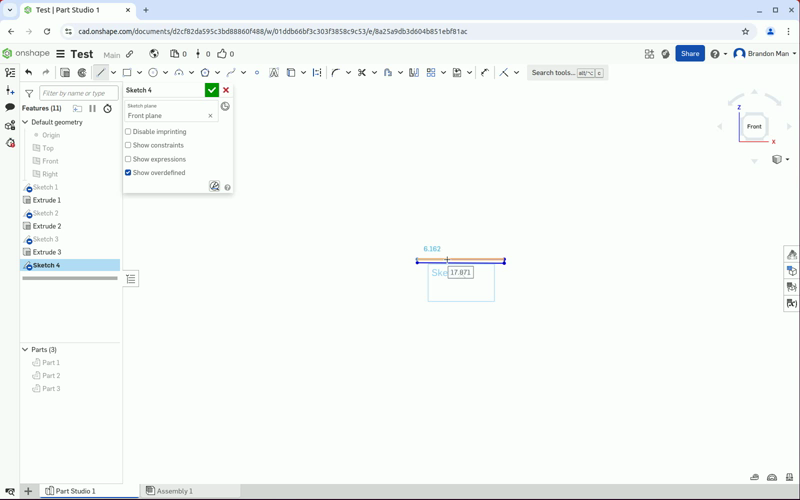
key_down(shift)
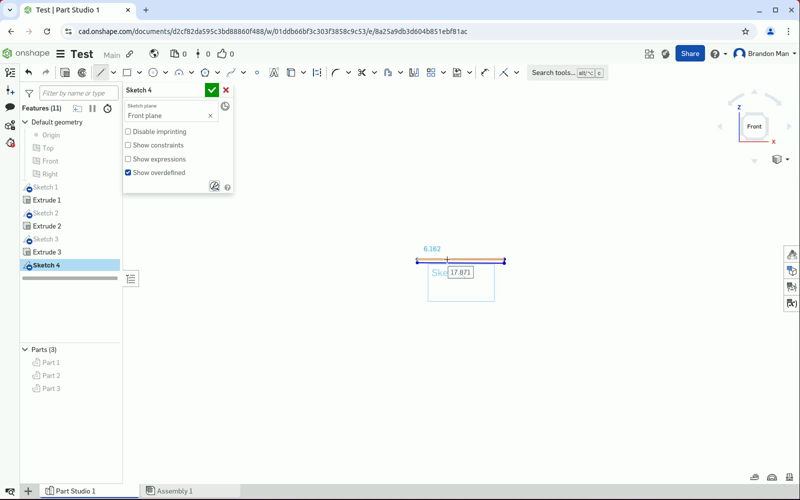
mouse_move(417, 262)
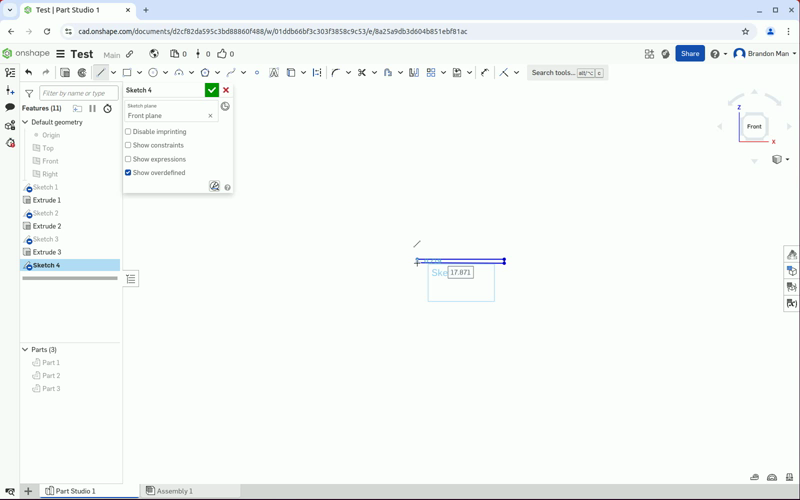
scroll(6)
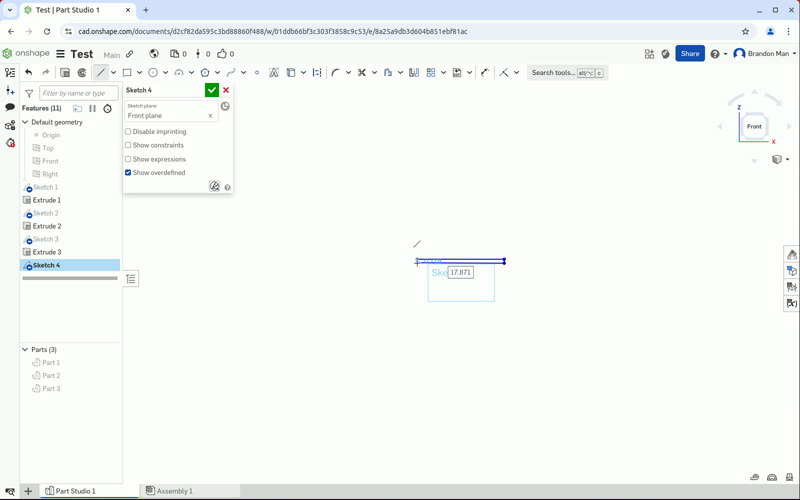
scroll(6)
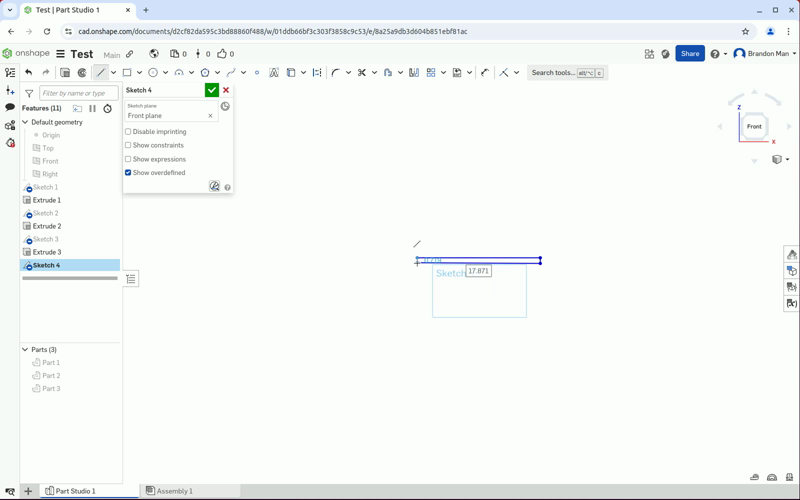
scroll(6)
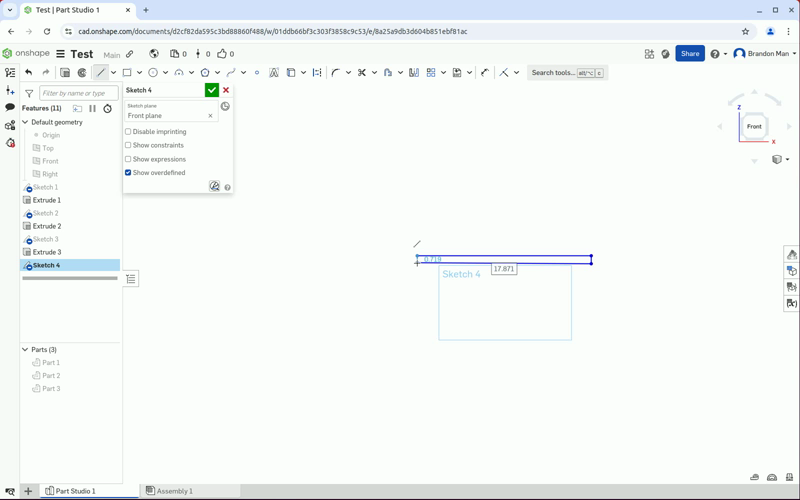
scroll(6)
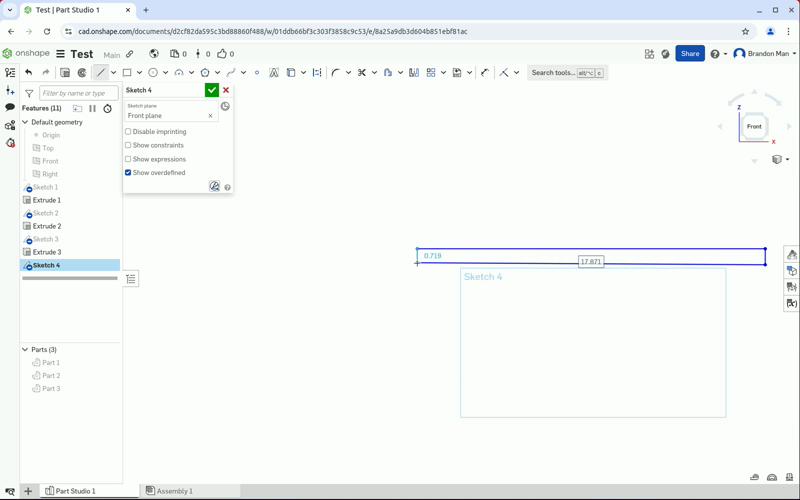
scroll(6)
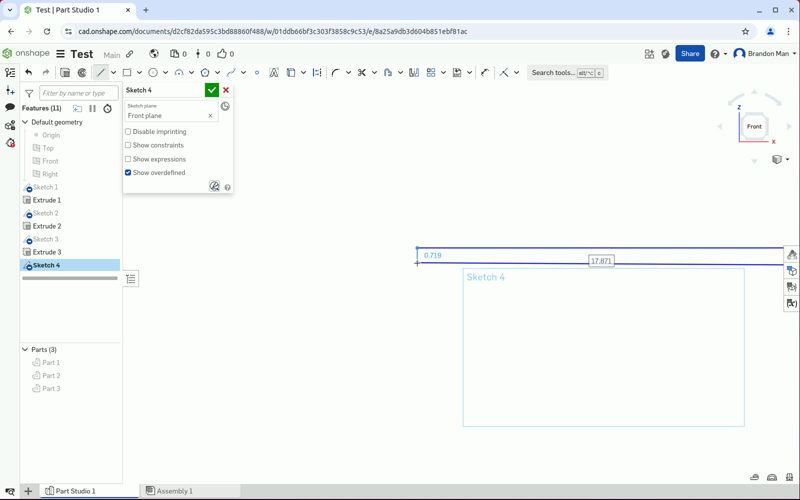
scroll(6)
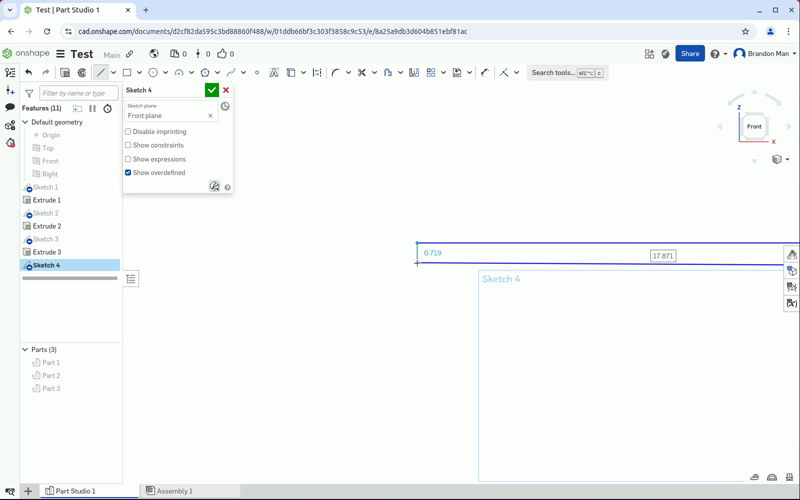
scroll(6)
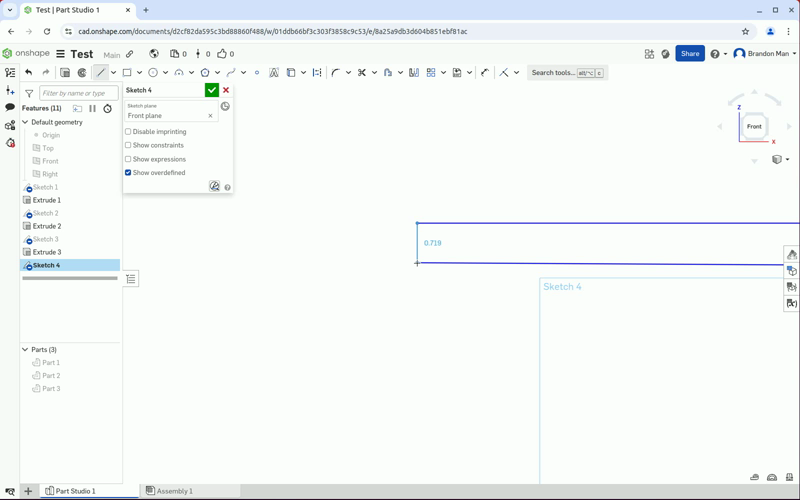
key_up(shift)
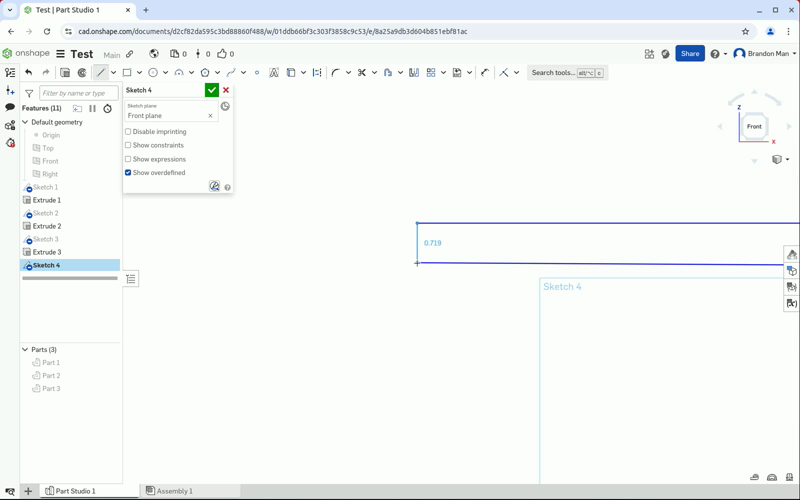
click(417, 262)
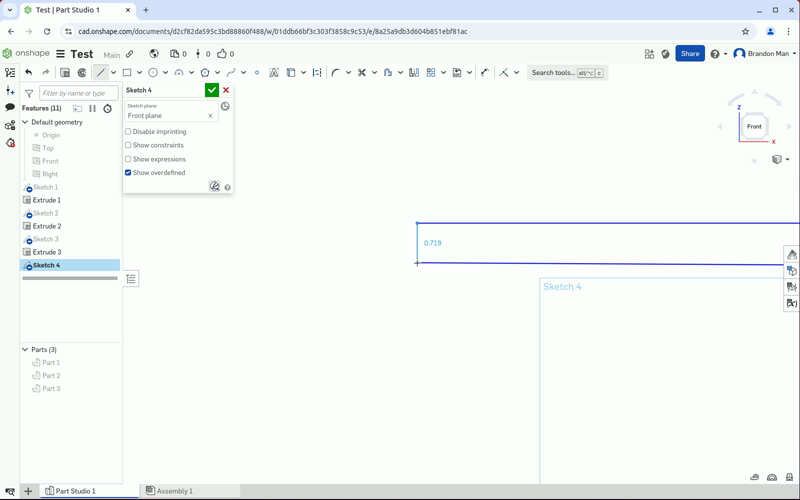
scroll(-6)
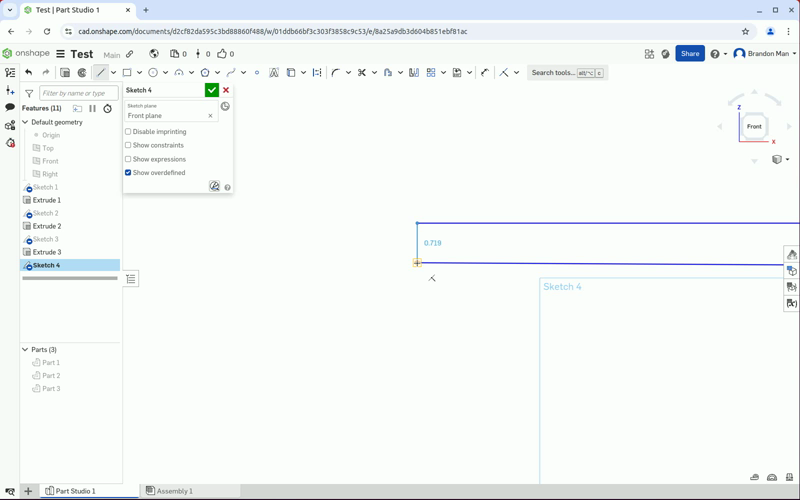
scroll(-6)
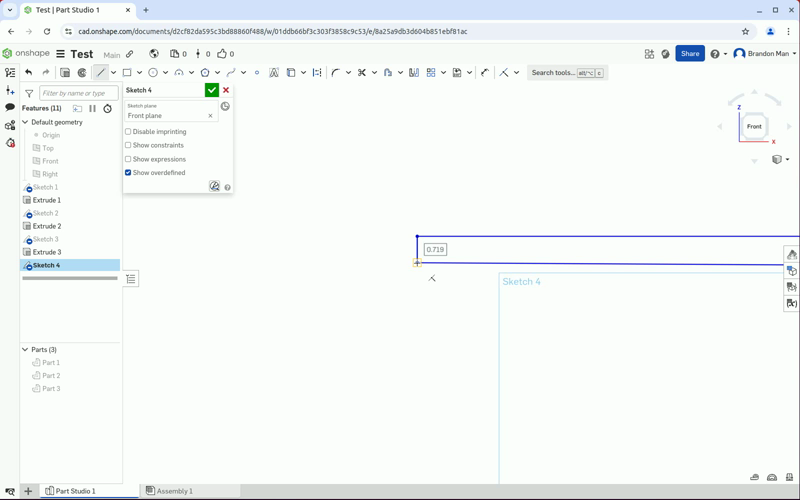
scroll(-6)
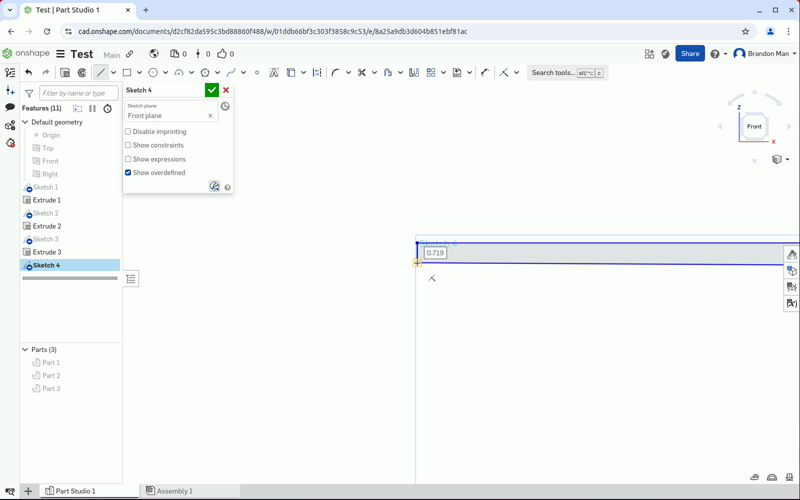
scroll(-6)
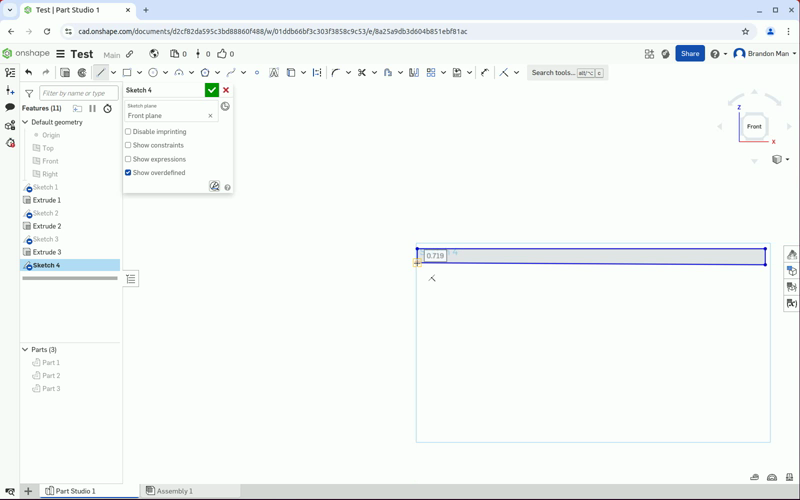
scroll(-6)
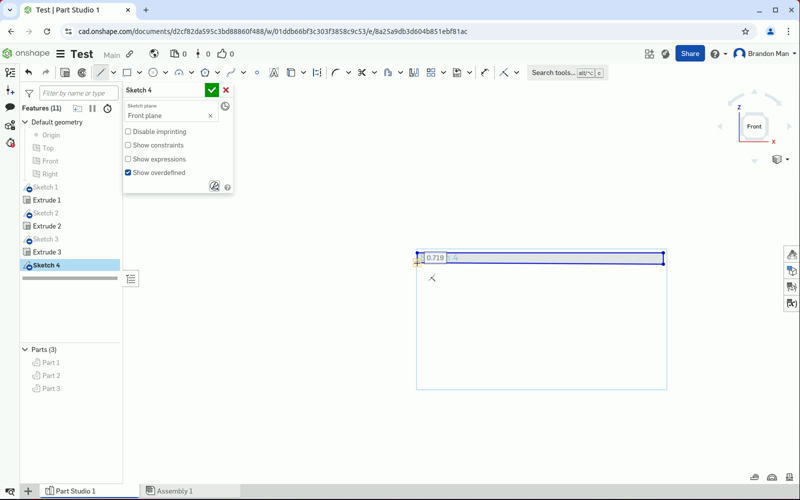
scroll(-6)
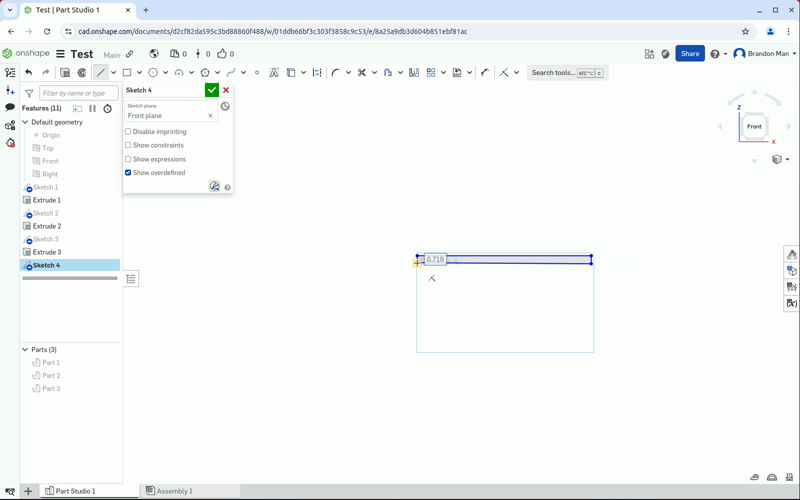
scroll(-6)
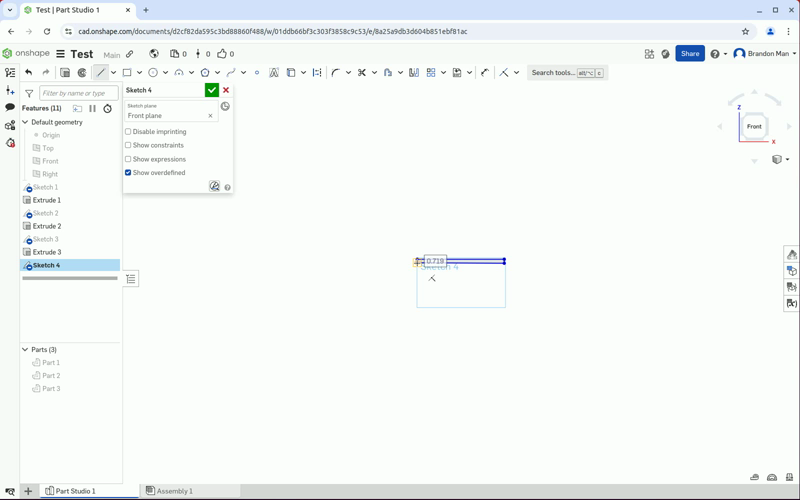
key(esc)
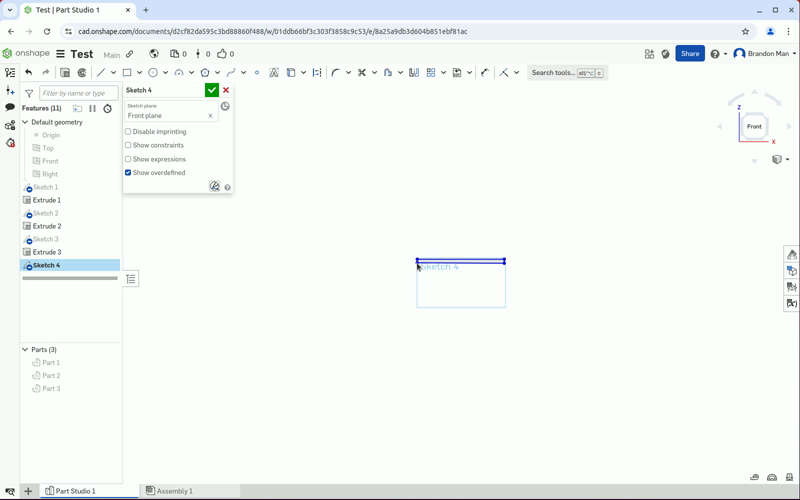
mouse_move(434, 260)
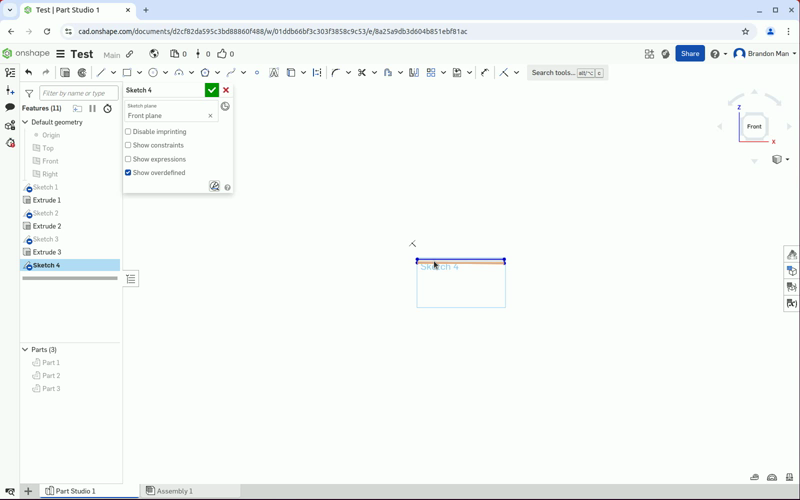
scroll(6)
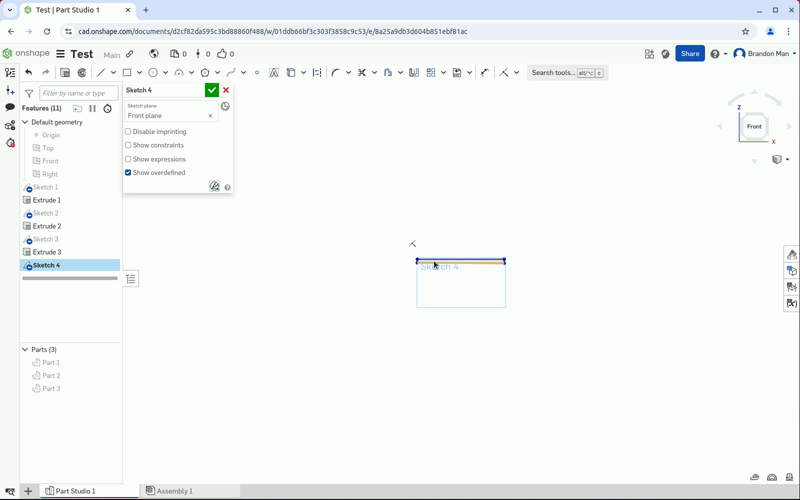
scroll(6)
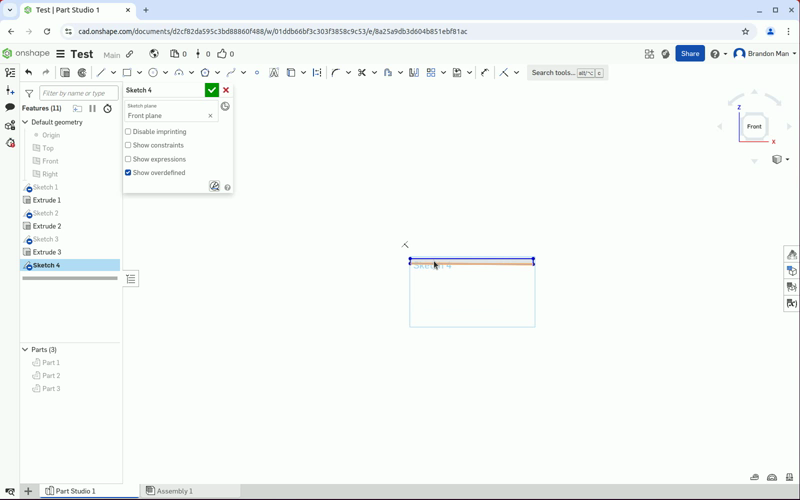
scroll(6)
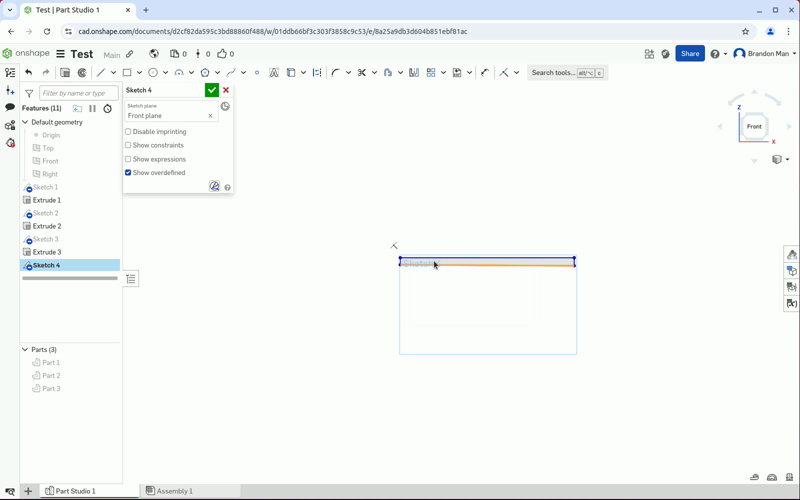
scroll(6)
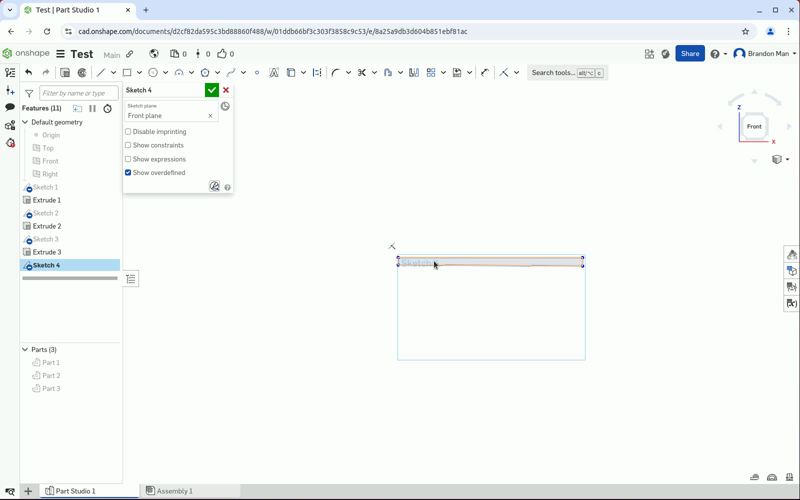
scroll(6)
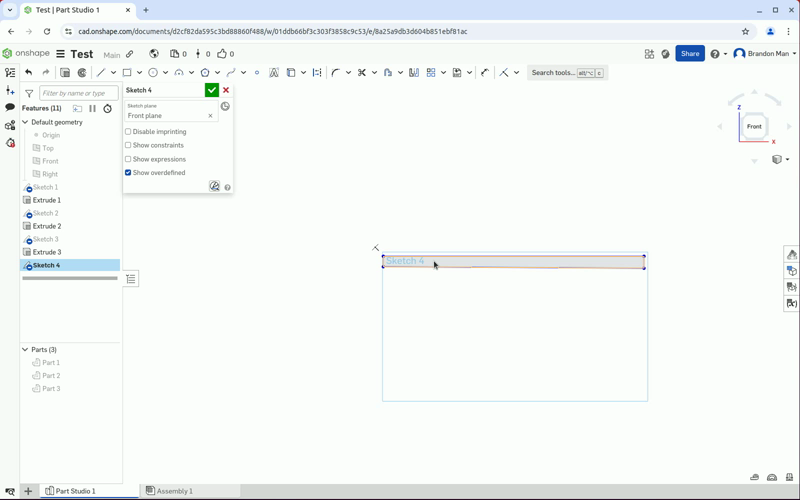
scroll(6)
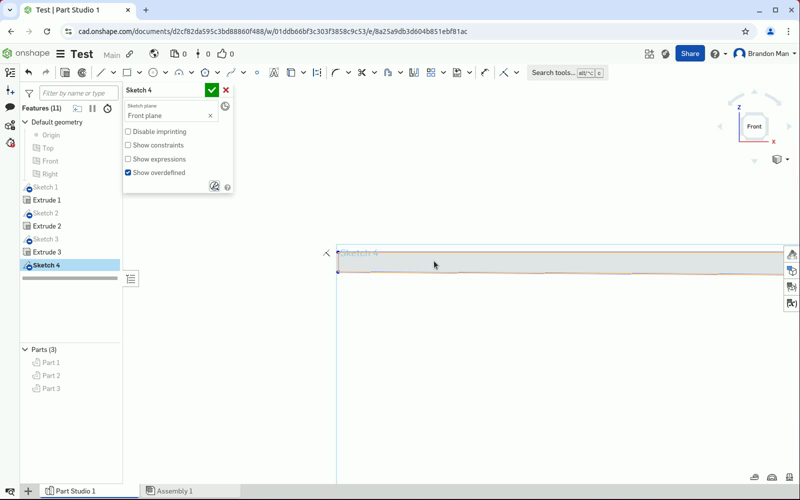
scroll(6)
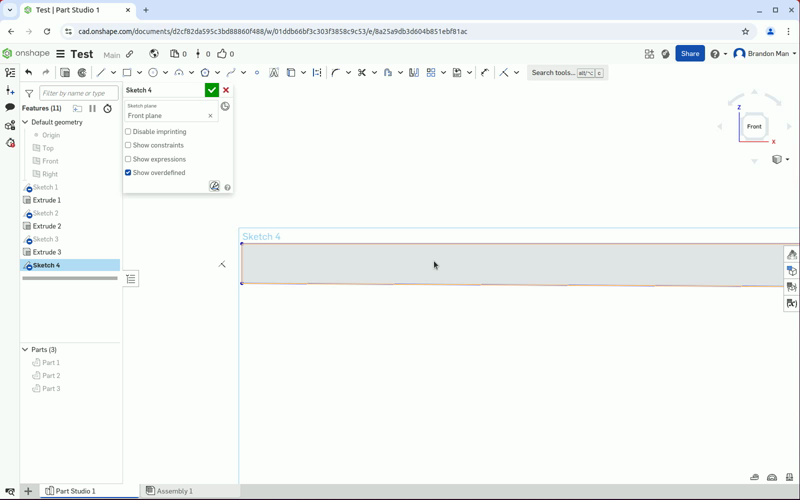
click(434, 260)
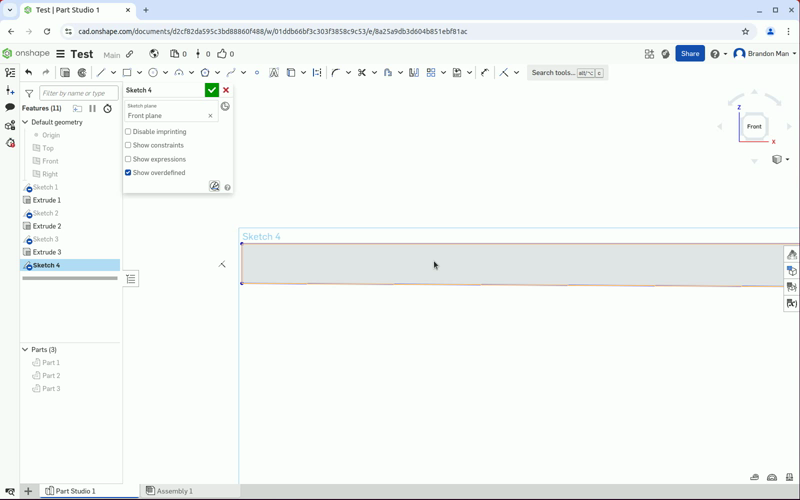
scroll(-6)
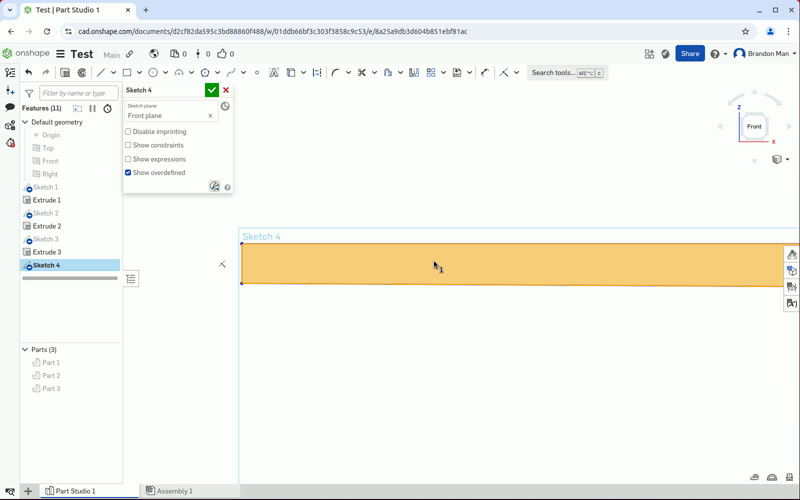
scroll(-6)
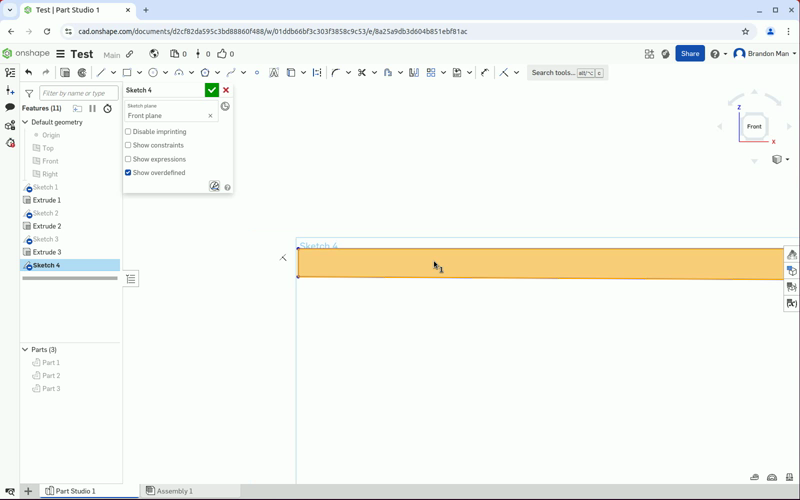
scroll(-6)
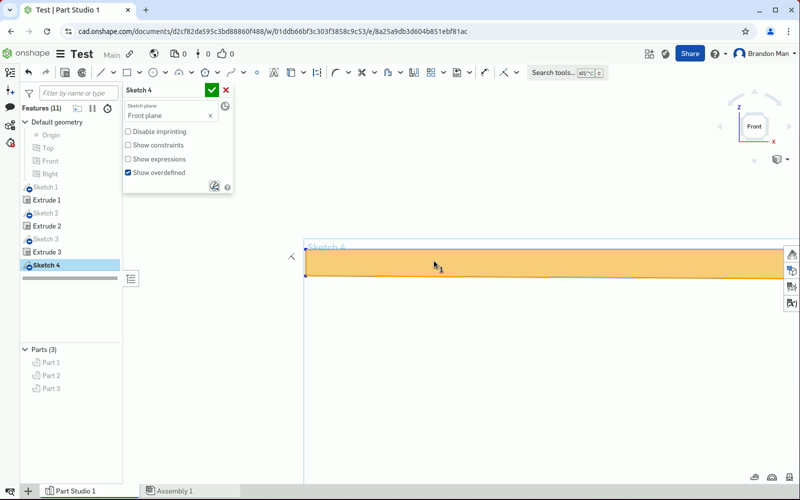
scroll(-6)
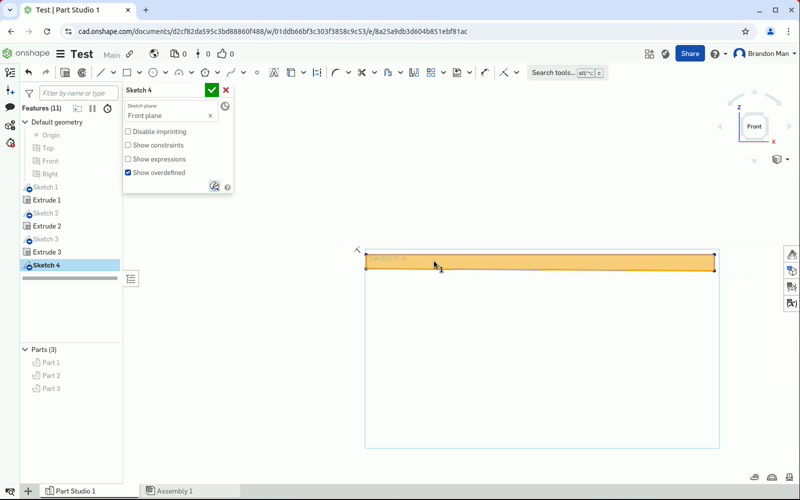
scroll(-6)
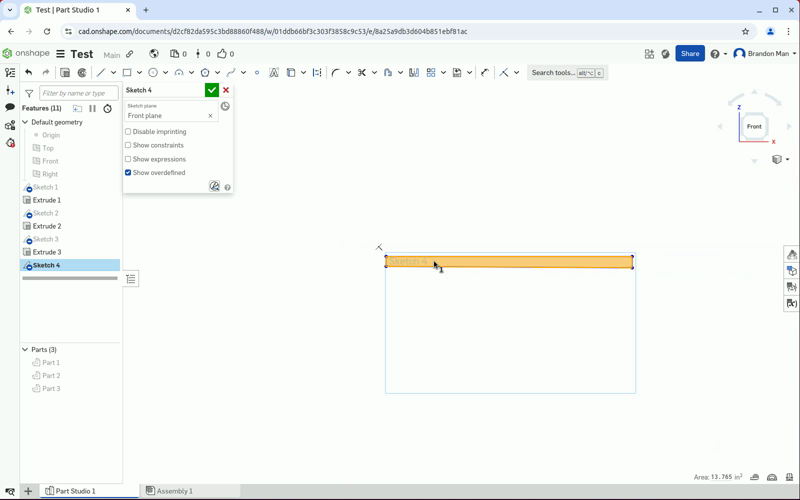
scroll(-6)
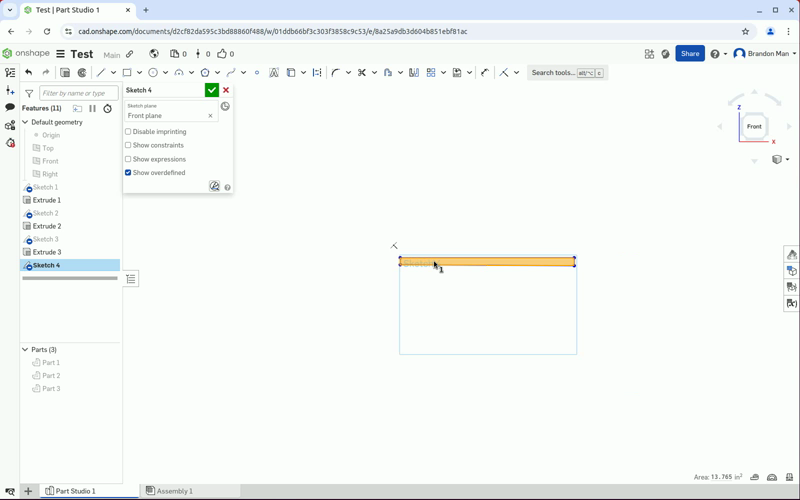
scroll(-6)
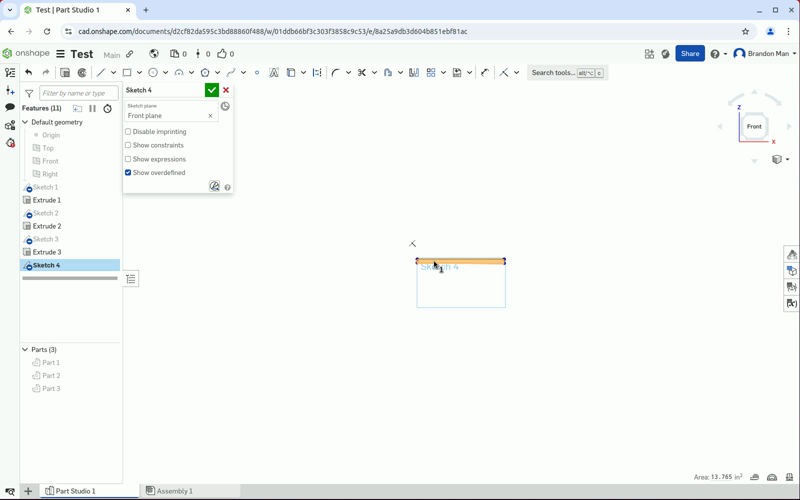
mouse_move(73, 352)
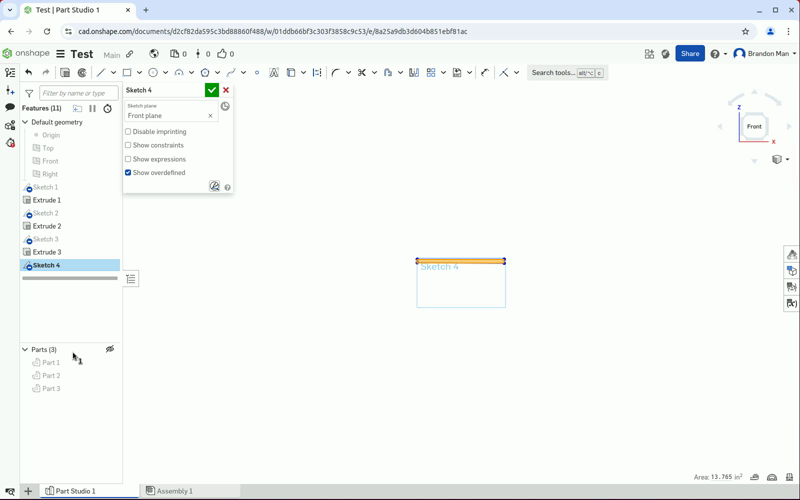
key(shift+y)
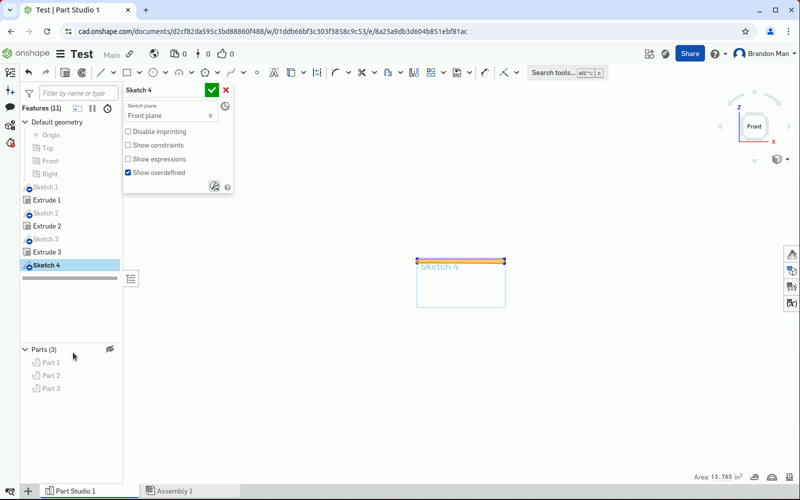
key(shift+e)
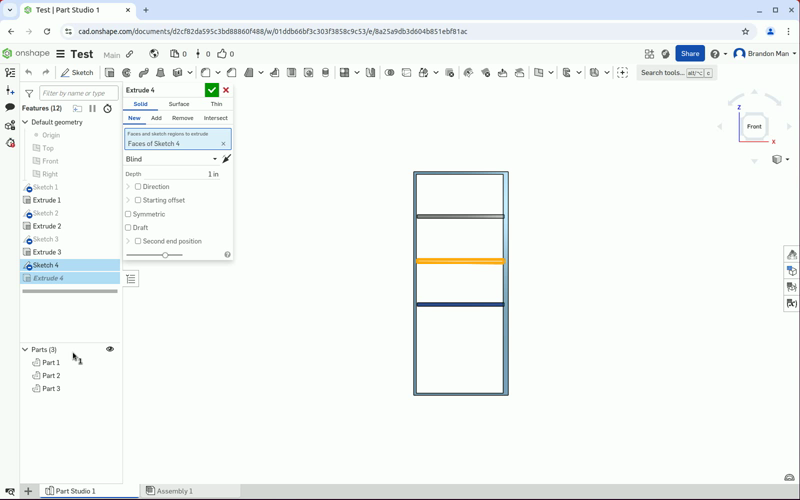
mouse_move(143, 106)
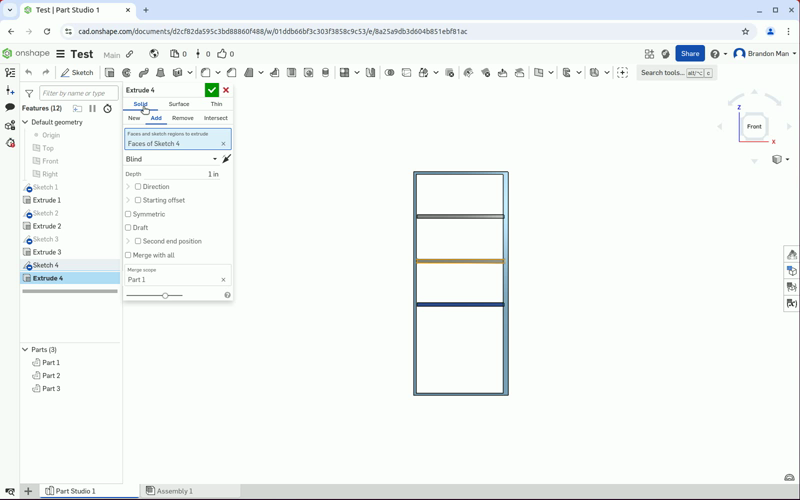
click(143, 106)
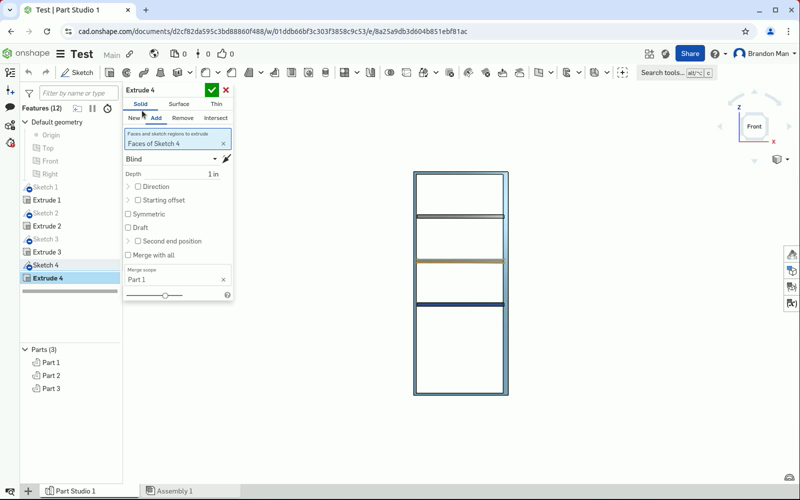
mouse_move(137, 120)
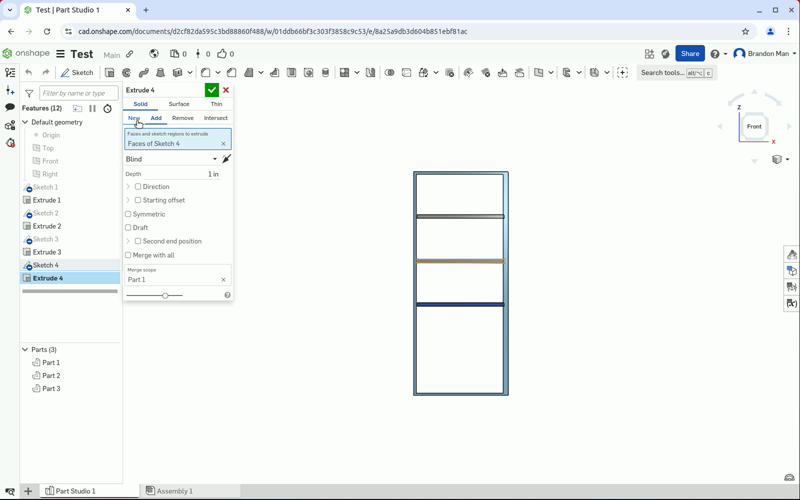
click(137, 120)
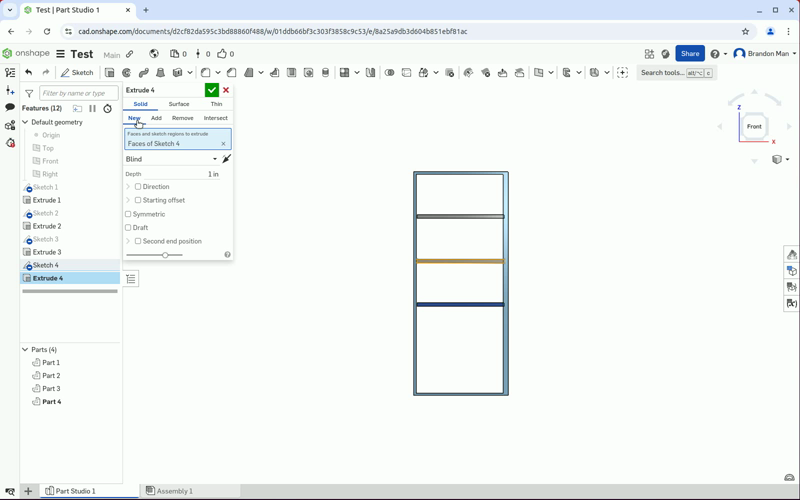
key(tab, 4)
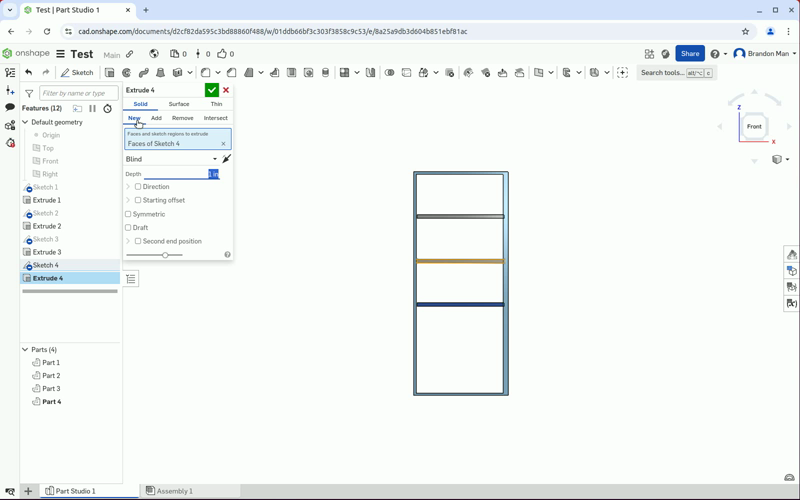
text(5.296)
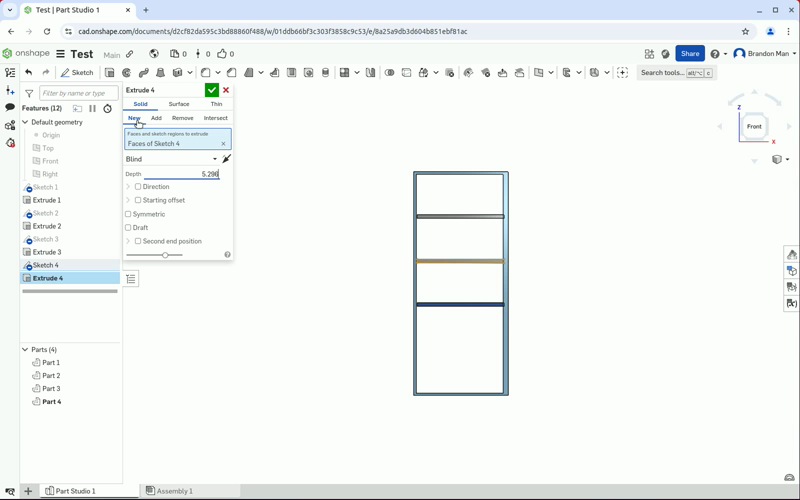
key(enter)
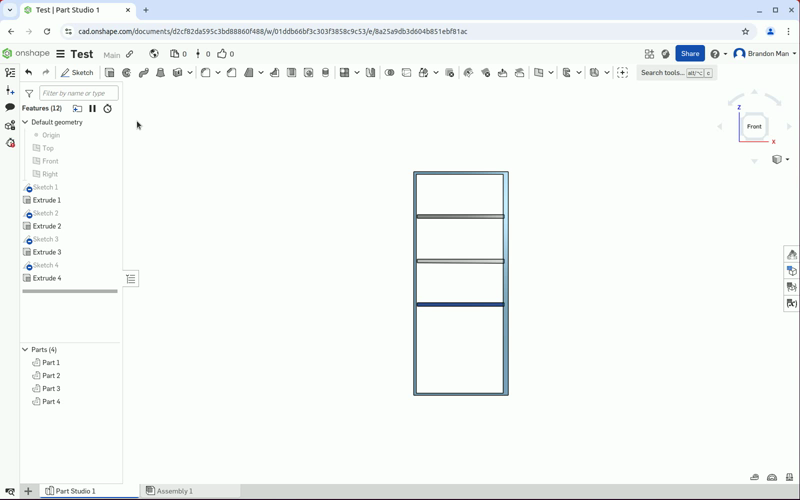
key(shift+h)
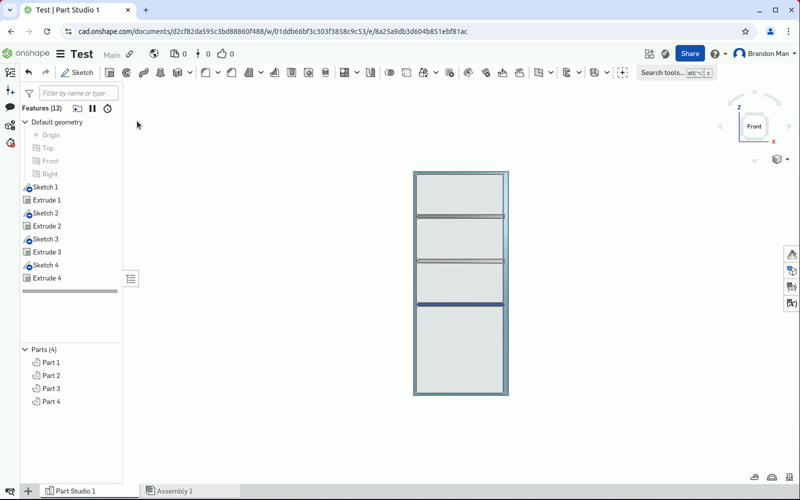
key(shift+h)
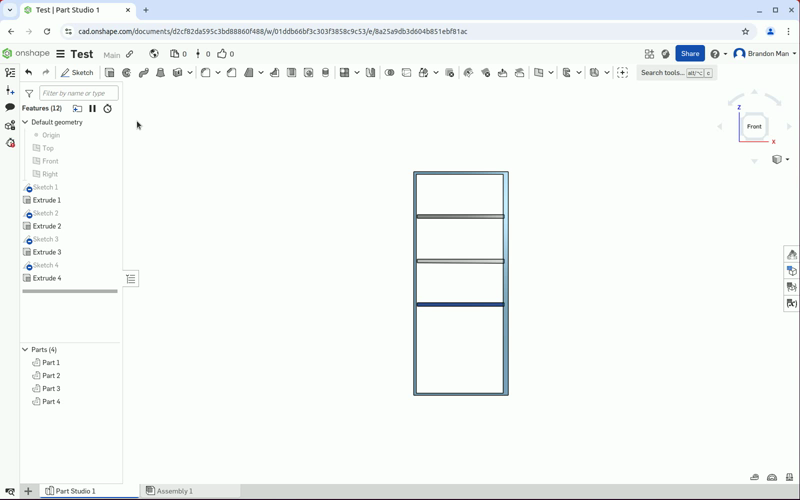
mouse_move(73, 189)
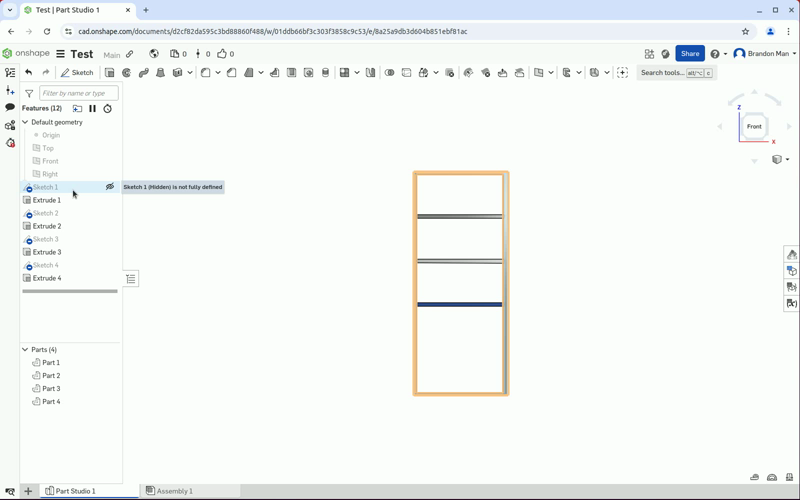
click(73, 189)
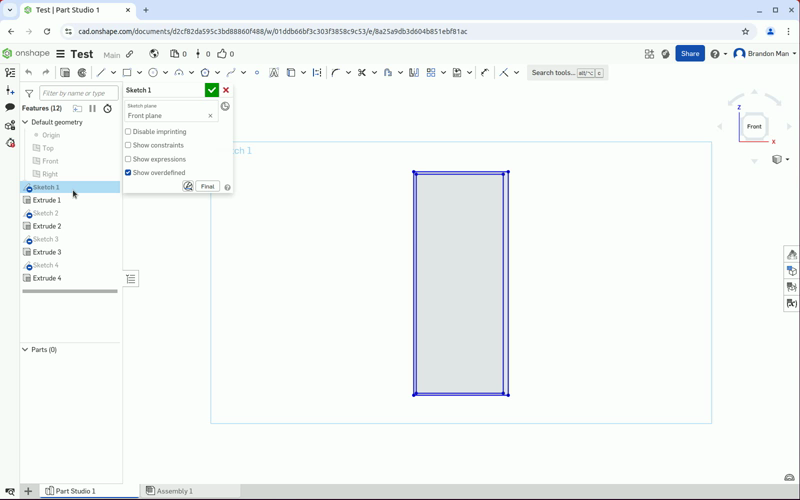
mouse_move(229, 92)
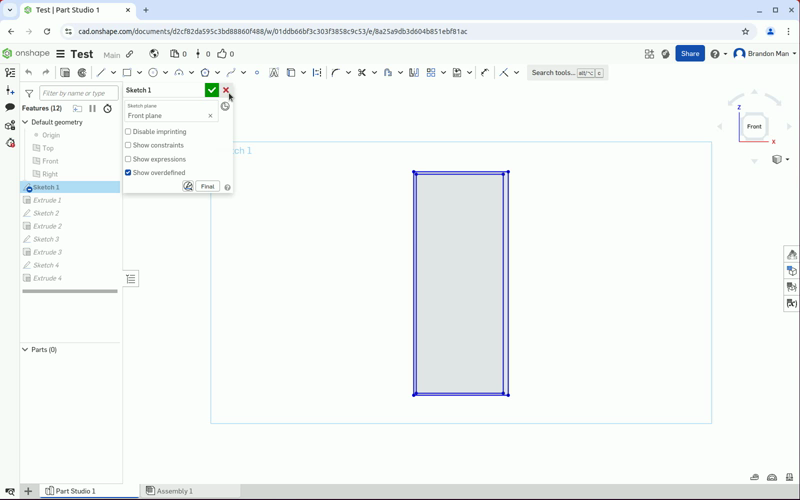
click(229, 92)
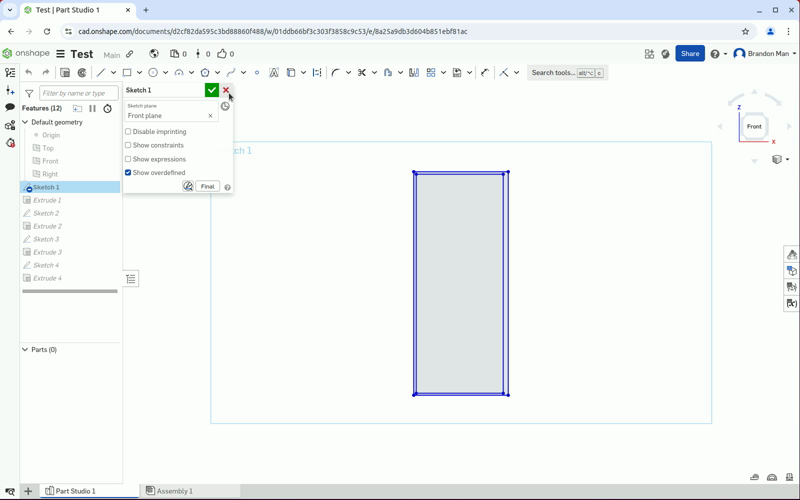
key(shift+s)
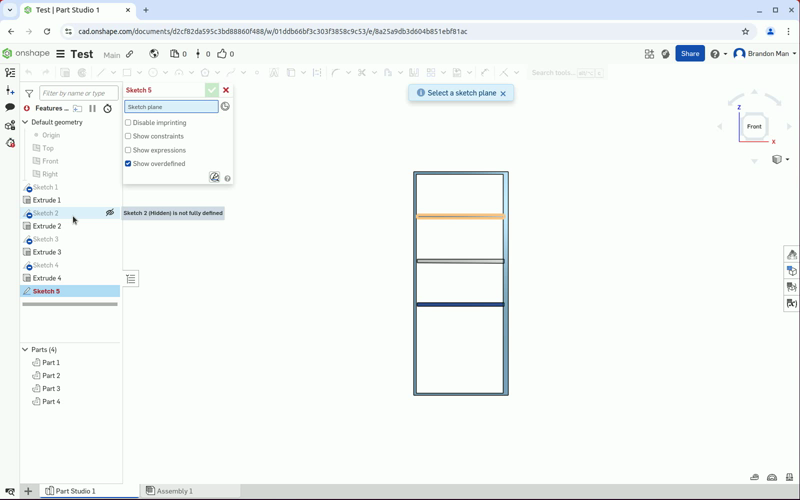
scroll(3)
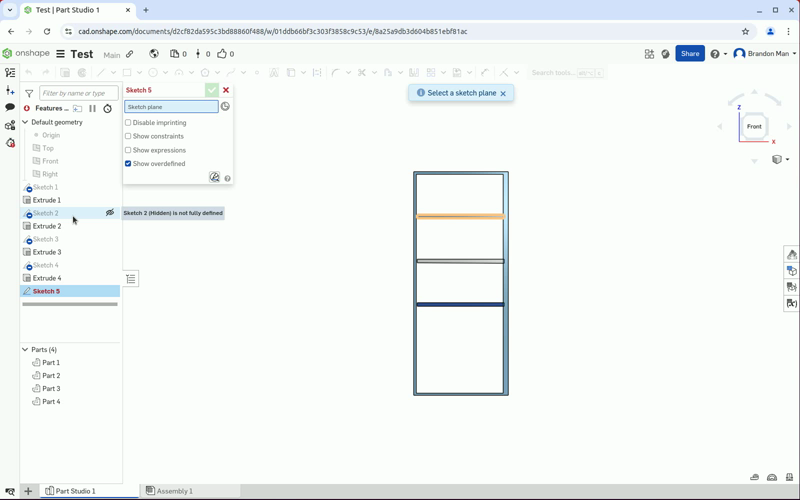
mouse_move(73, 163)
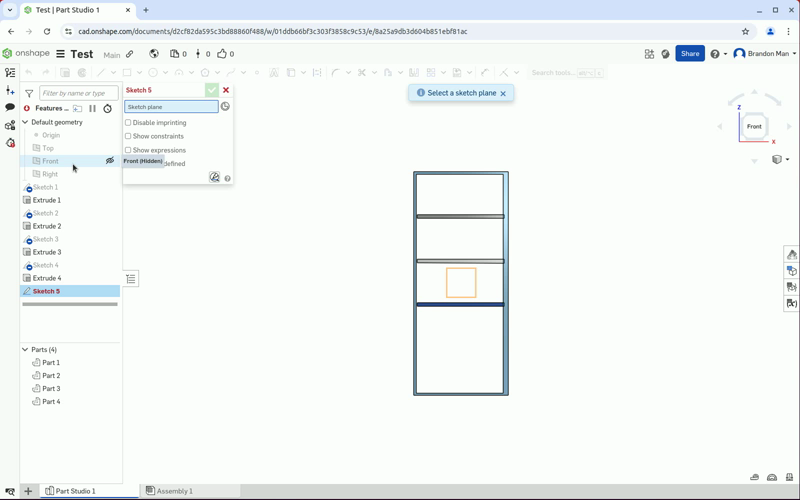
click(73, 163)
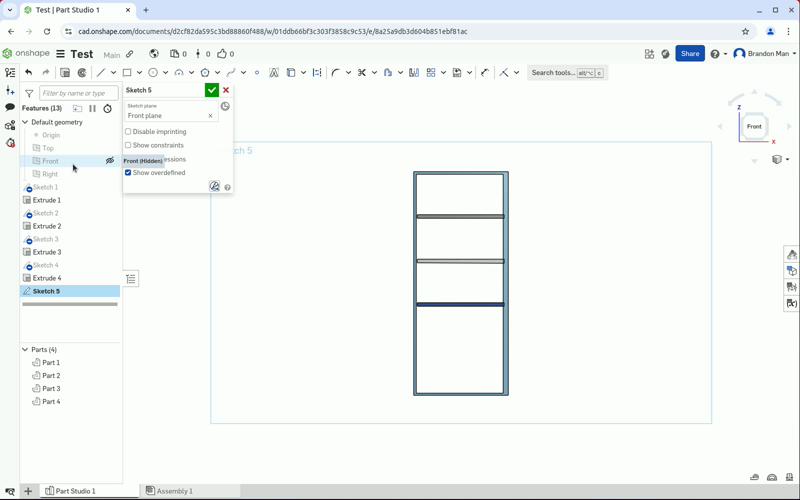
mouse_move(73, 352)
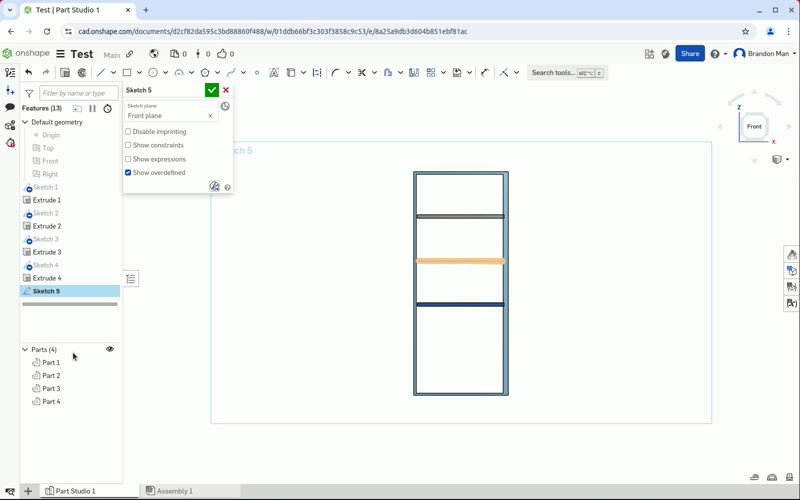
key(y)
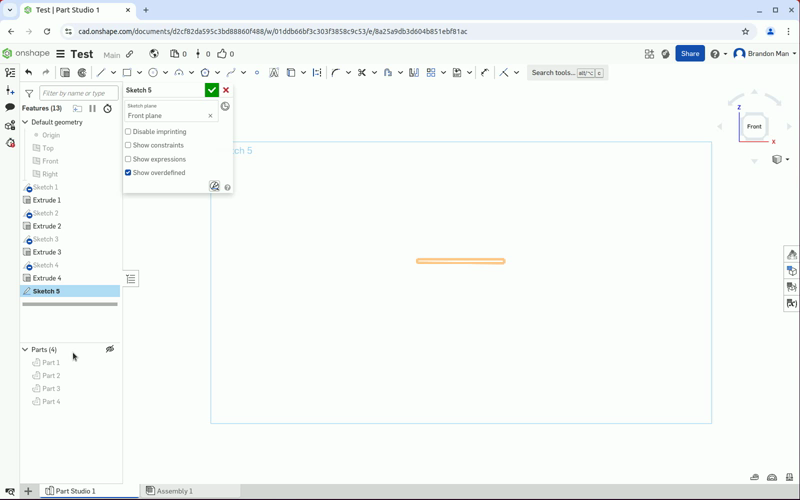
key(l)
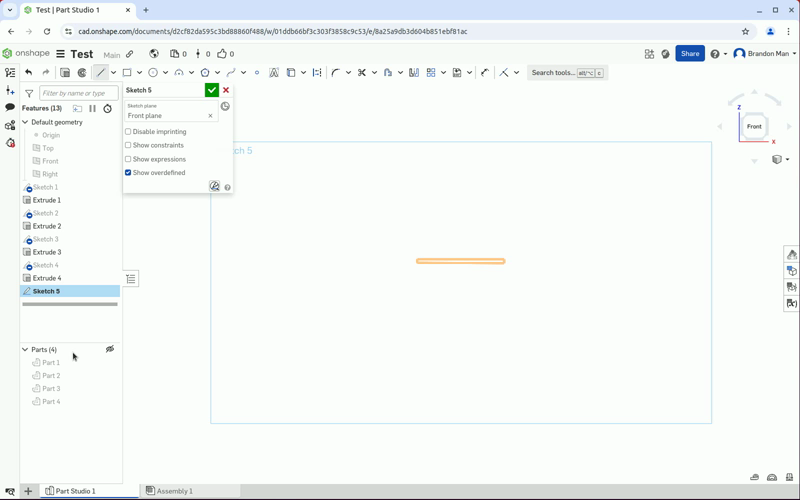
key_down(shift)
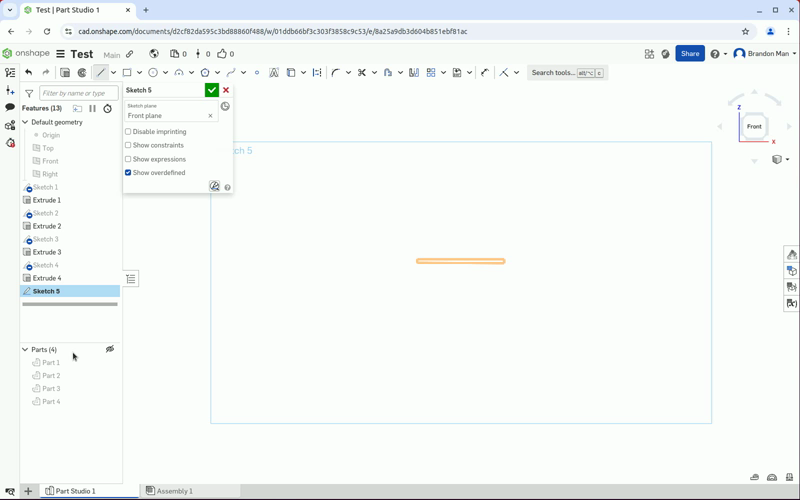
mouse_move(417, 351)
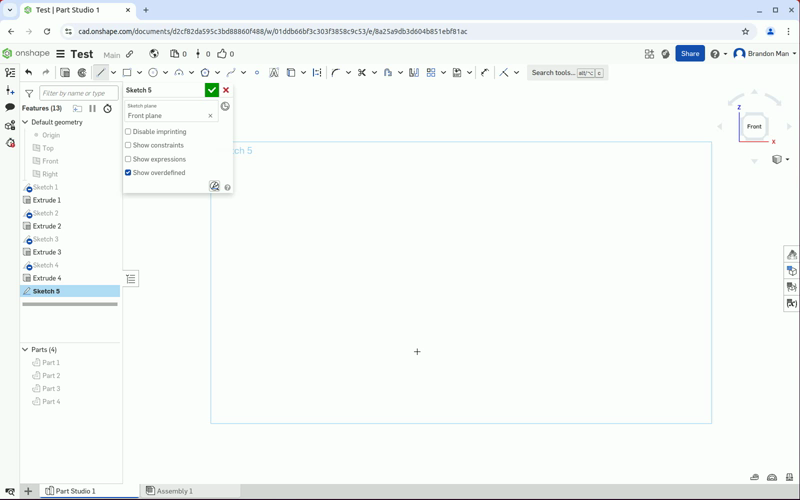
click(417, 351)
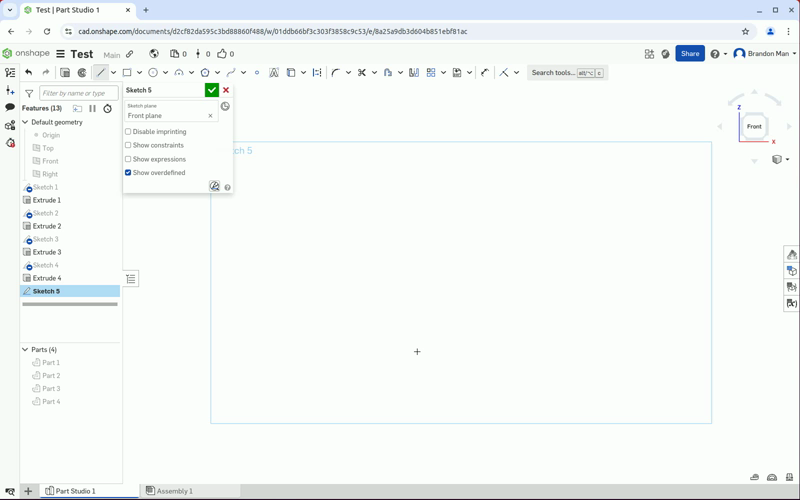
key_up(shift)
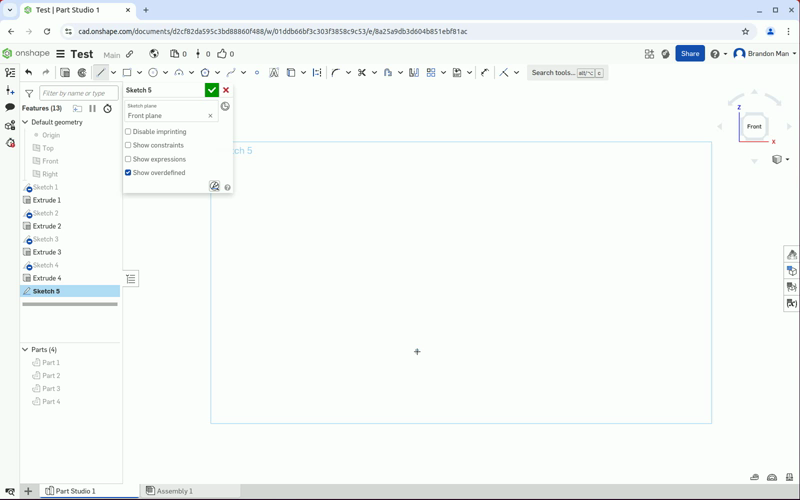
key_down(shift)
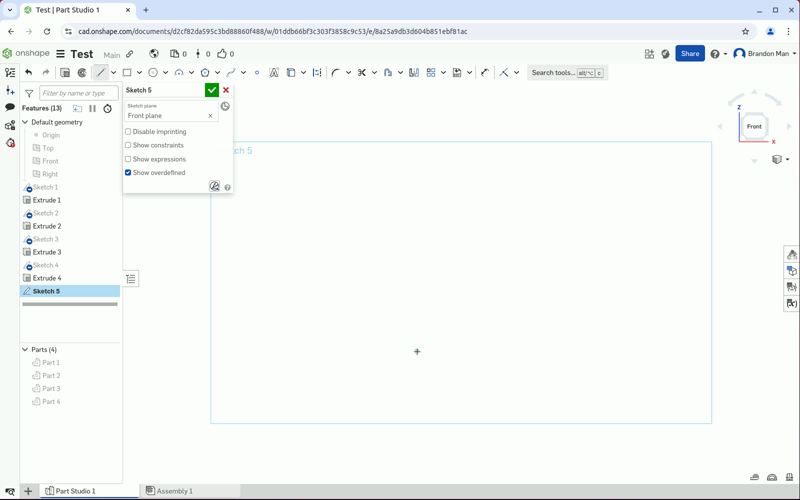
mouse_move(504, 351)
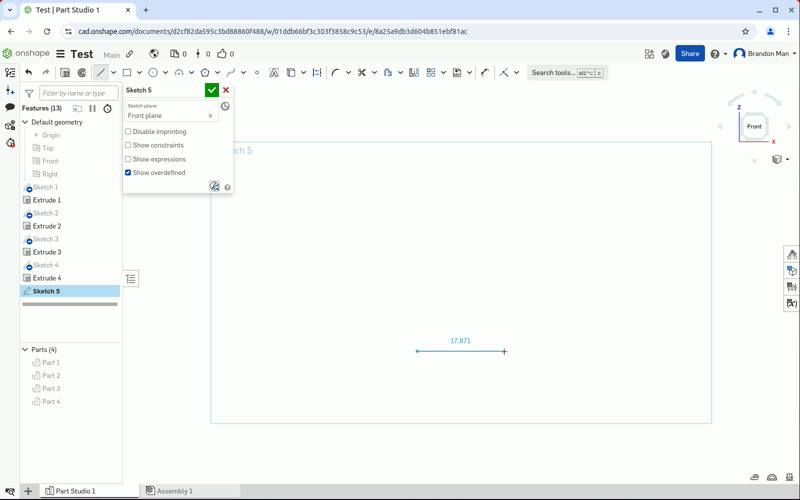
click(504, 351)
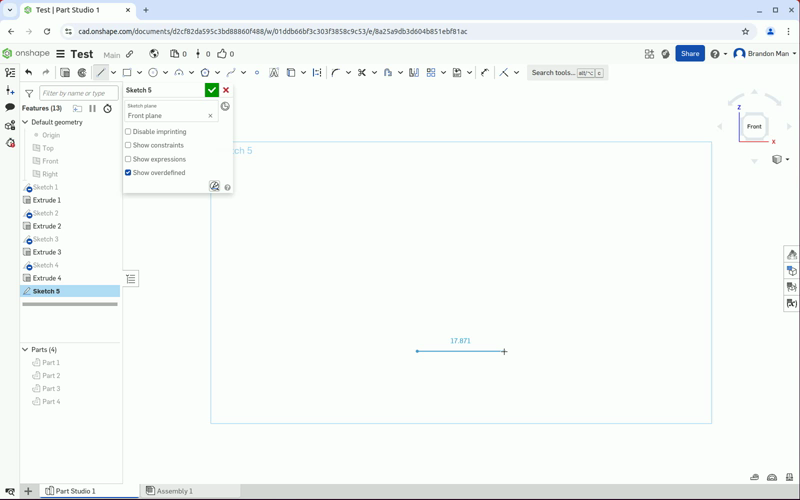
key_up(shift)
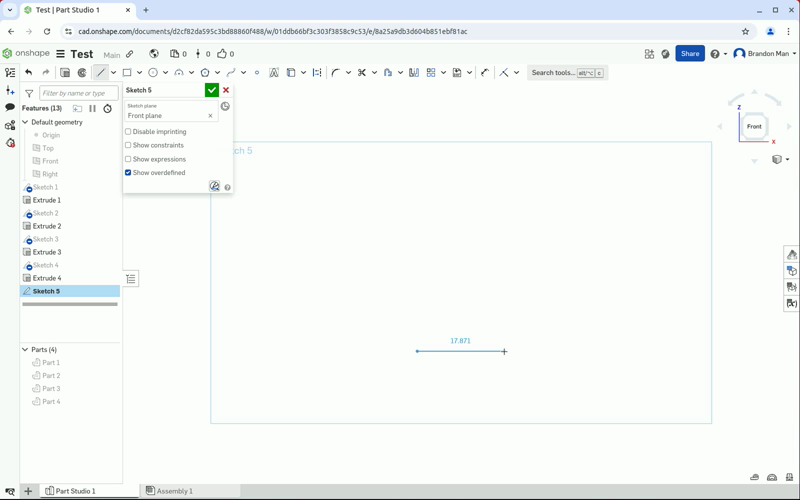
key_down(shift)
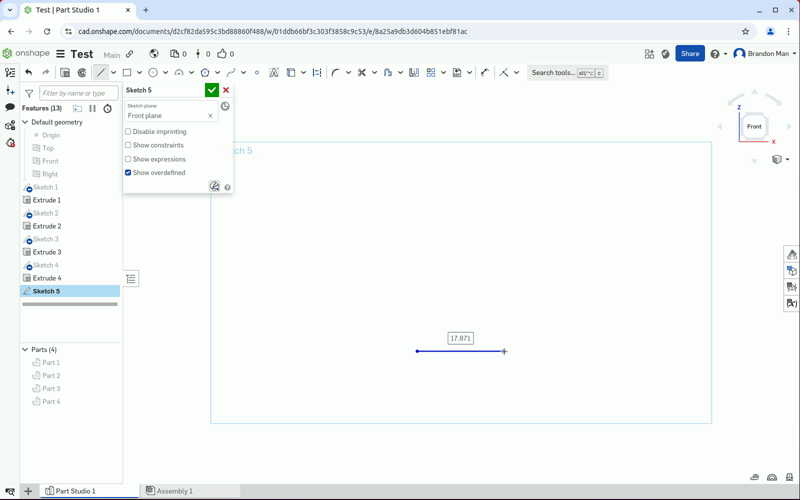
mouse_move(534, 351)
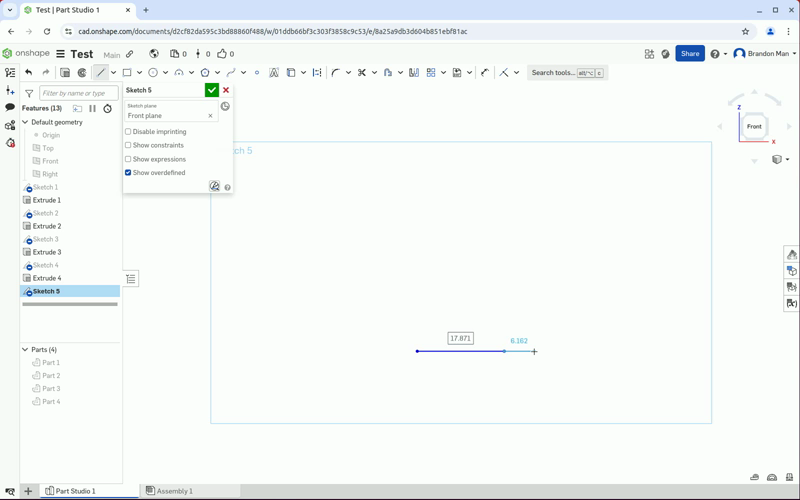
mouse_move(504, 347)
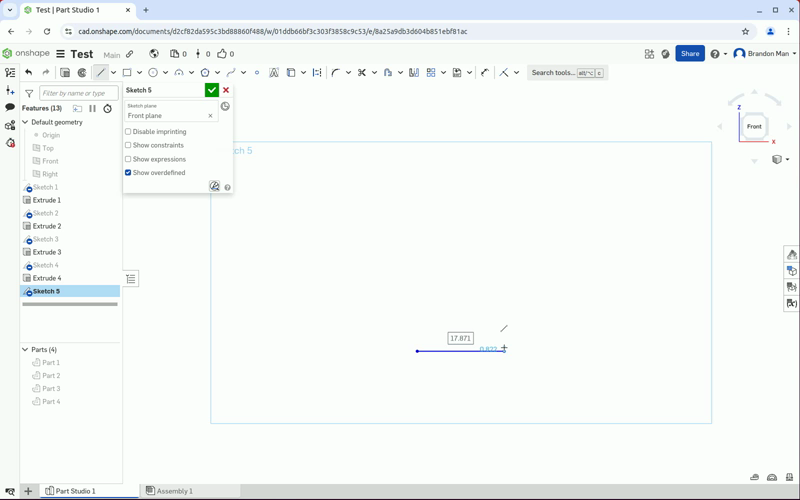
scroll(6)
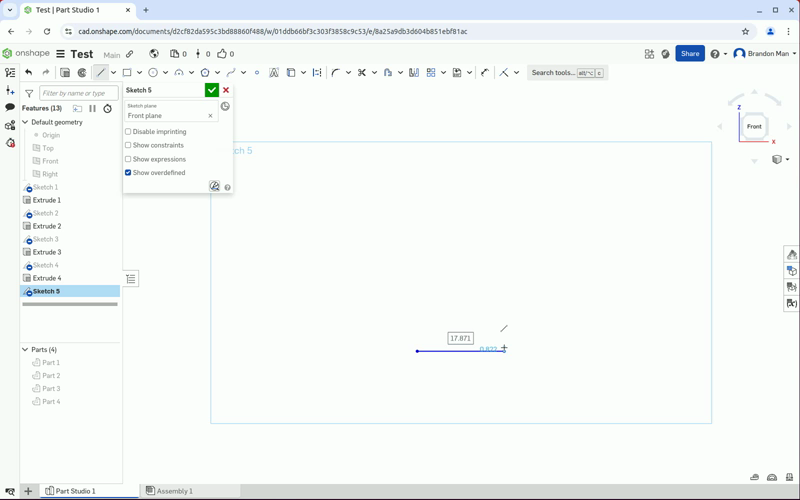
scroll(6)
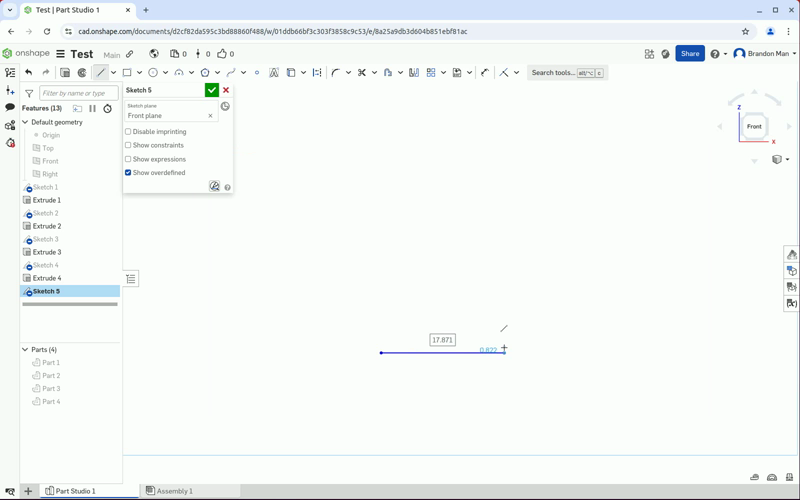
scroll(6)
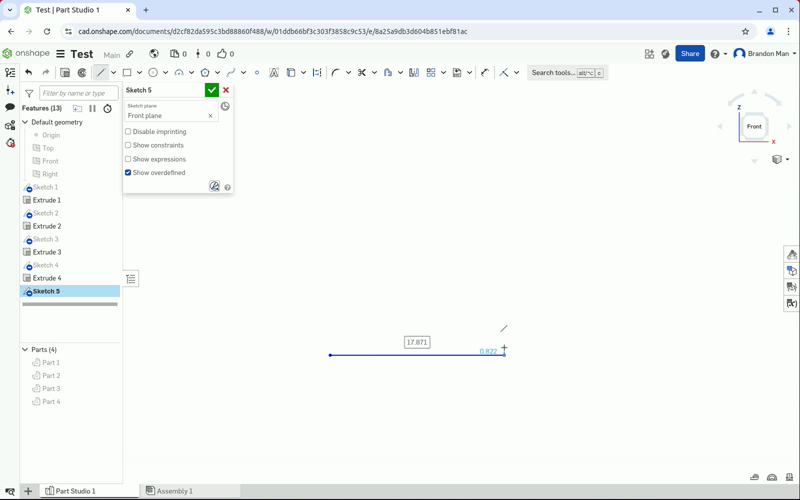
scroll(6)
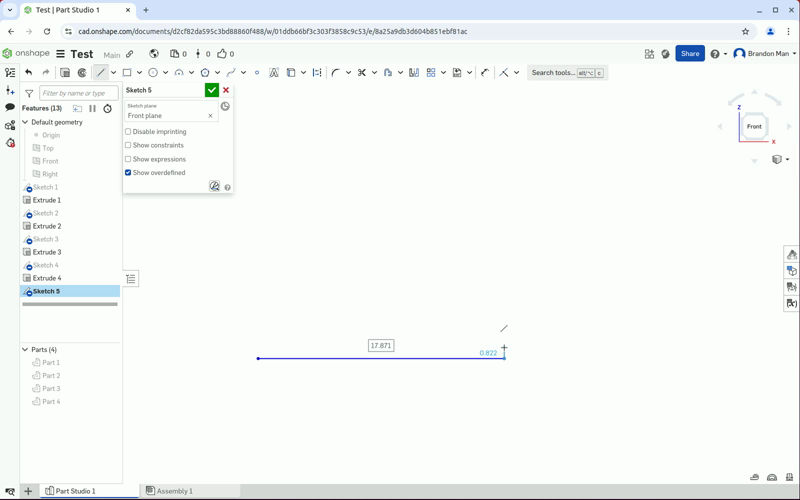
scroll(6)
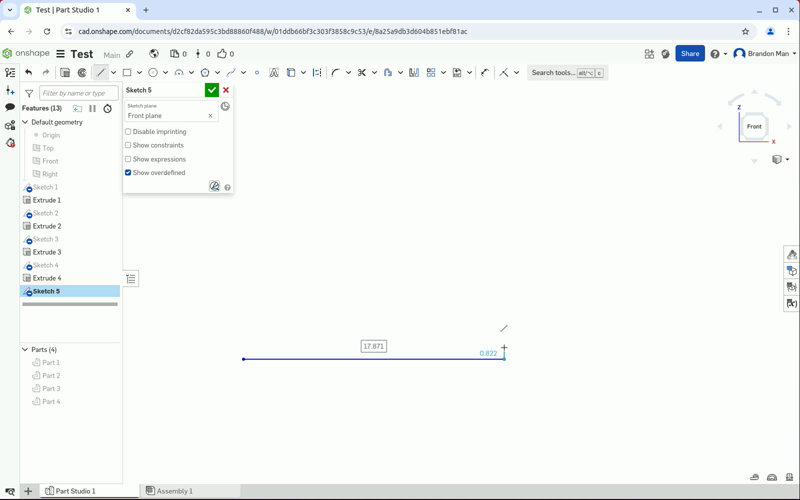
scroll(6)
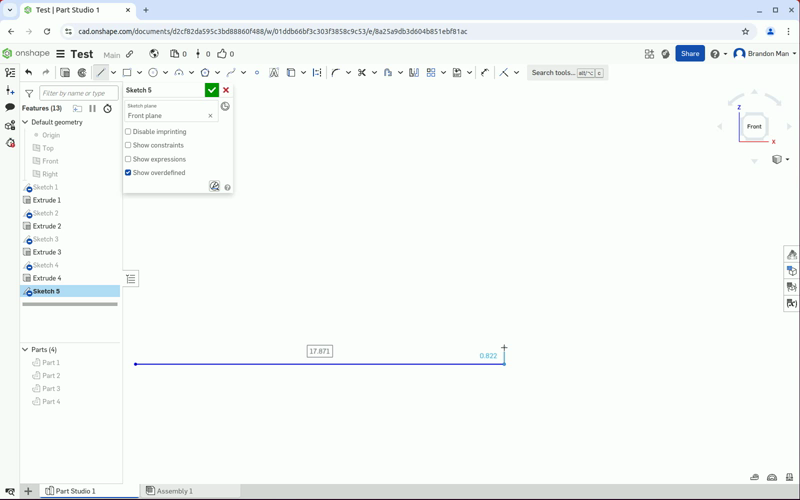
scroll(6)
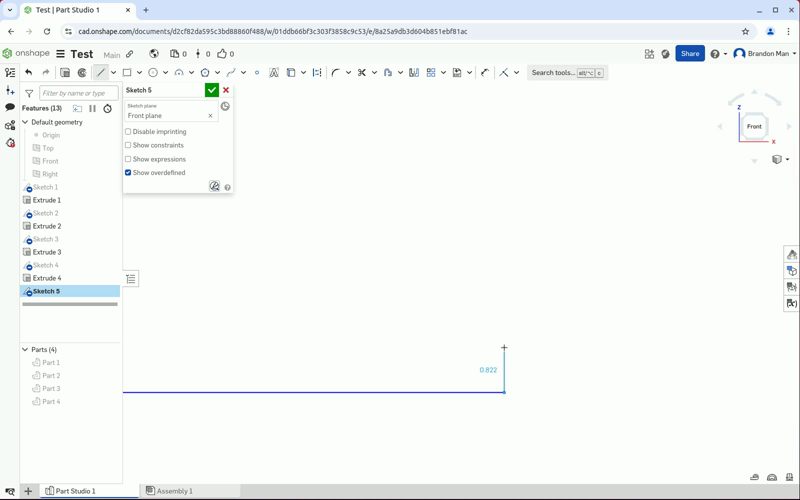
click(504, 347)
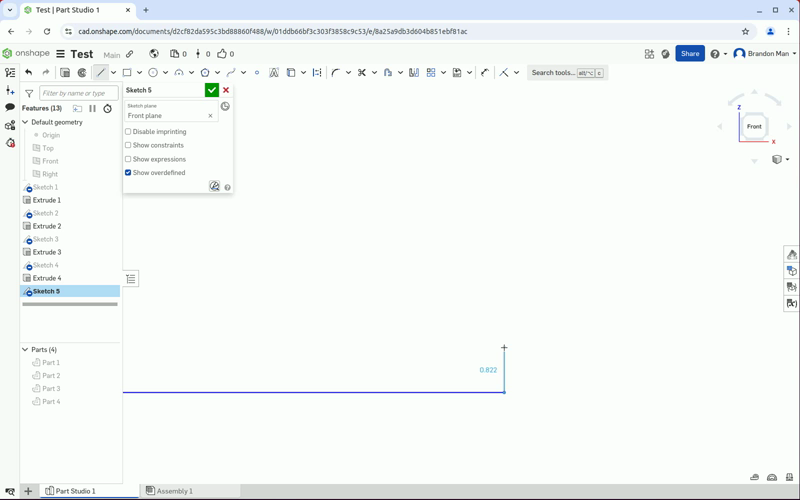
scroll(-6)
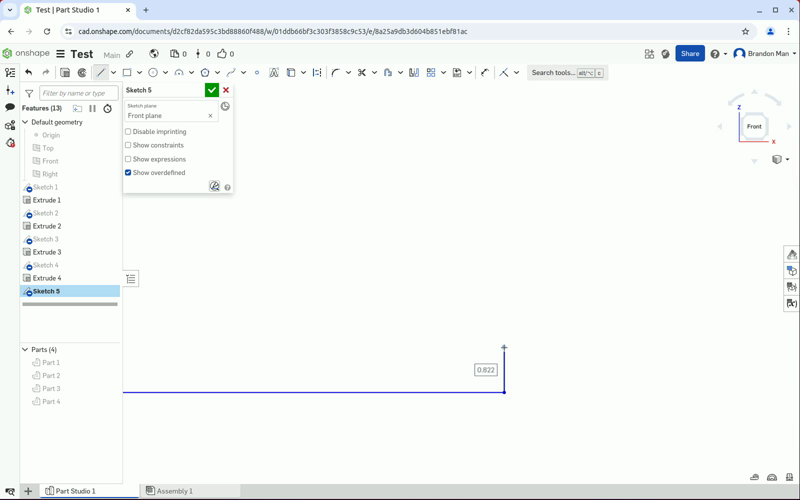
scroll(-6)
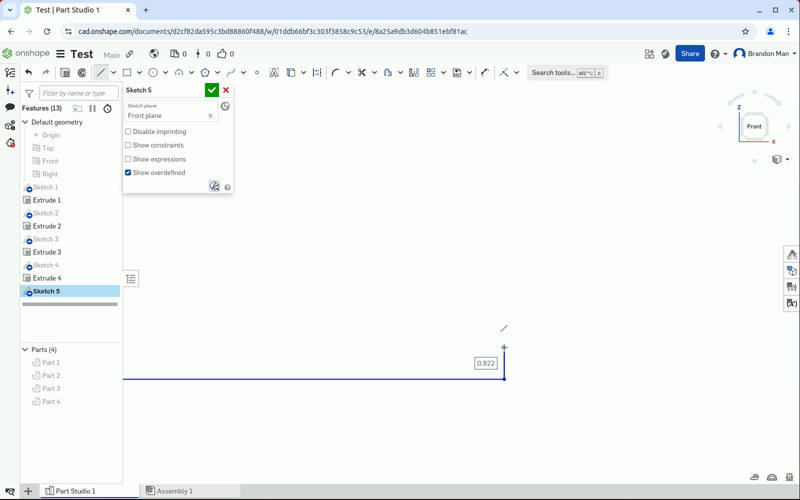
scroll(-6)
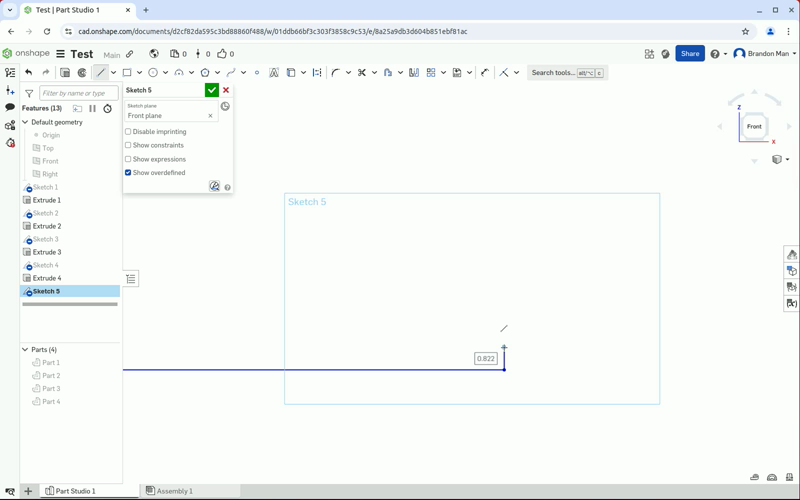
scroll(-6)
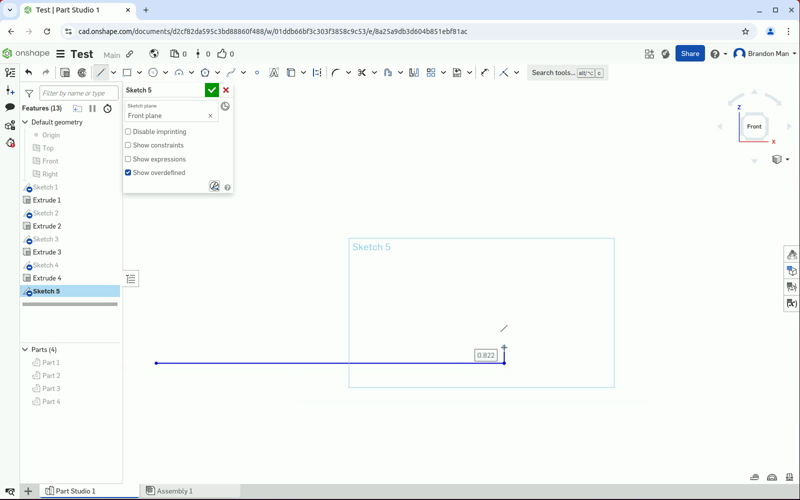
scroll(-6)
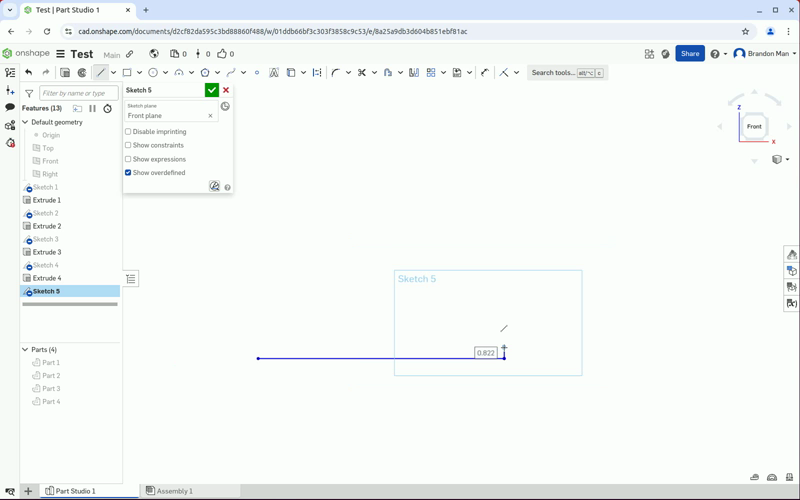
scroll(-6)
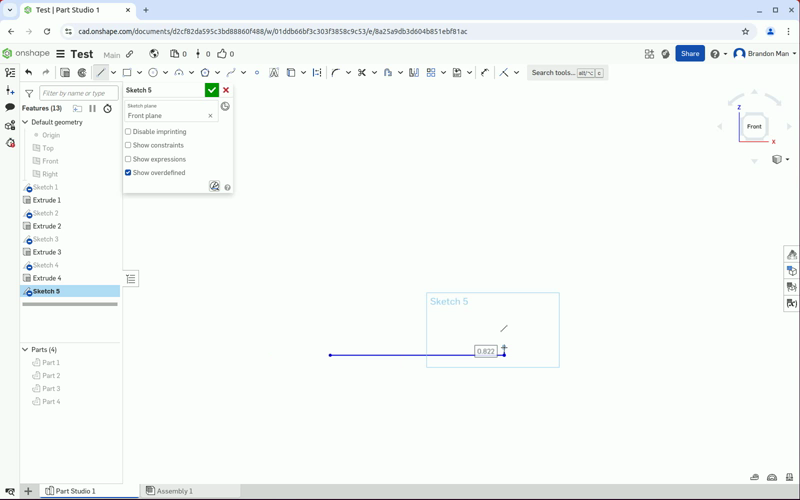
scroll(-6)
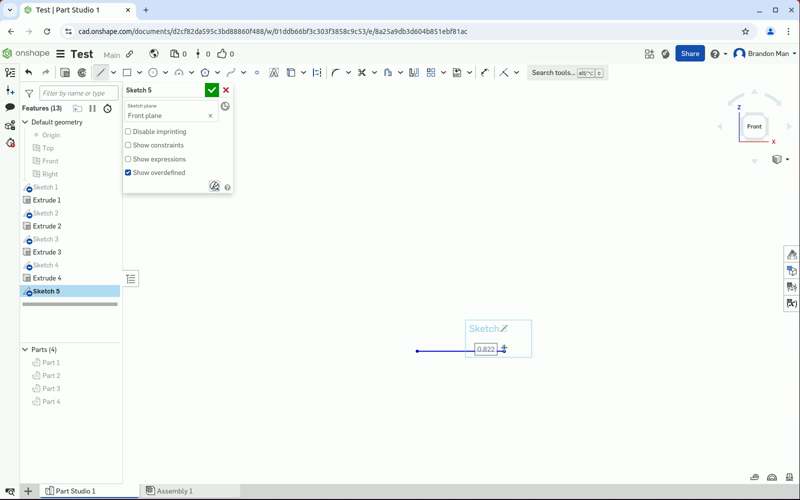
key_up(shift)
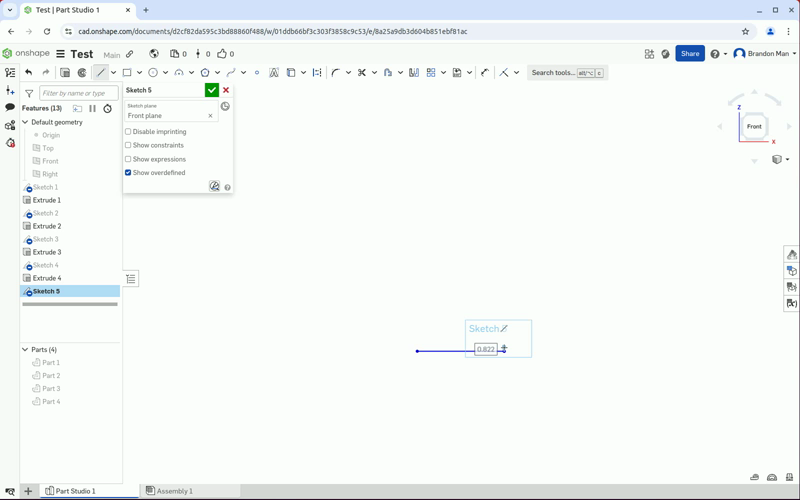
key_down(shift)
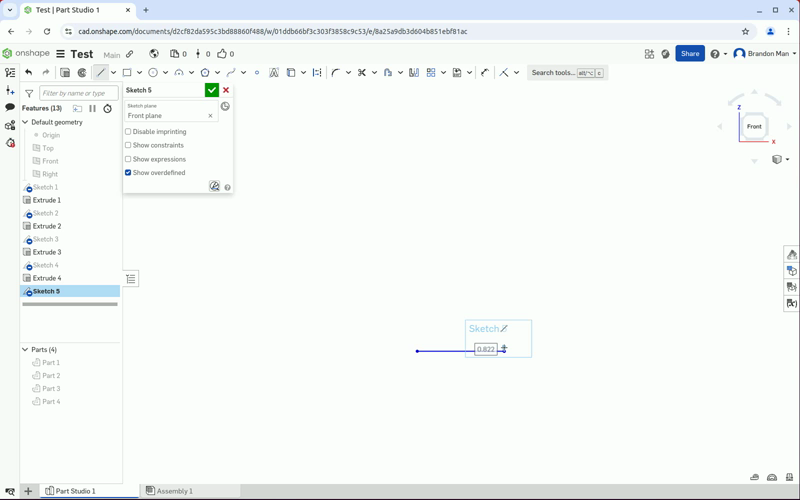
mouse_move(417, 347)
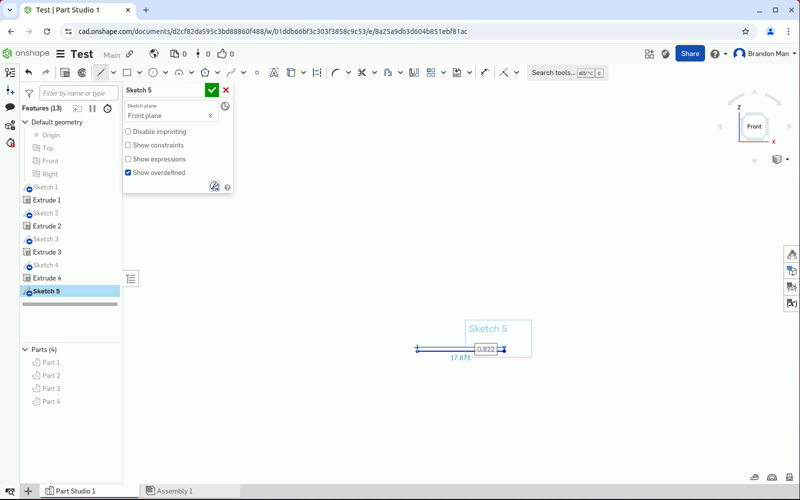
scroll(6)
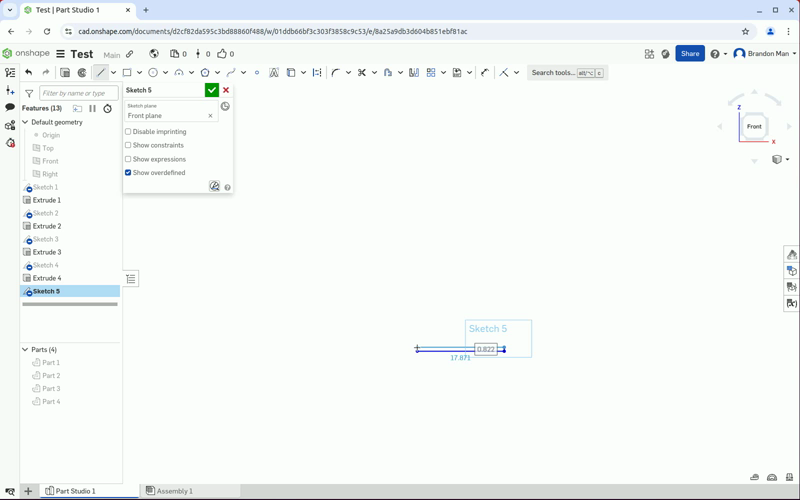
scroll(6)
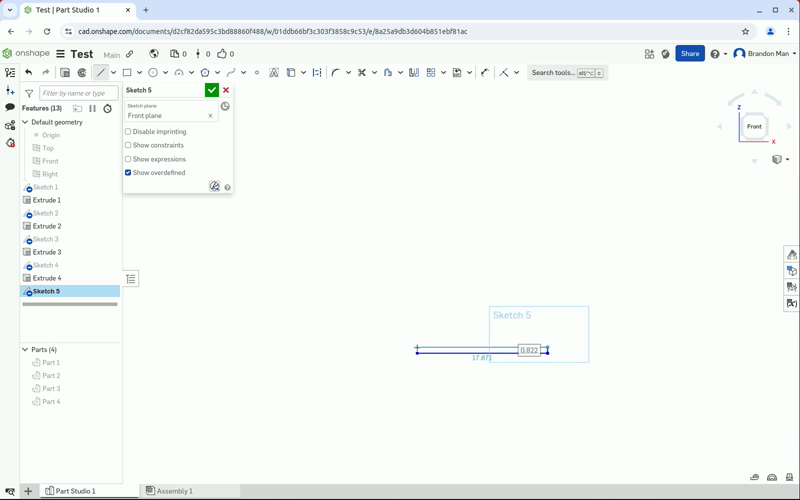
scroll(6)
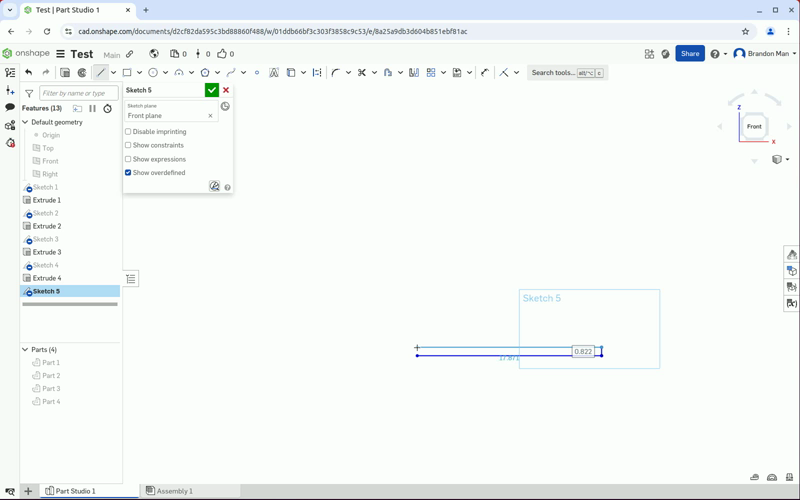
scroll(6)
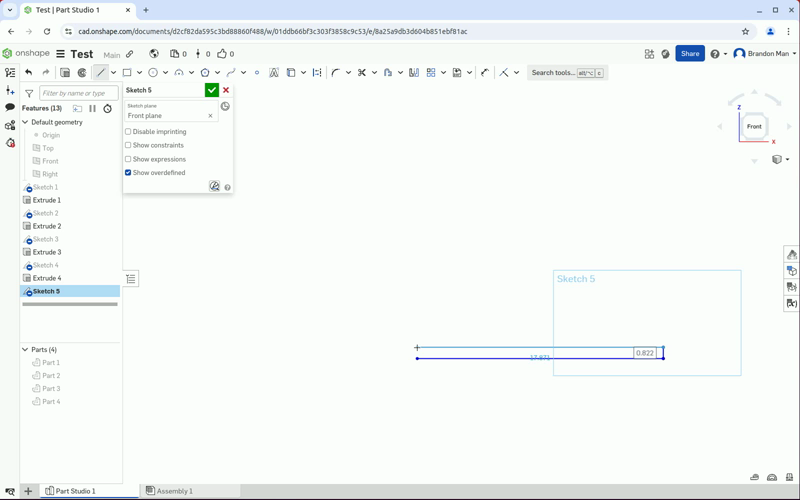
scroll(6)
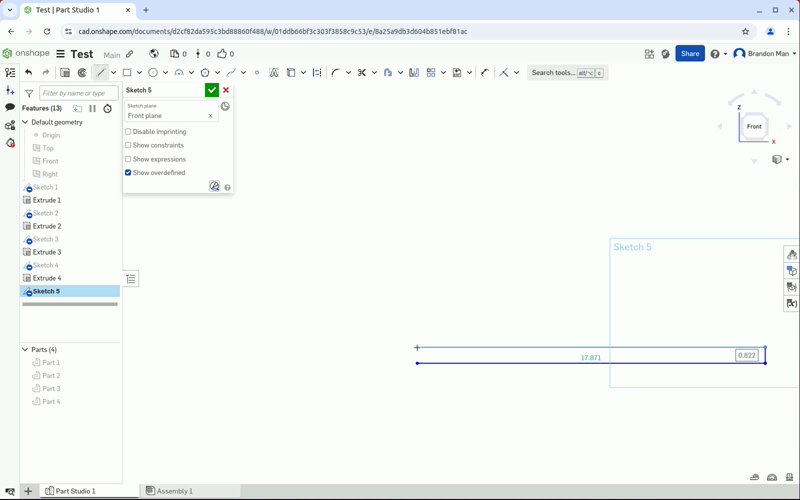
scroll(6)
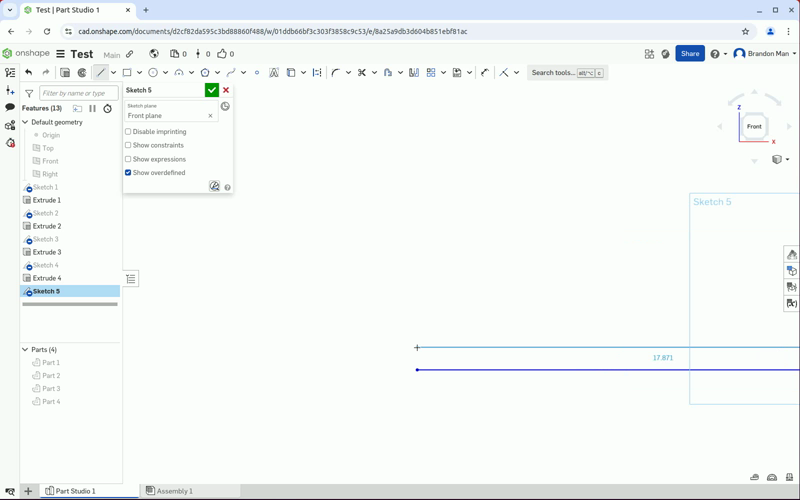
scroll(6)
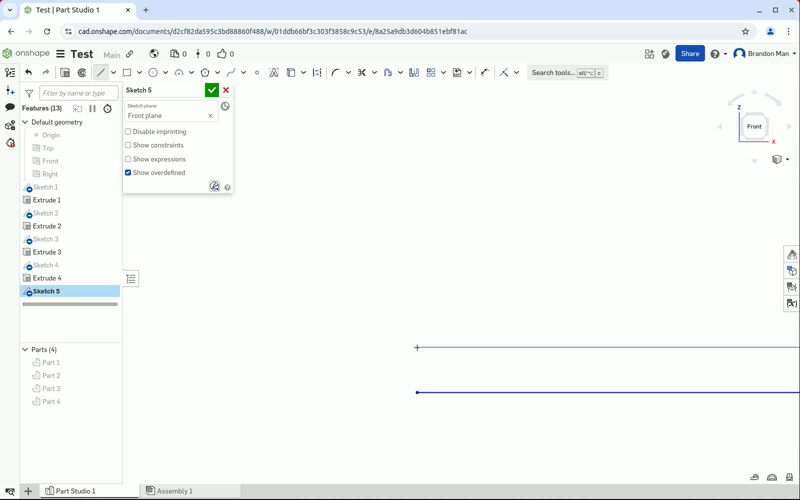
click(417, 347)
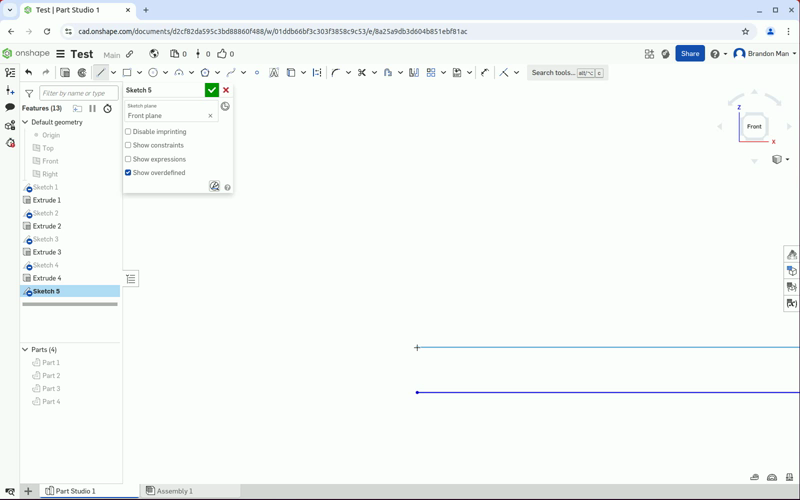
scroll(-6)
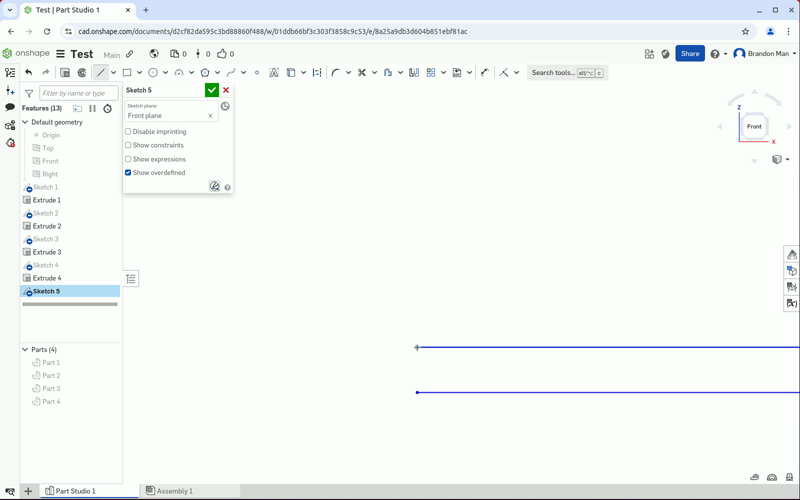
scroll(-6)
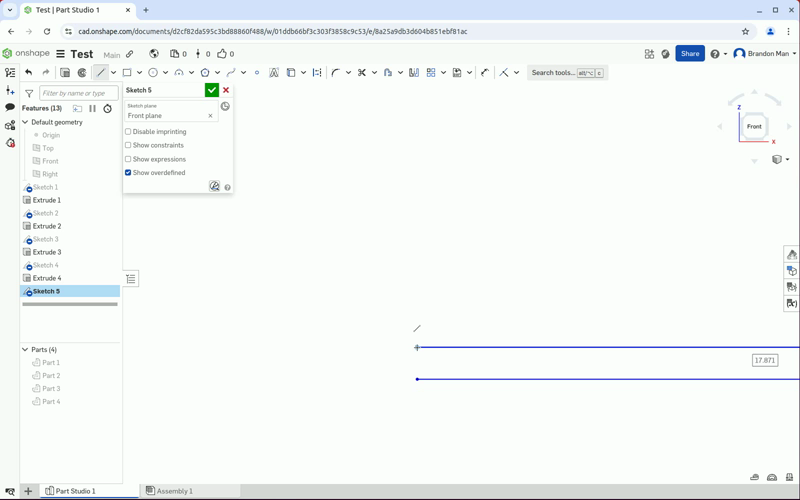
scroll(-6)
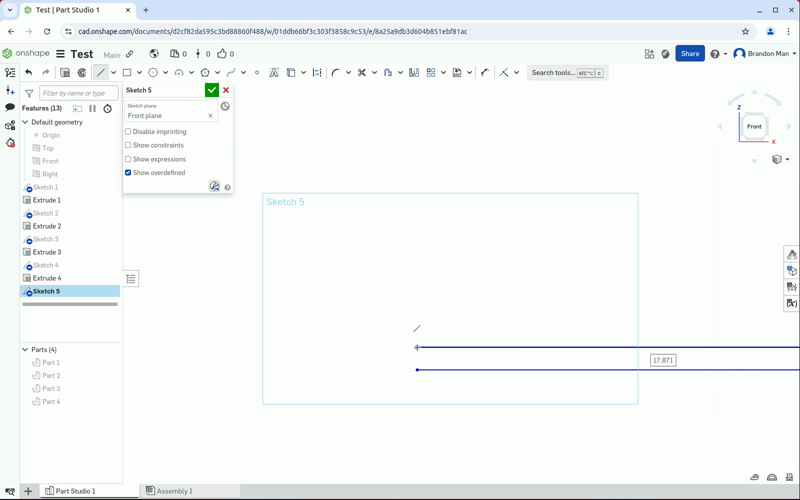
scroll(-6)
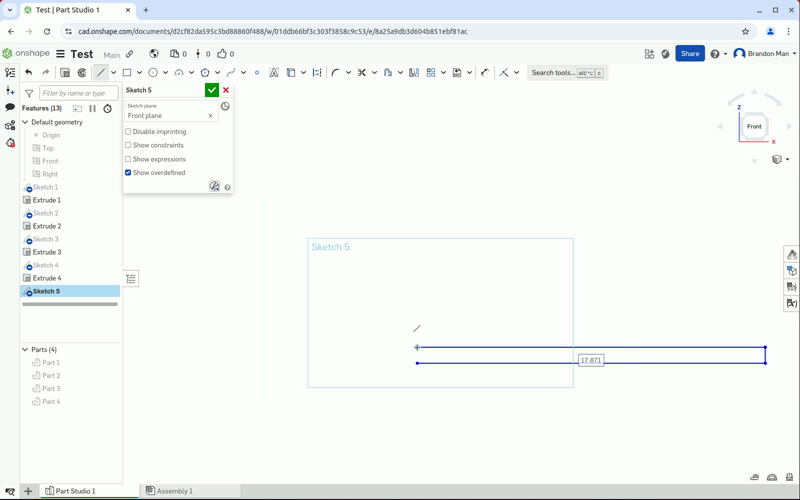
scroll(-6)
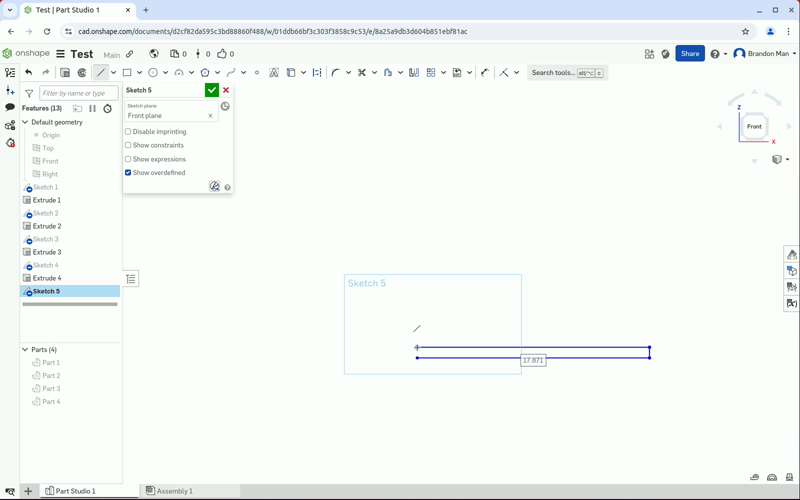
scroll(-6)
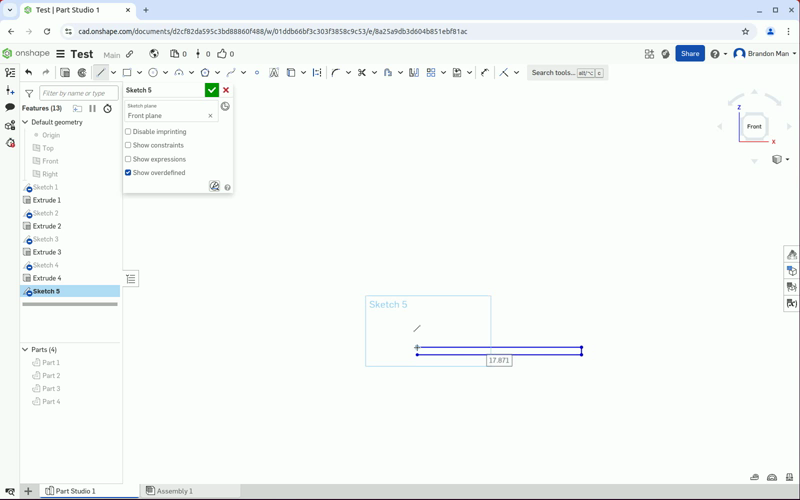
scroll(-6)
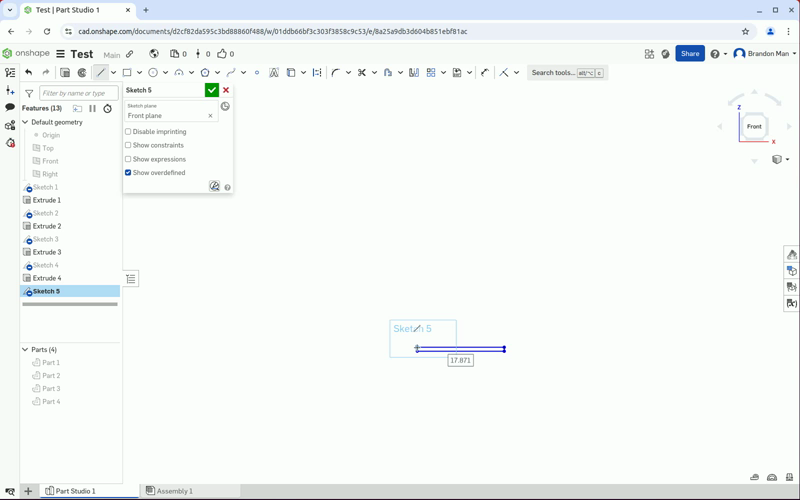
key_up(shift)
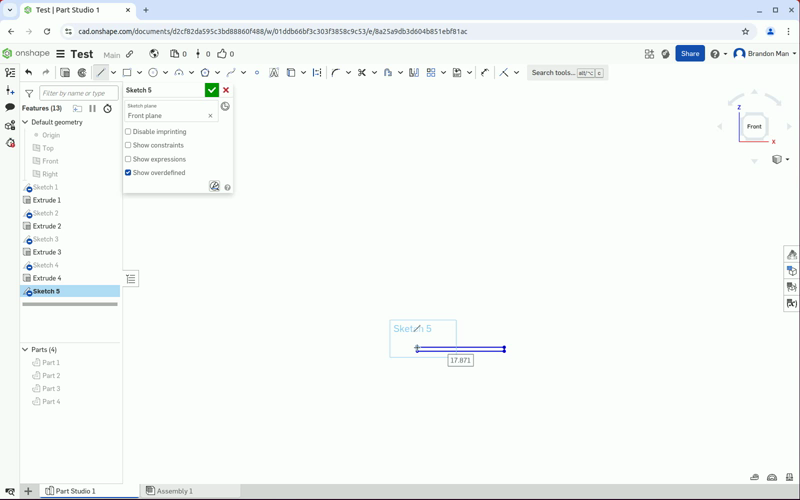
mouse_move(447, 347)
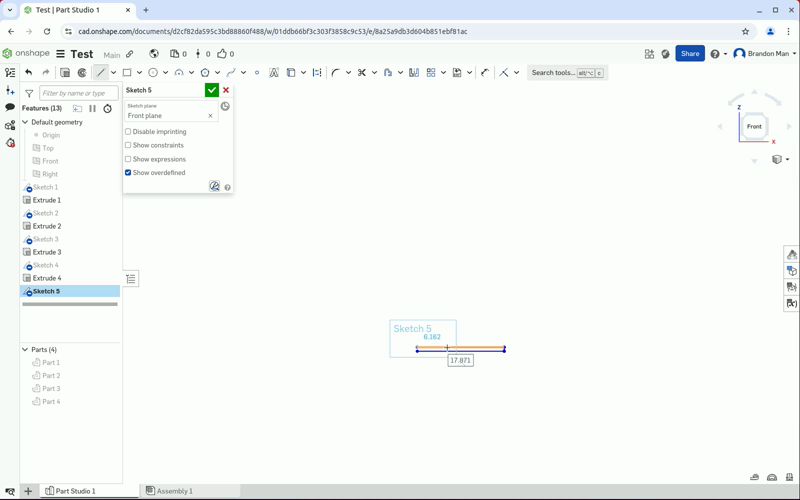
key_down(shift)
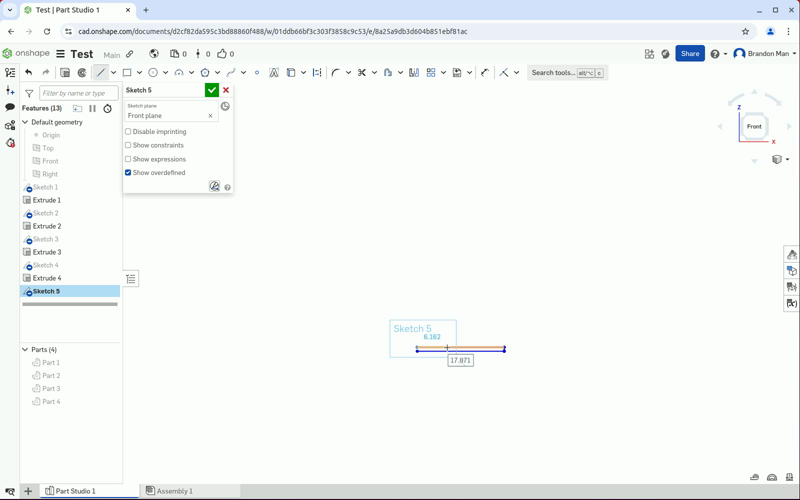
mouse_move(417, 351)
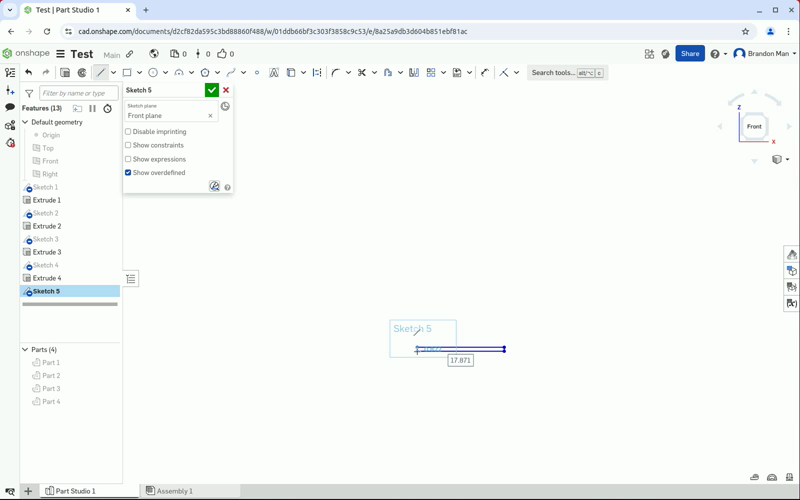
scroll(6)
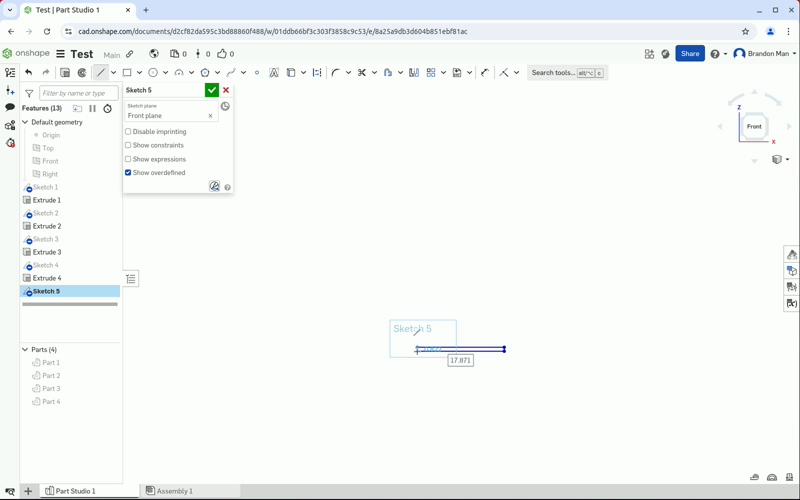
scroll(6)
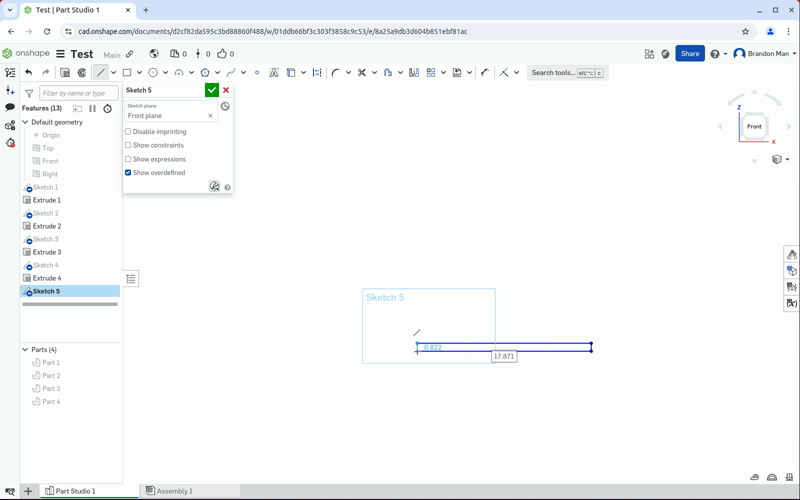
scroll(6)
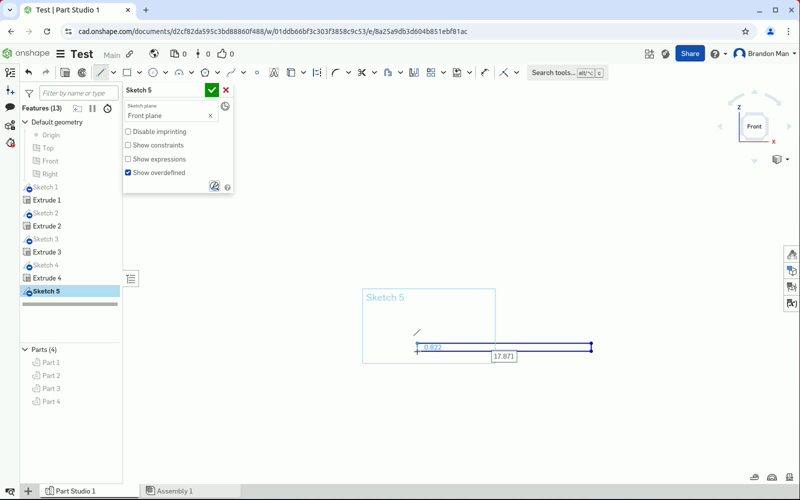
scroll(6)
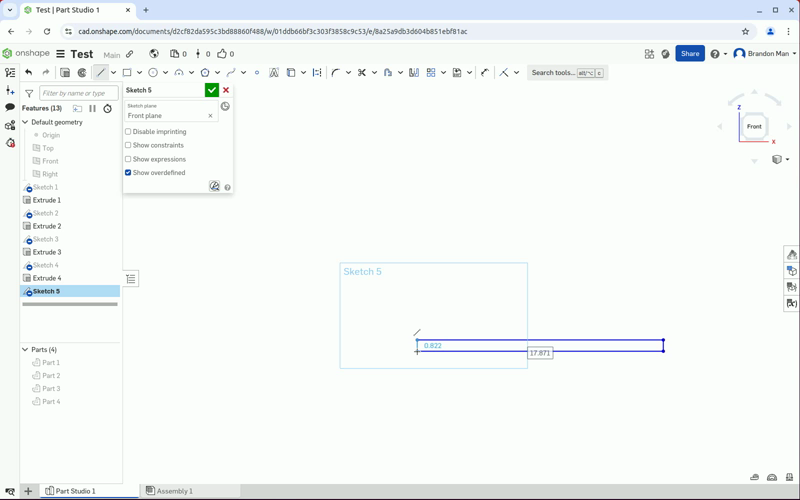
scroll(6)
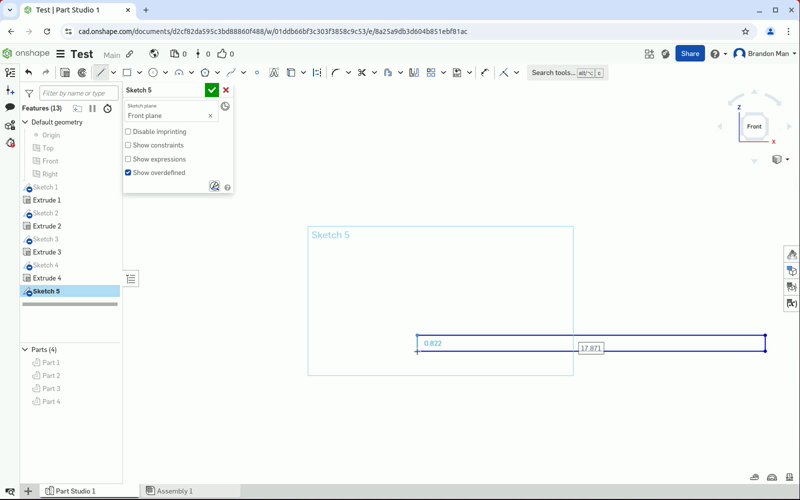
scroll(6)
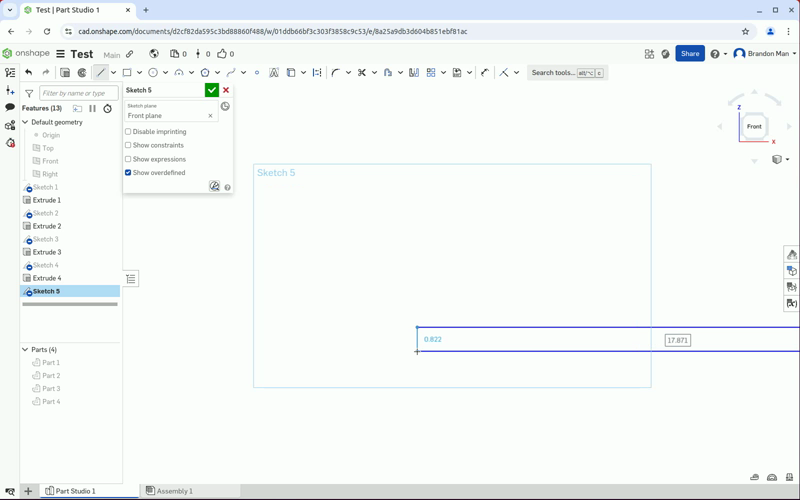
scroll(6)
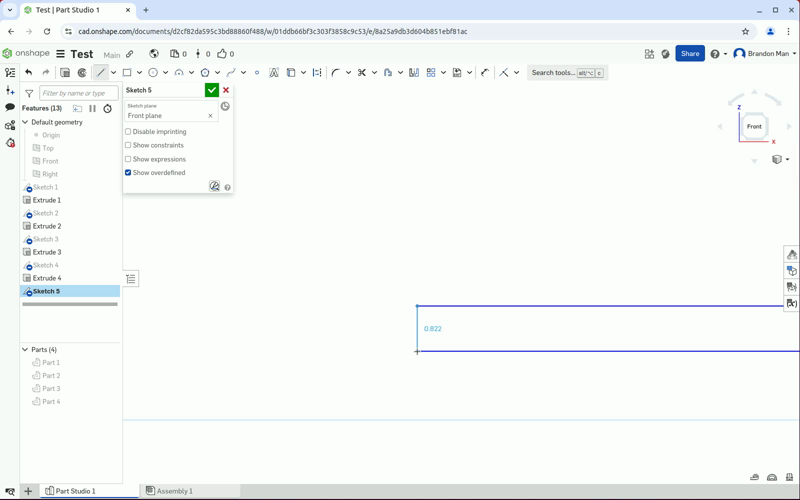
key_up(shift)
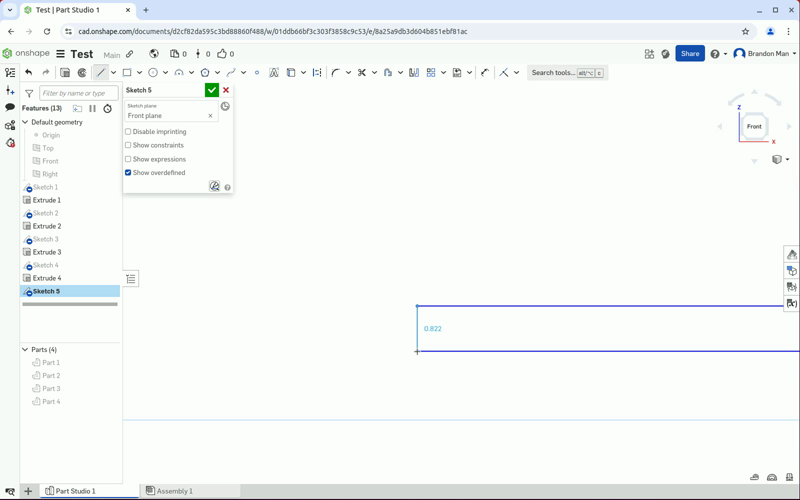
click(417, 351)
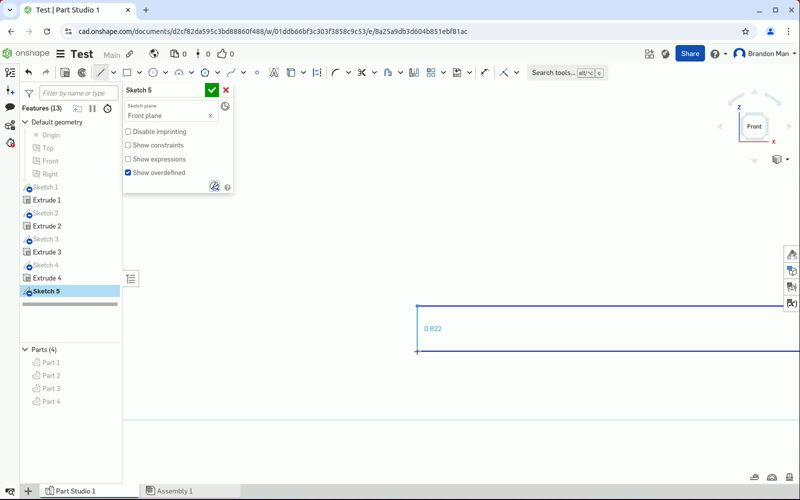
scroll(-6)
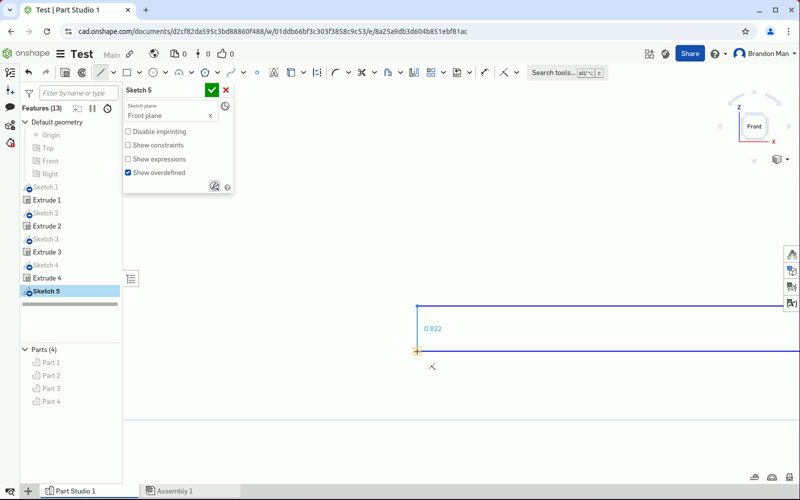
scroll(-6)
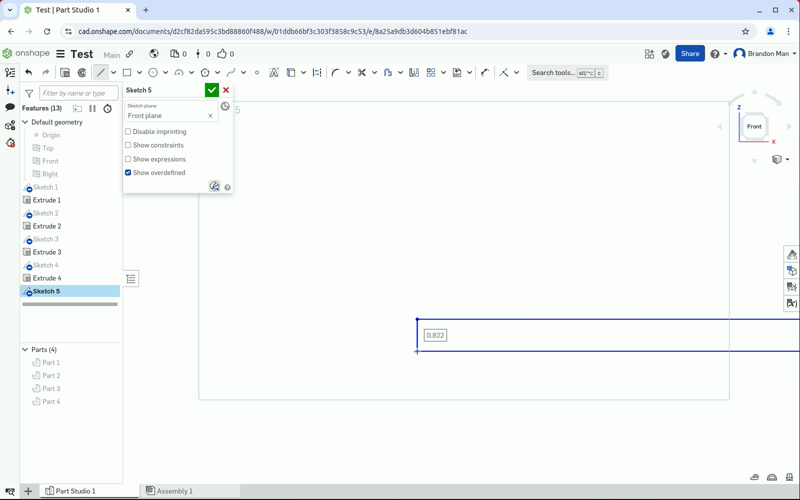
scroll(-6)
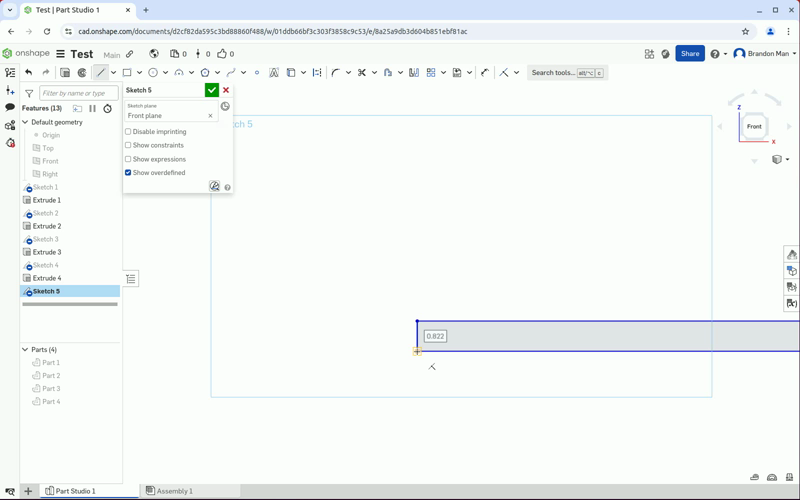
scroll(-6)
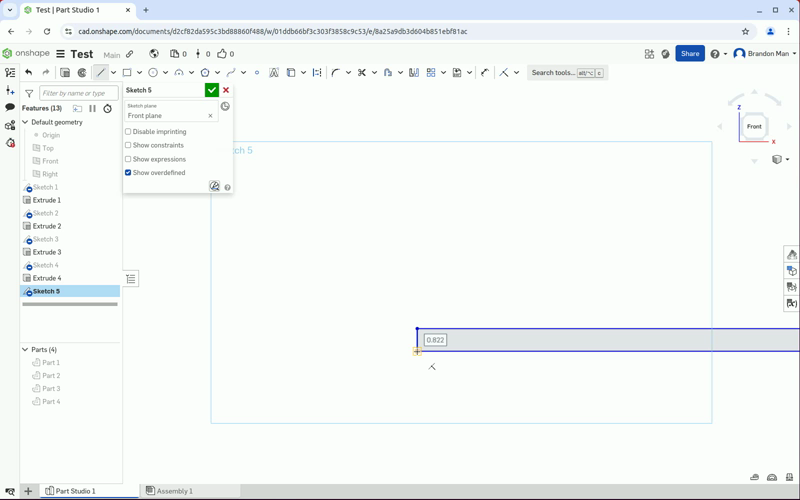
scroll(-6)
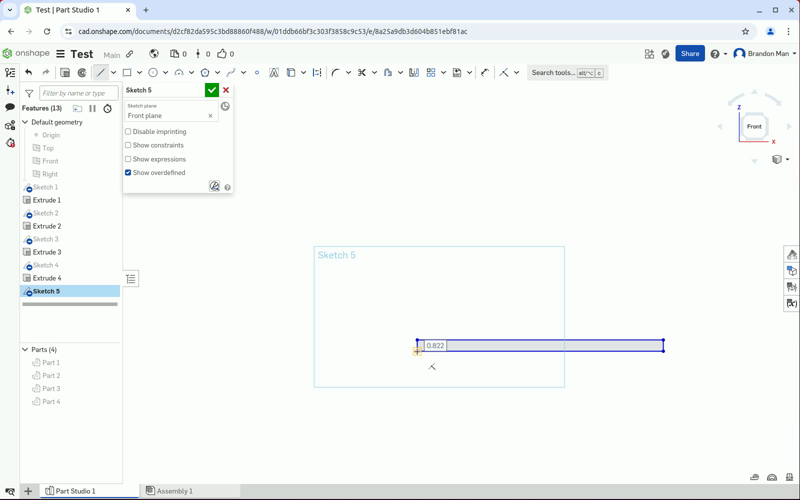
scroll(-6)
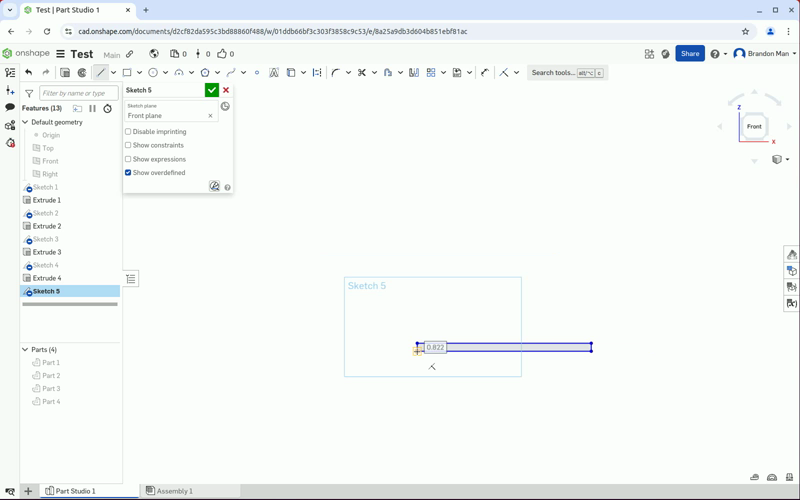
scroll(-6)
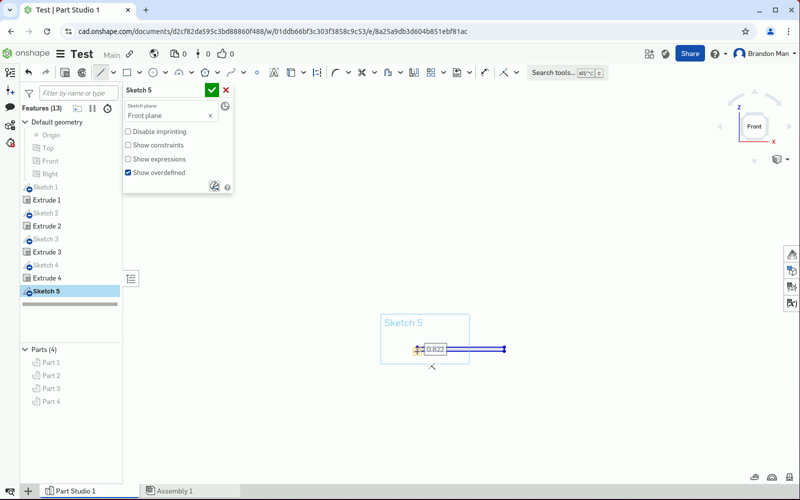
key(esc)
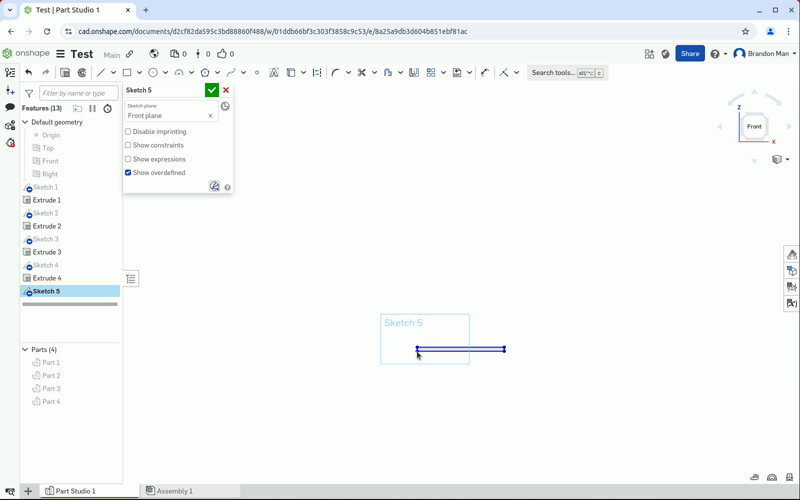
mouse_move(487, 348)
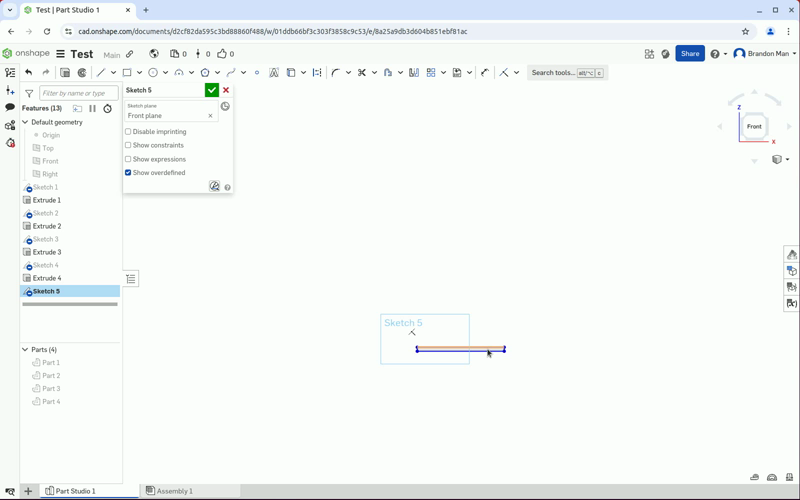
scroll(6)
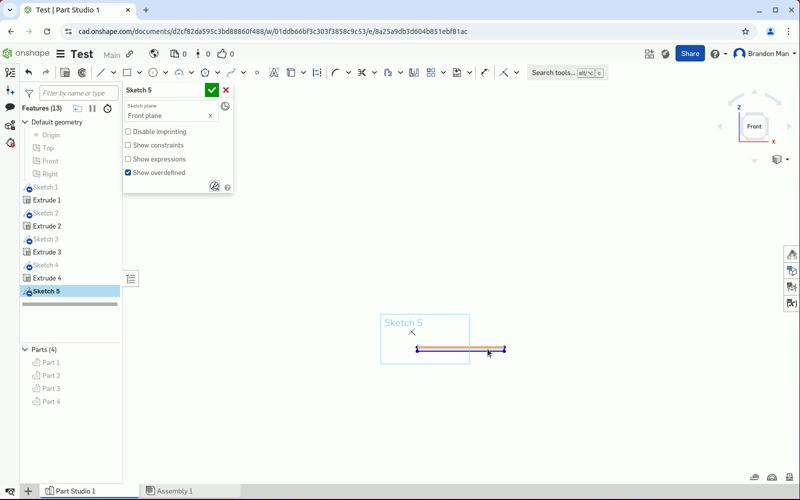
scroll(6)
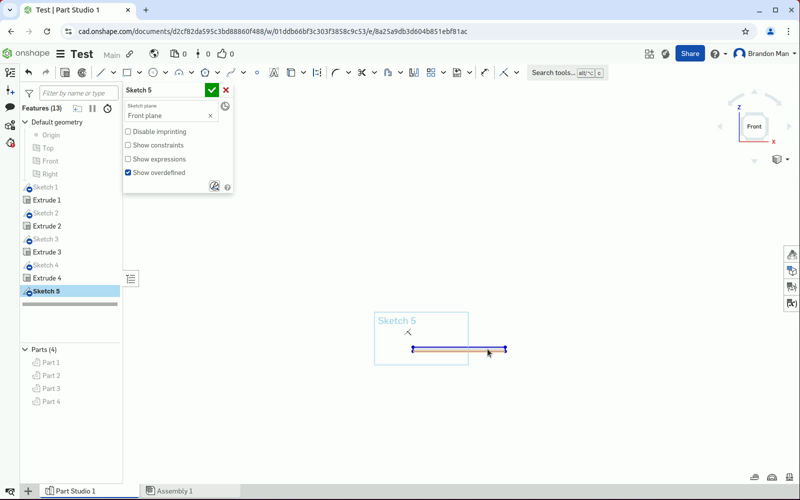
scroll(6)
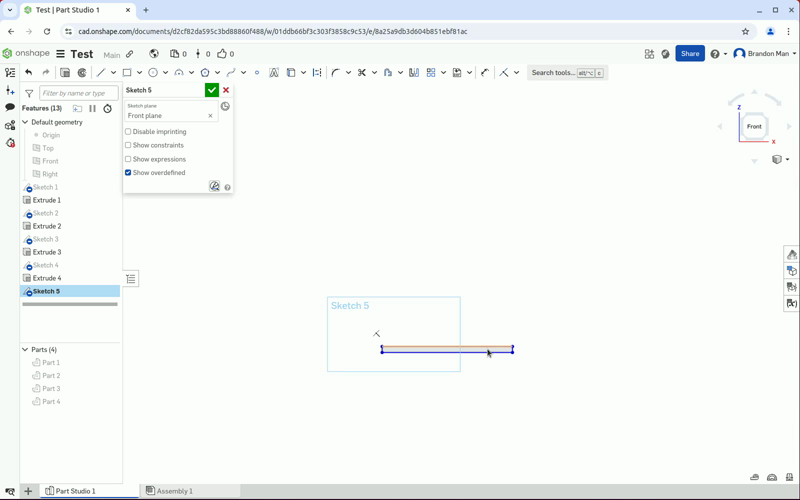
scroll(6)
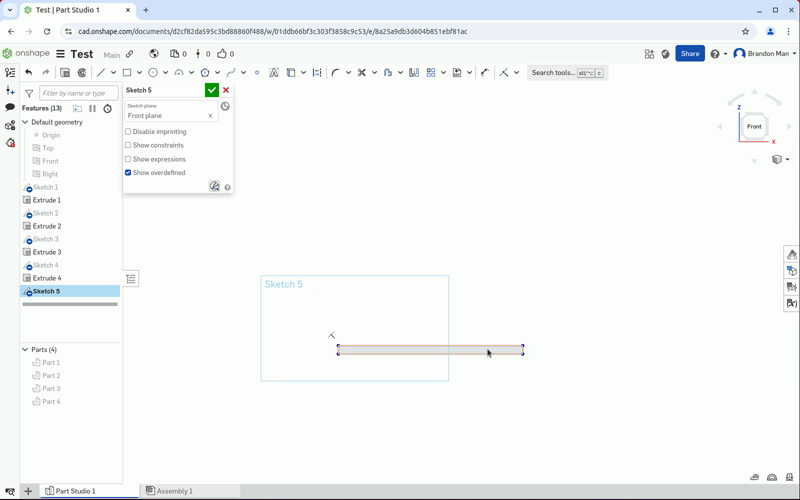
scroll(6)
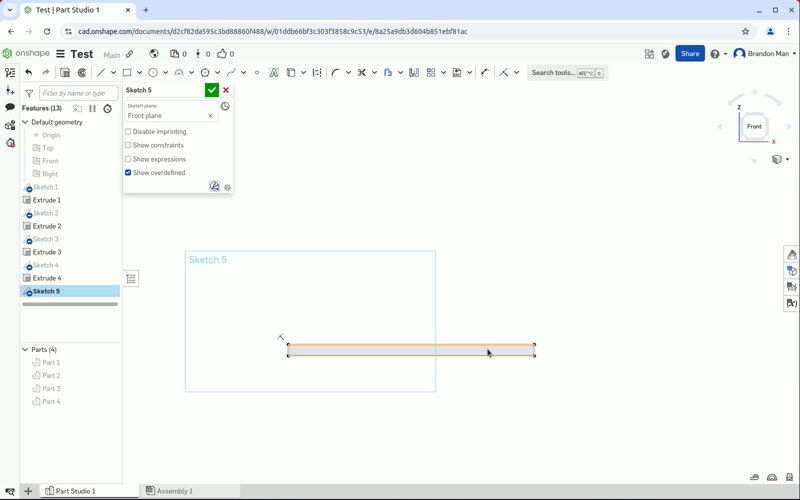
scroll(6)
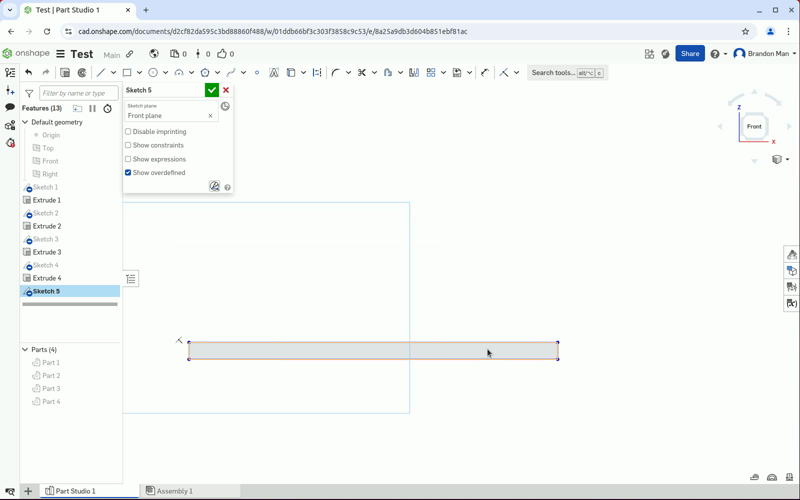
scroll(6)
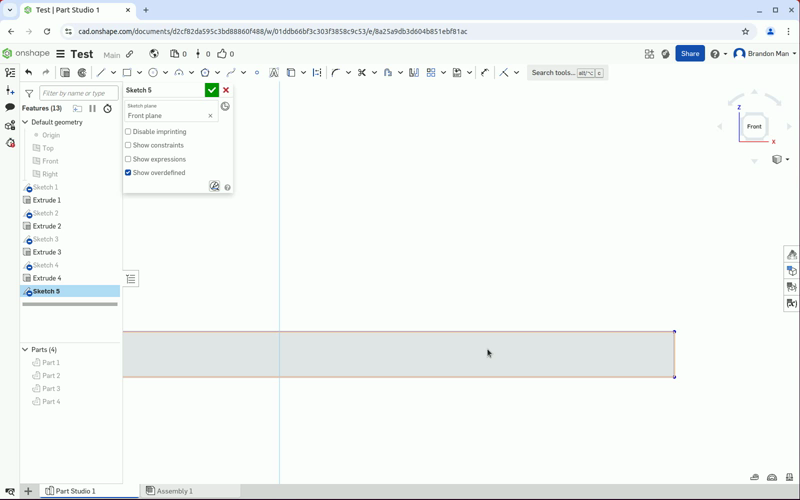
click(487, 348)
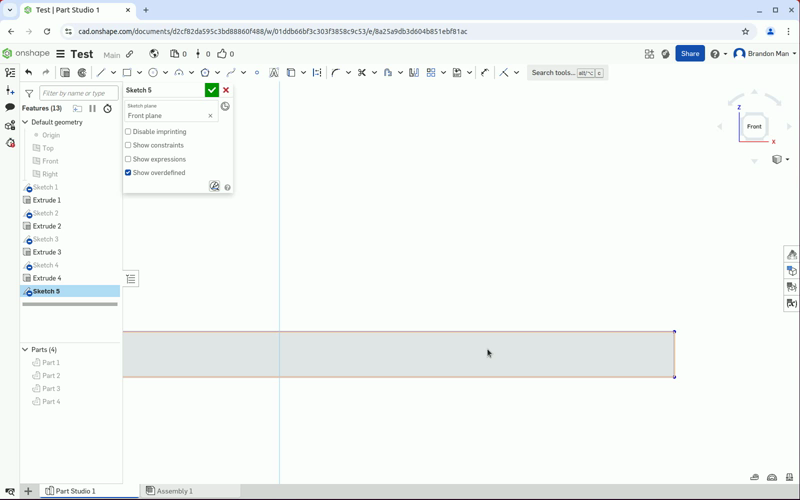
scroll(-6)
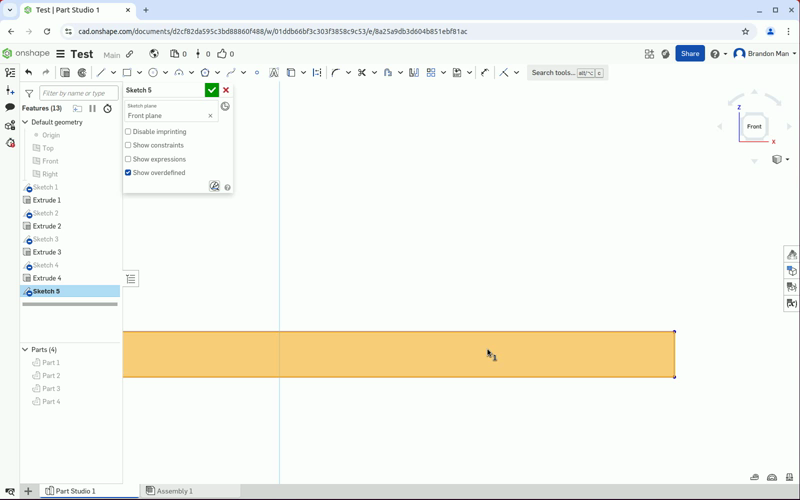
scroll(-6)
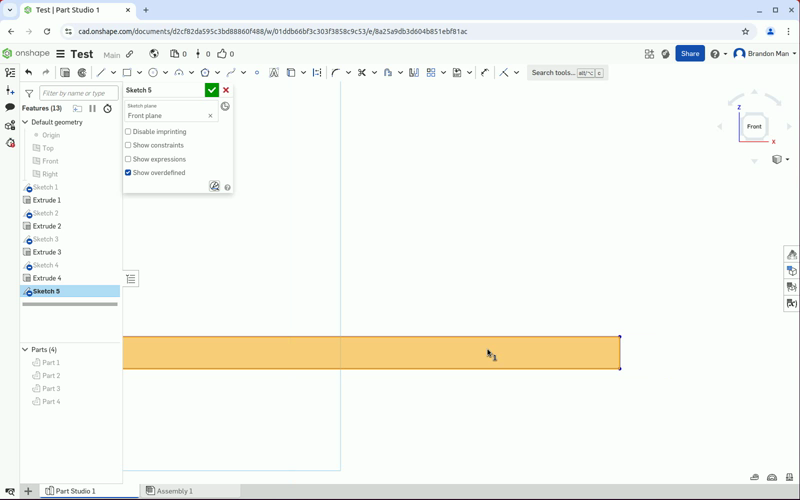
scroll(-6)
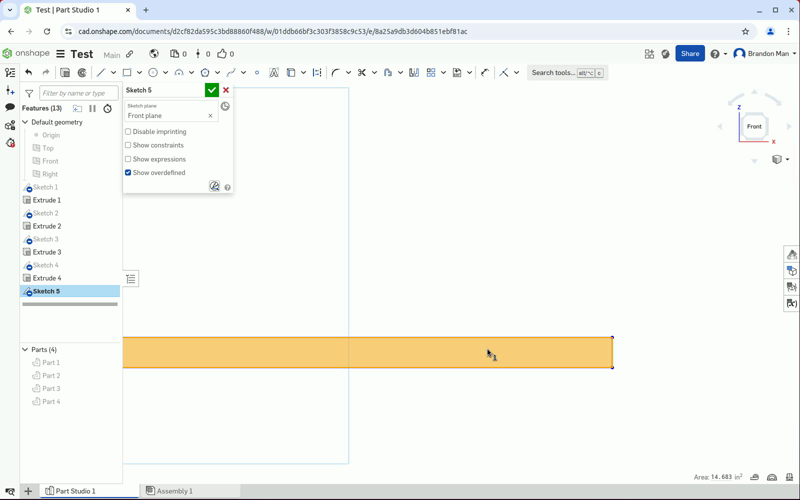
scroll(-6)
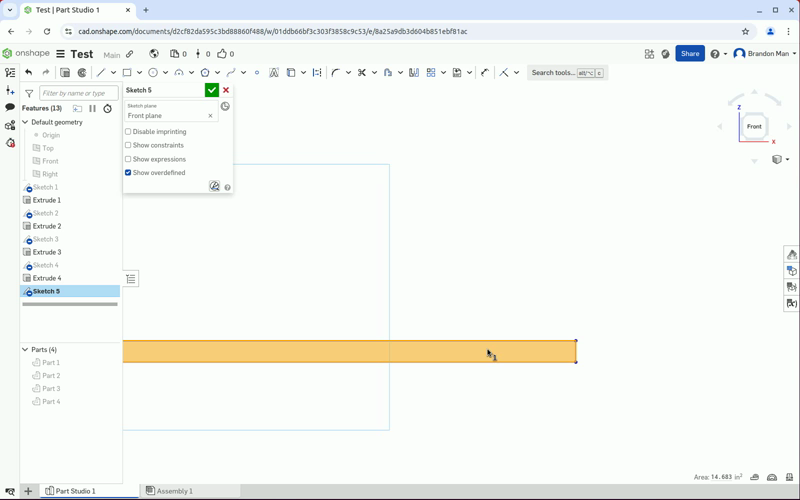
scroll(-6)
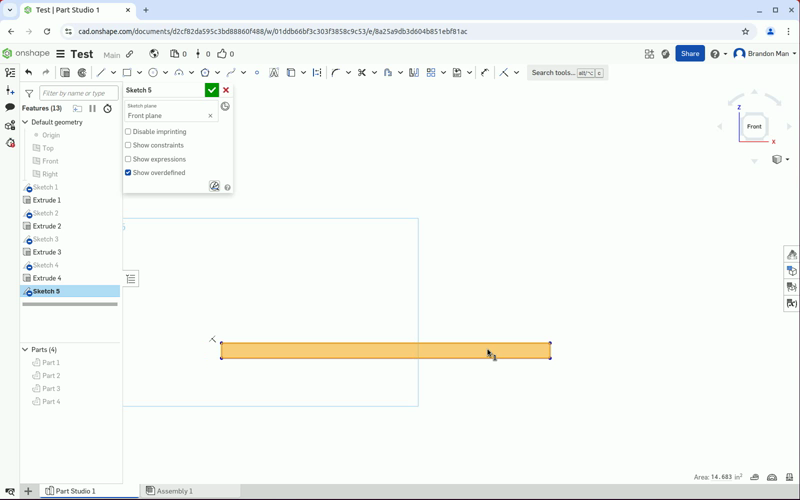
scroll(-6)
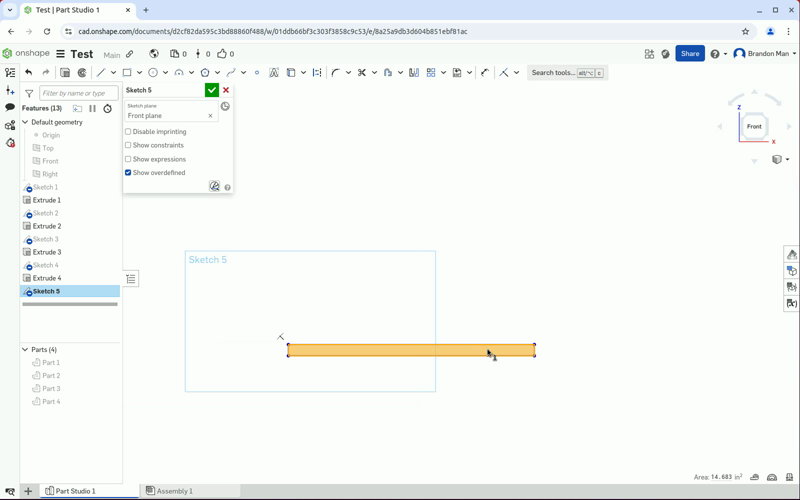
scroll(-6)
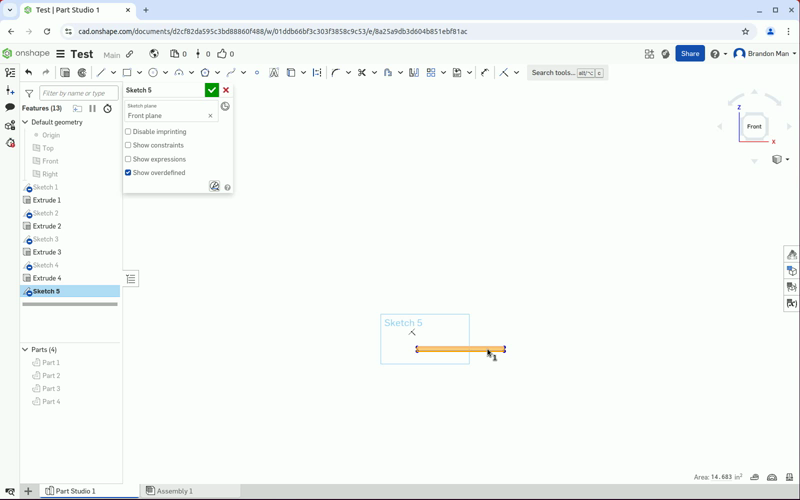
mouse_move(73, 352)
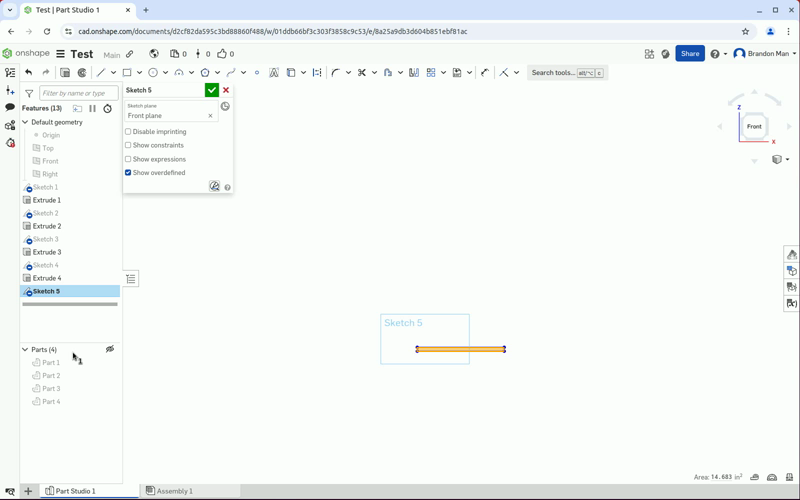
key(shift+y)
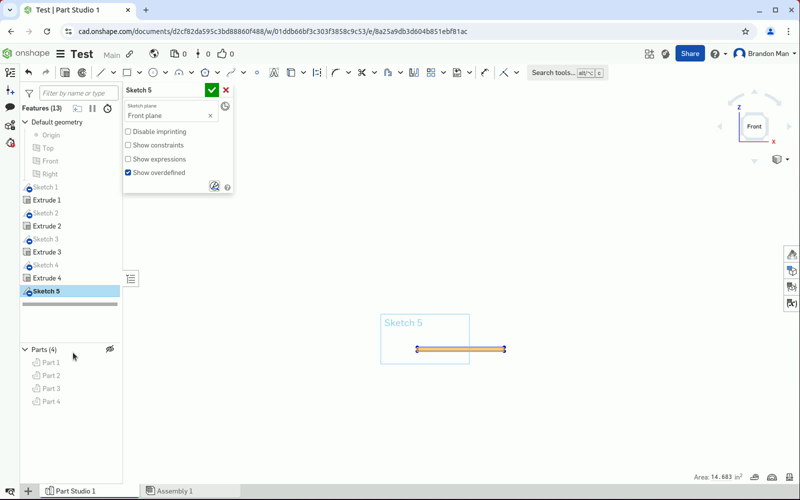
key(shift+e)
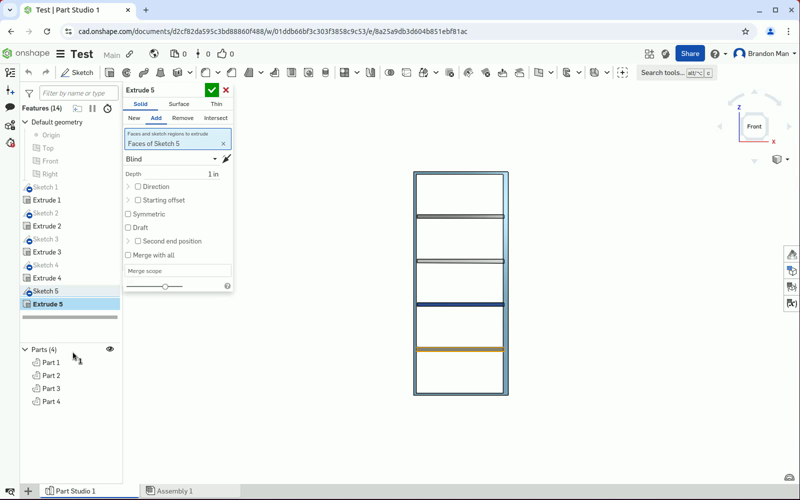
mouse_move(143, 106)
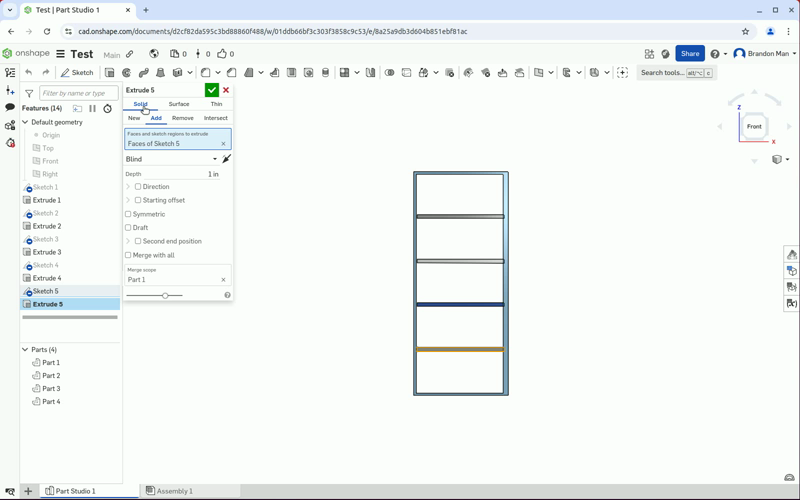
click(143, 106)
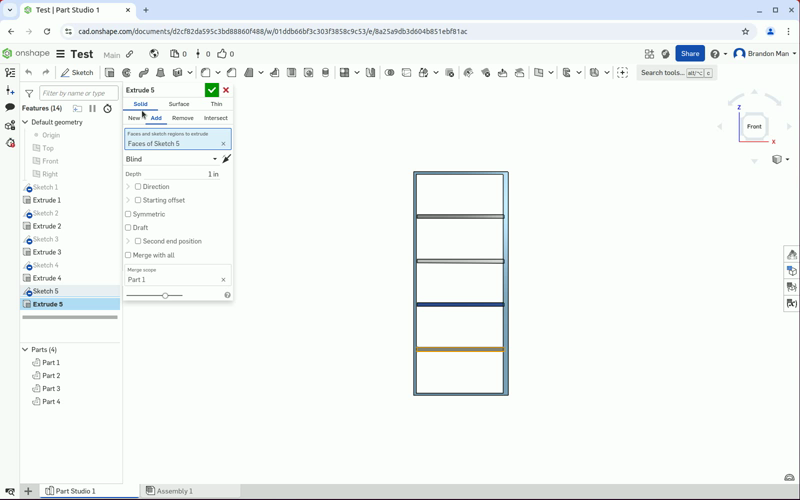
mouse_move(137, 120)
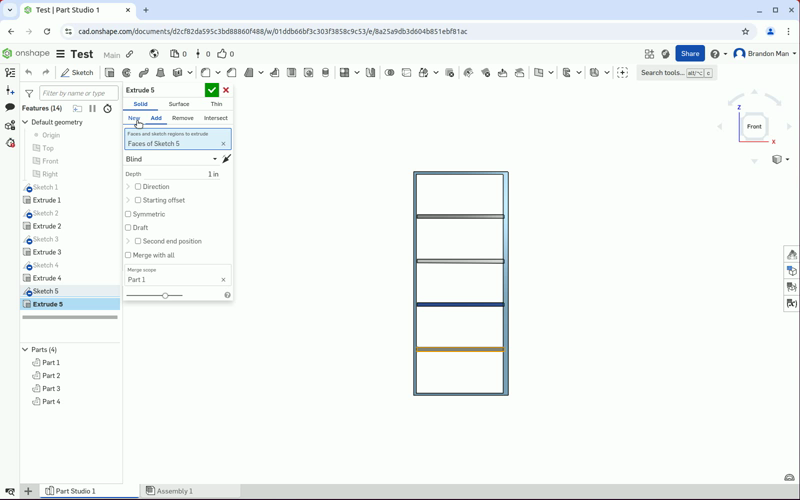
click(137, 120)
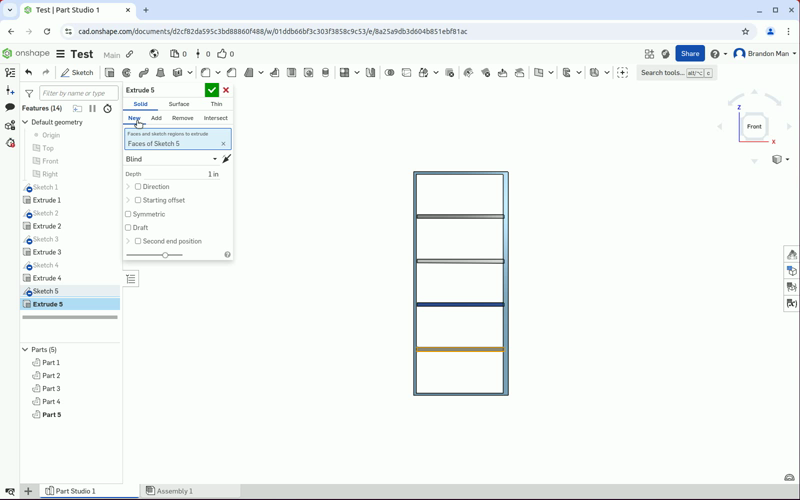
key(tab, 4)
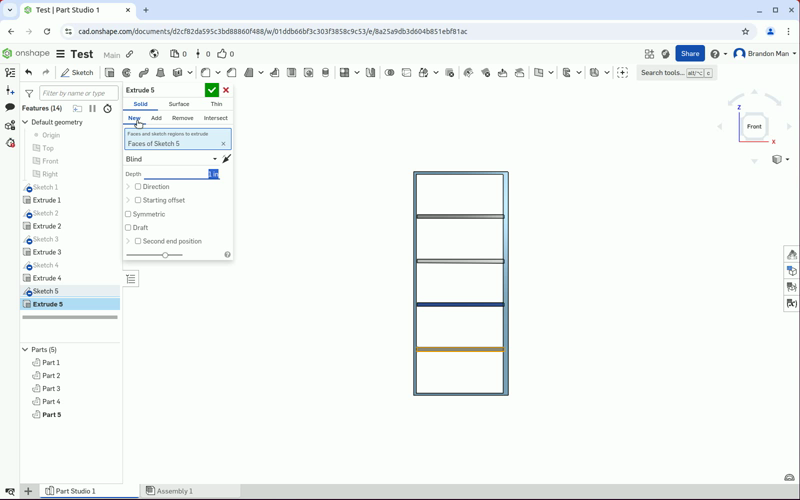
text(5.296)
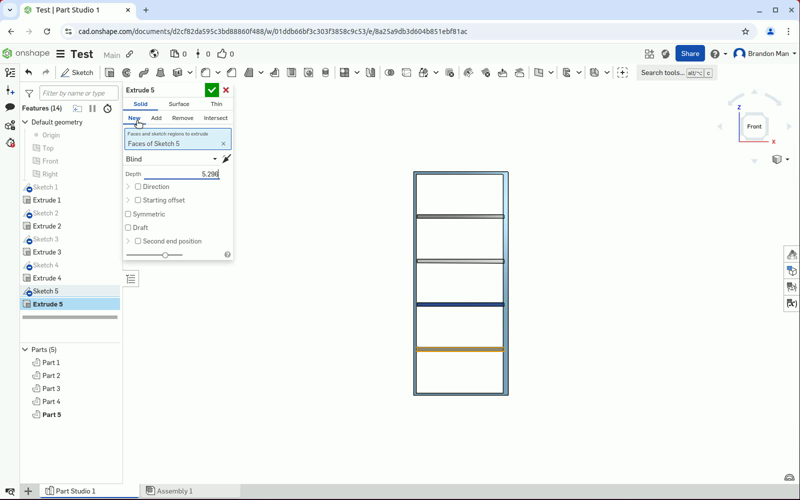
key(enter)
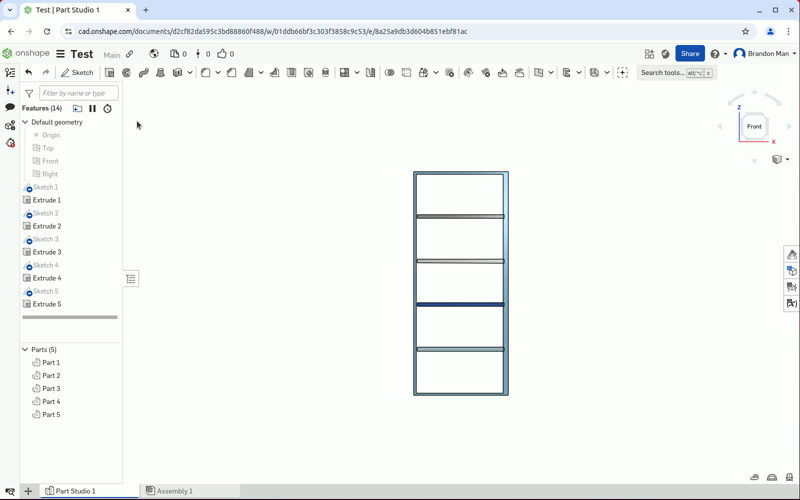
key(shift+h)
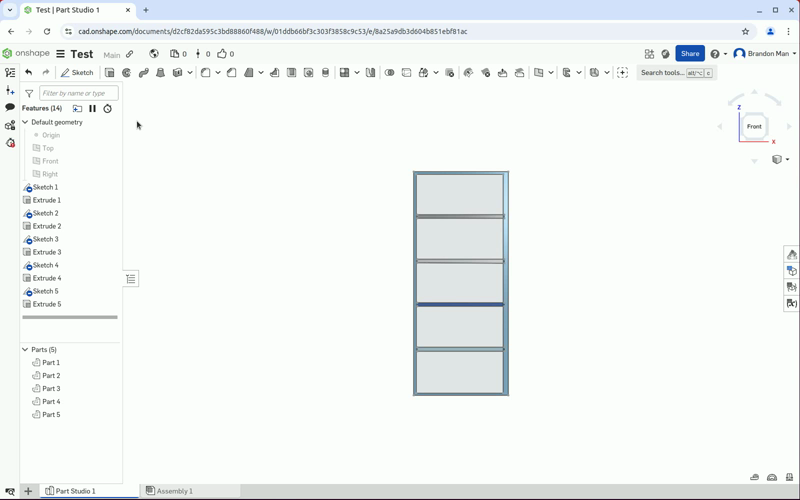
key(shift+h)
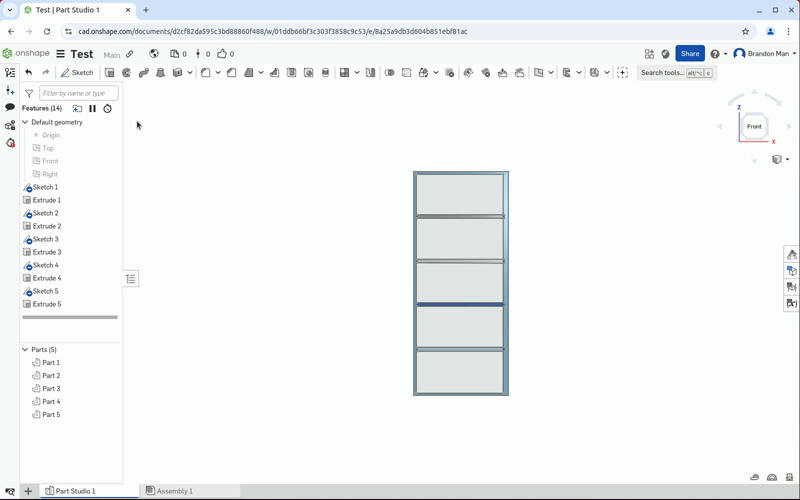
key(shift+7)
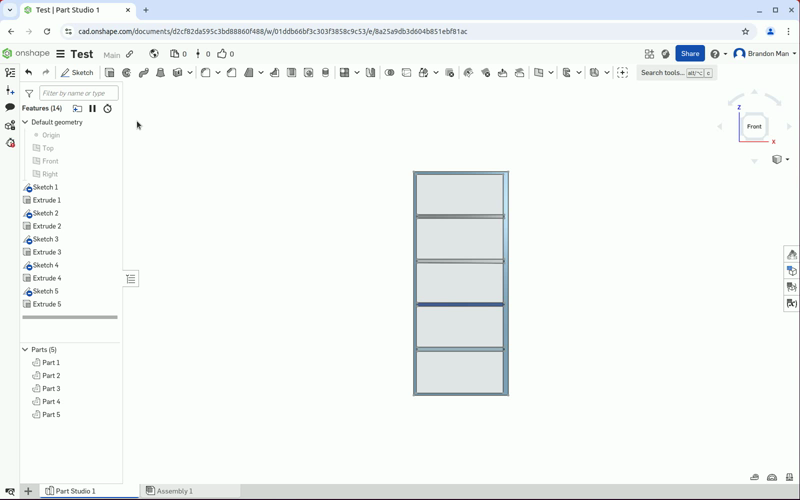
key(left, 2)
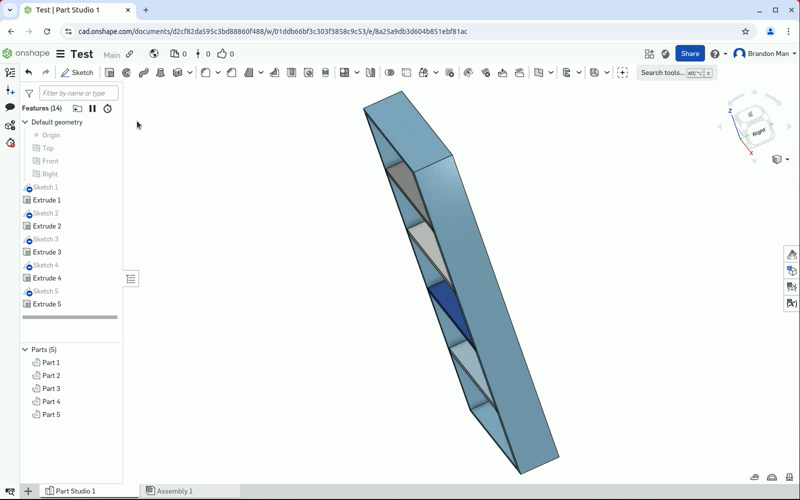
key(down, 2)
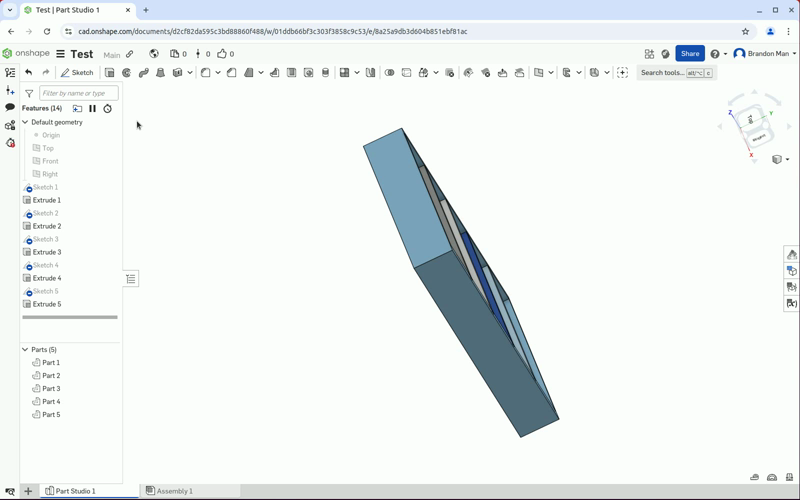
key(up, 2)
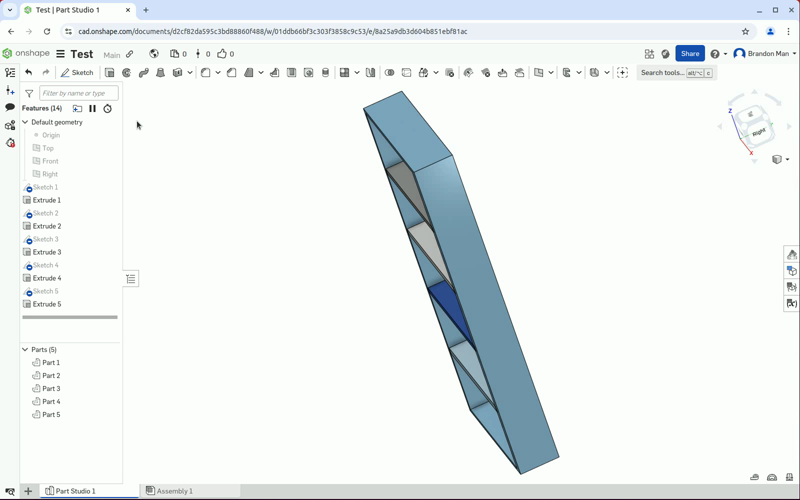
key(right, 2)
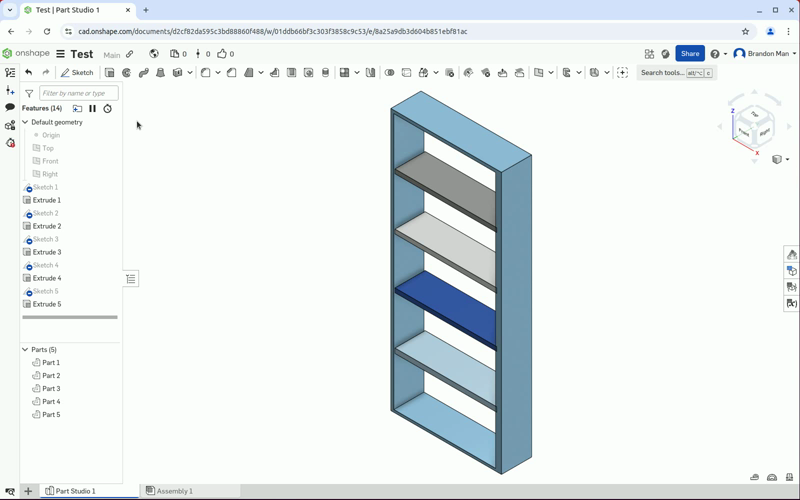
mouse_move(73, 189)
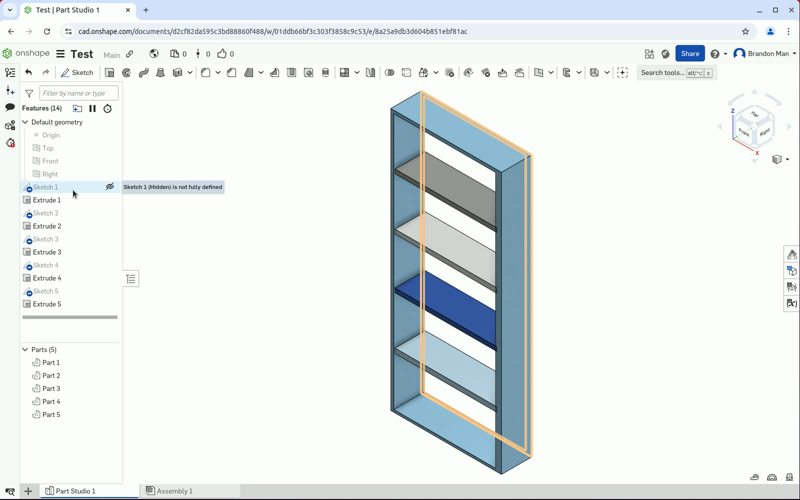
click(73, 189)